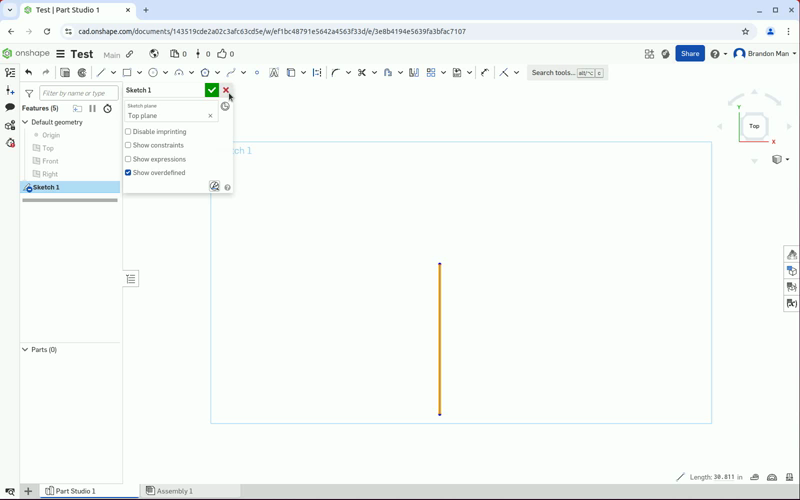
key(shift+h)
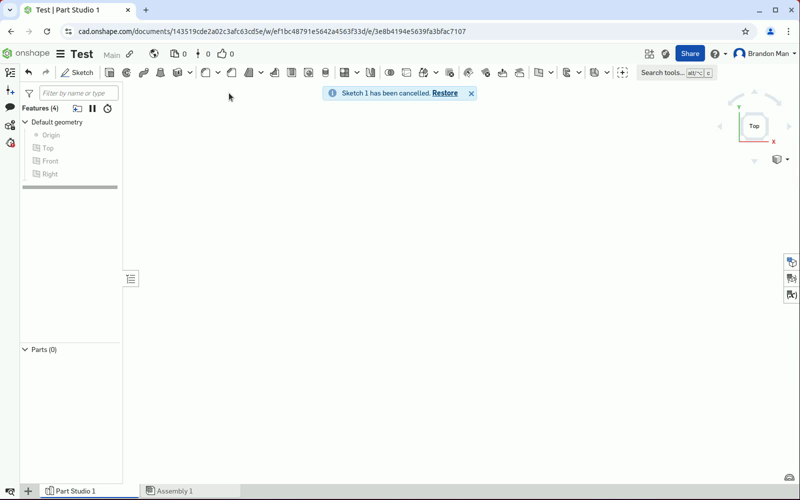
mouse_move(73, 352)
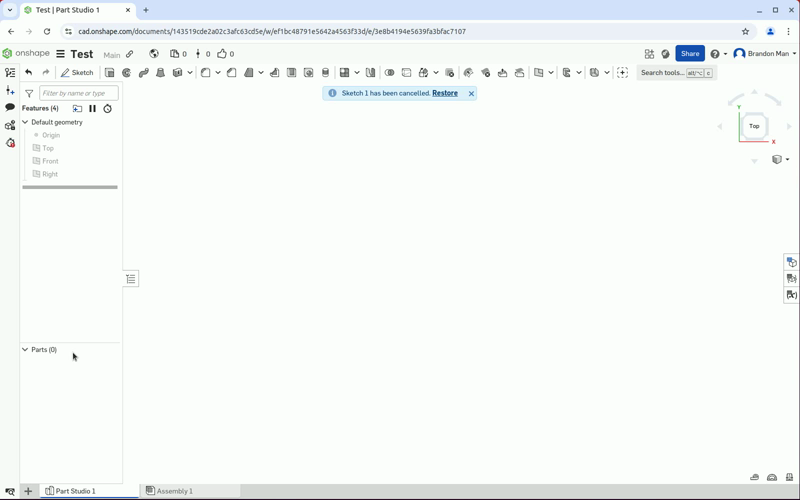
key(y)
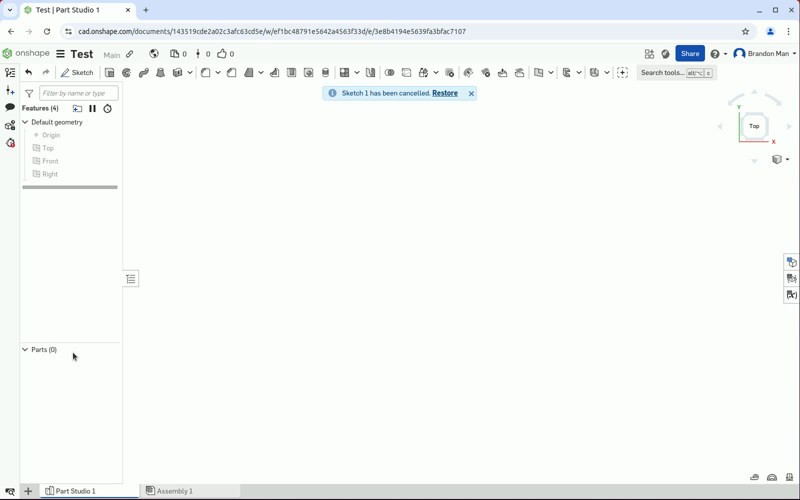
key(shift+p)
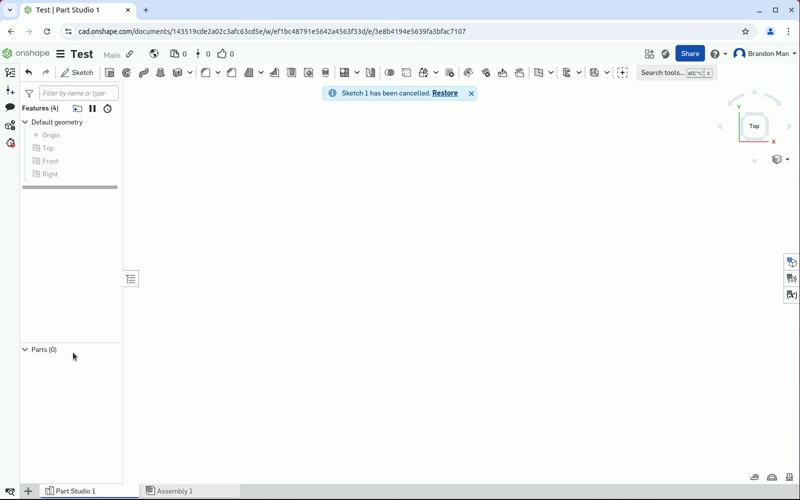
key(space)
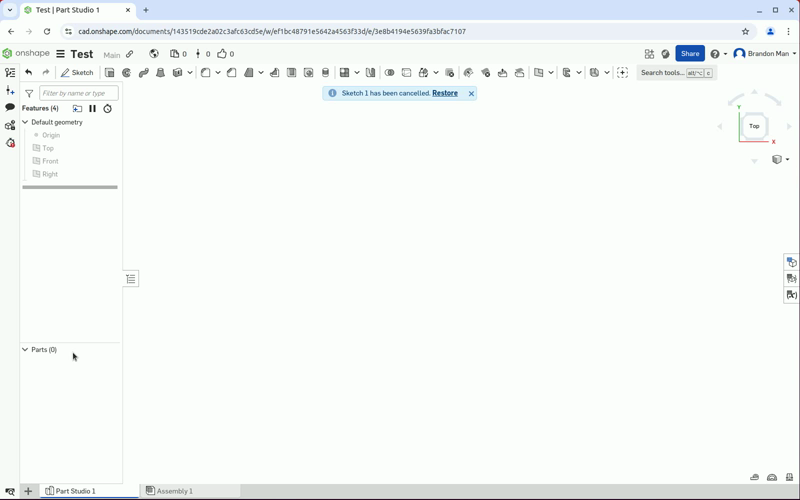
key_down(shift)
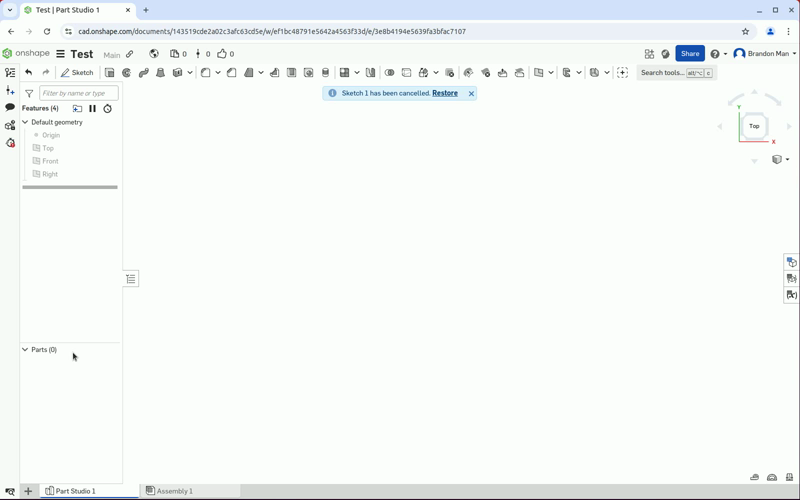
key(up)
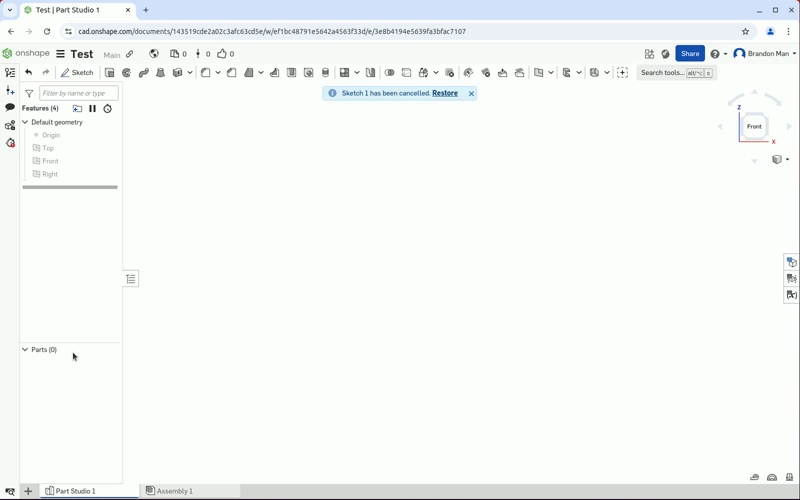
key_up(shift)
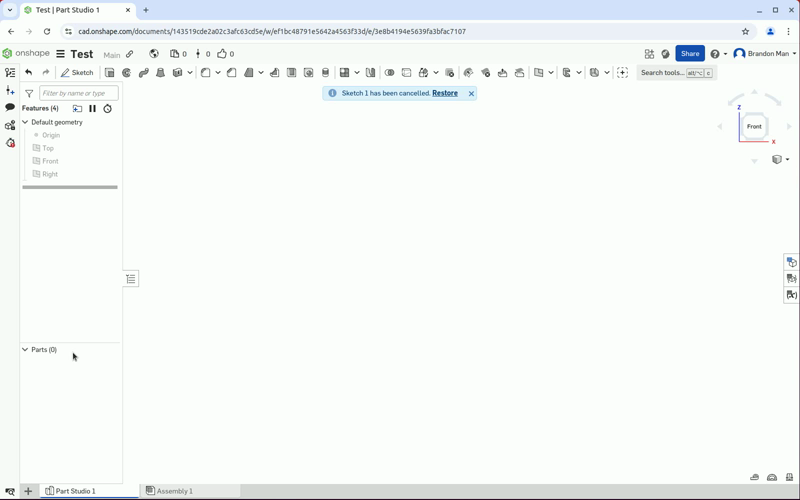
mouse_move(73, 352)
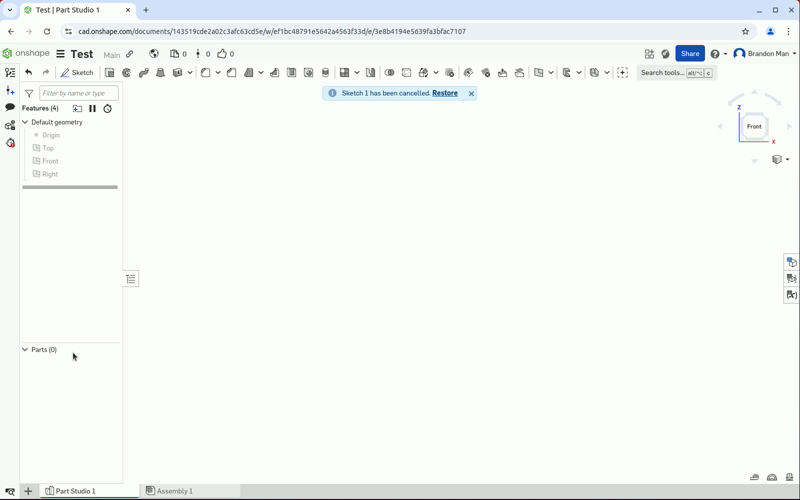
key(shift+y)
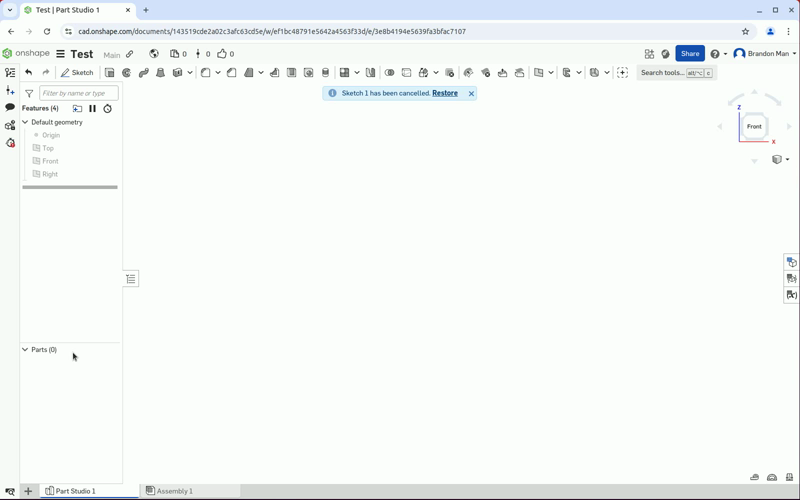
key(shift+s)
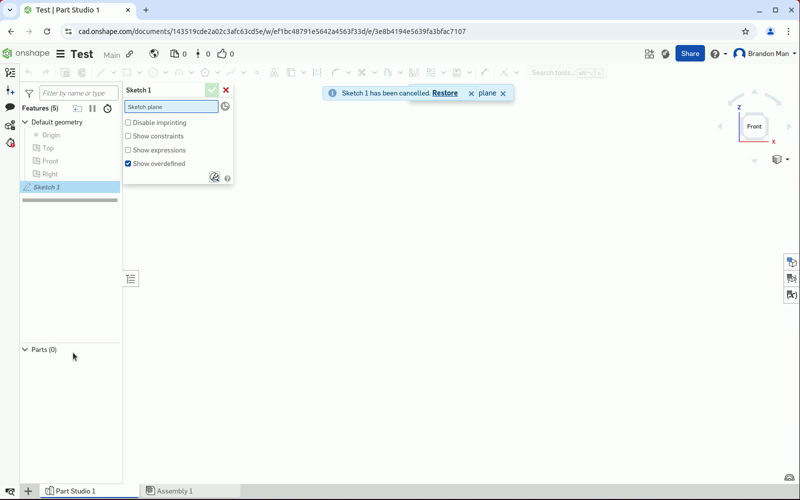
mouse_move(73, 163)
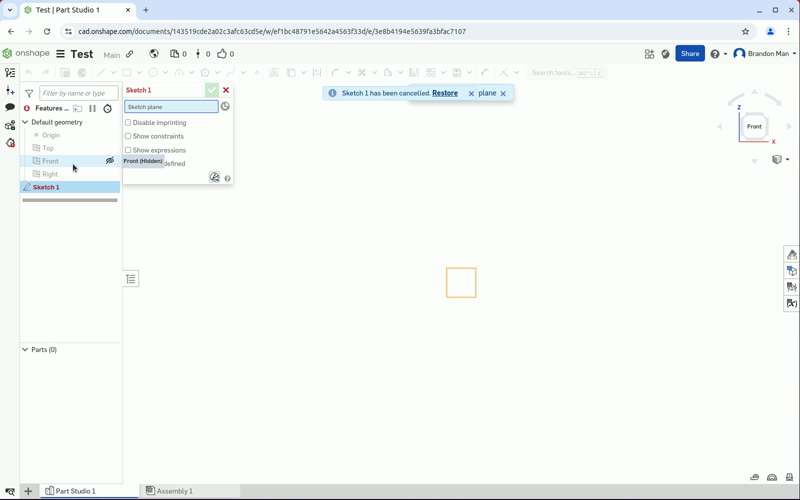
click(73, 163)
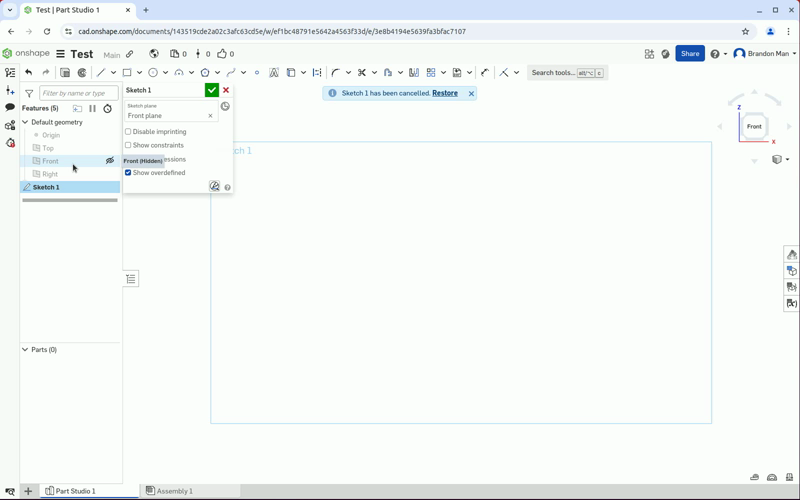
mouse_move(73, 352)
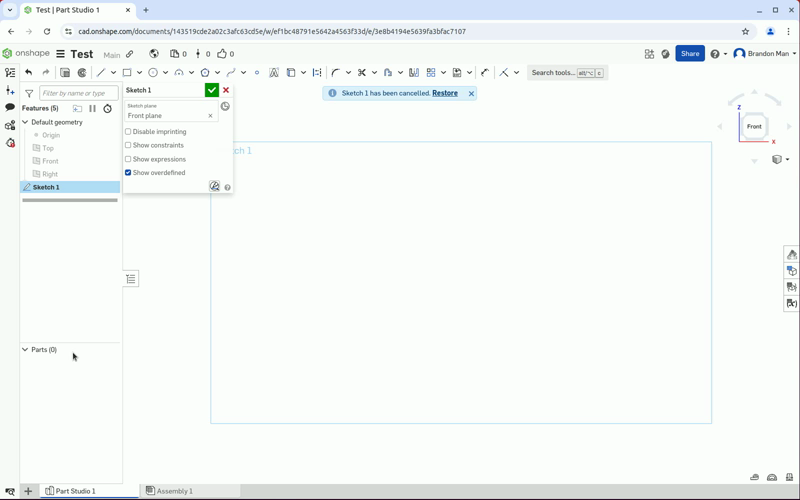
key(y)
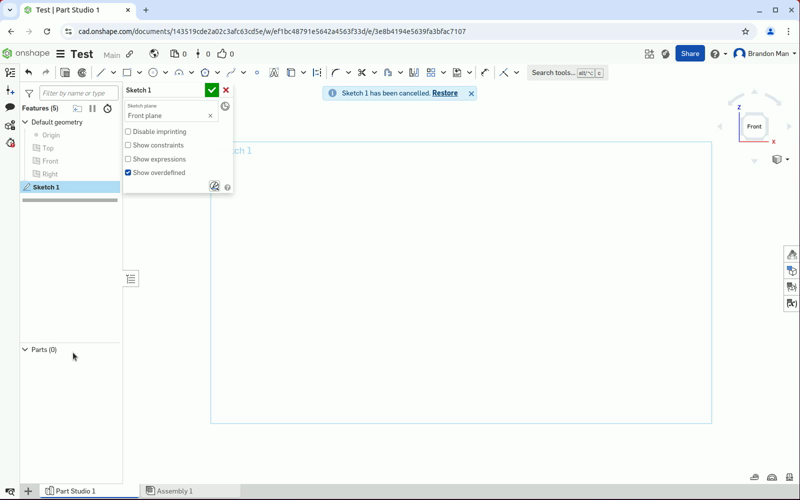
key(l)
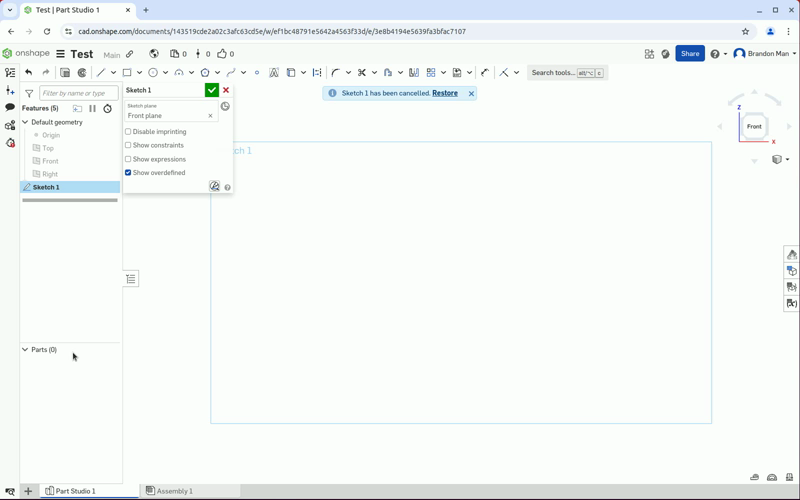
key_down(shift)
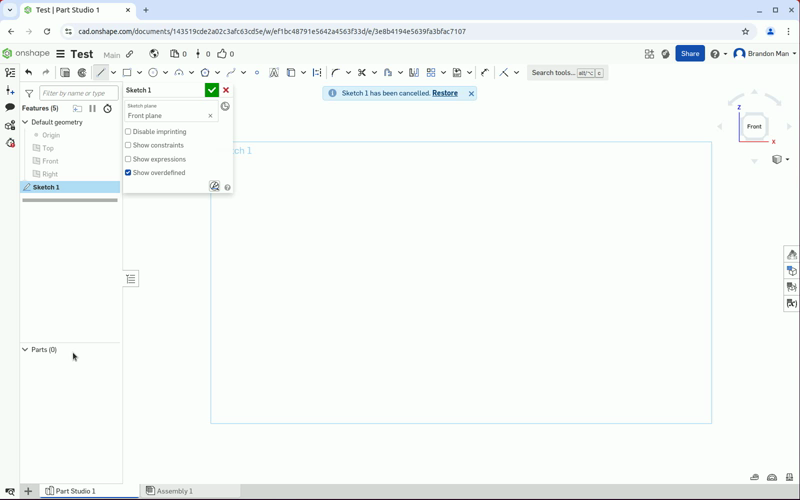
mouse_move(498, 245)
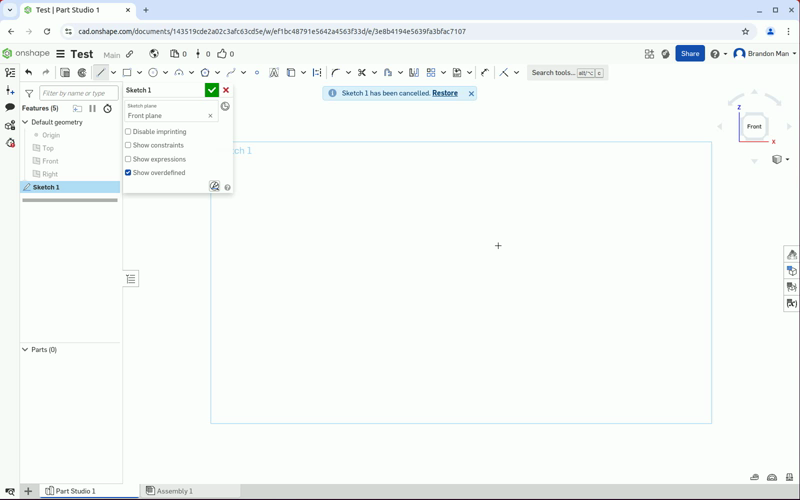
click(498, 245)
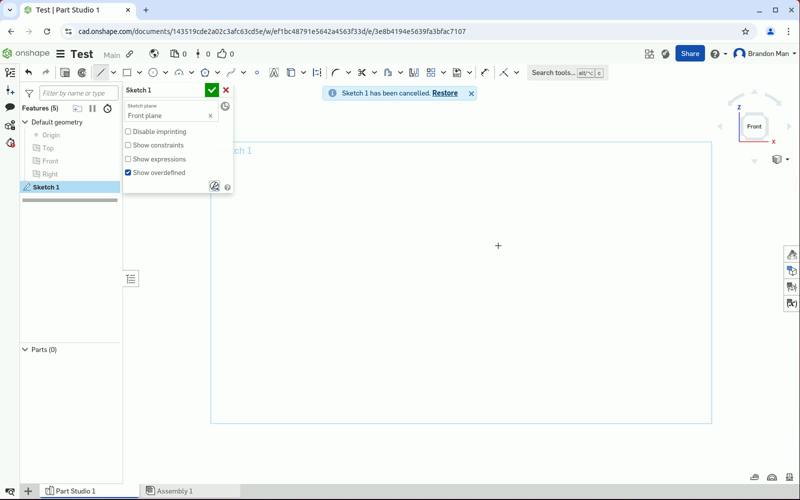
key_up(shift)
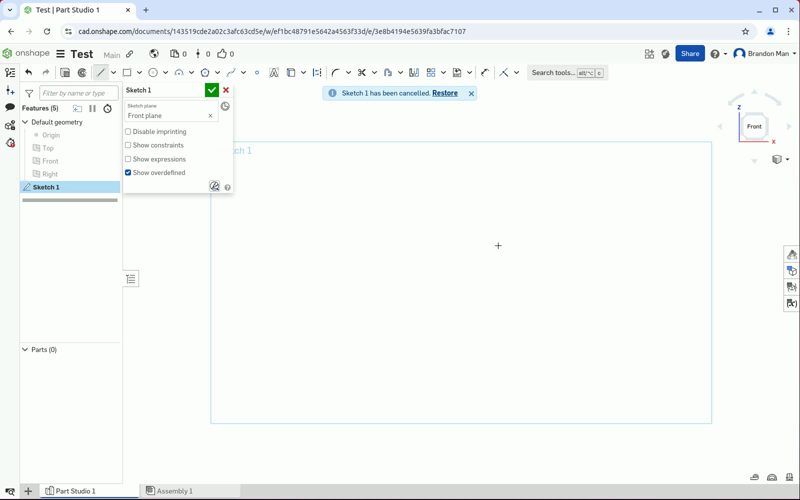
key_down(shift)
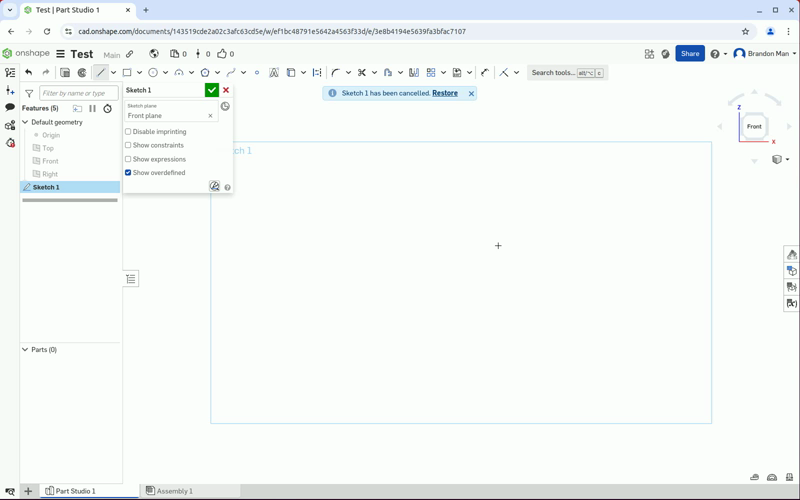
mouse_move(573, 245)
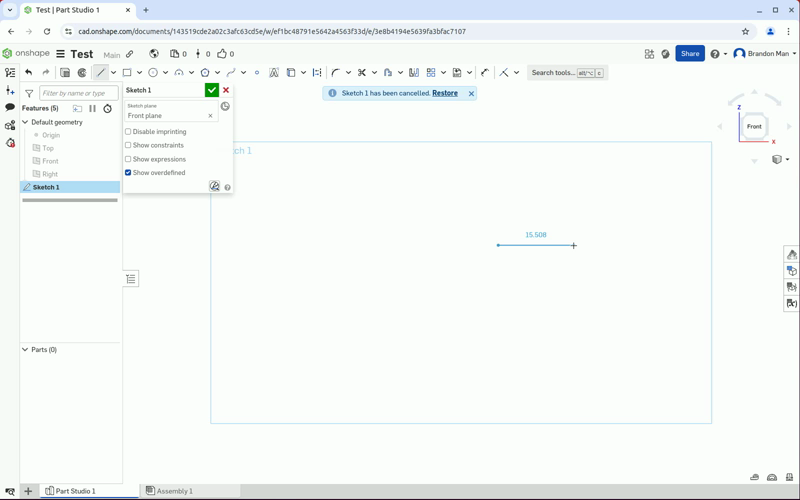
click(573, 245)
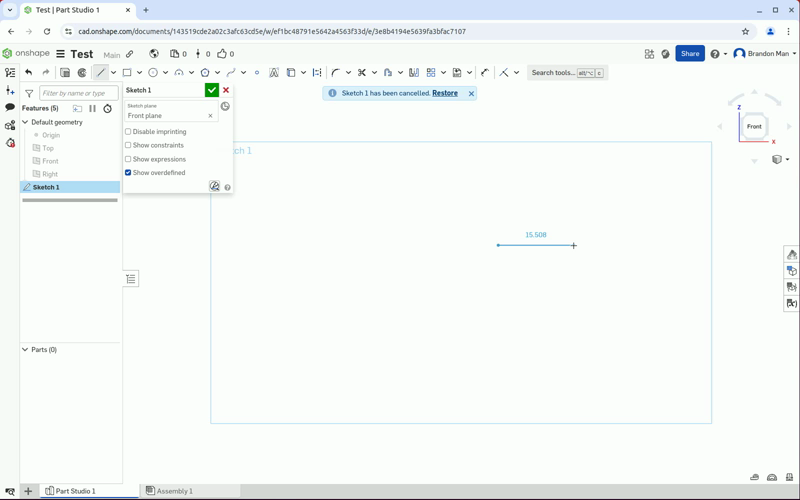
key_up(shift)
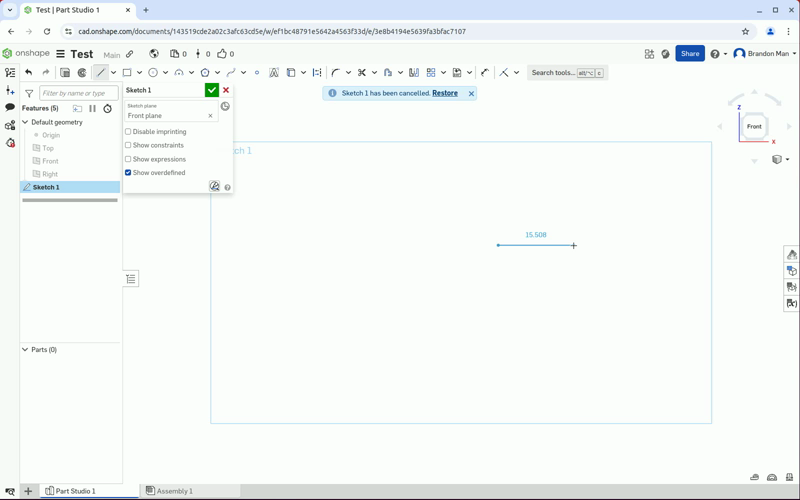
key_down(shift)
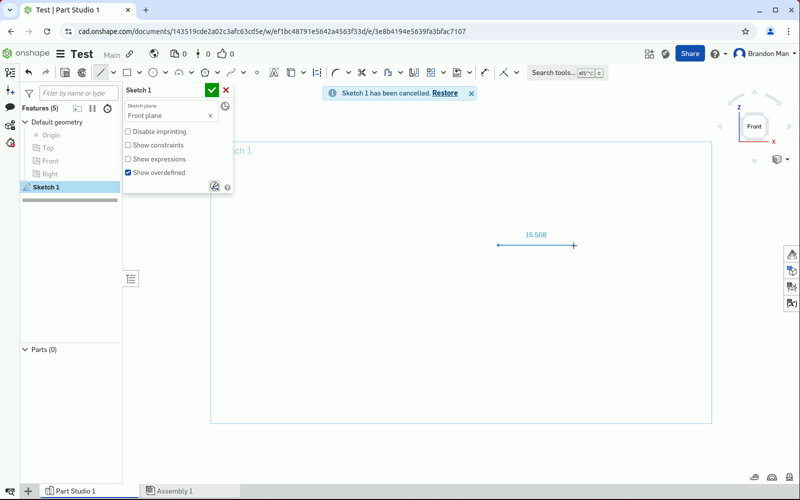
mouse_move(589, 245)
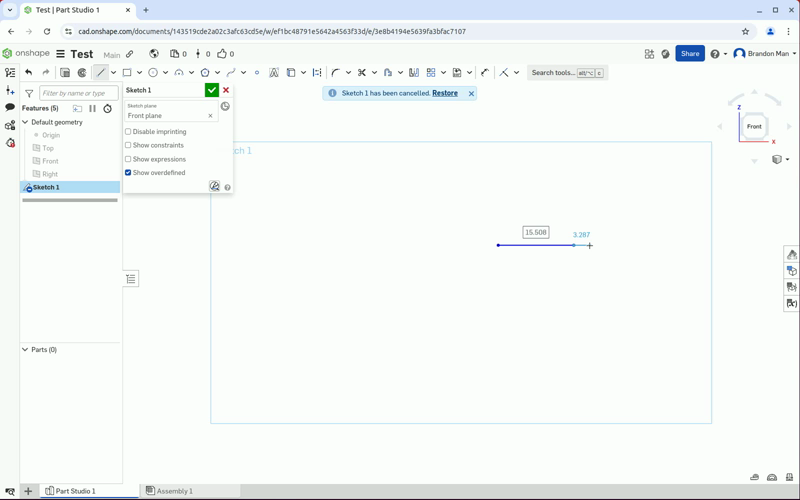
mouse_move(573, 207)
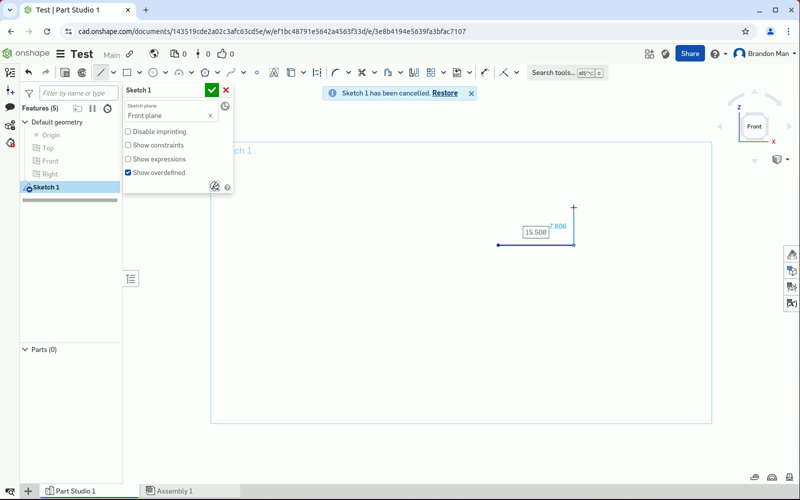
click(573, 207)
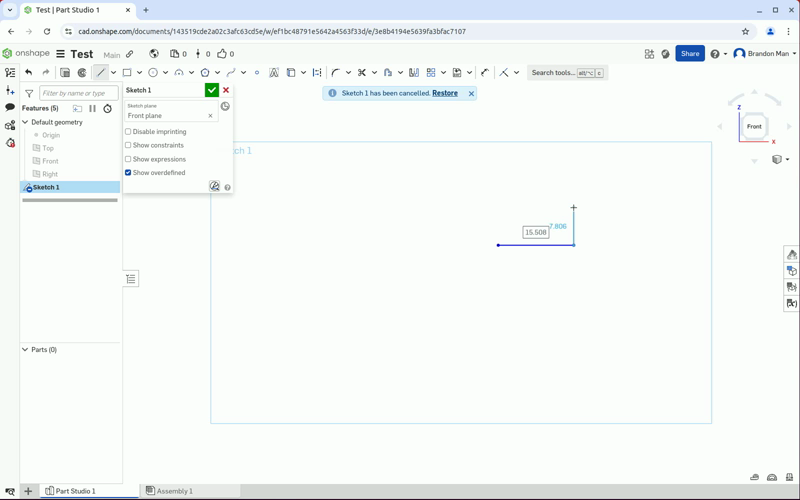
key_up(shift)
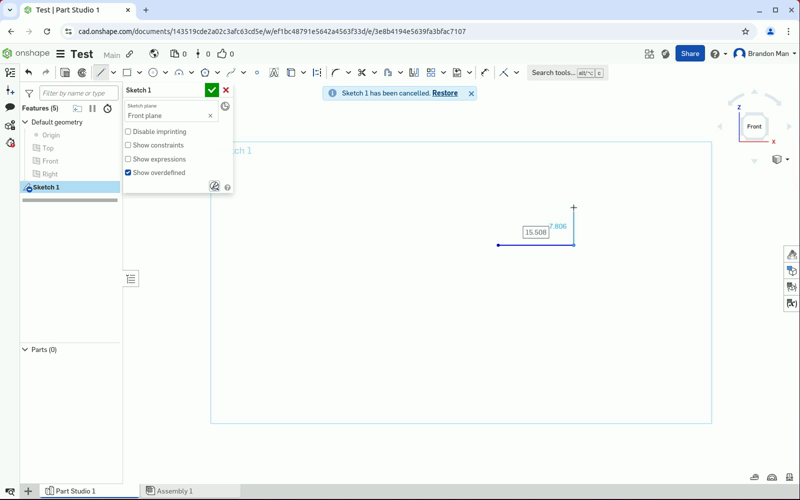
key_down(shift)
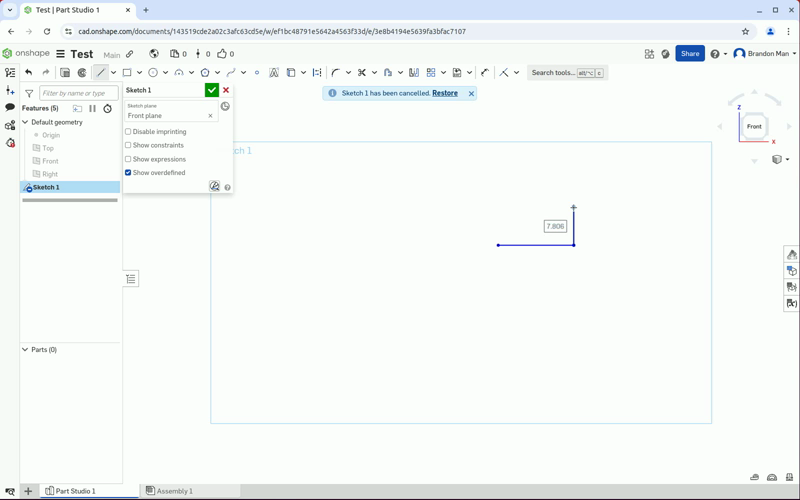
mouse_move(498, 207)
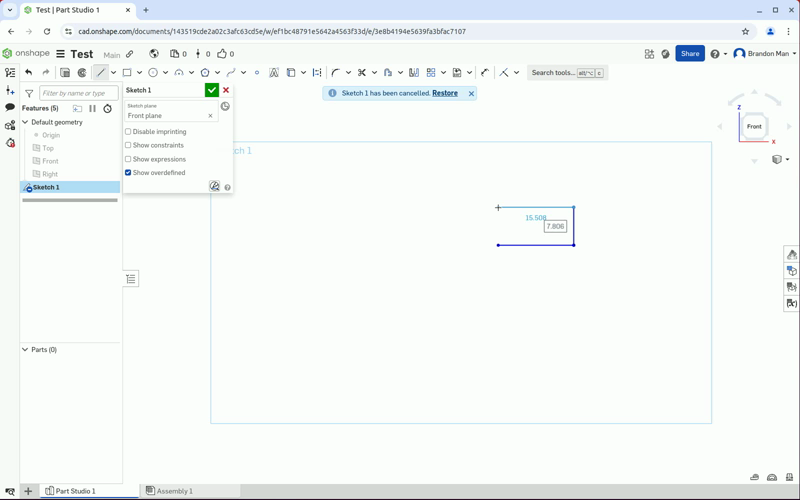
click(498, 207)
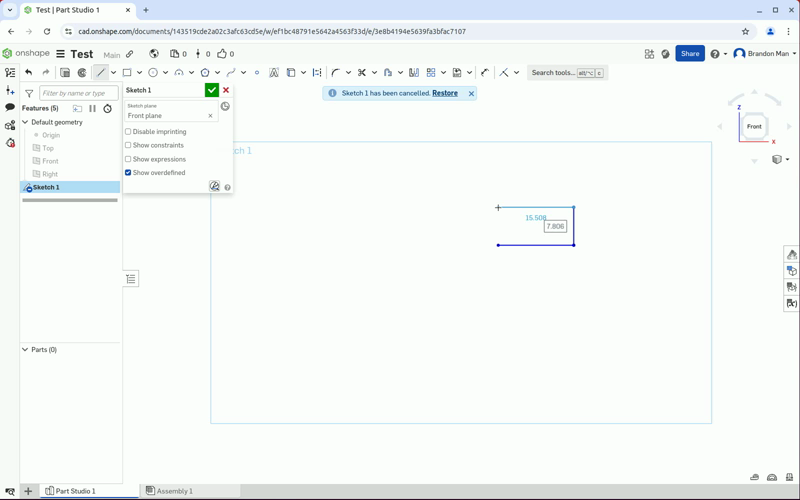
key_up(shift)
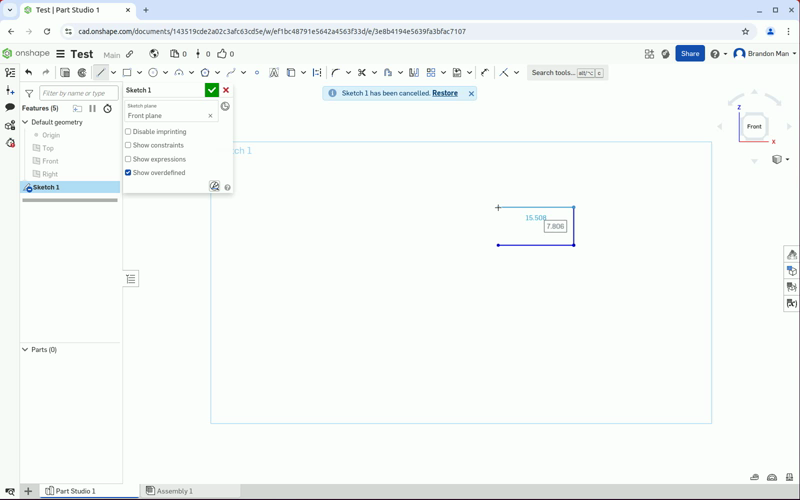
mouse_move(528, 207)
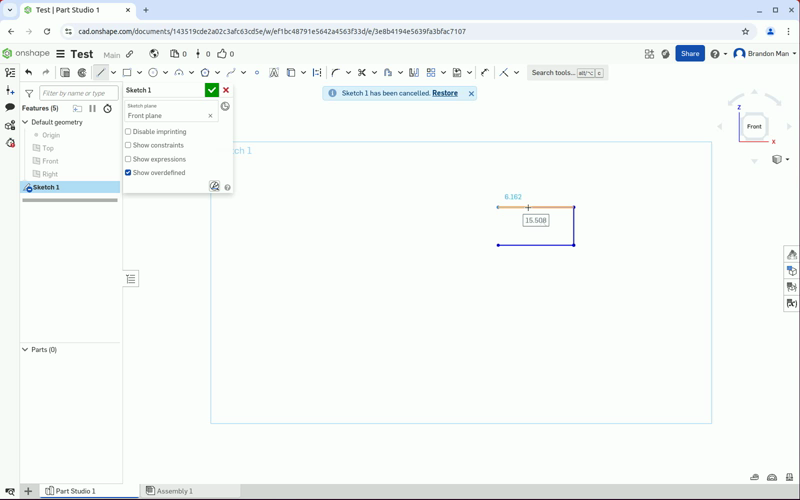
key_down(shift)
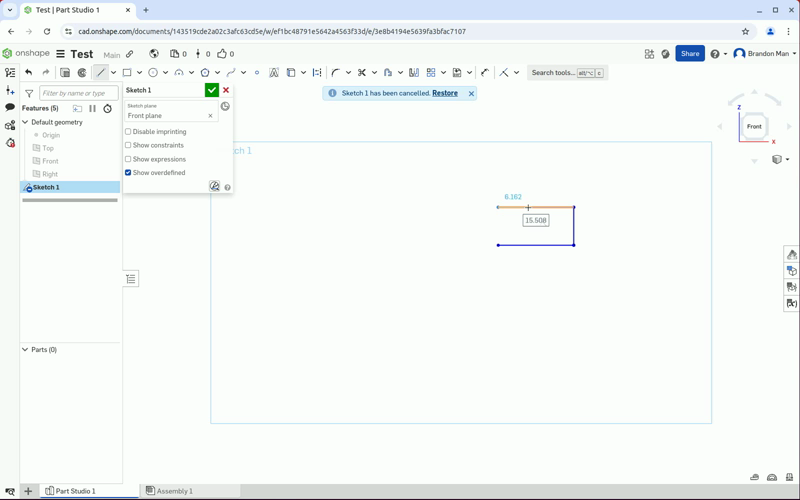
mouse_move(498, 245)
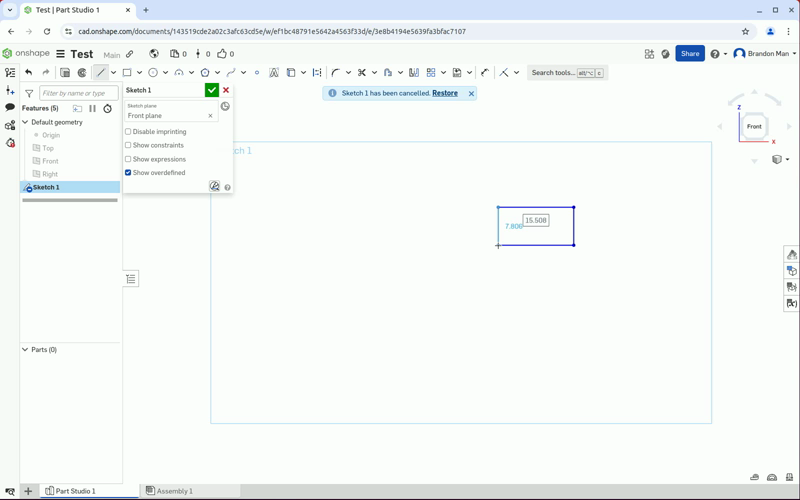
key_up(shift)
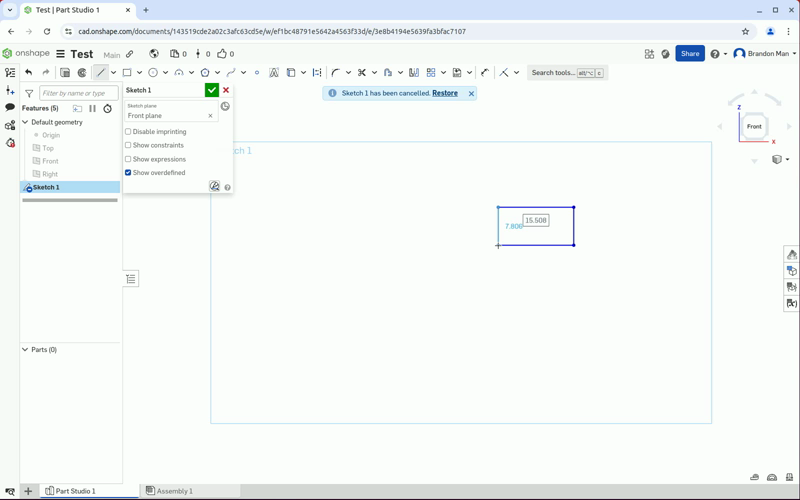
click(498, 245)
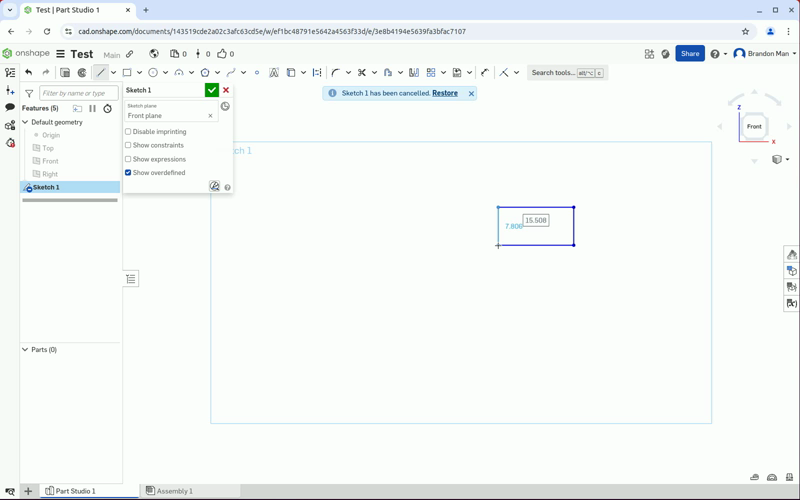
key(esc)
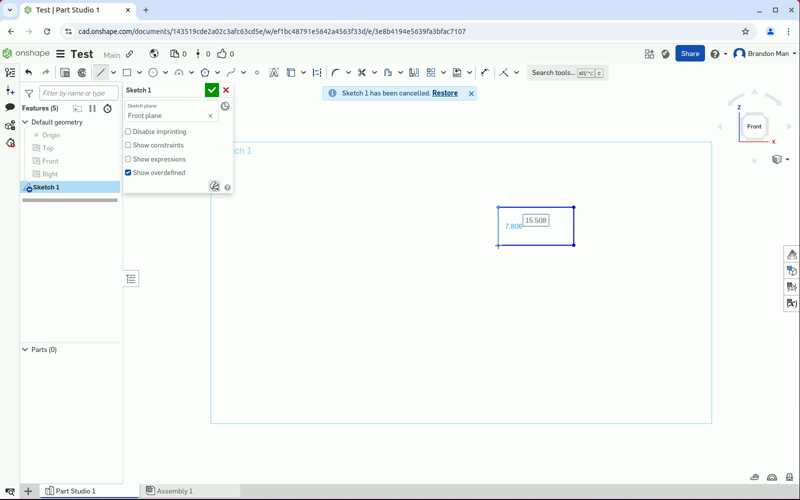
key(c)
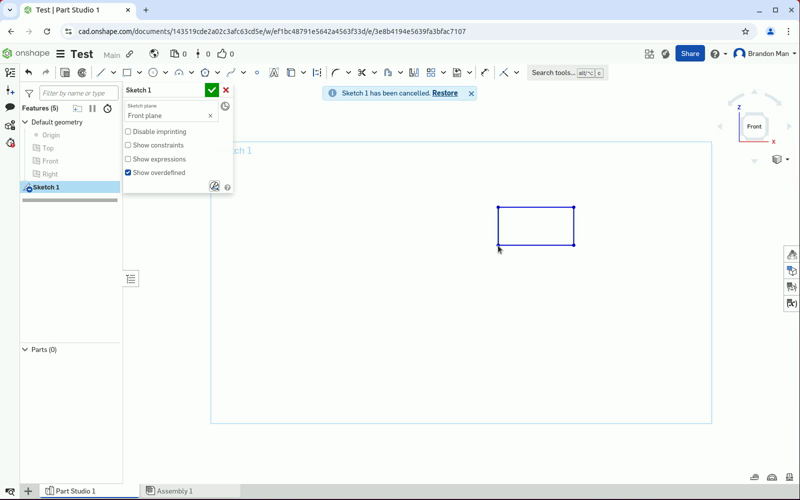
key_down(shift)
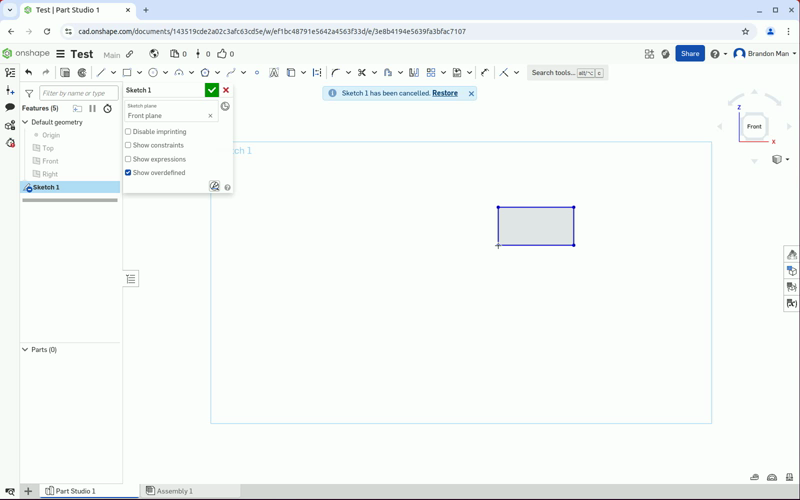
mouse_move(554, 219)
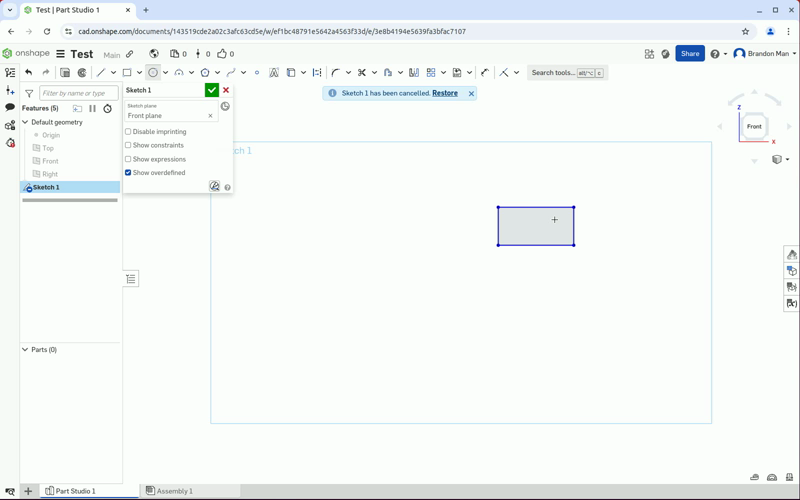
click(554, 219)
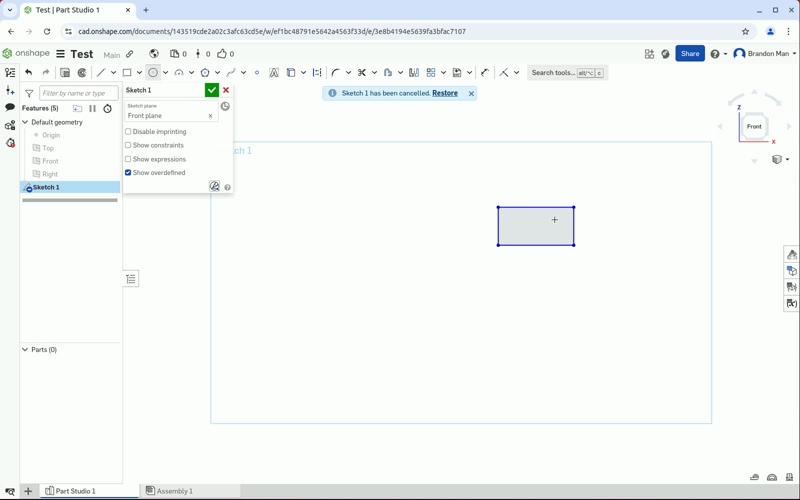
key_up(shift)
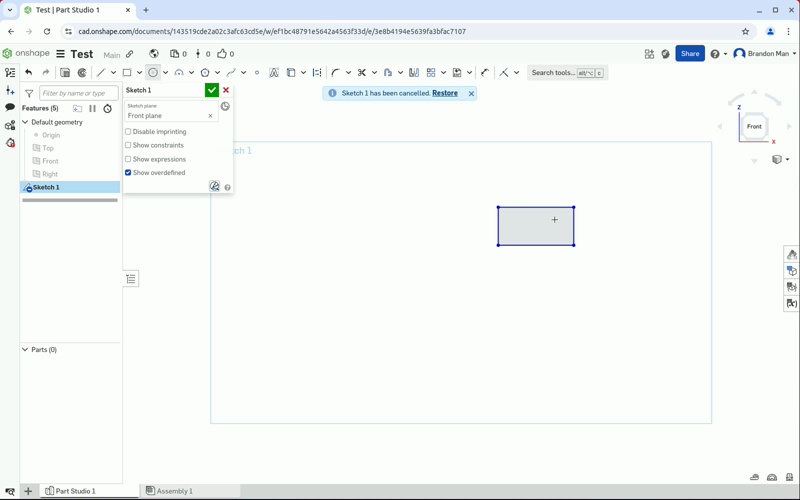
mouse_move(558, 219)
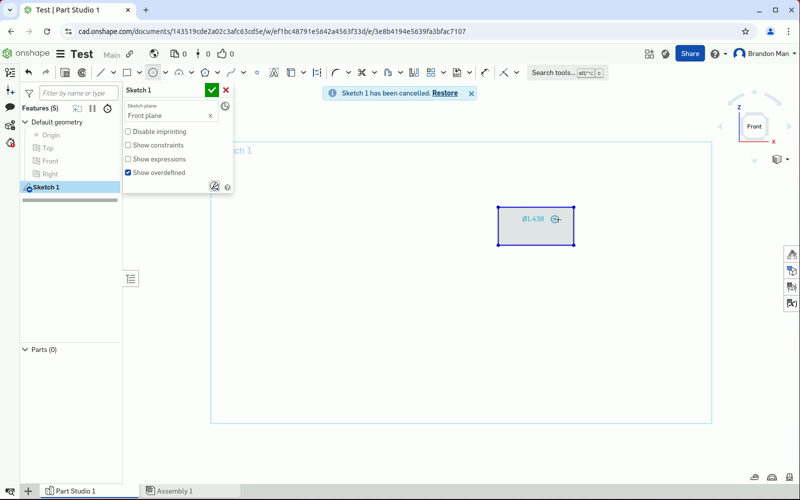
click(558, 219)
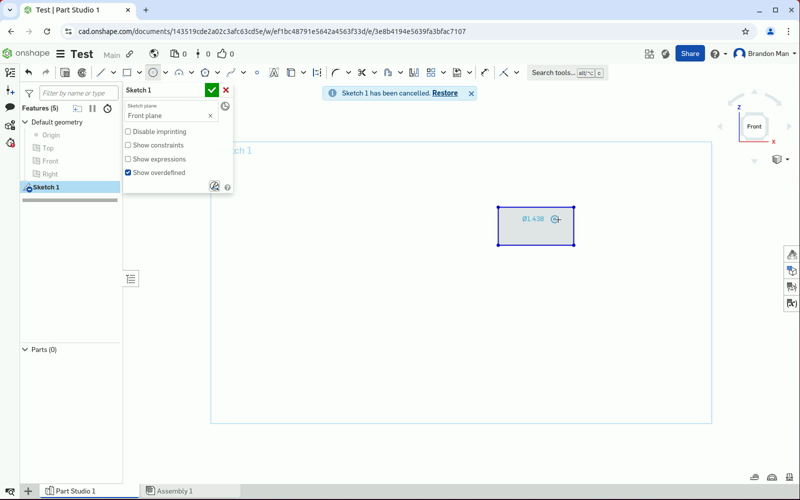
key(esc)
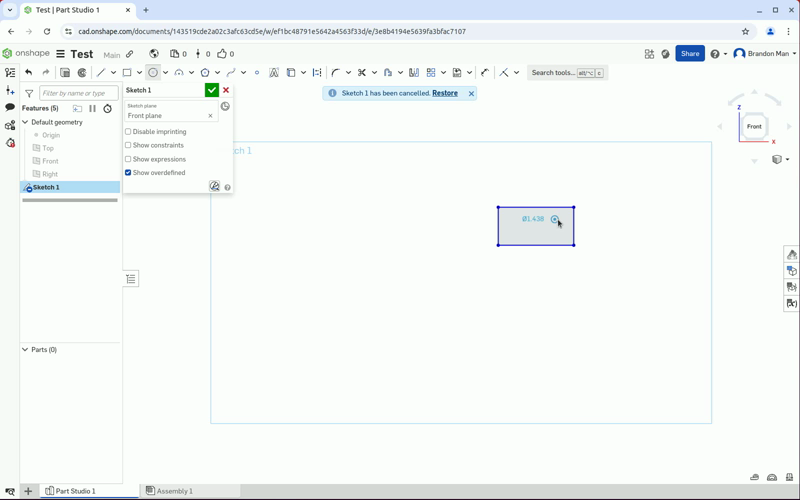
mouse_move(522, 210)
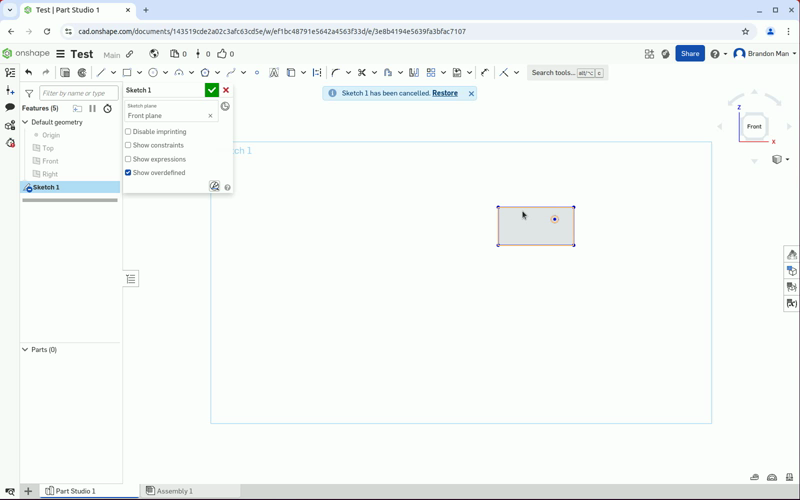
click(522, 210)
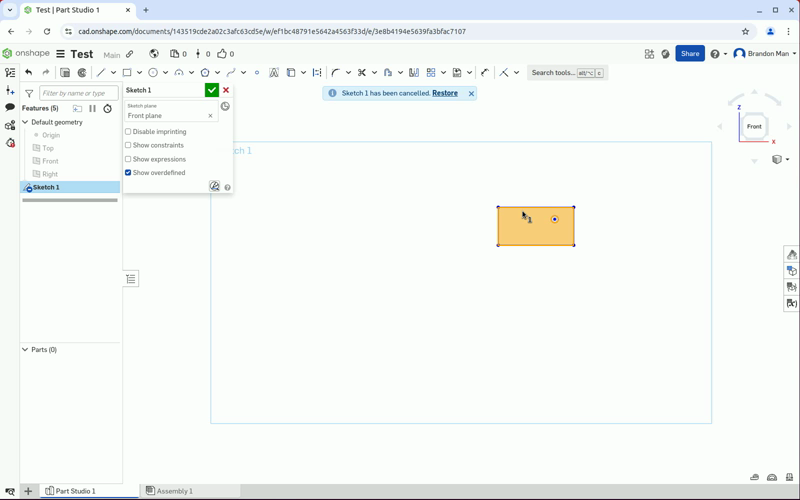
mouse_move(73, 352)
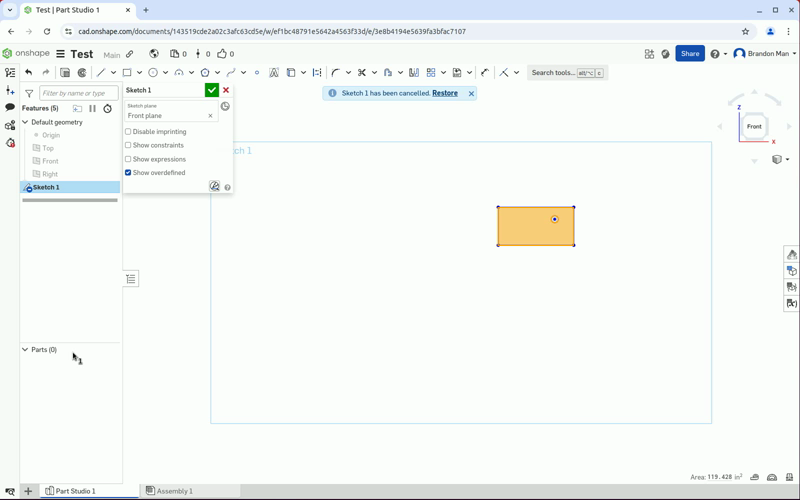
key(shift+y)
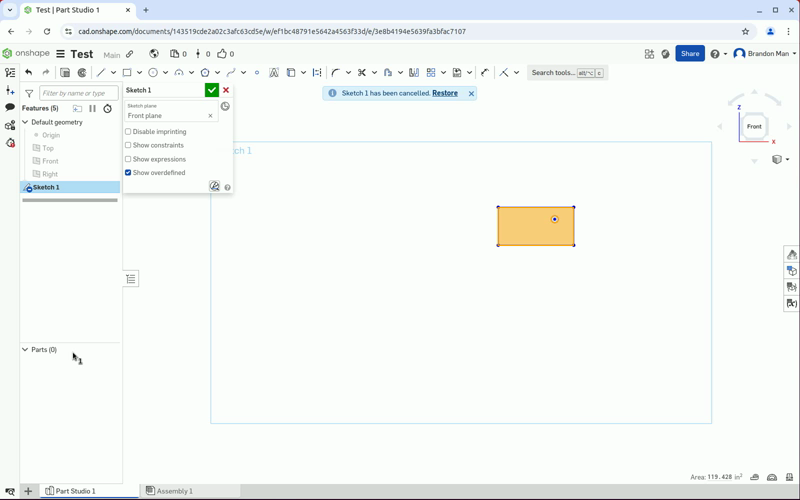
key(shift+e)
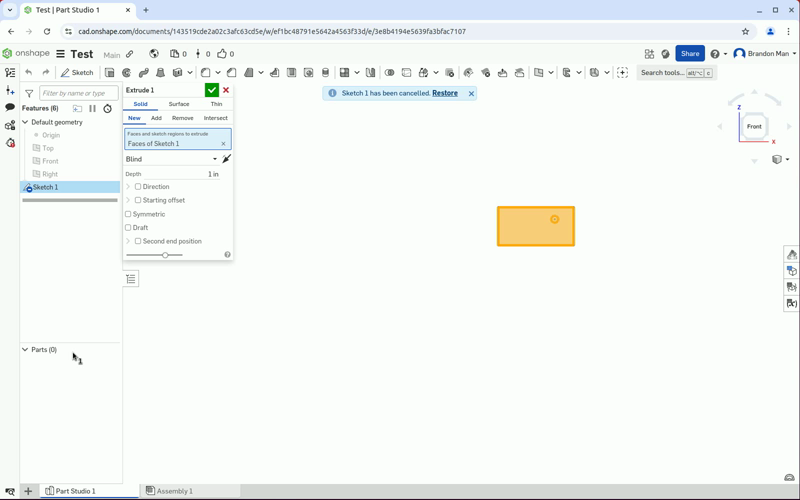
mouse_move(143, 106)
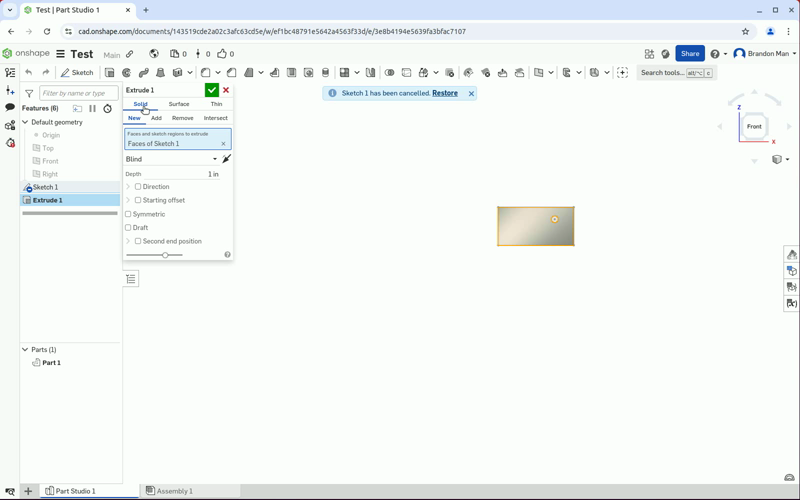
click(143, 106)
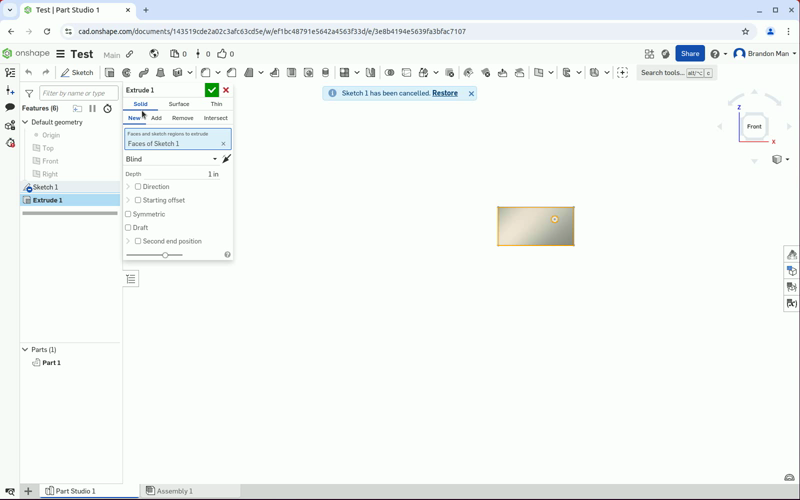
mouse_move(137, 120)
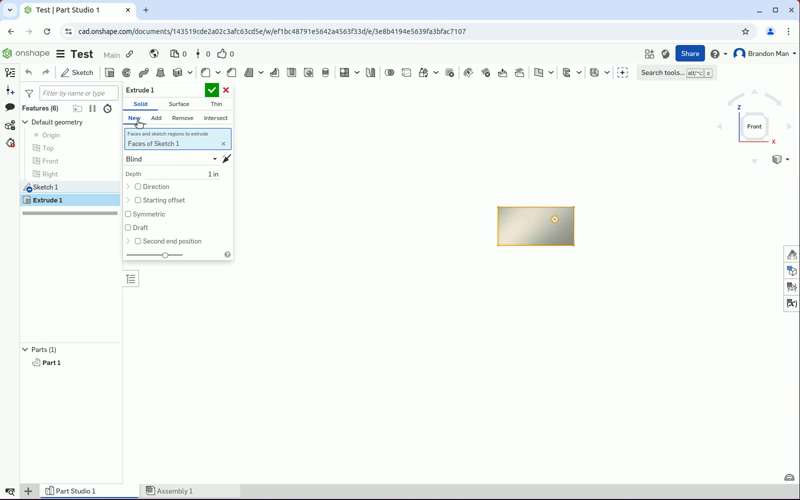
click(137, 120)
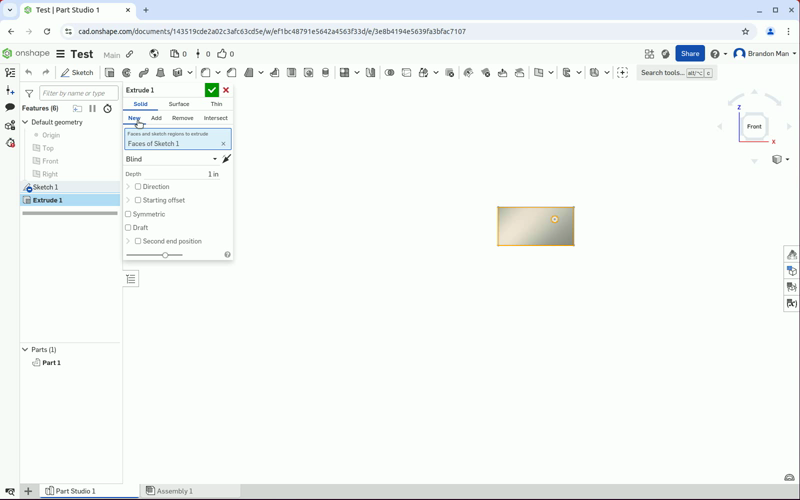
key(tab, 4)
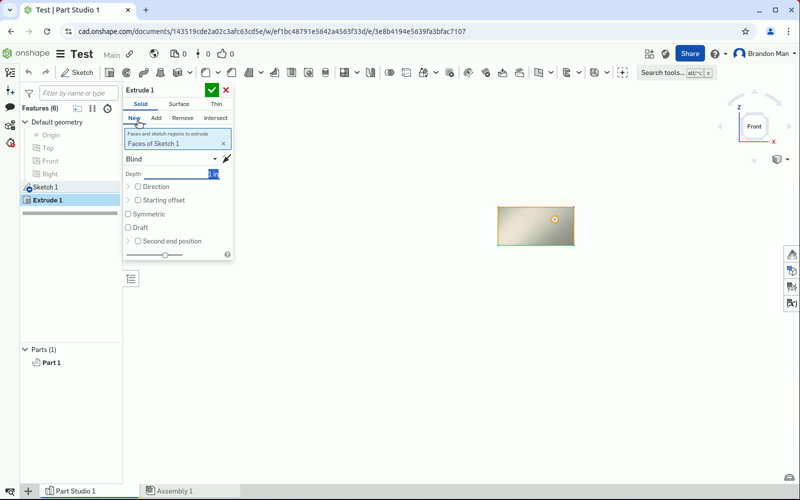
text(1.926)
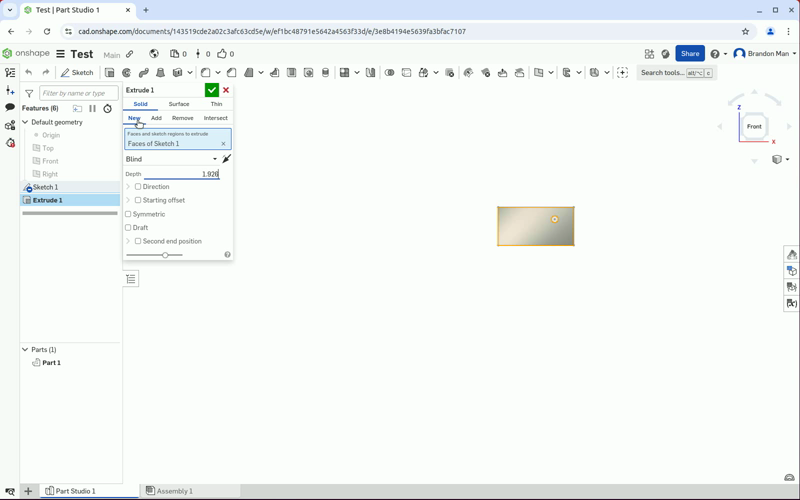
key(enter)
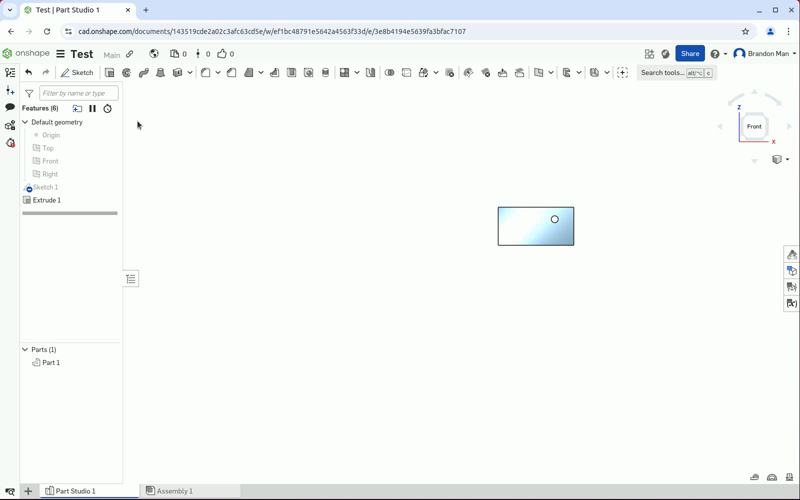
key(shift+h)
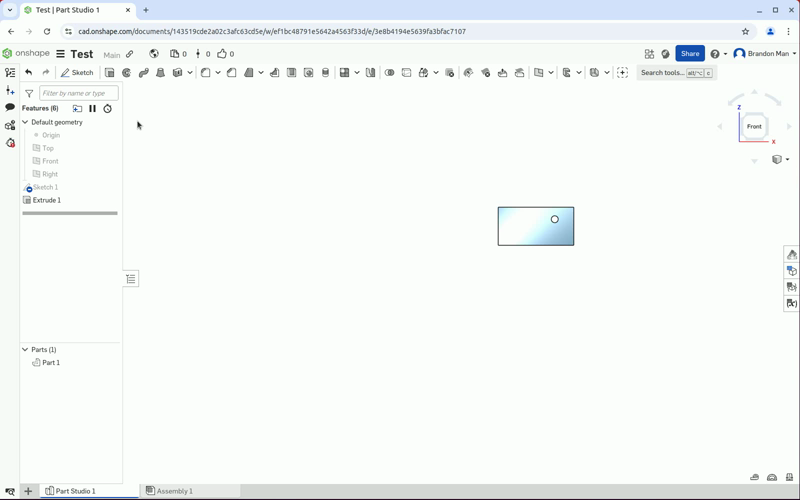
key(shift+h)
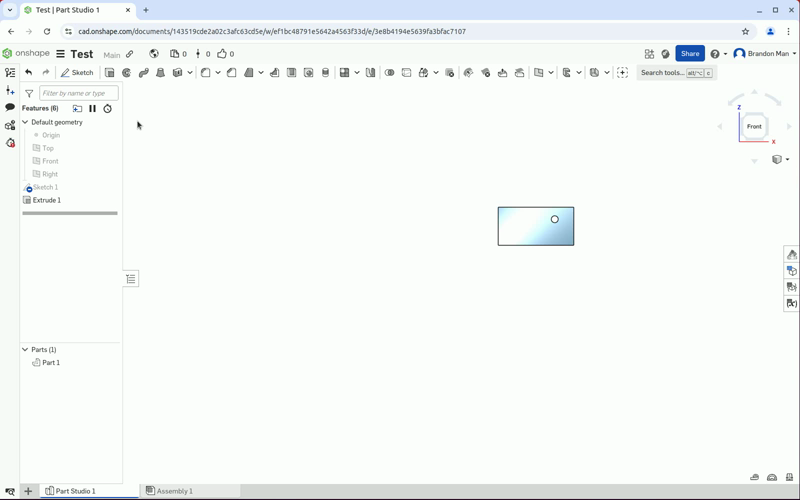
mouse_move(73, 189)
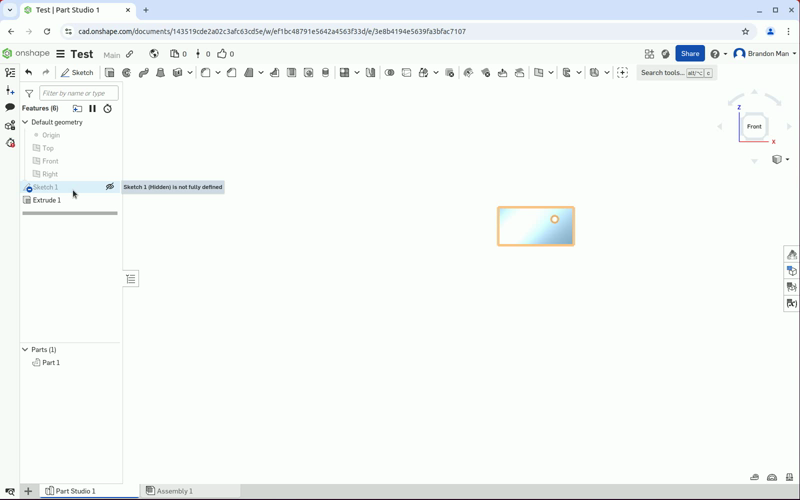
click(73, 189)
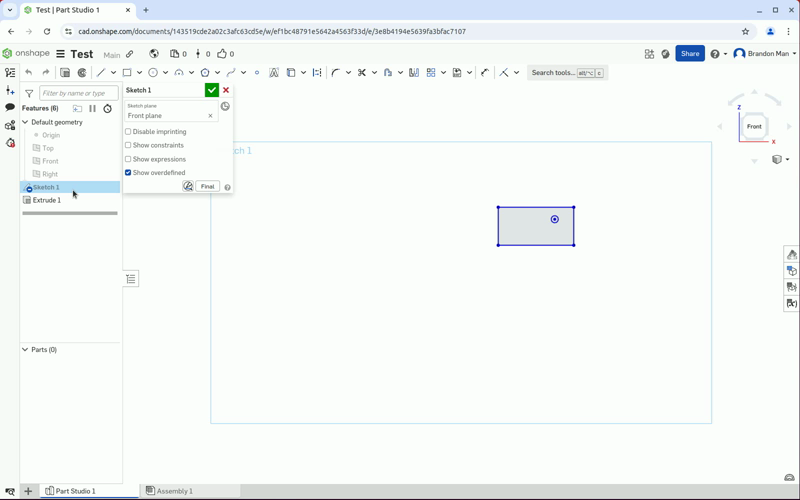
mouse_move(229, 92)
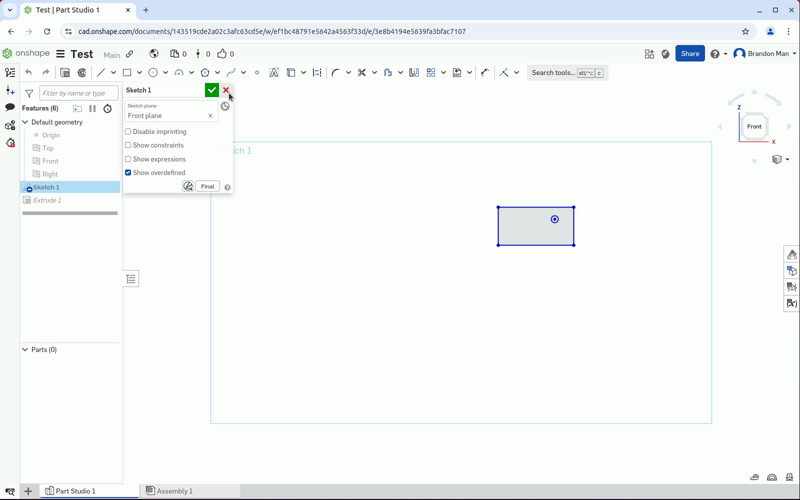
click(229, 92)
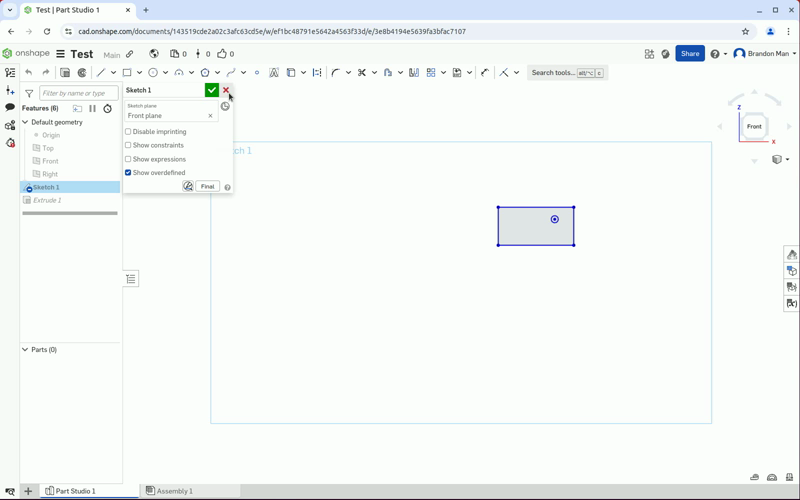
key(shift+s)
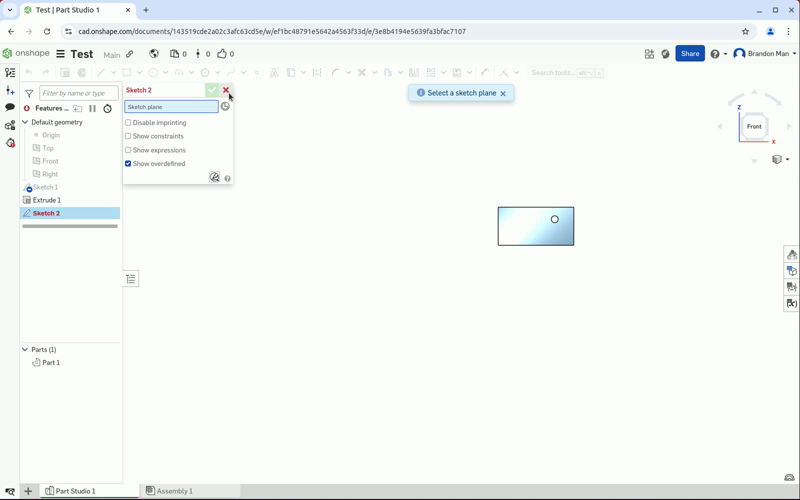
mouse_move(73, 163)
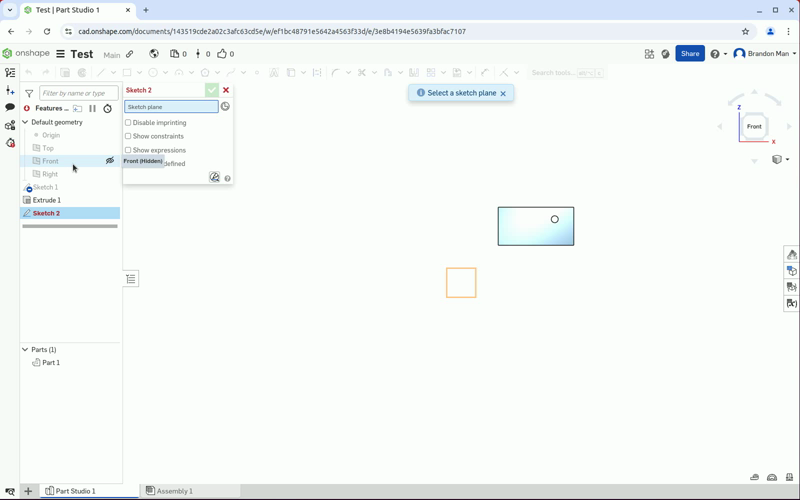
click(73, 163)
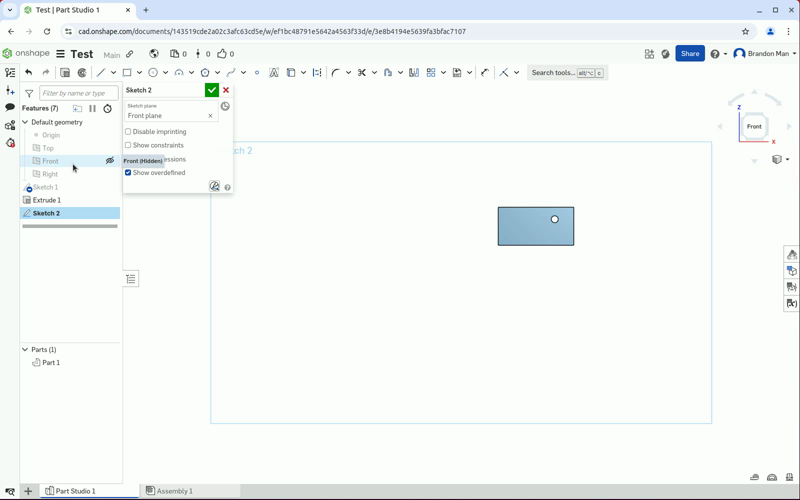
mouse_move(73, 352)
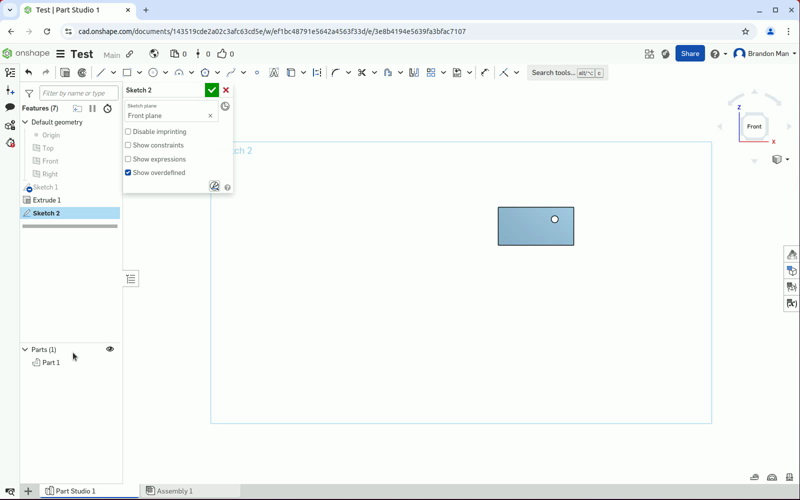
key(y)
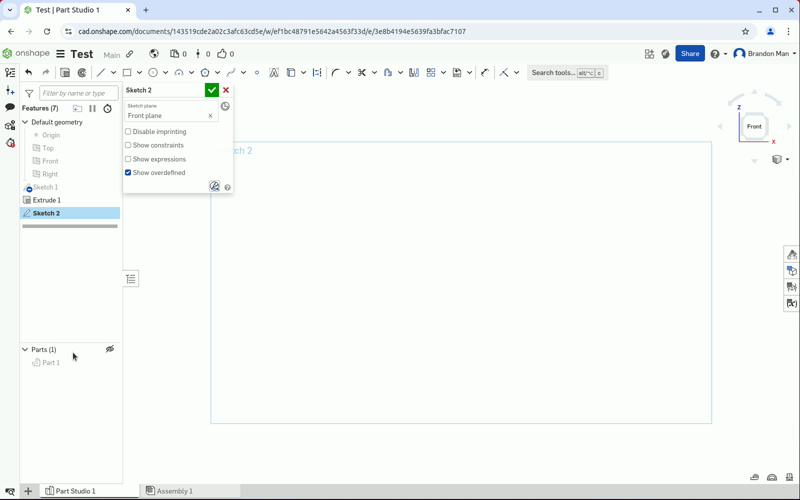
key(l)
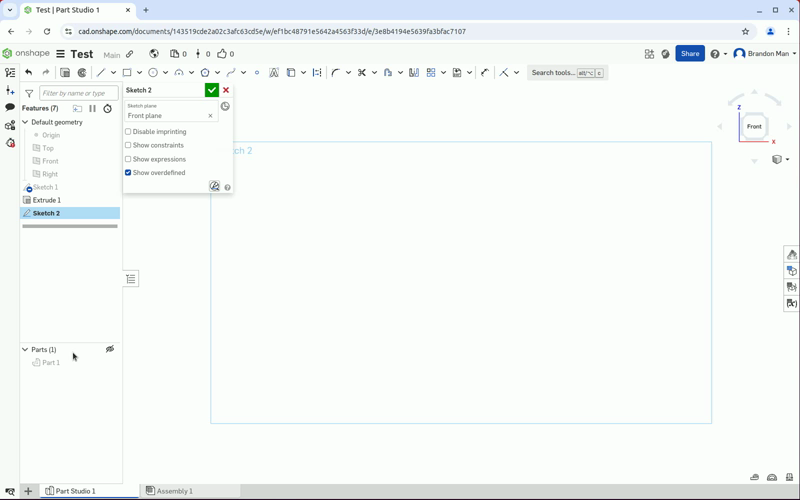
key_down(shift)
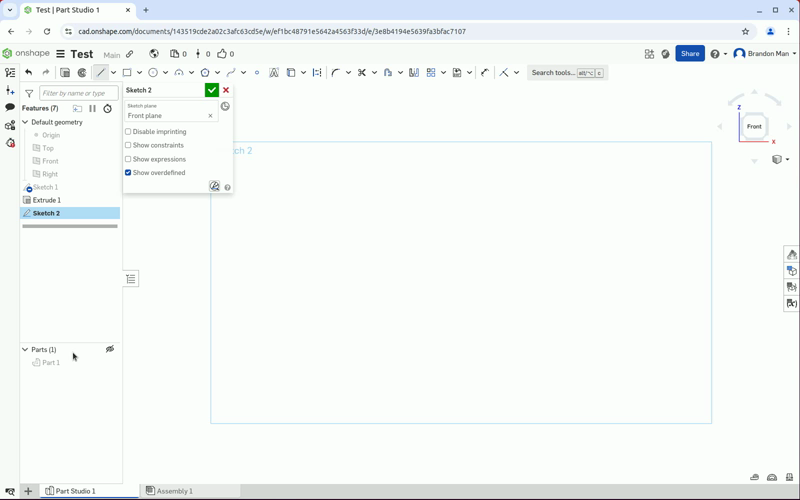
mouse_move(498, 282)
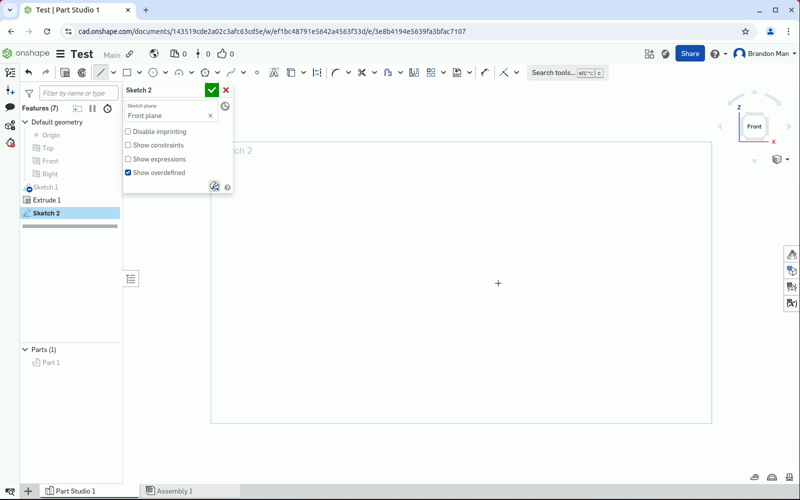
click(498, 282)
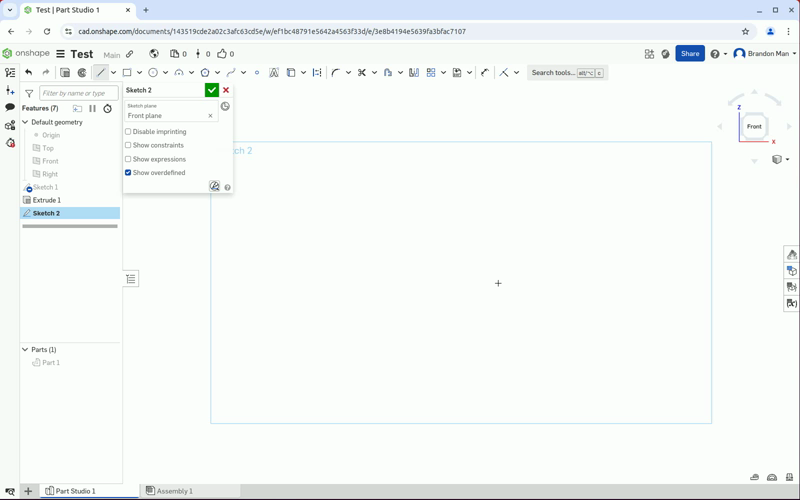
key_up(shift)
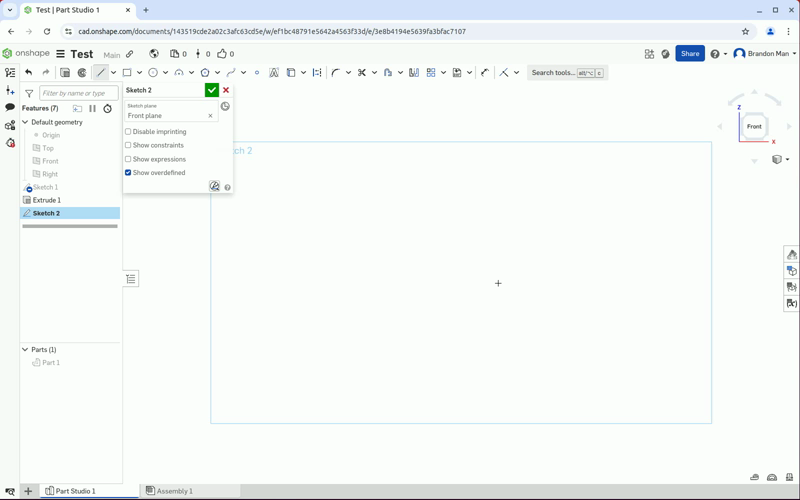
key_down(shift)
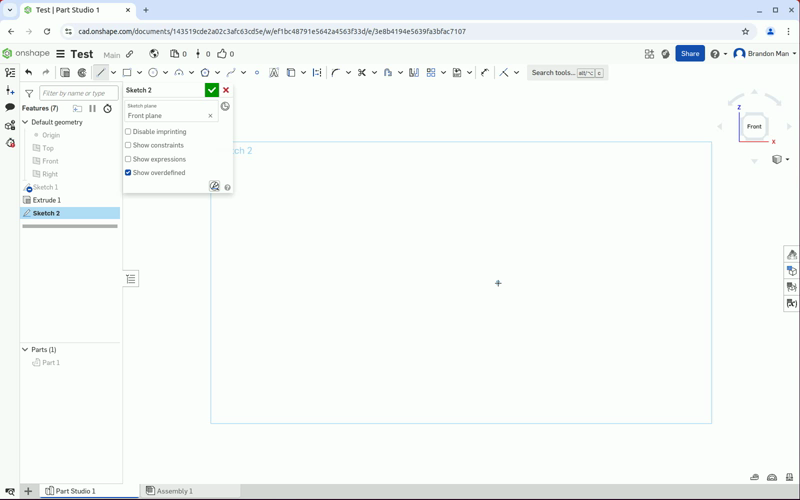
mouse_move(573, 282)
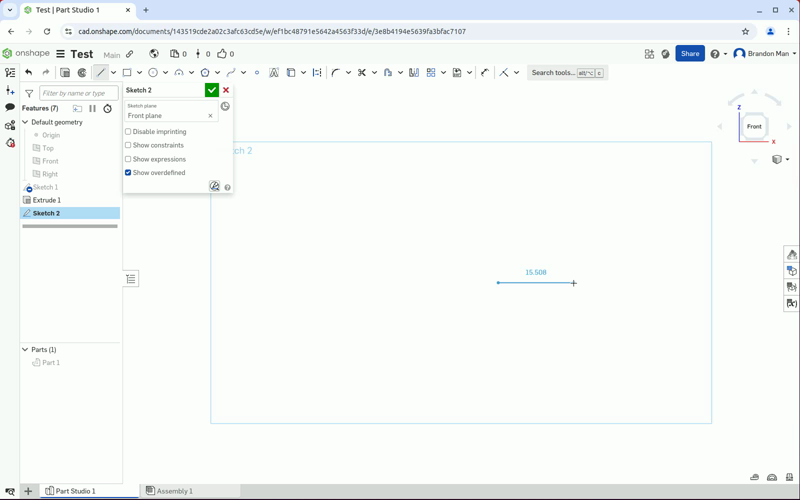
click(573, 282)
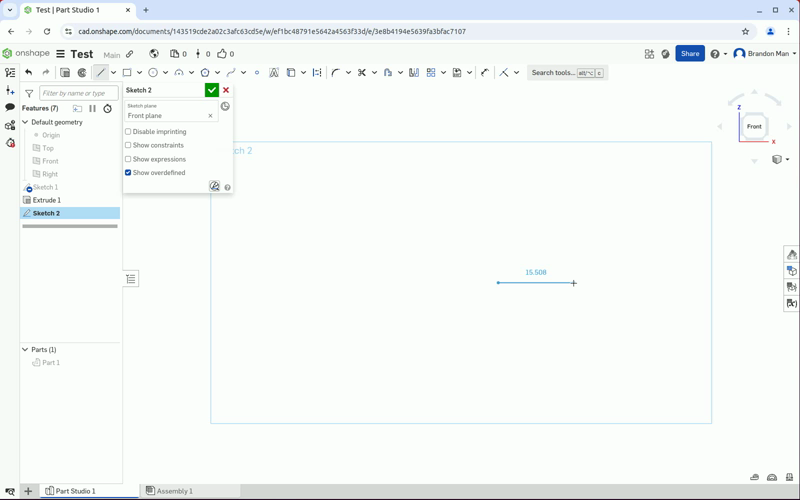
key_up(shift)
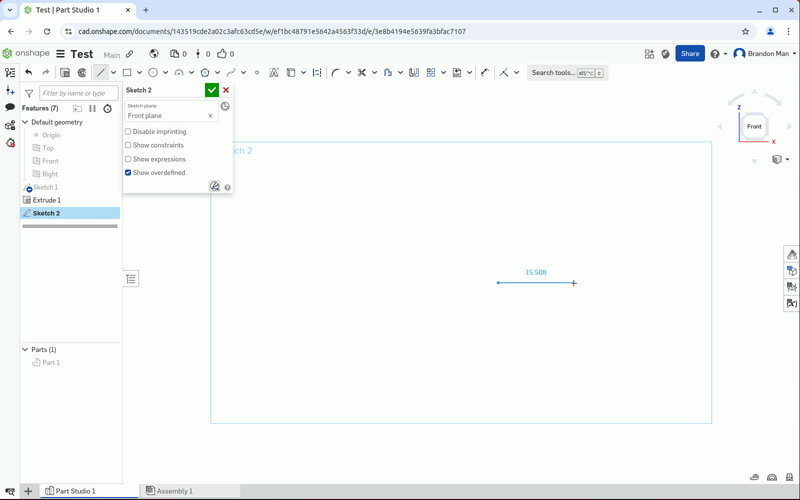
key_down(shift)
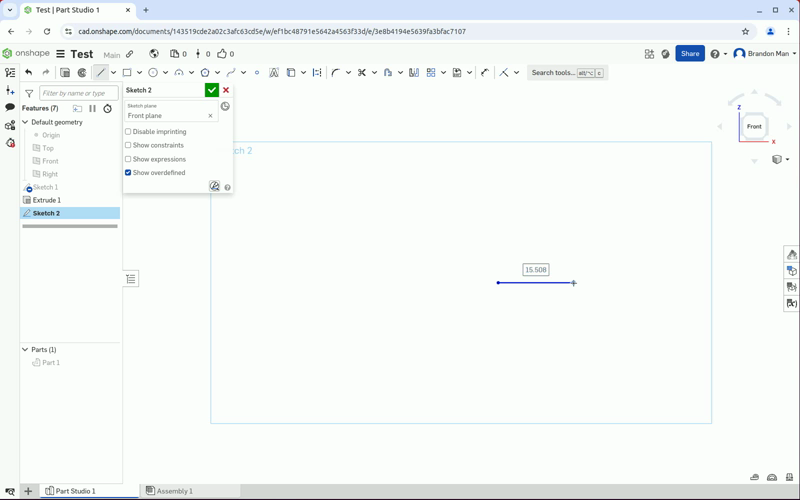
mouse_move(589, 282)
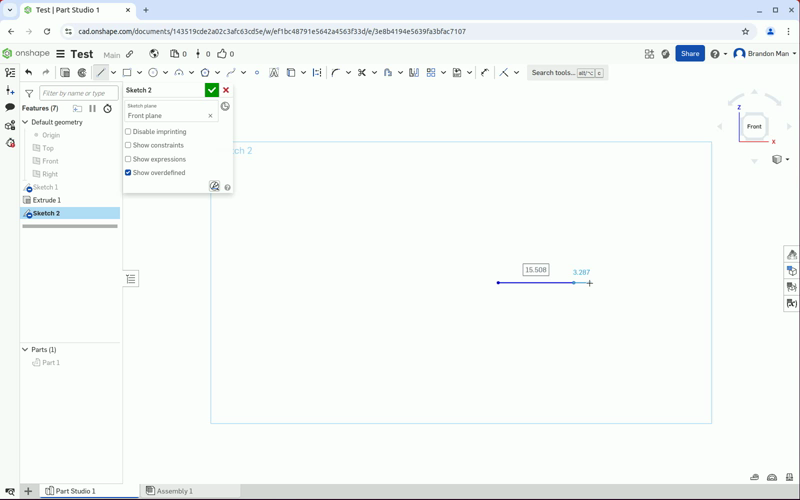
mouse_move(573, 244)
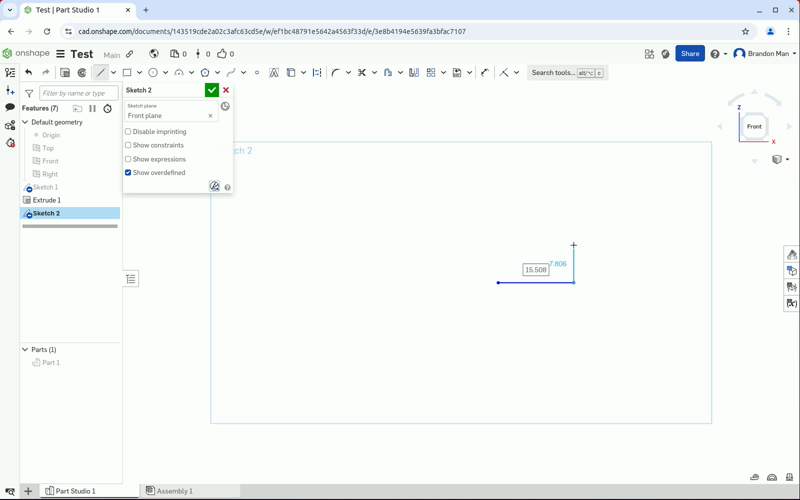
click(573, 244)
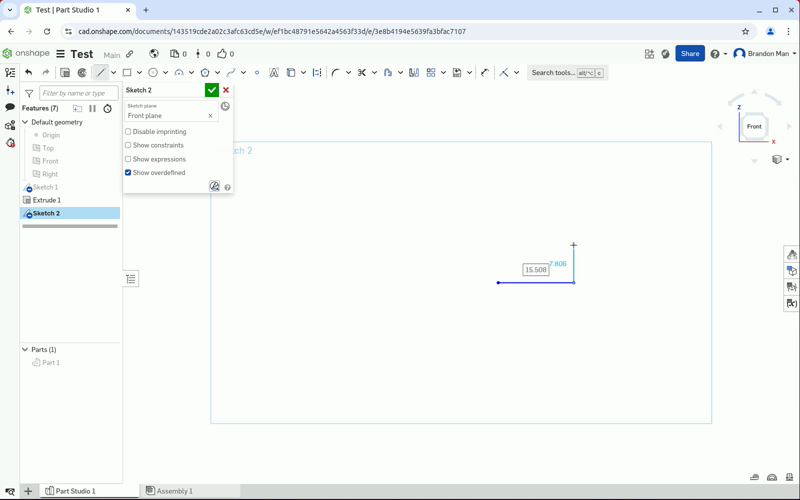
key_up(shift)
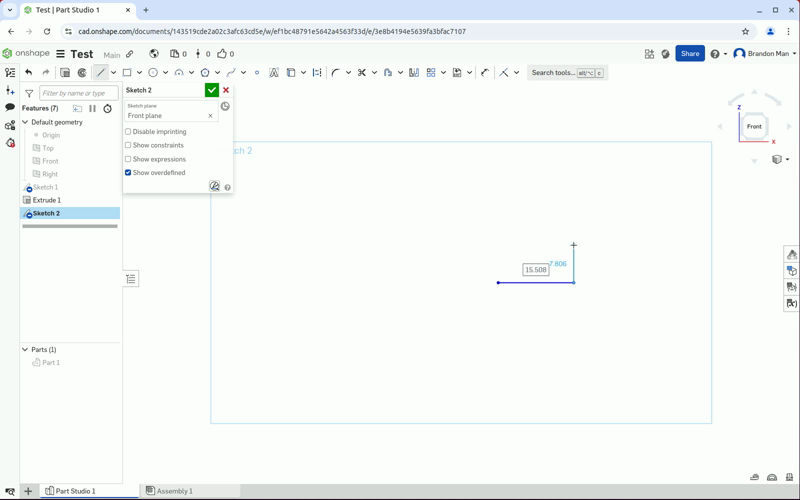
key_down(shift)
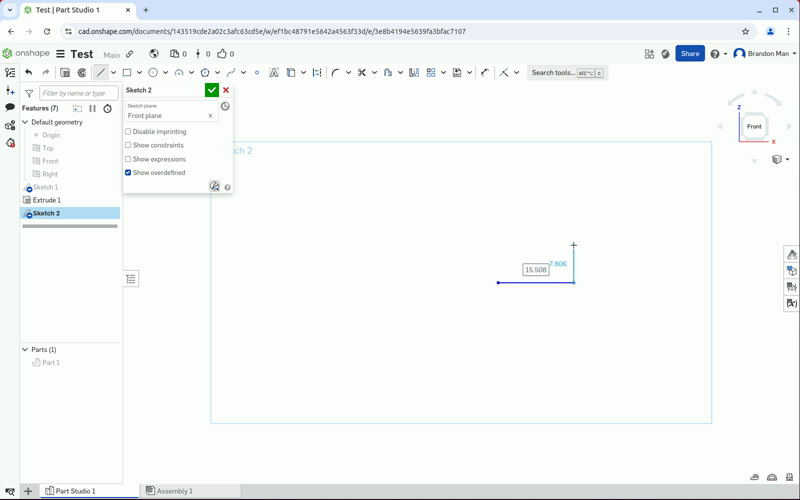
mouse_move(498, 244)
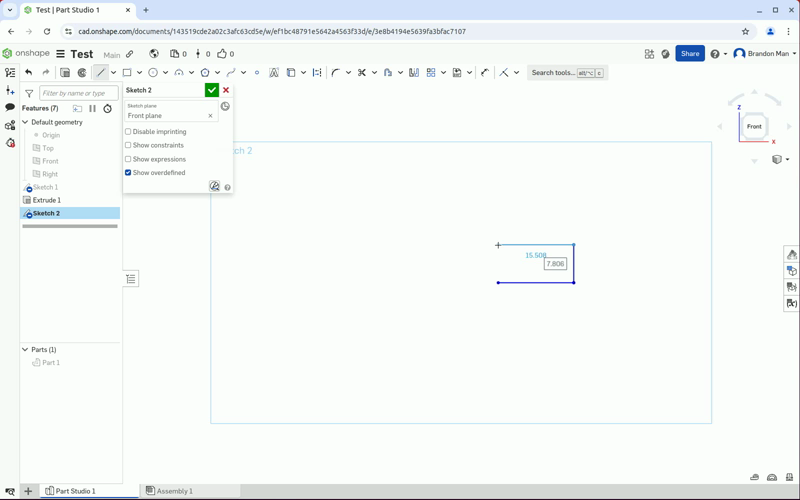
click(498, 244)
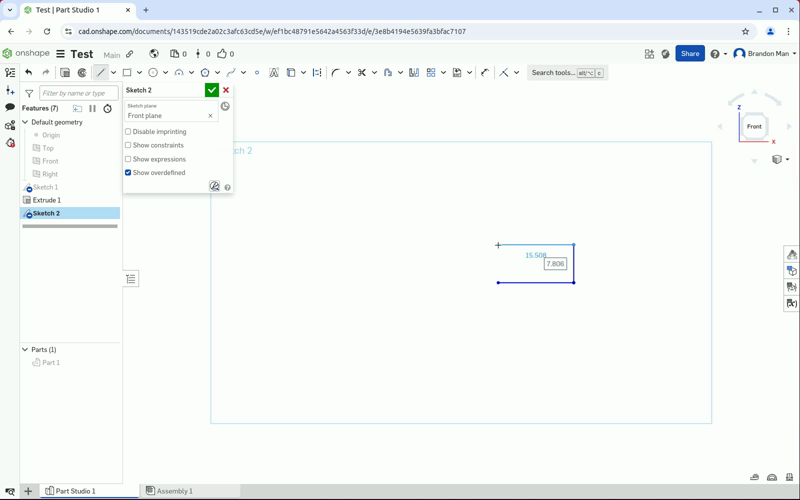
key_up(shift)
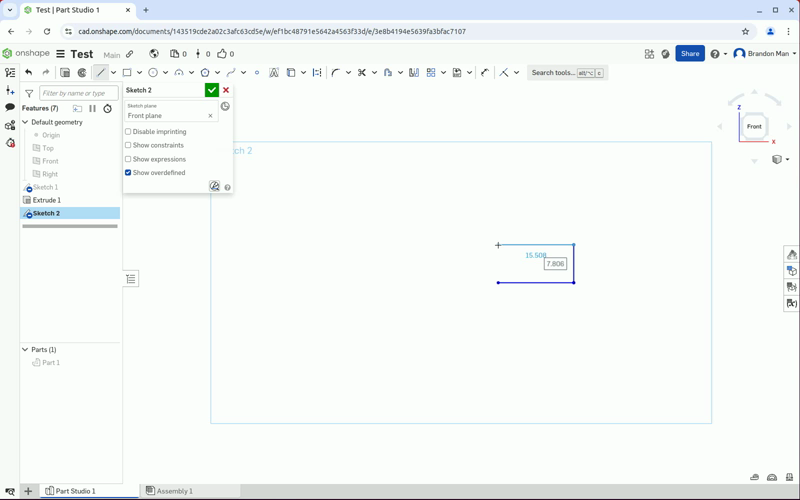
mouse_move(528, 244)
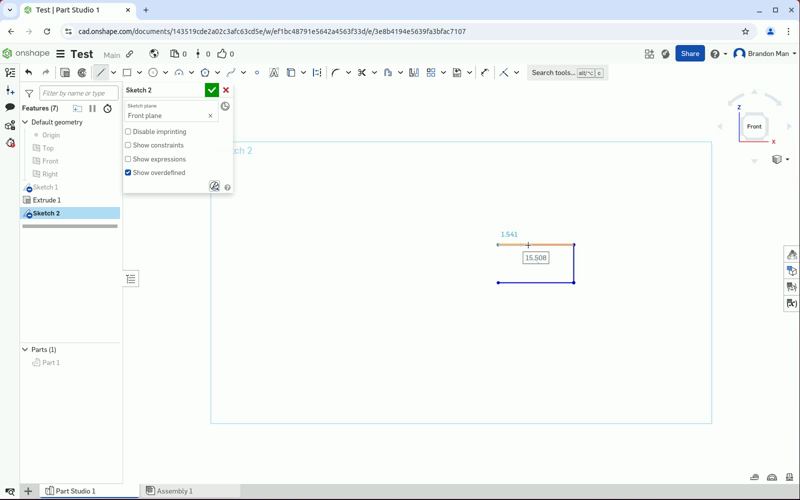
key_down(shift)
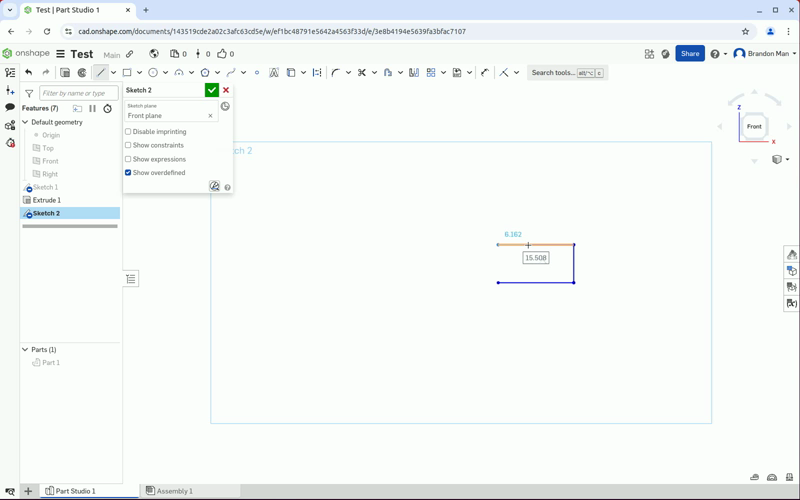
mouse_move(498, 282)
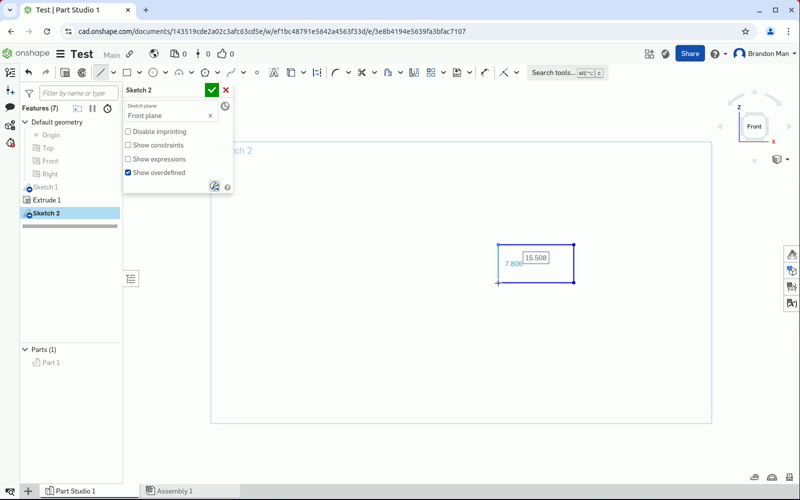
key_up(shift)
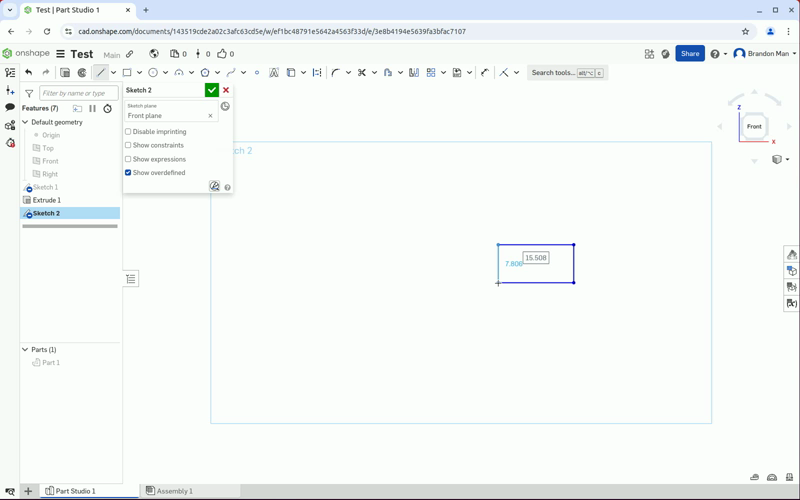
click(498, 282)
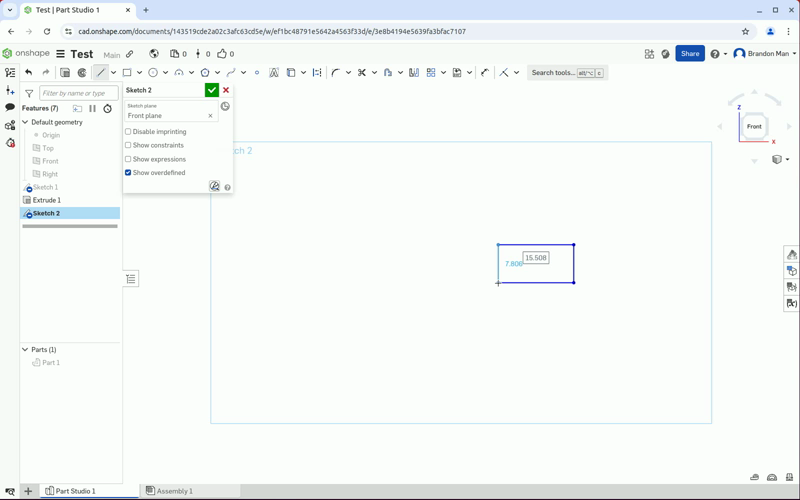
key(esc)
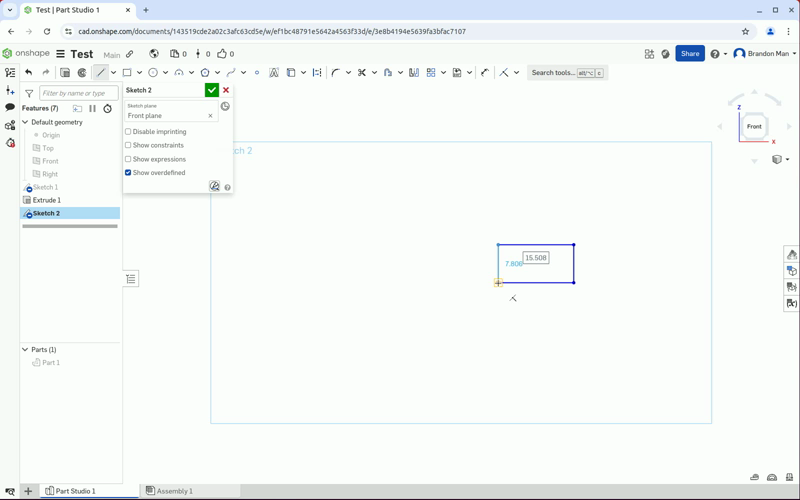
key(c)
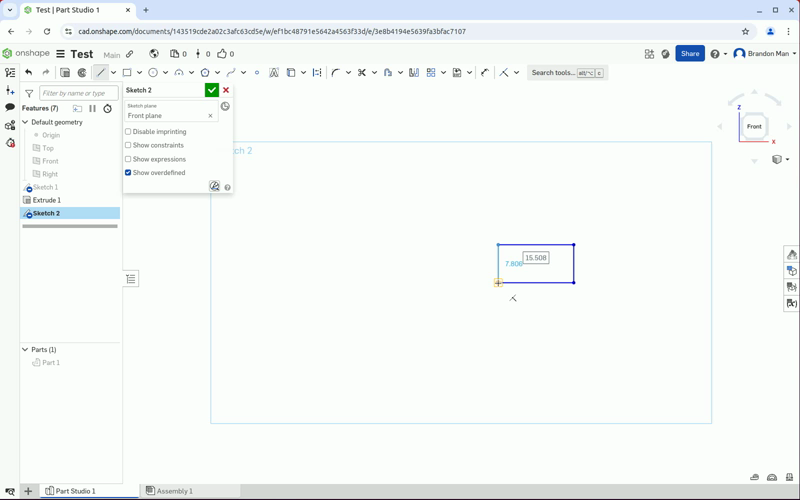
key_down(shift)
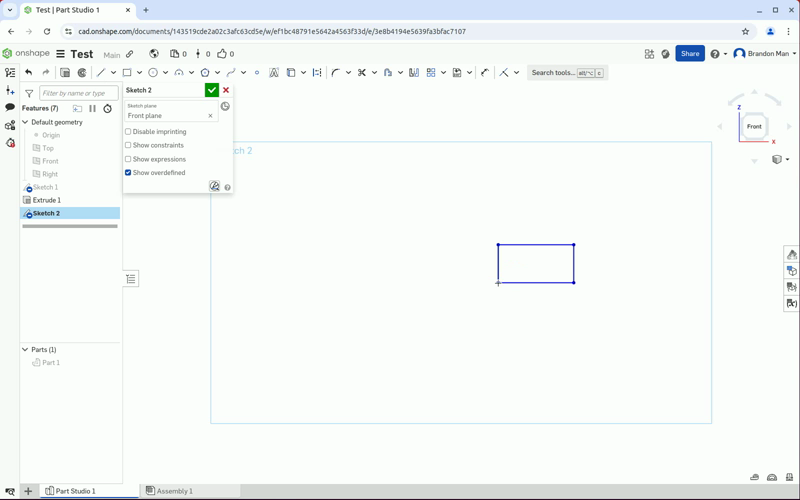
mouse_move(554, 270)
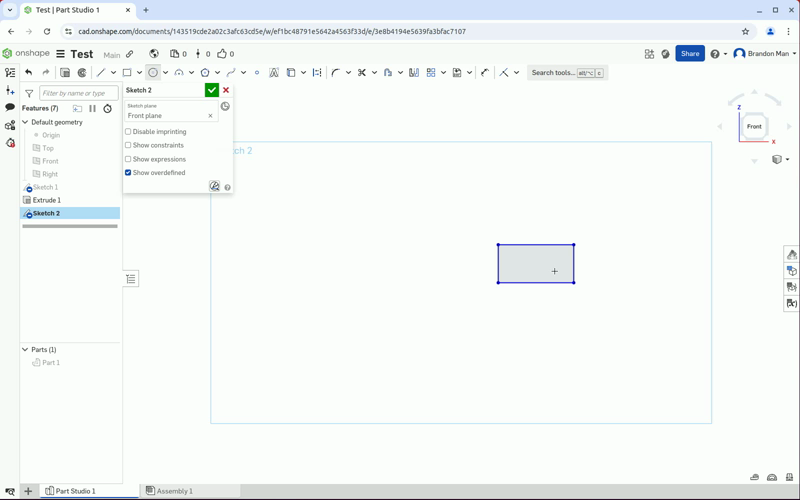
click(554, 270)
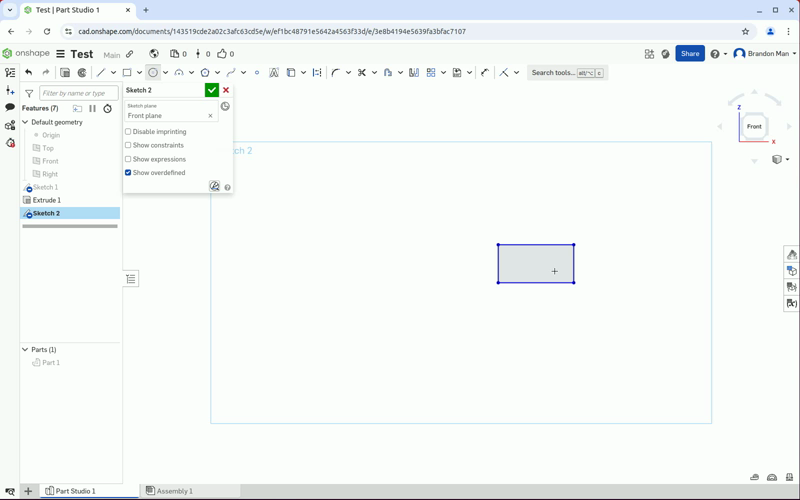
key_up(shift)
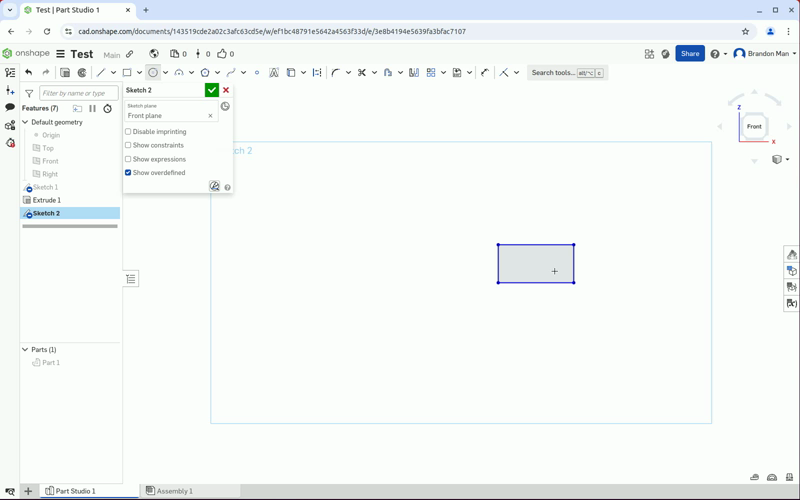
mouse_move(558, 270)
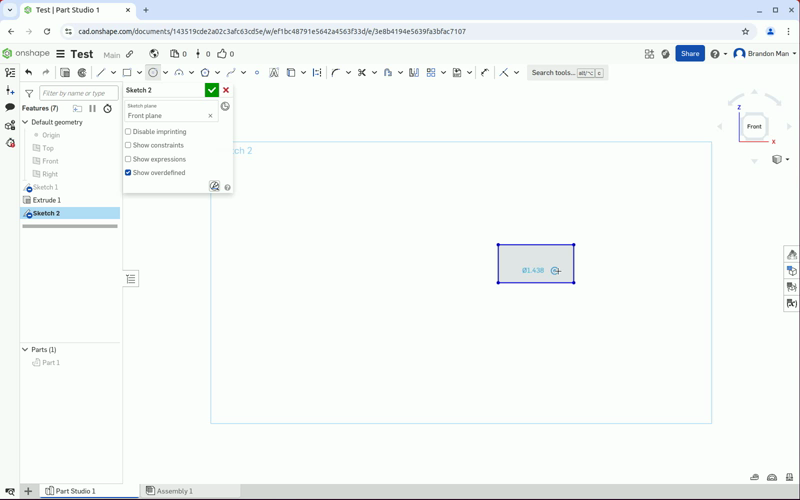
click(558, 270)
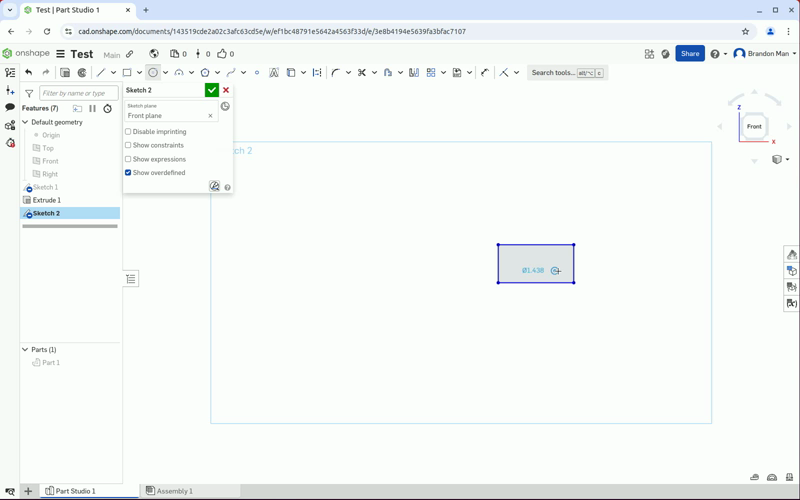
key(esc)
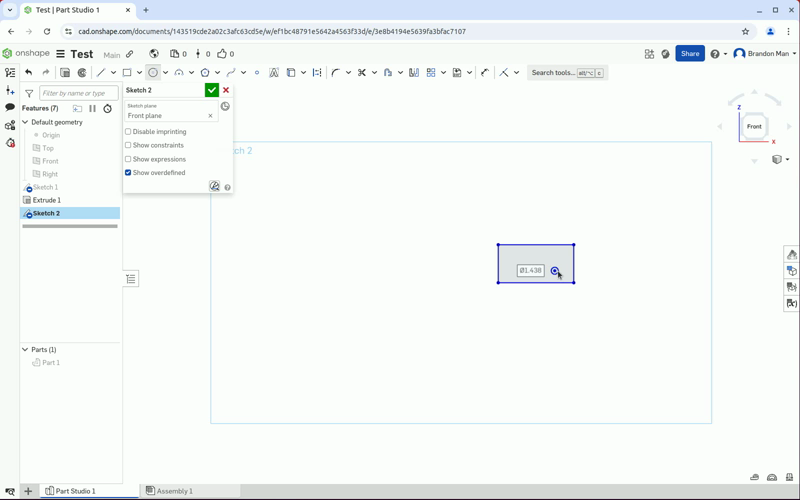
mouse_move(528, 271)
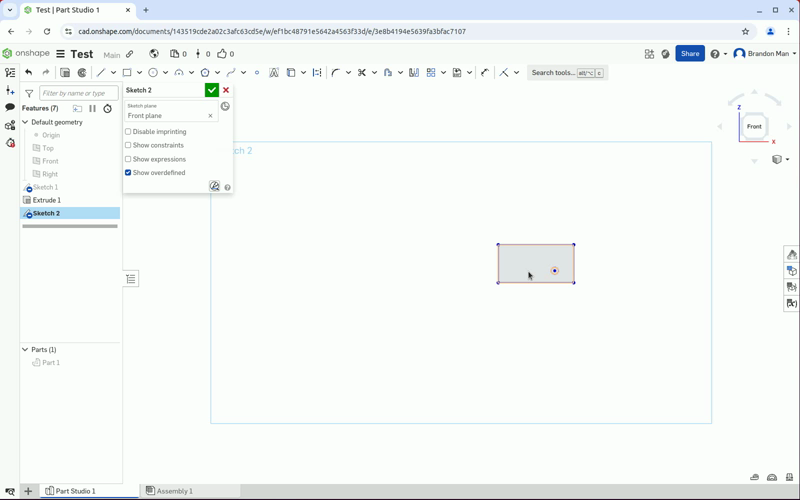
click(528, 271)
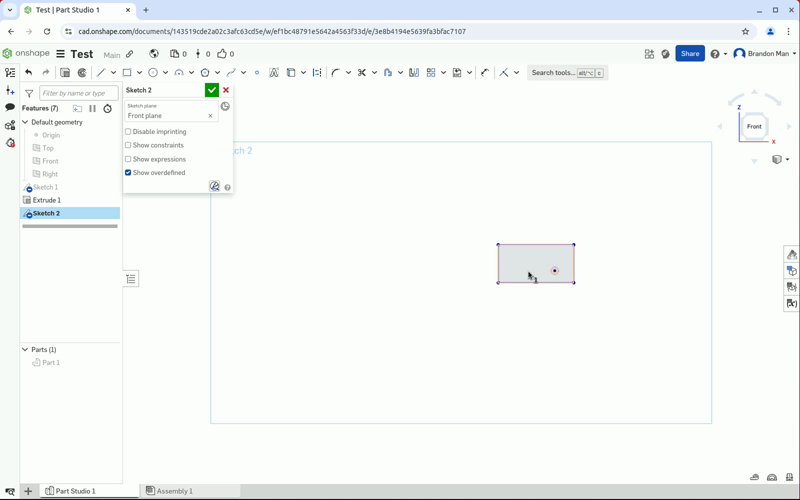
mouse_move(73, 352)
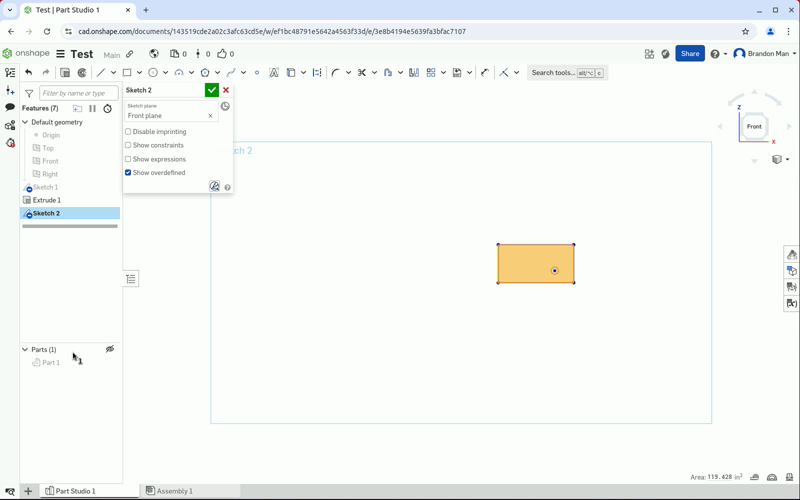
key(shift+y)
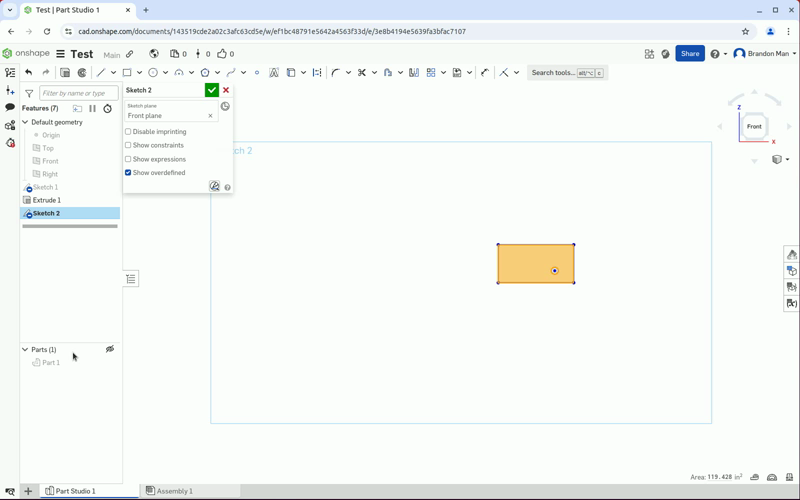
key(shift+e)
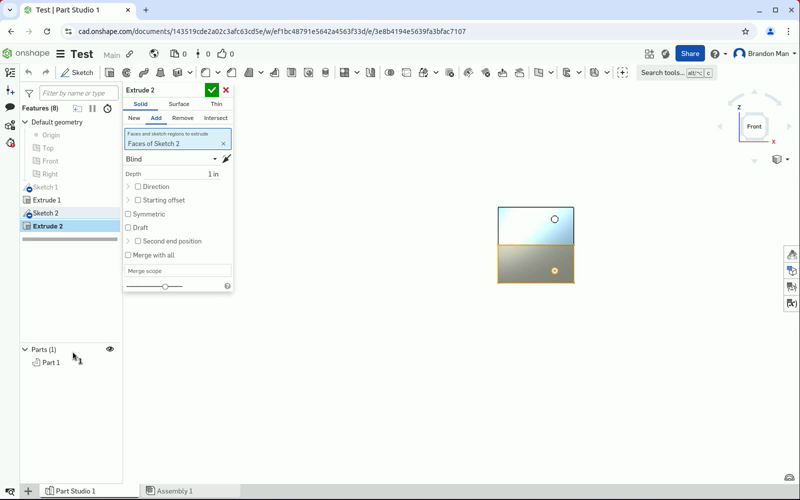
mouse_move(143, 106)
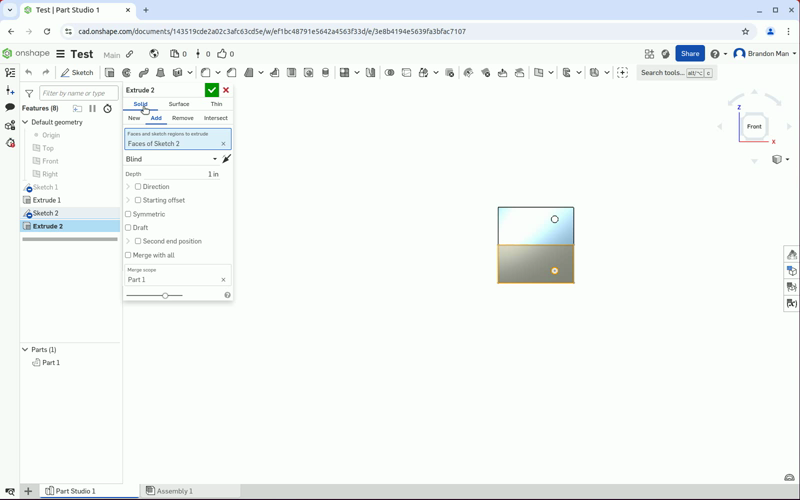
click(143, 106)
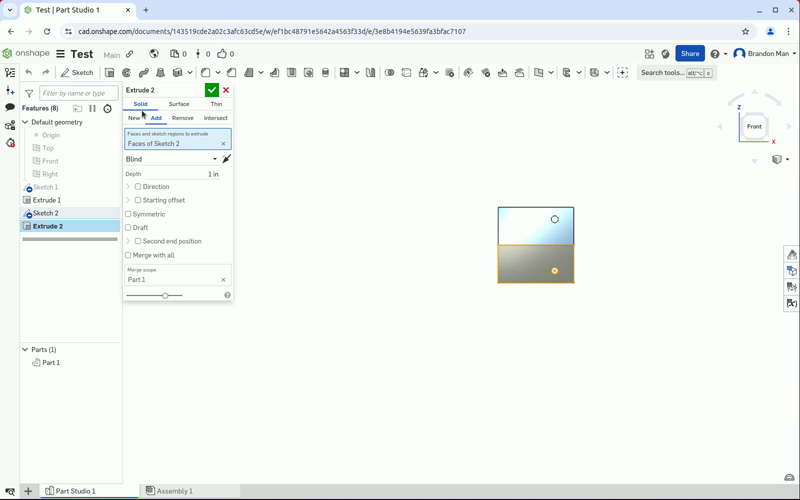
mouse_move(137, 120)
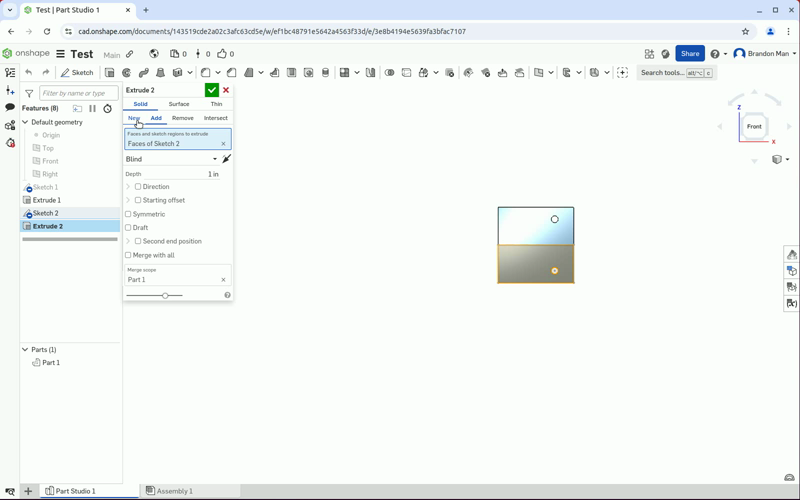
click(137, 120)
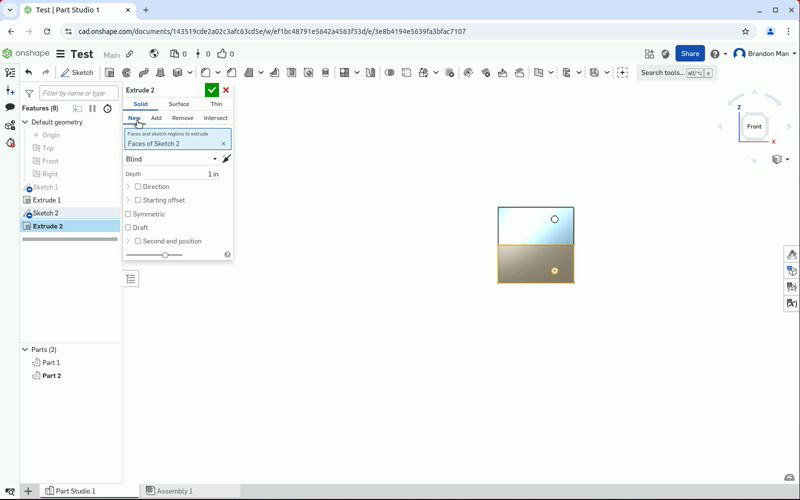
key(tab, 4)
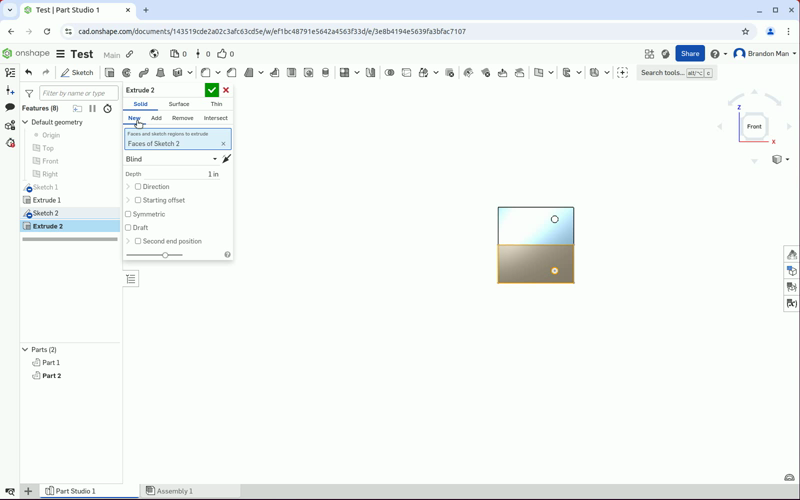
text(1.926)
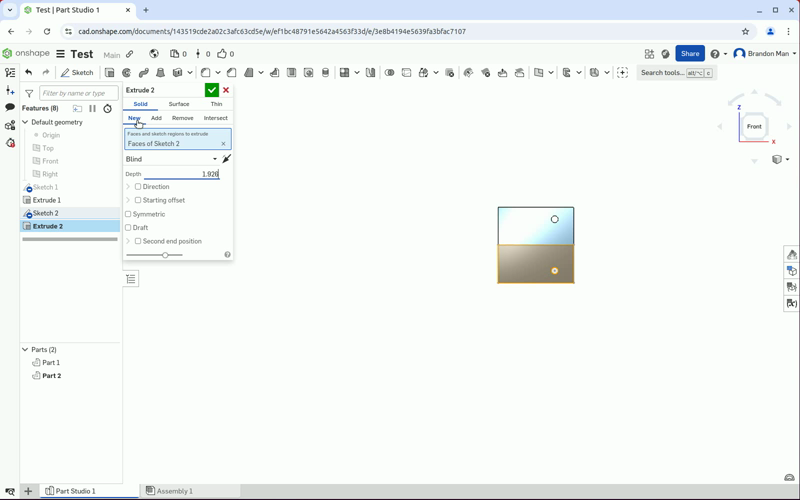
key(enter)
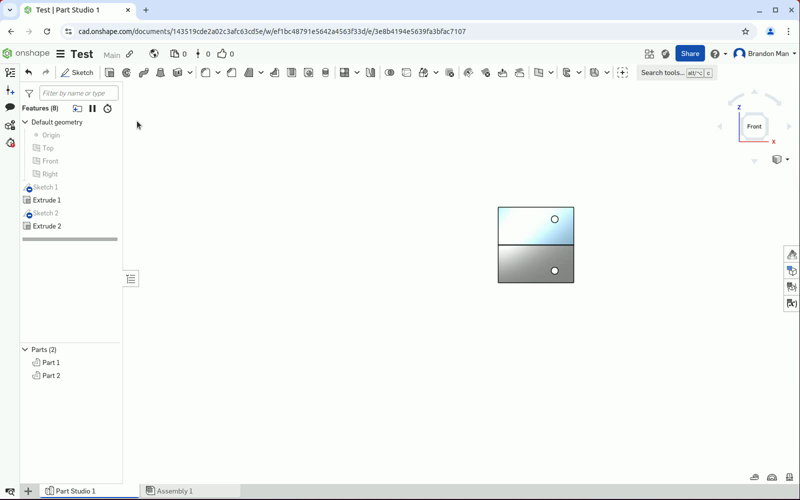
key(shift+h)
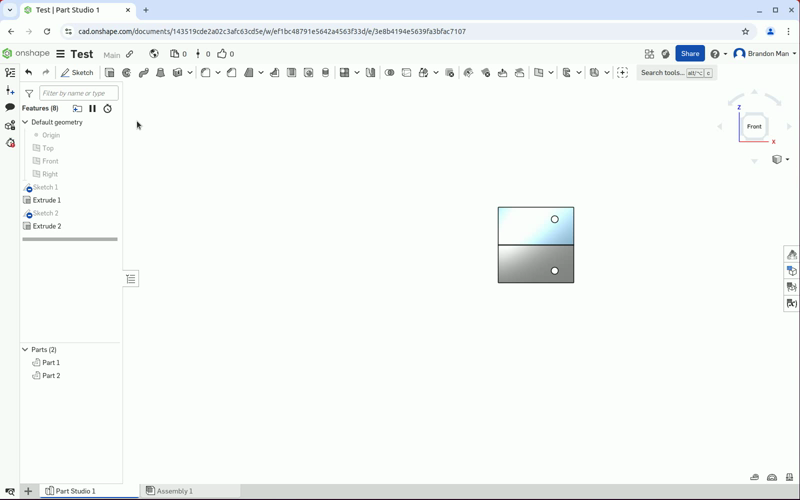
key(shift+h)
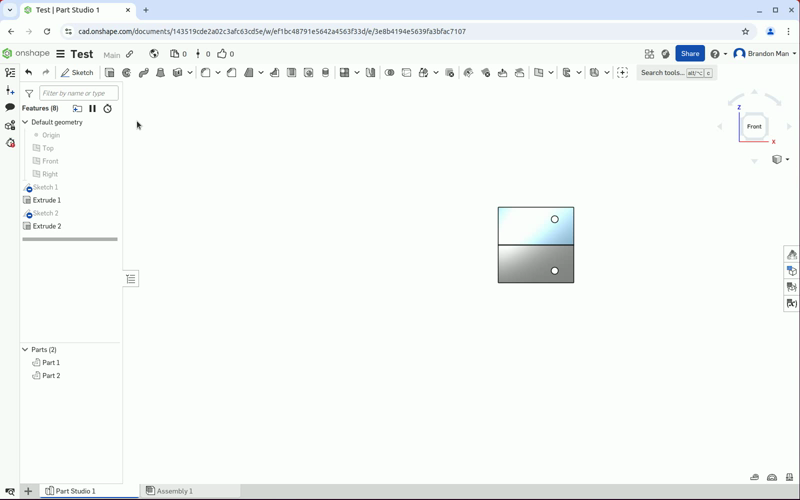
mouse_move(73, 189)
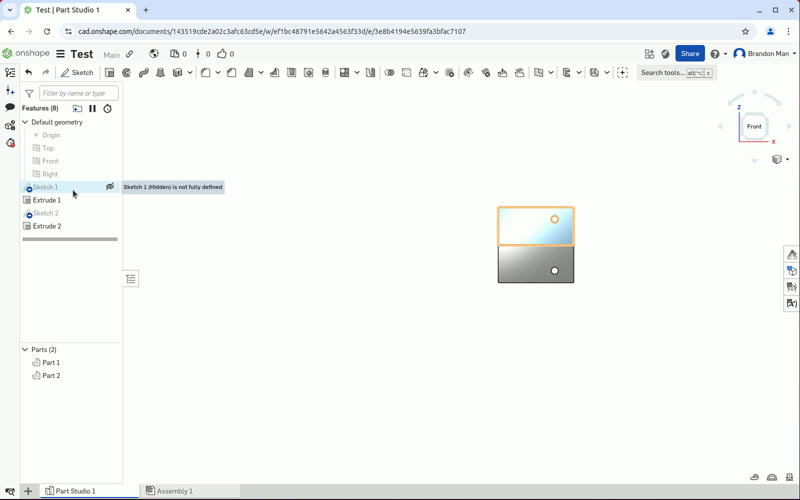
click(73, 189)
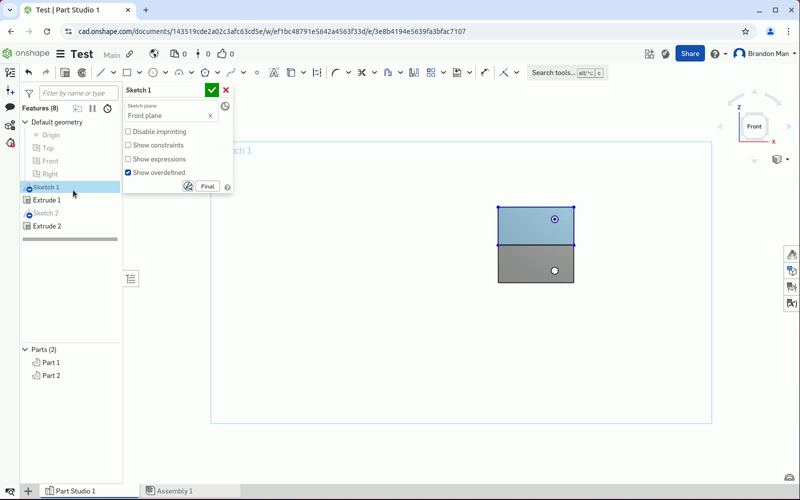
mouse_move(229, 92)
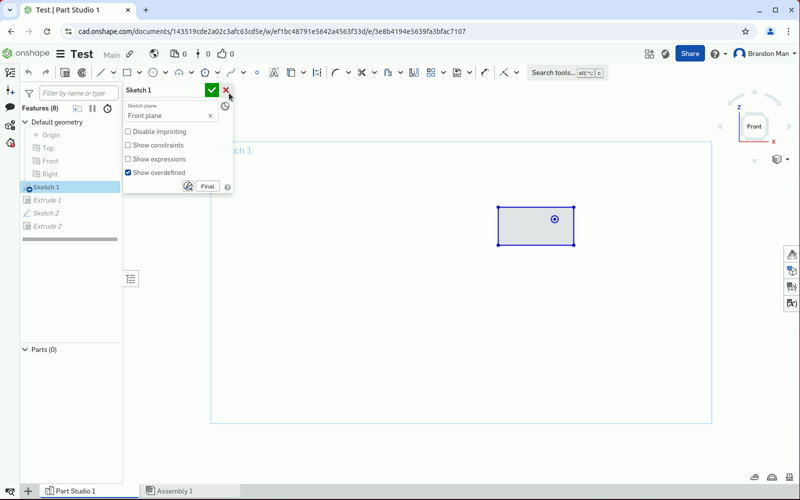
click(229, 92)
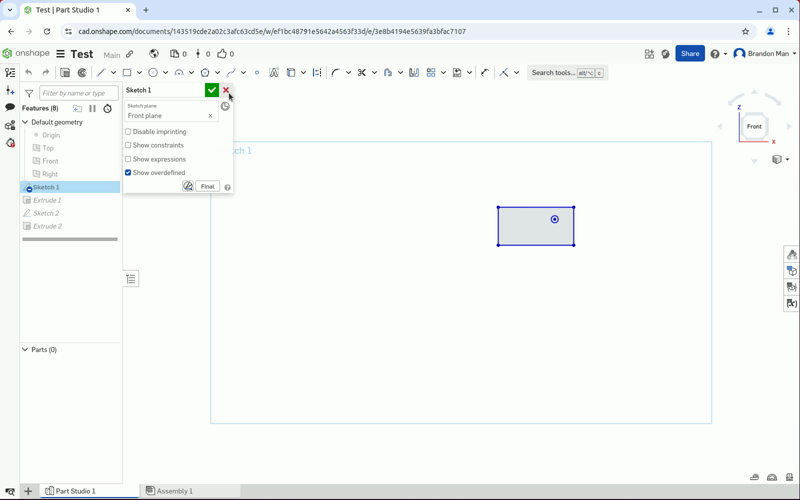
key(shift+s)
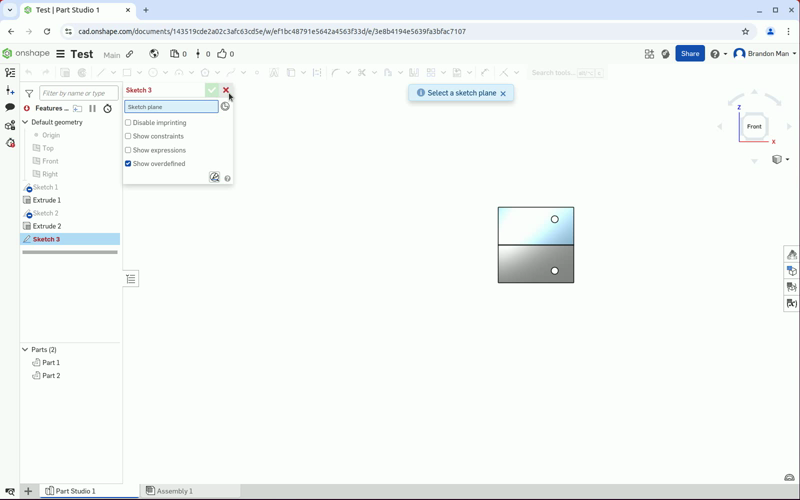
mouse_move(73, 163)
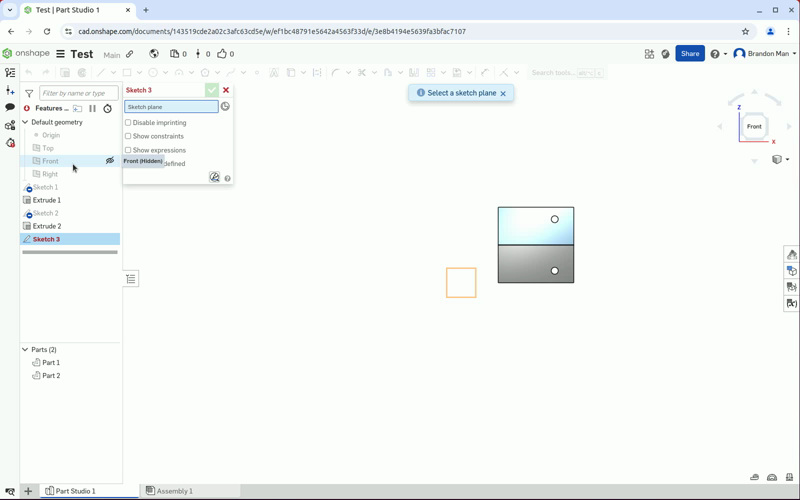
click(73, 163)
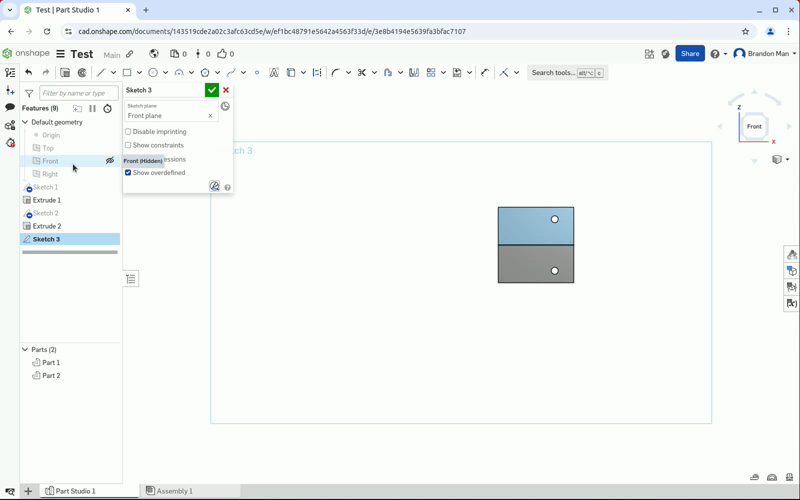
mouse_move(73, 352)
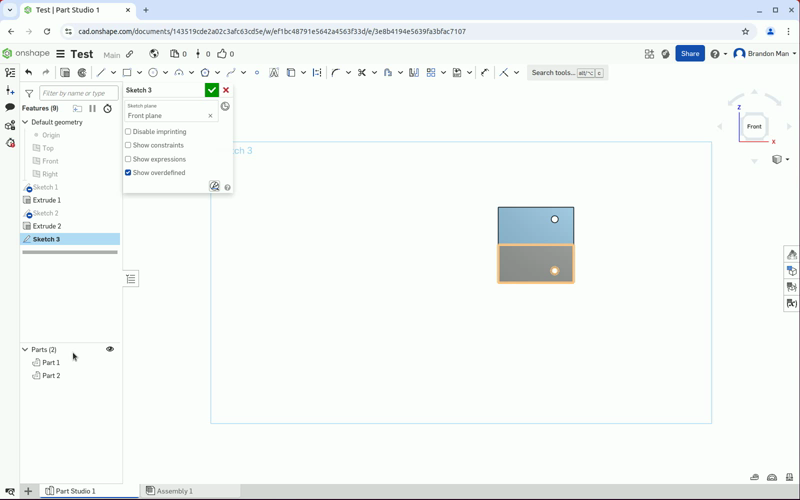
key(y)
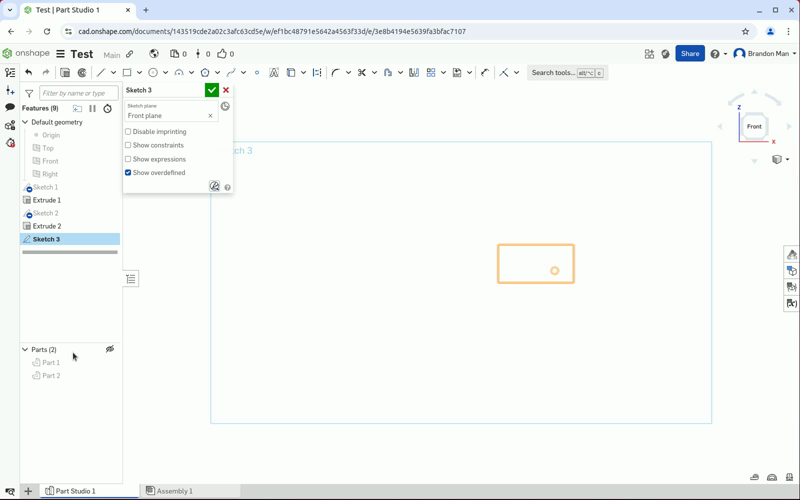
key(l)
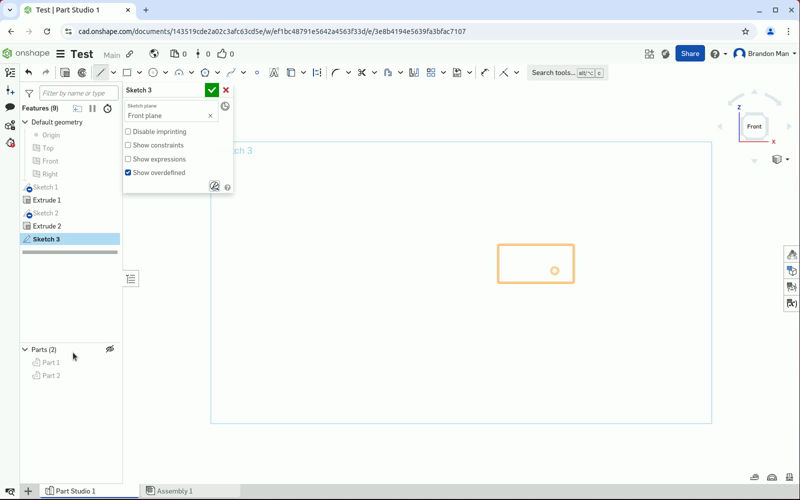
key_down(shift)
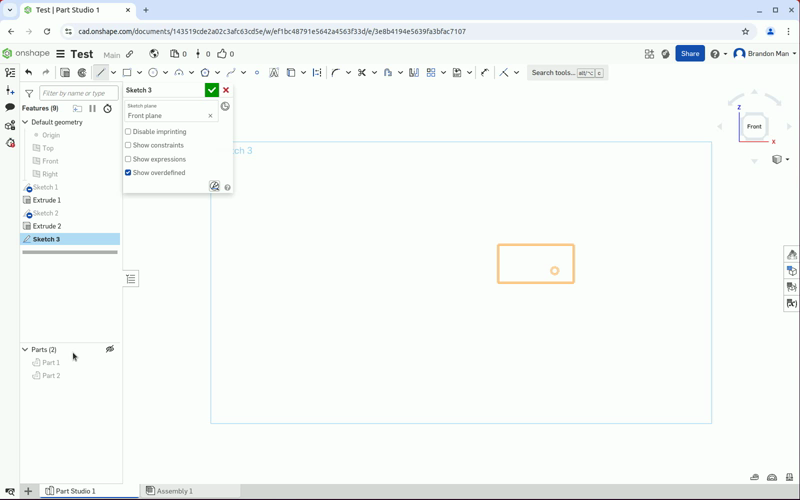
mouse_move(348, 245)
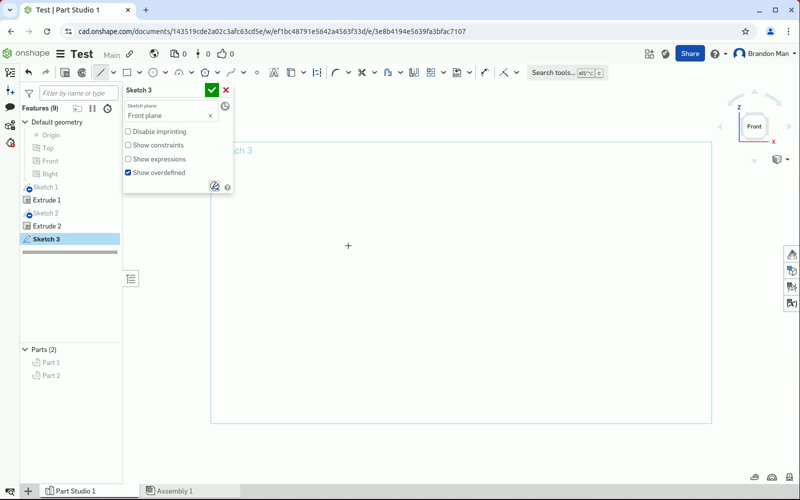
click(348, 245)
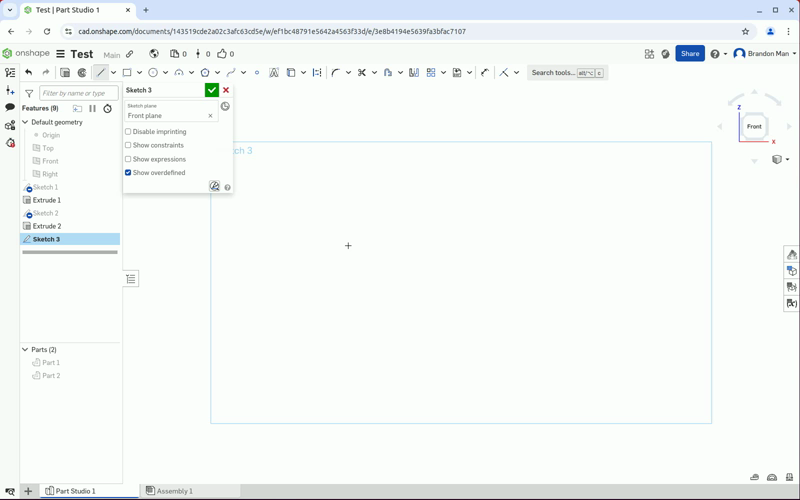
key_up(shift)
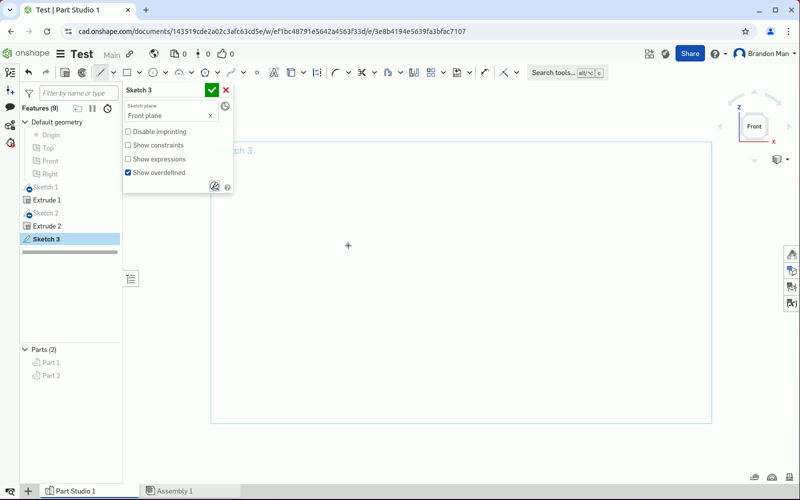
key_down(shift)
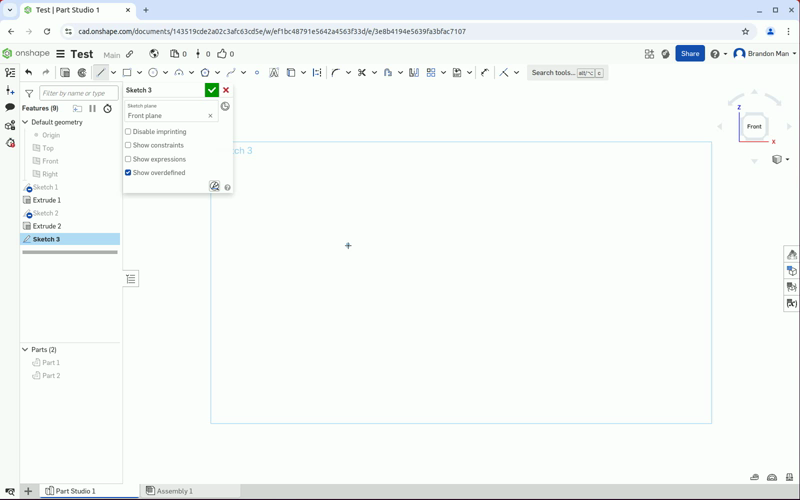
mouse_move(423, 245)
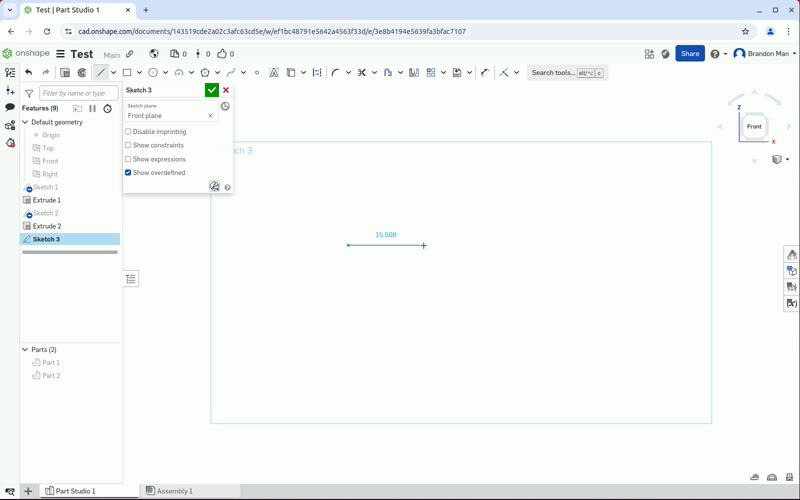
click(423, 245)
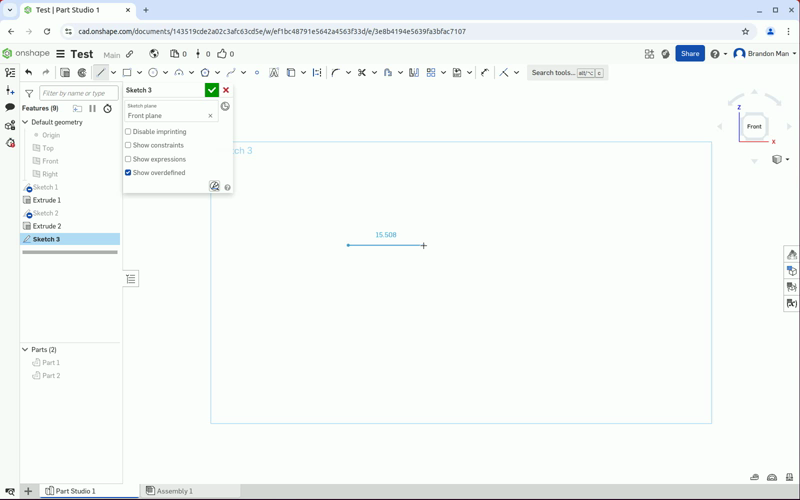
key_up(shift)
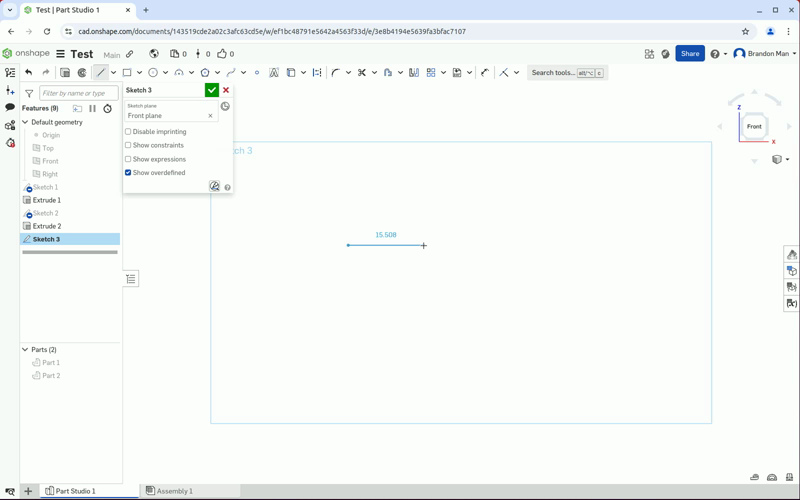
key_down(shift)
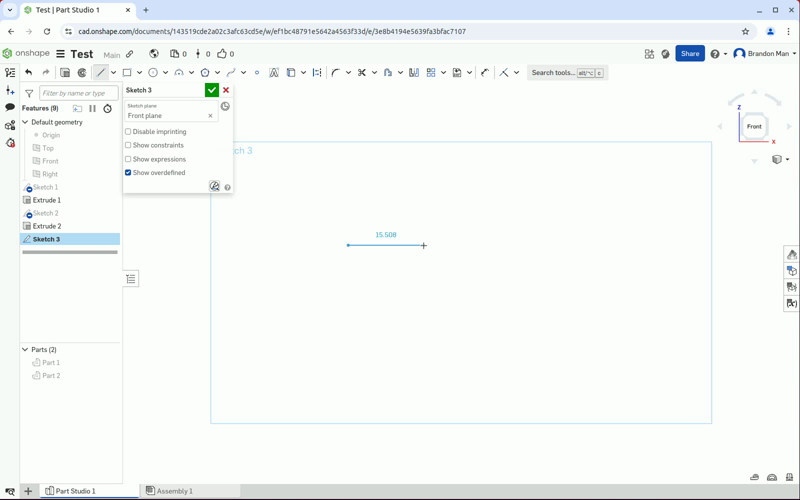
mouse_move(453, 245)
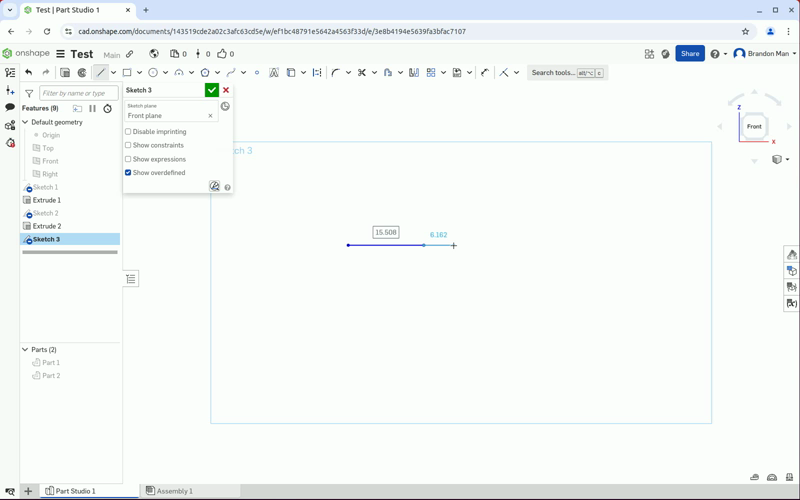
mouse_move(423, 207)
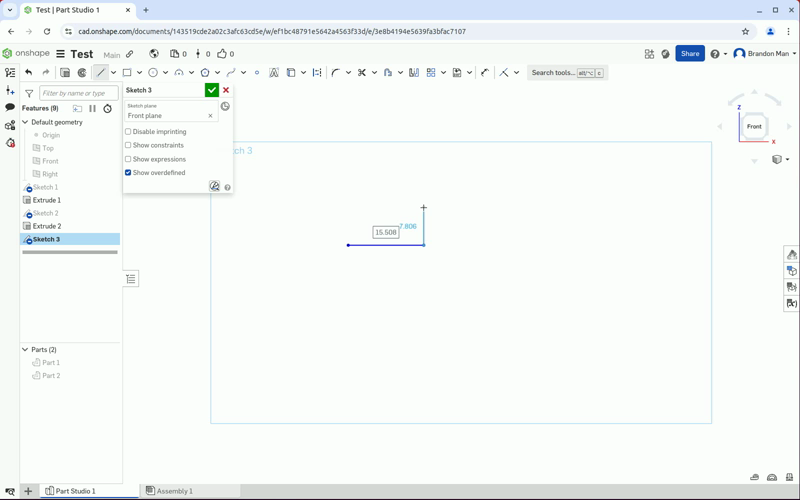
click(423, 207)
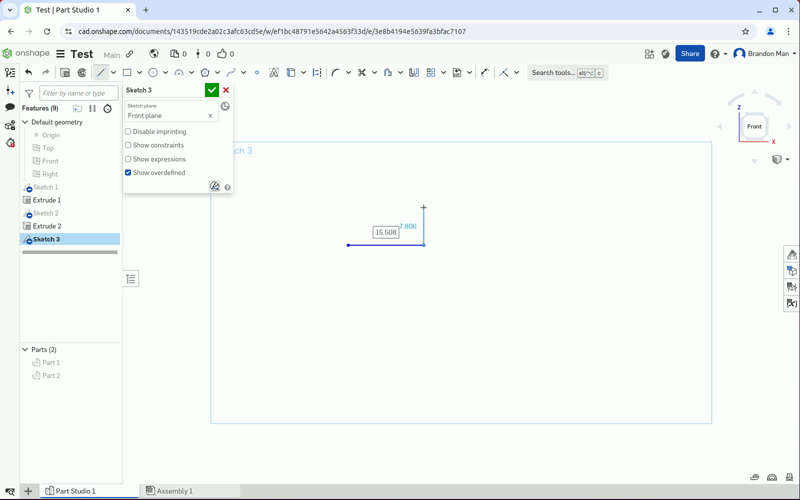
key_up(shift)
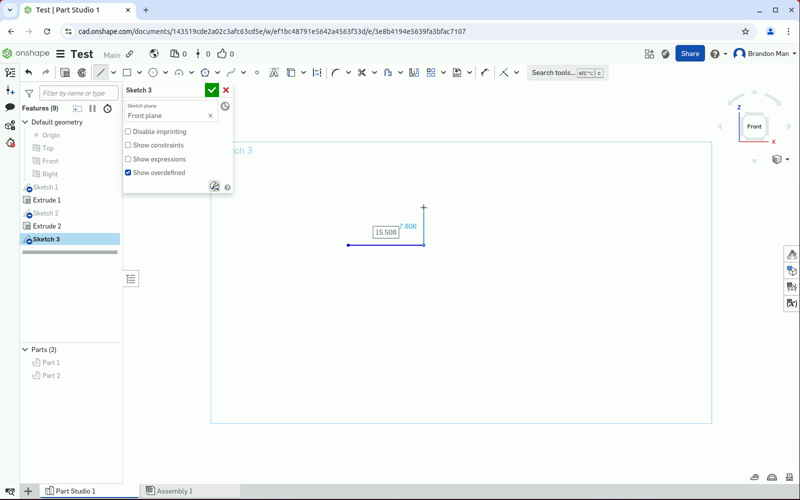
key_down(shift)
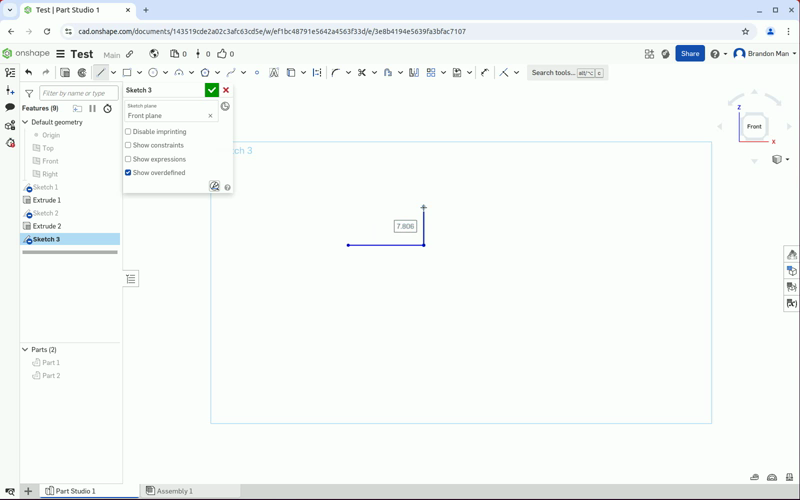
mouse_move(348, 207)
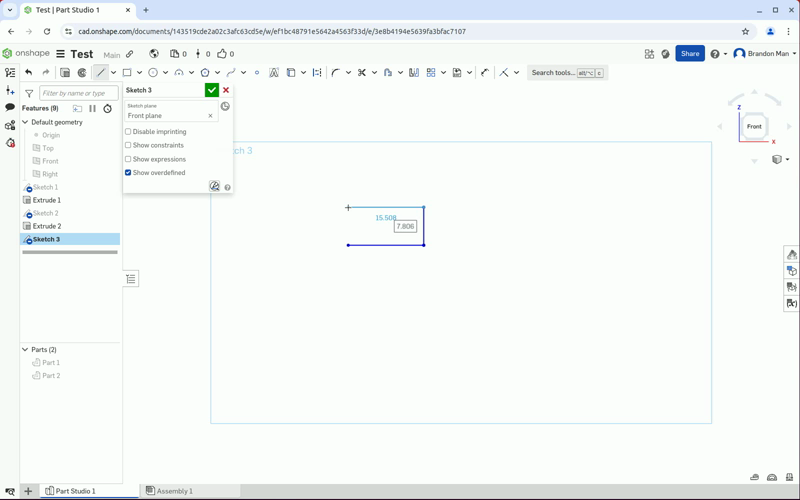
click(348, 207)
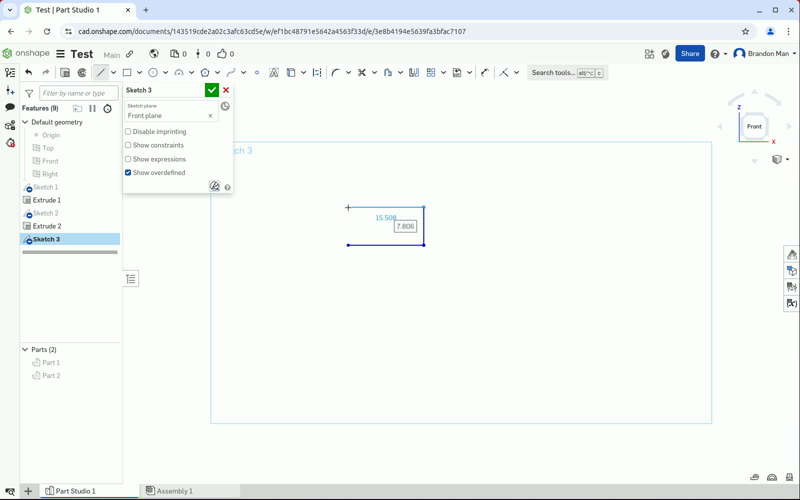
key_up(shift)
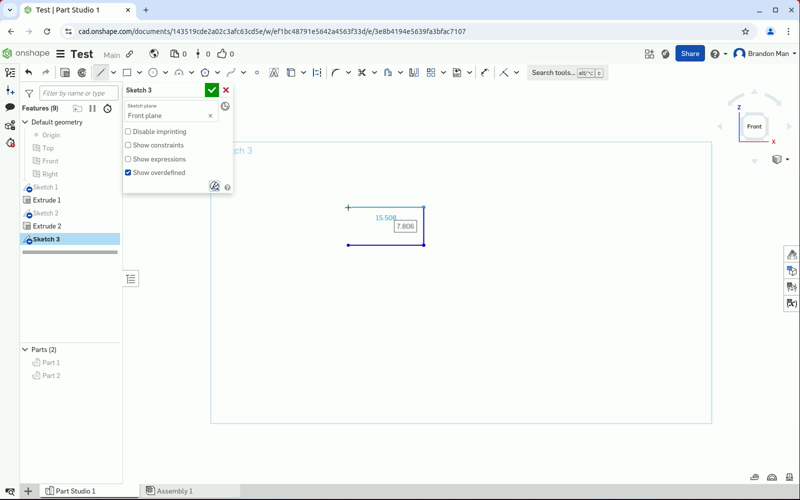
mouse_move(378, 207)
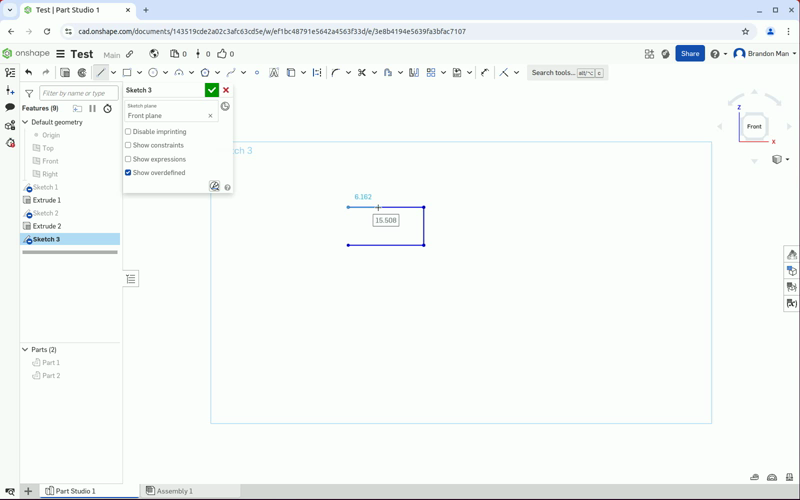
key_down(shift)
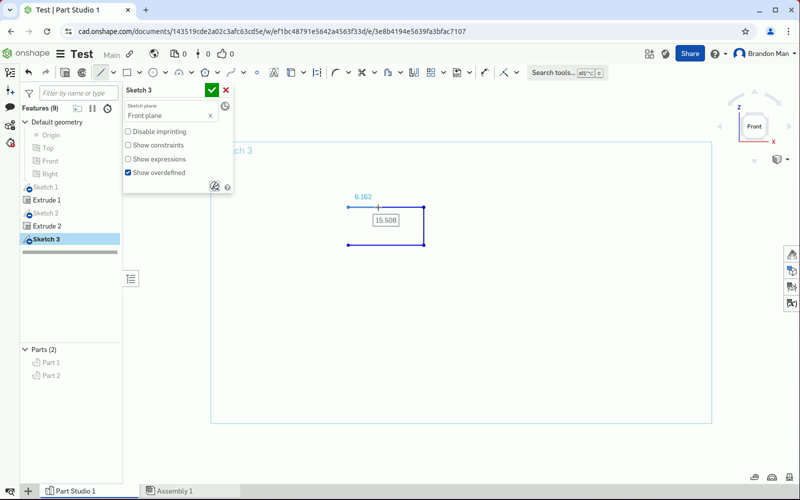
mouse_move(348, 245)
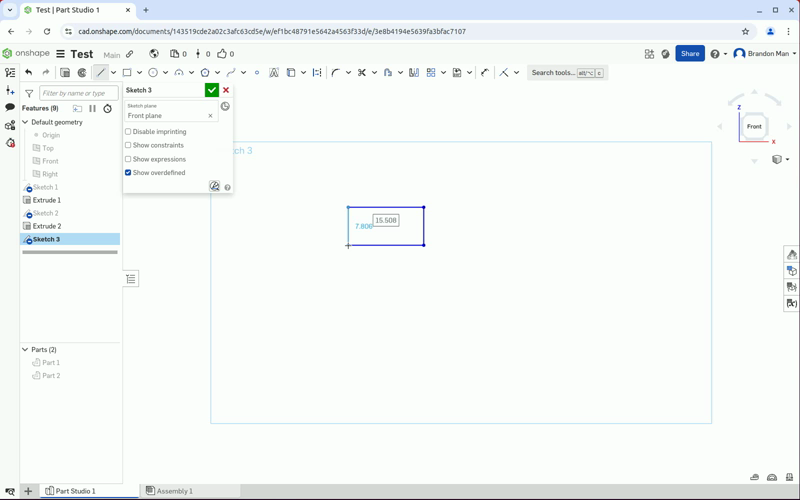
key_up(shift)
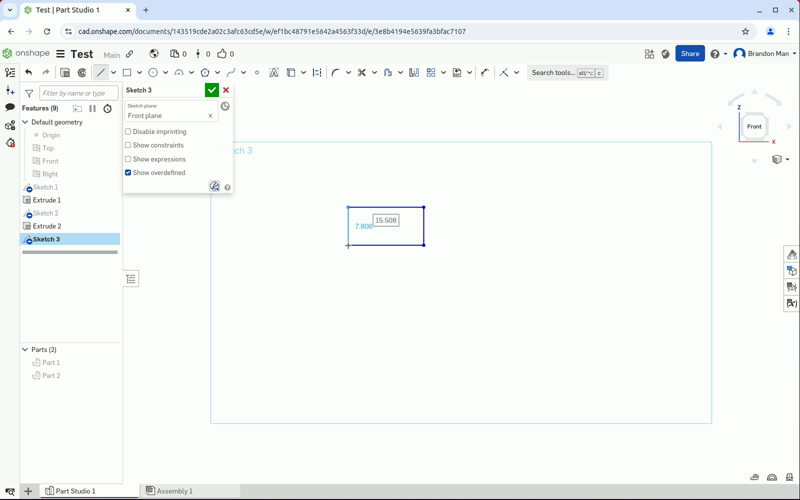
click(348, 245)
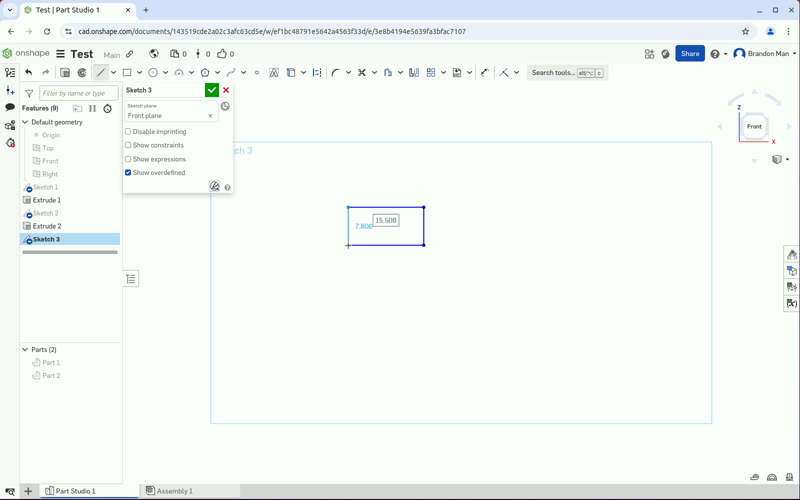
key(esc)
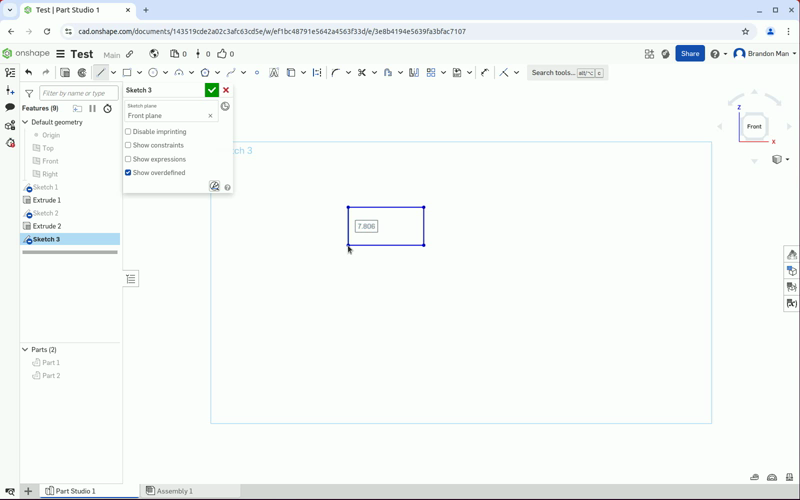
key(c)
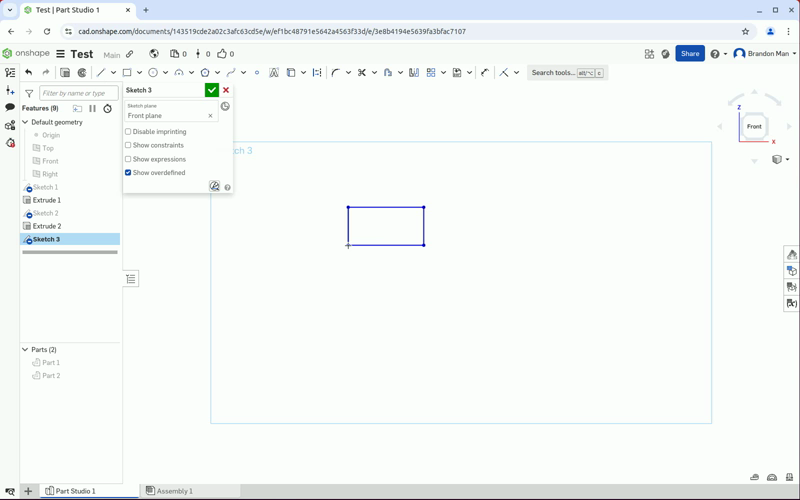
key_down(shift)
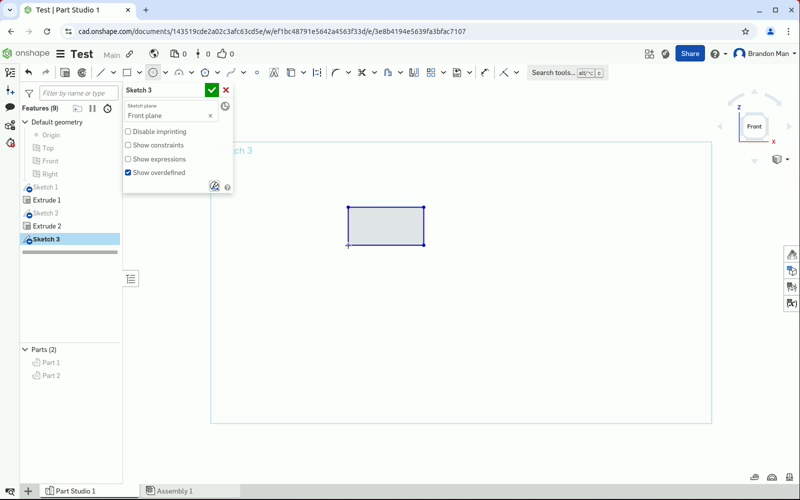
mouse_move(367, 219)
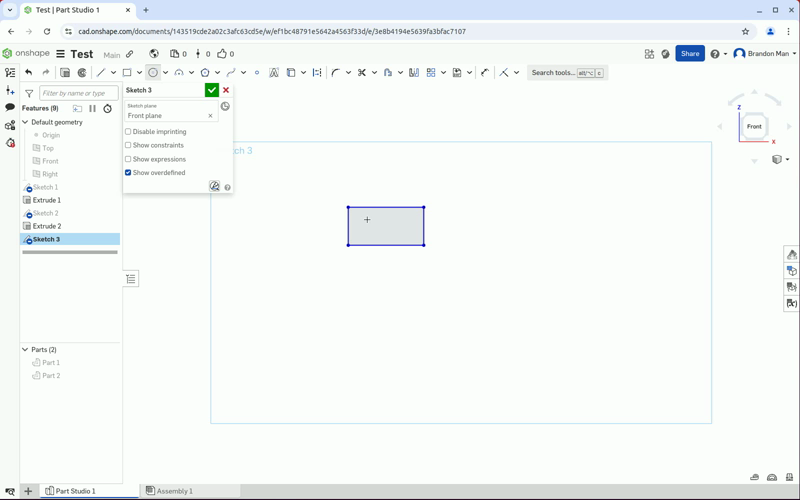
click(367, 219)
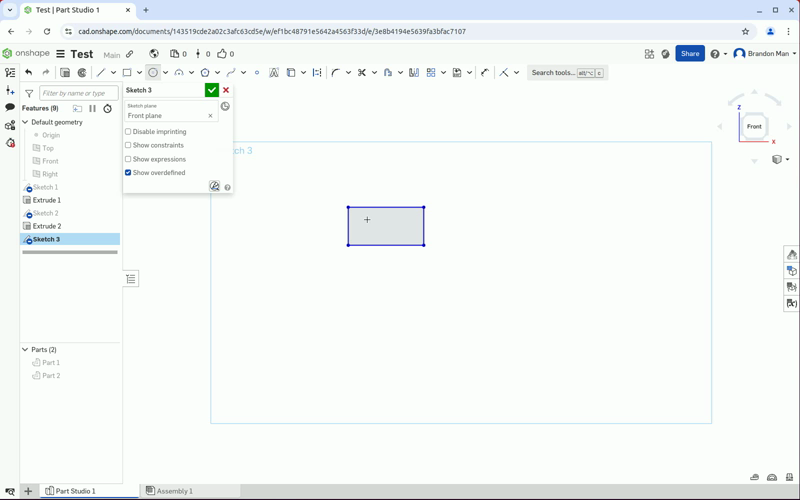
key_up(shift)
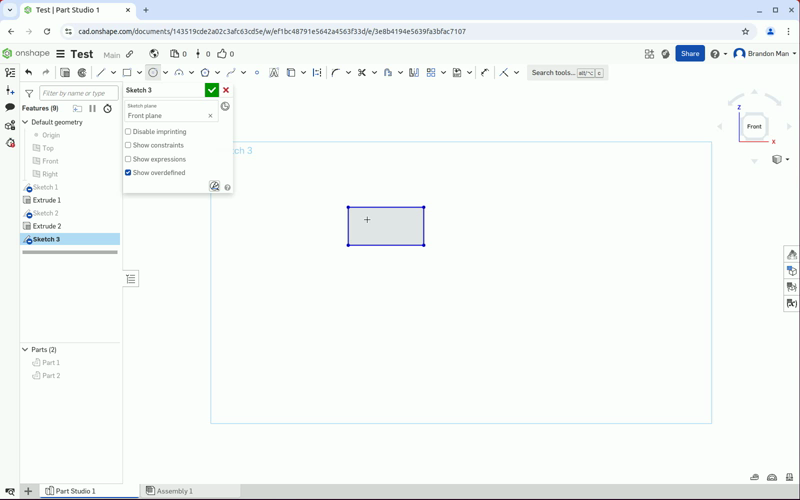
mouse_move(370, 219)
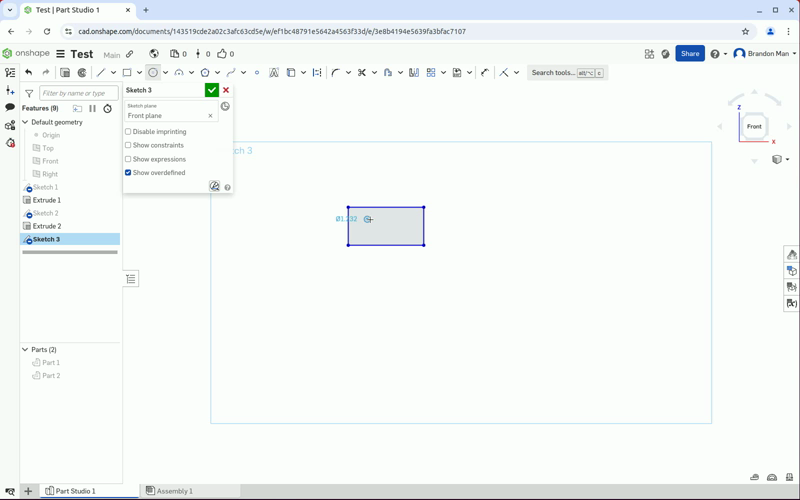
click(370, 219)
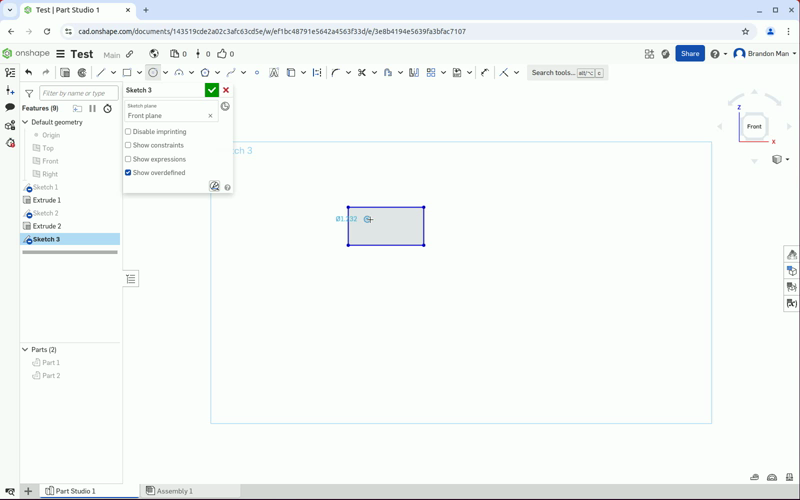
key(esc)
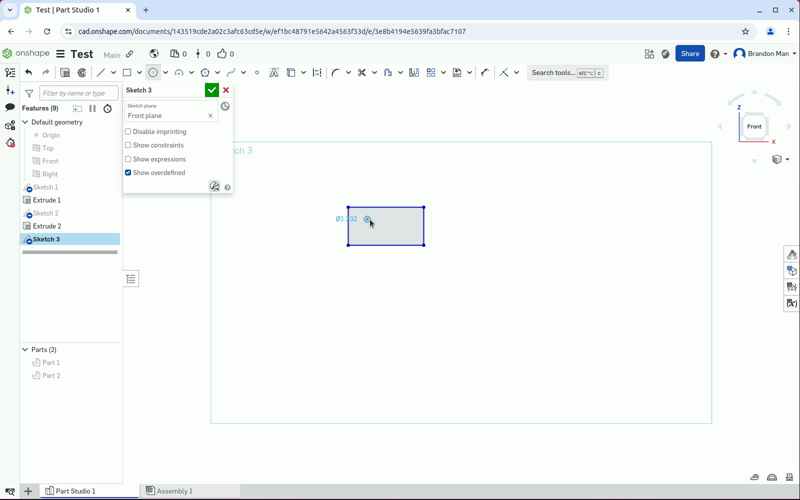
mouse_move(384, 218)
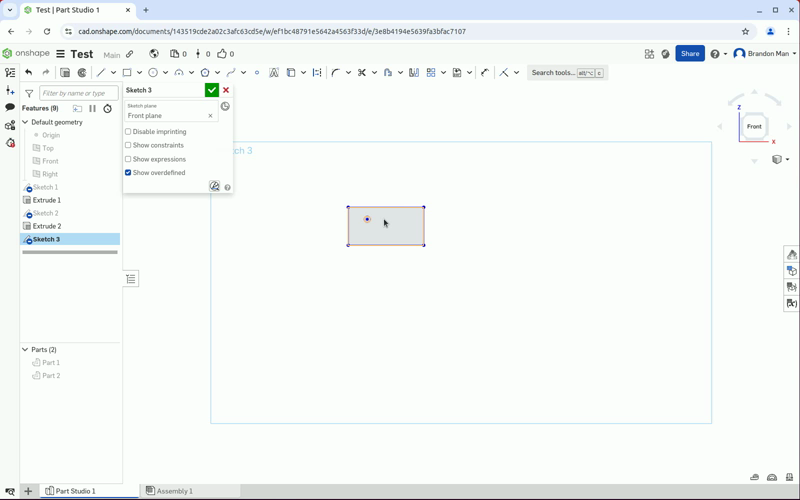
click(384, 218)
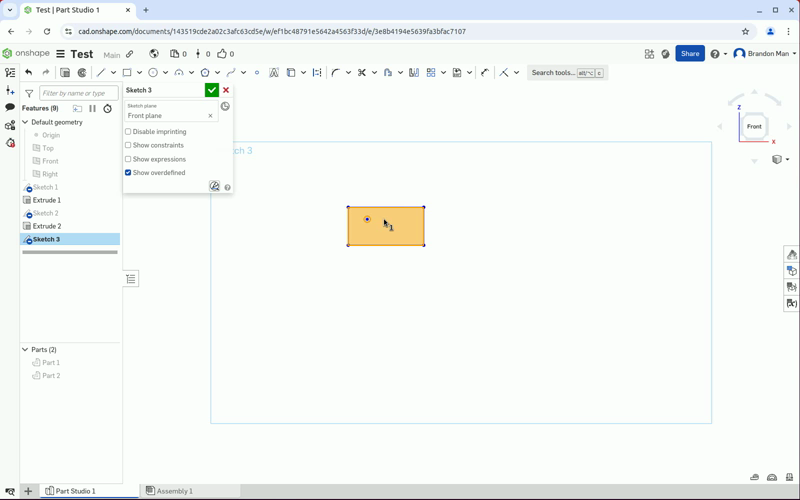
mouse_move(73, 352)
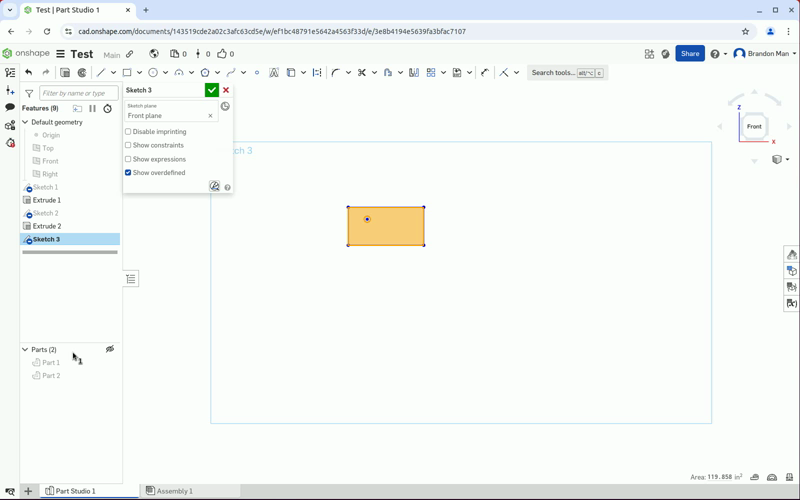
key(shift+y)
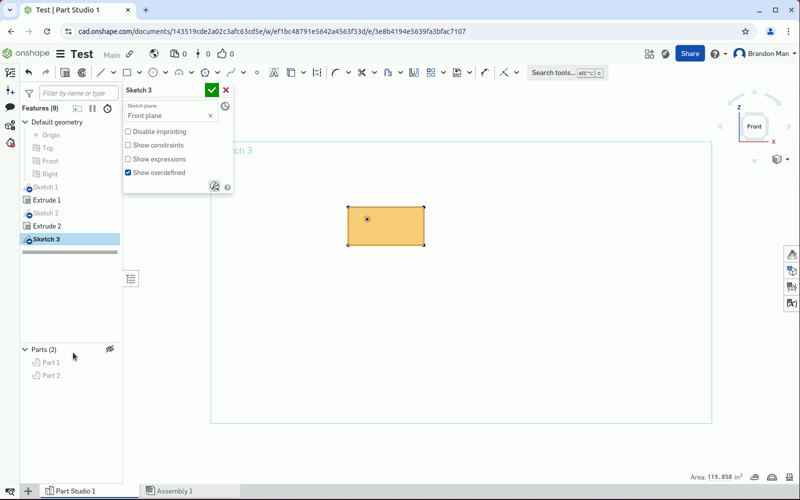
key(shift+e)
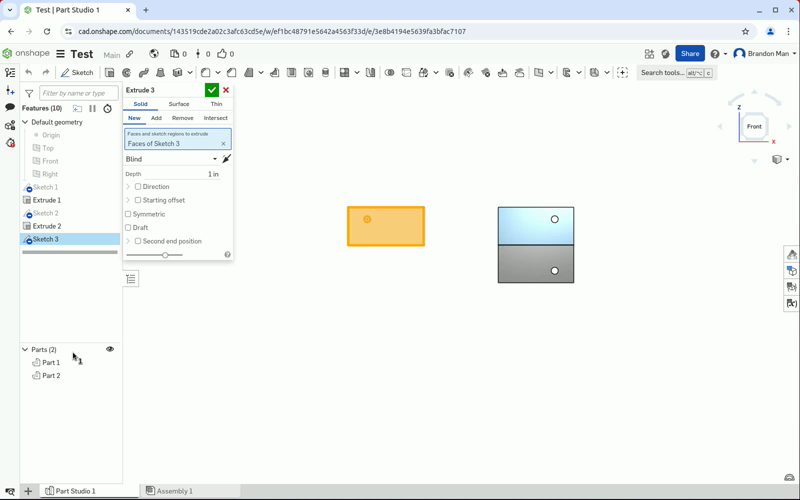
mouse_move(143, 106)
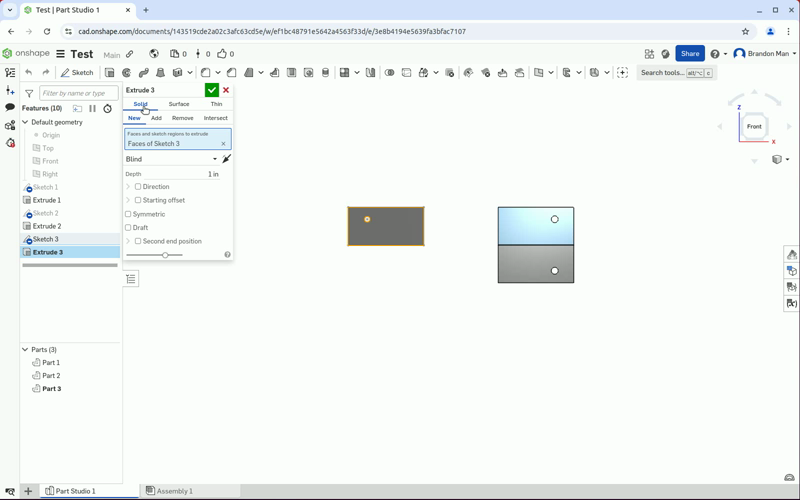
click(143, 106)
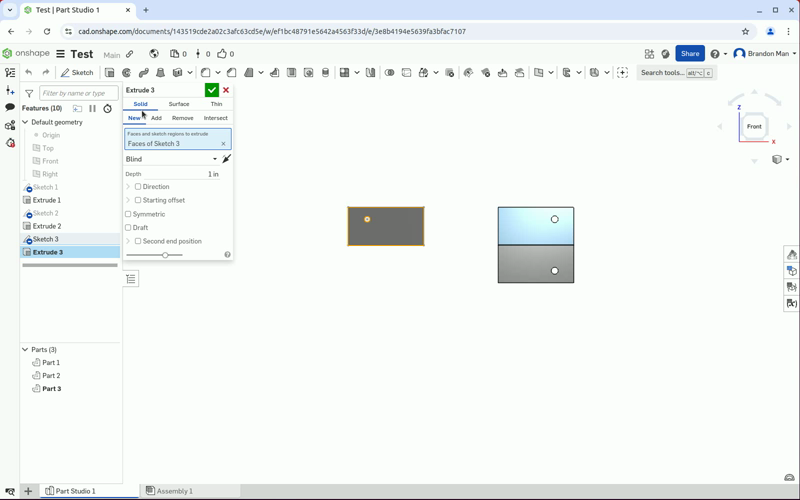
mouse_move(137, 120)
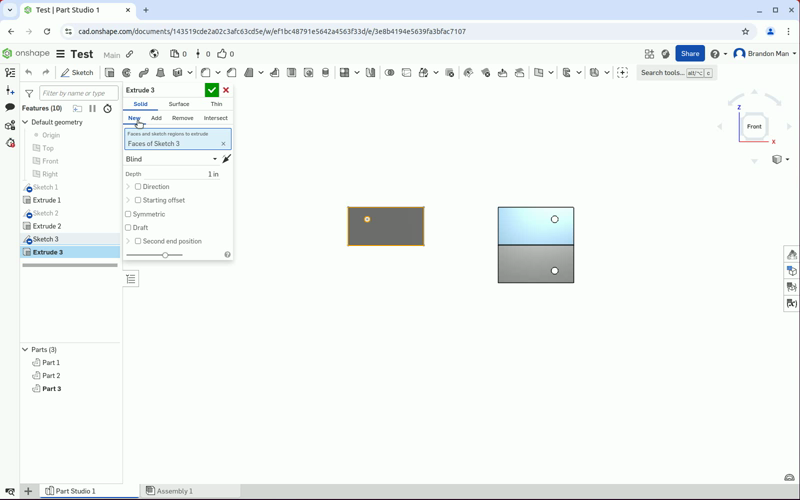
click(137, 120)
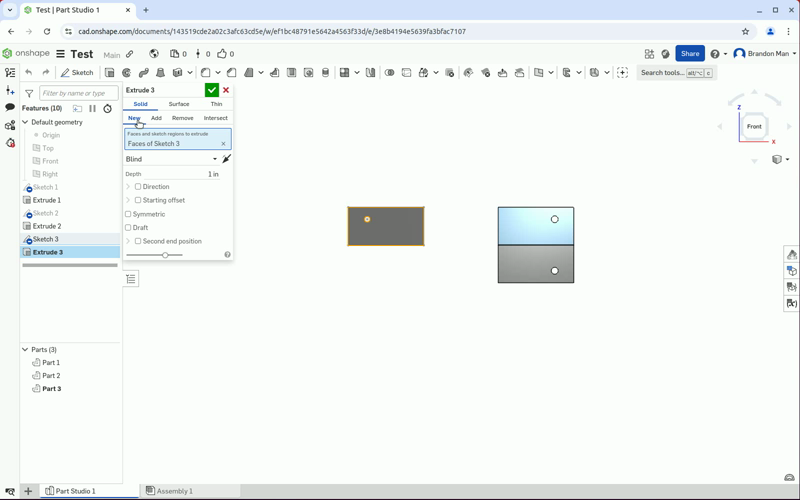
key(tab, 4)
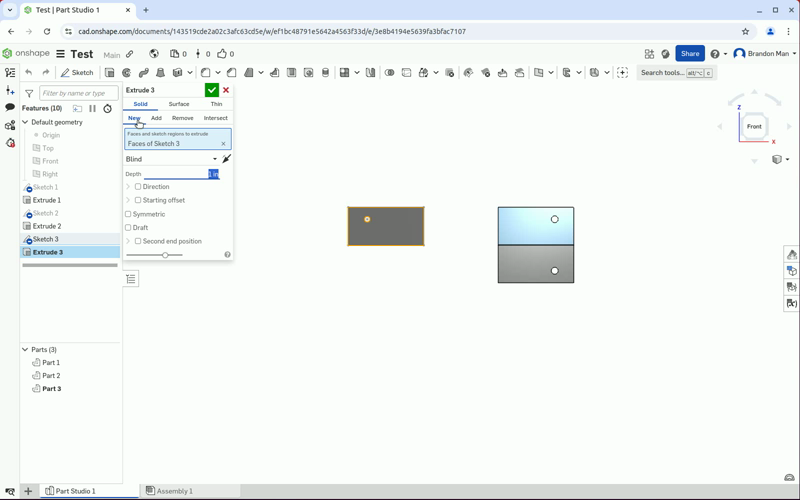
text(1.926)
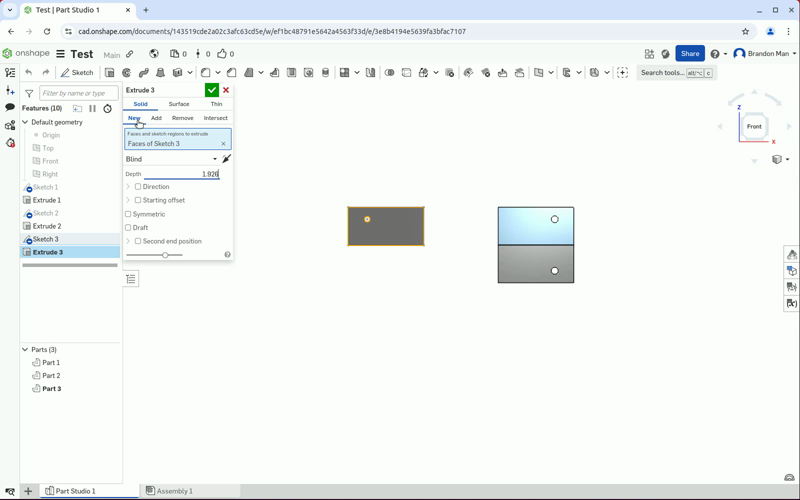
key(enter)
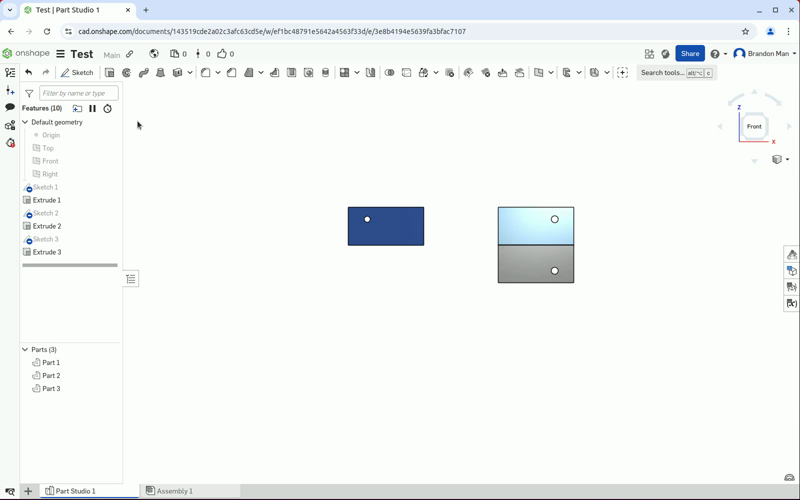
key(shift+h)
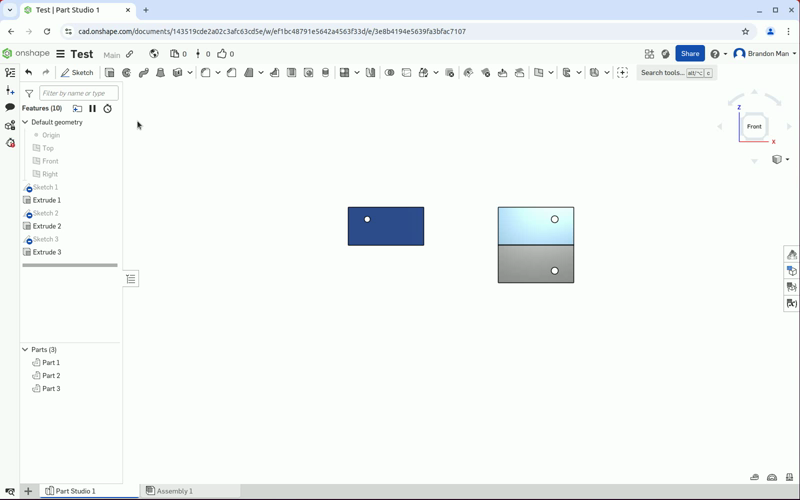
key(shift+h)
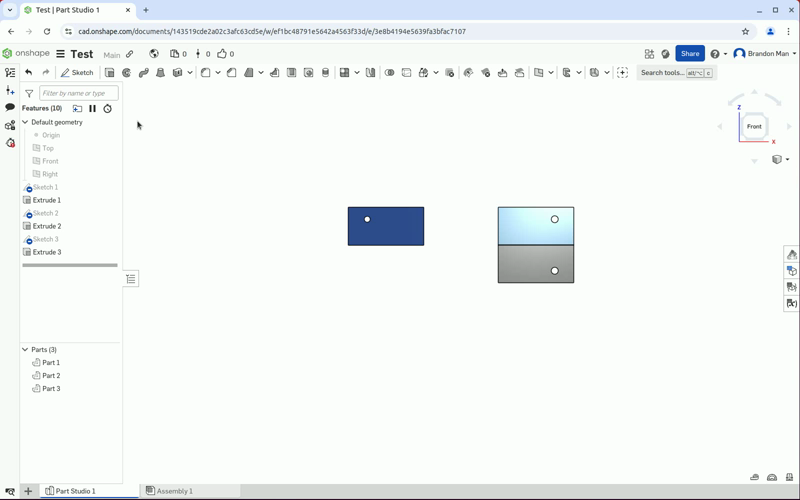
mouse_move(73, 189)
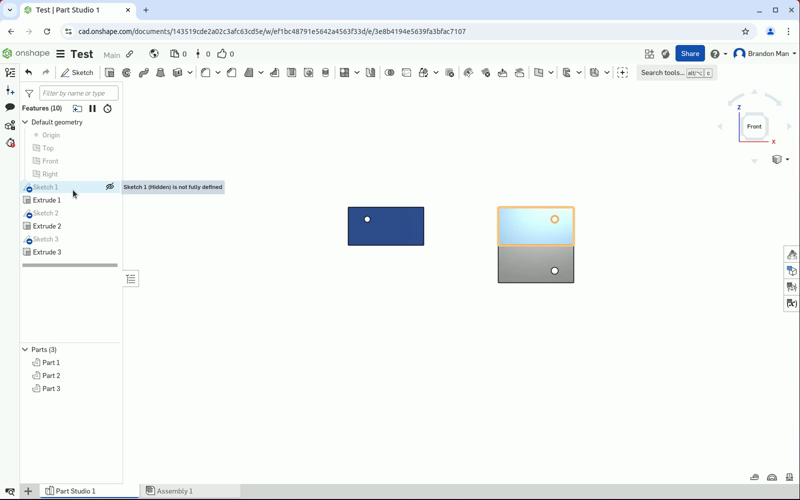
click(73, 189)
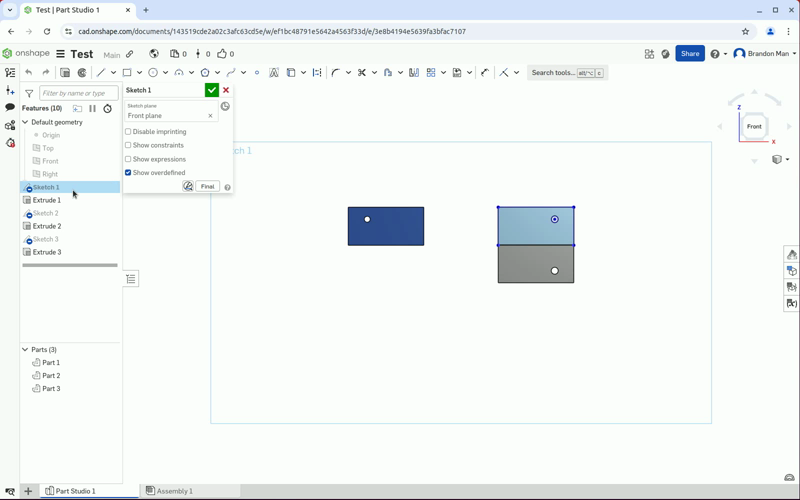
mouse_move(229, 92)
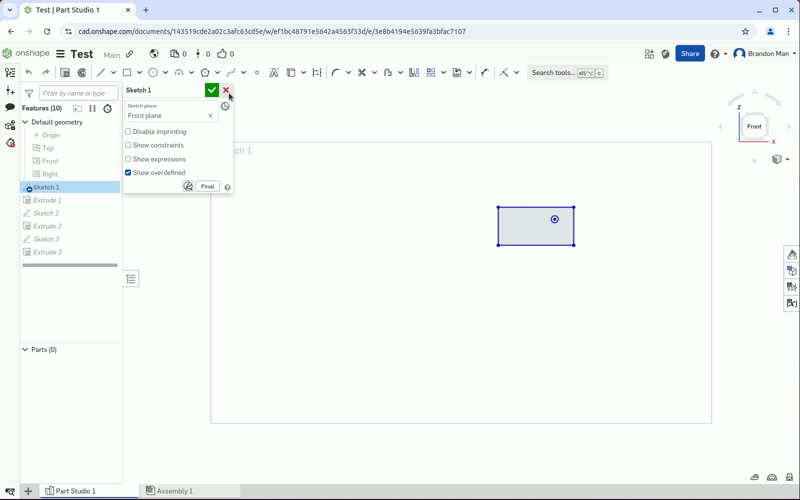
click(229, 92)
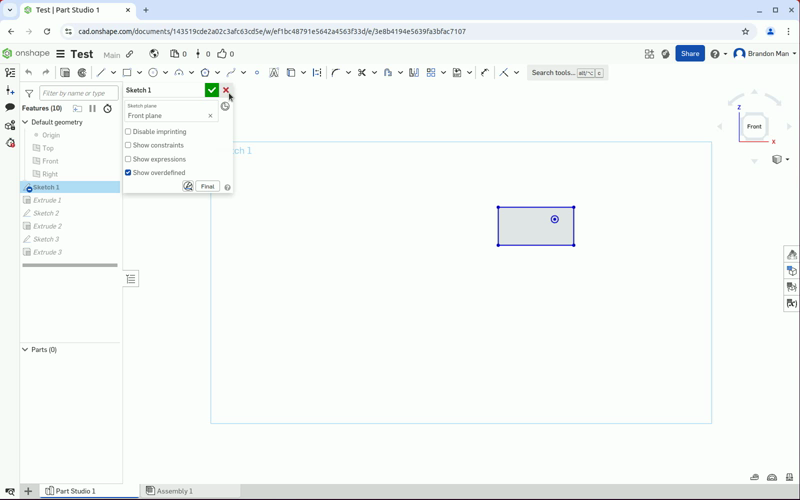
key(shift+s)
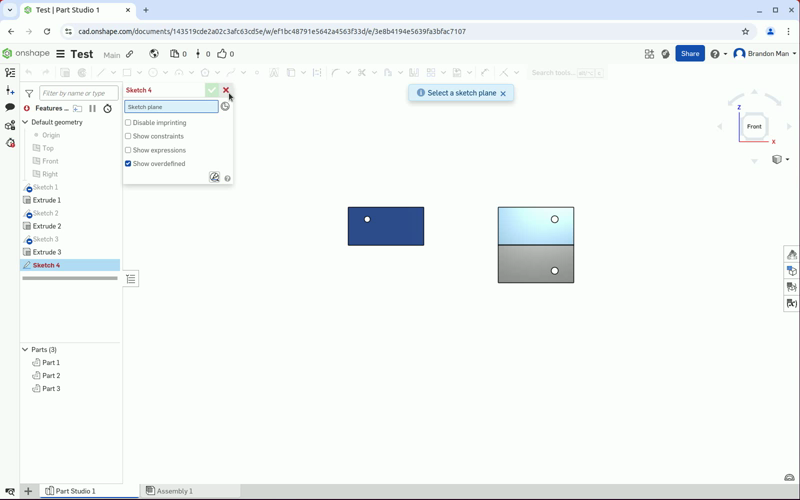
mouse_move(73, 163)
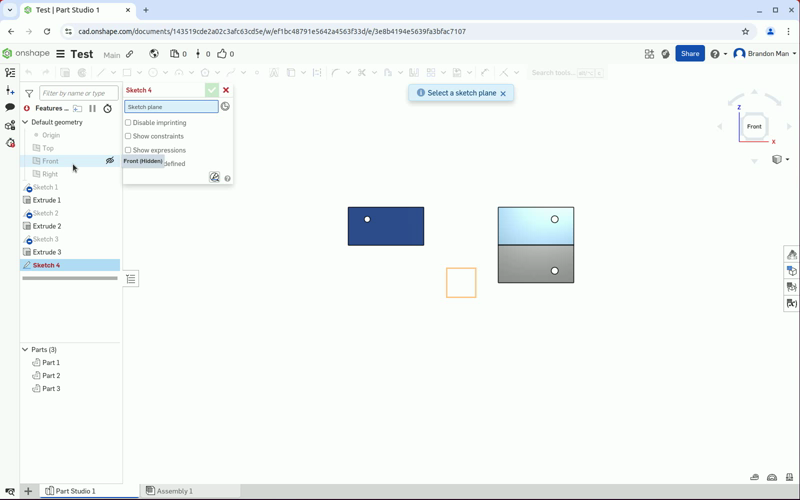
click(73, 163)
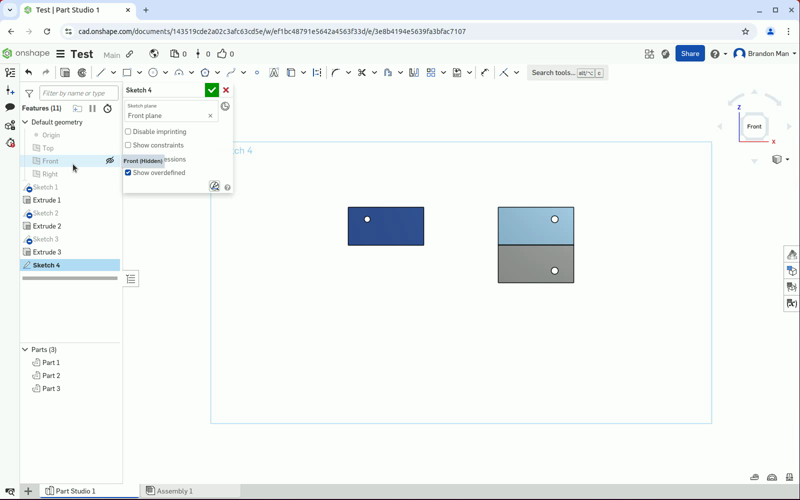
mouse_move(73, 352)
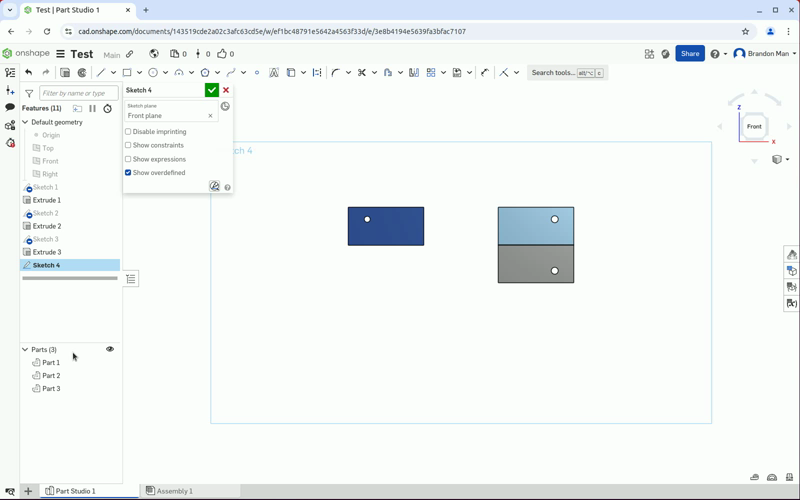
key(y)
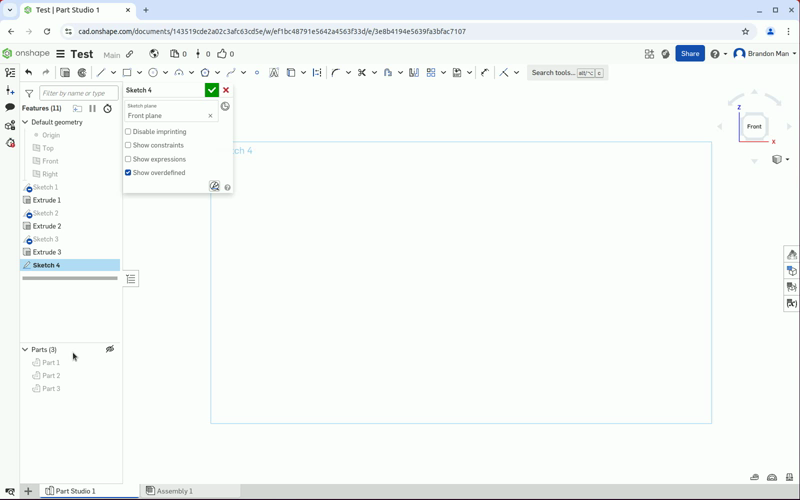
key(l)
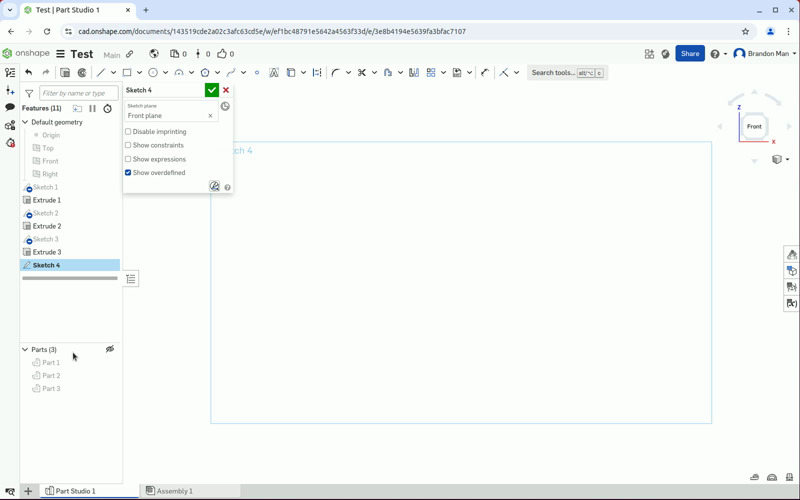
key_down(shift)
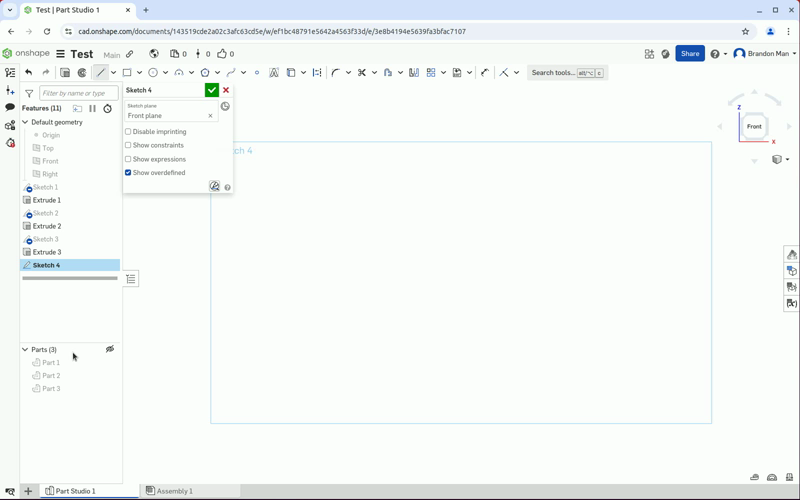
mouse_move(348, 282)
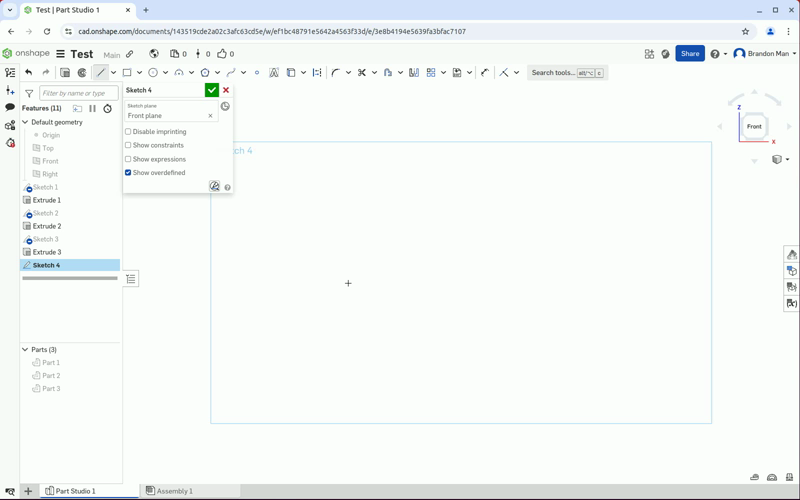
click(348, 282)
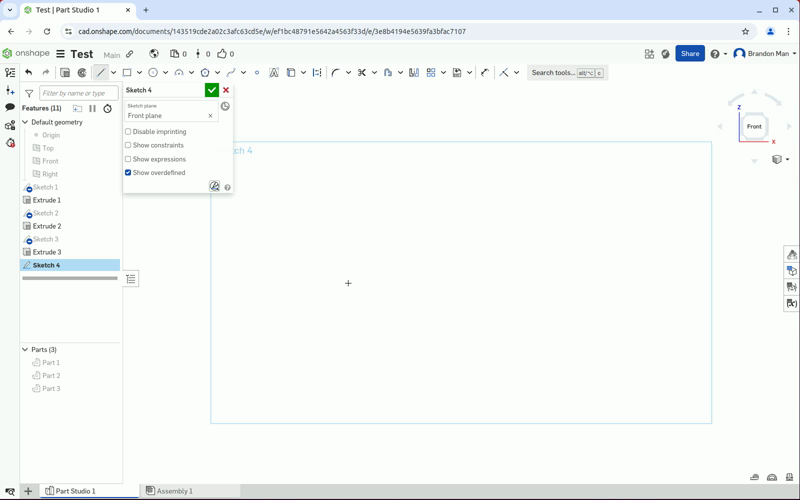
key_up(shift)
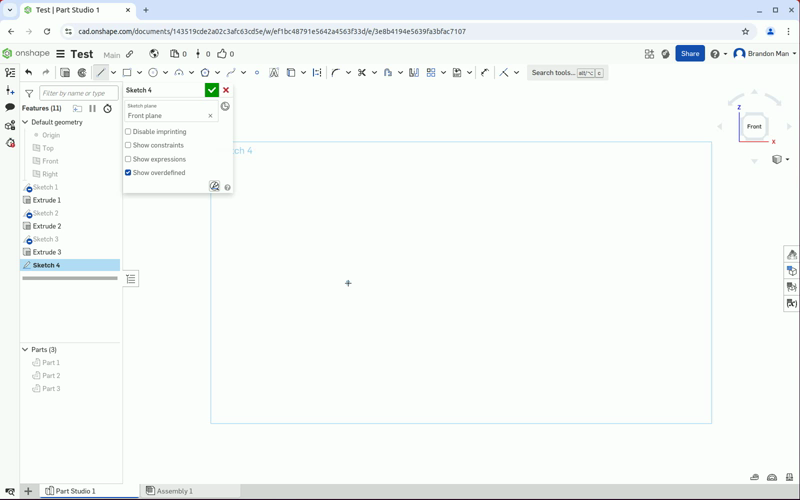
key_down(shift)
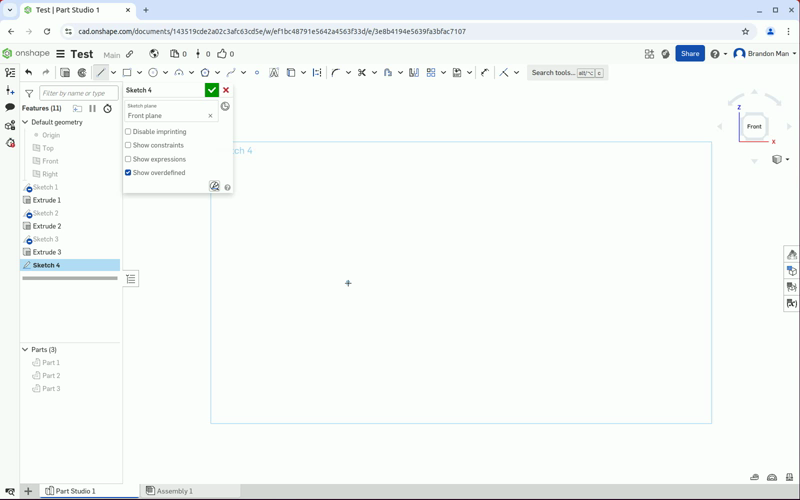
mouse_move(423, 282)
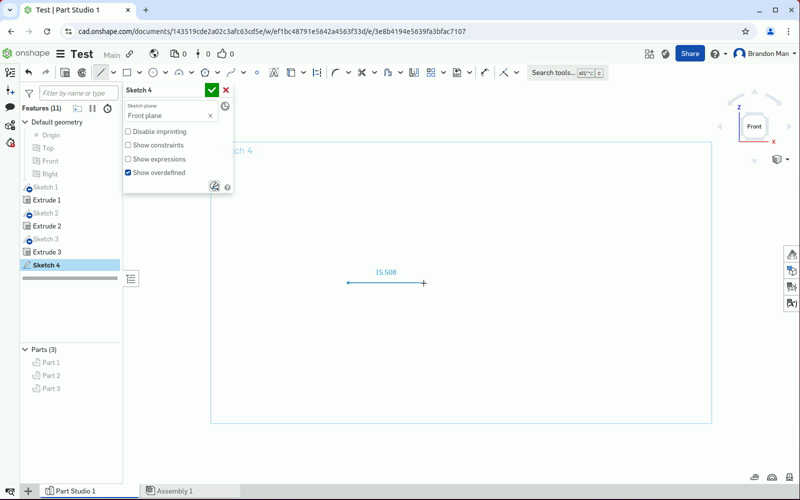
click(423, 282)
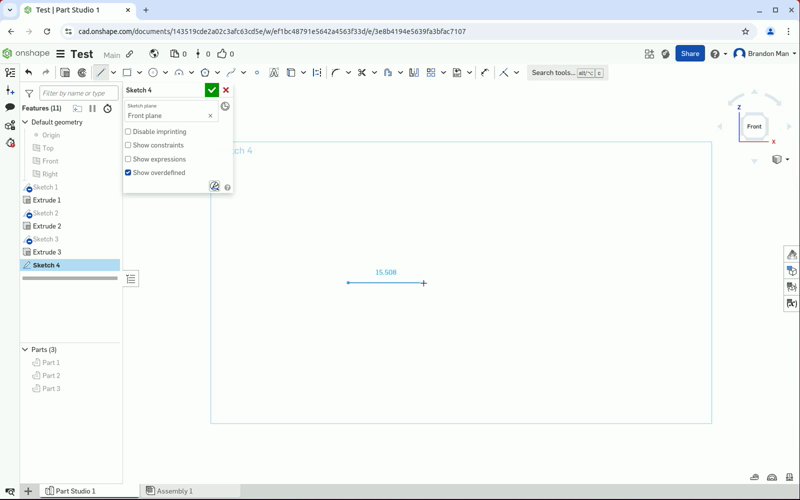
key_up(shift)
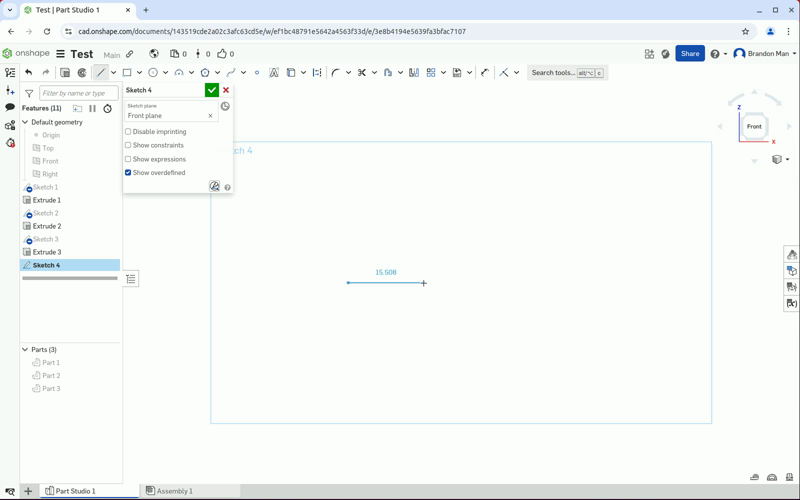
key_down(shift)
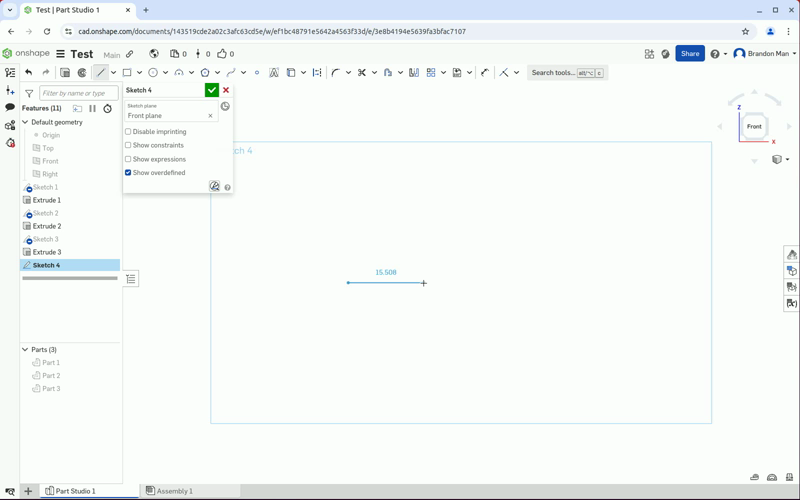
mouse_move(453, 282)
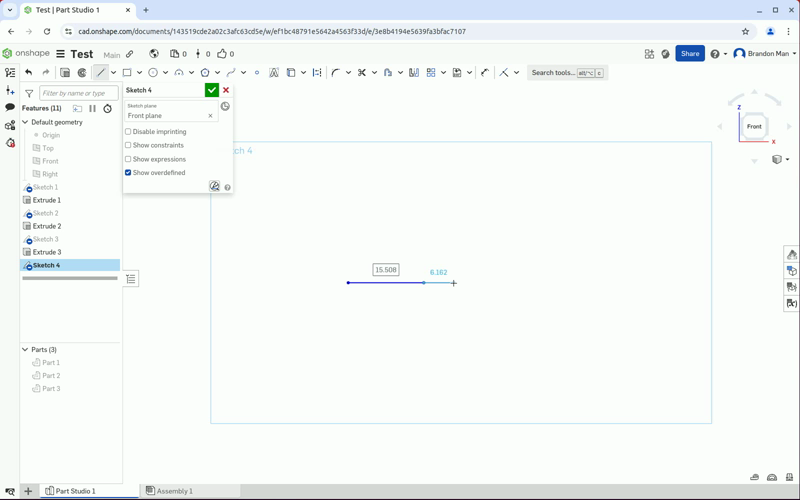
mouse_move(423, 244)
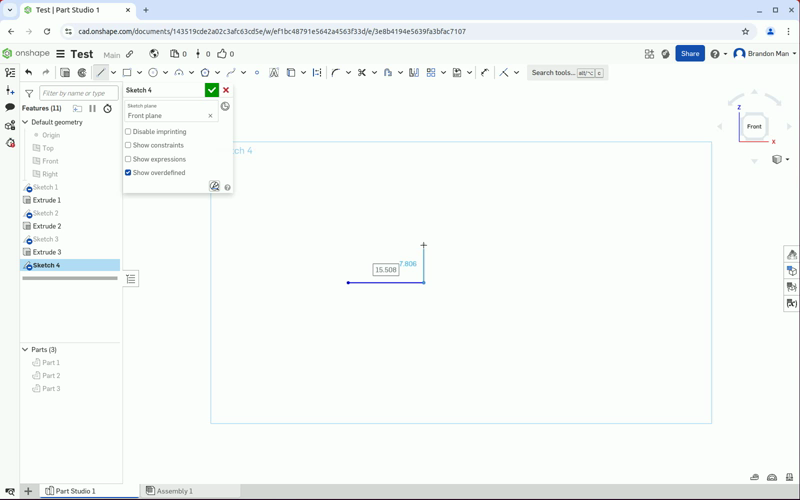
click(423, 244)
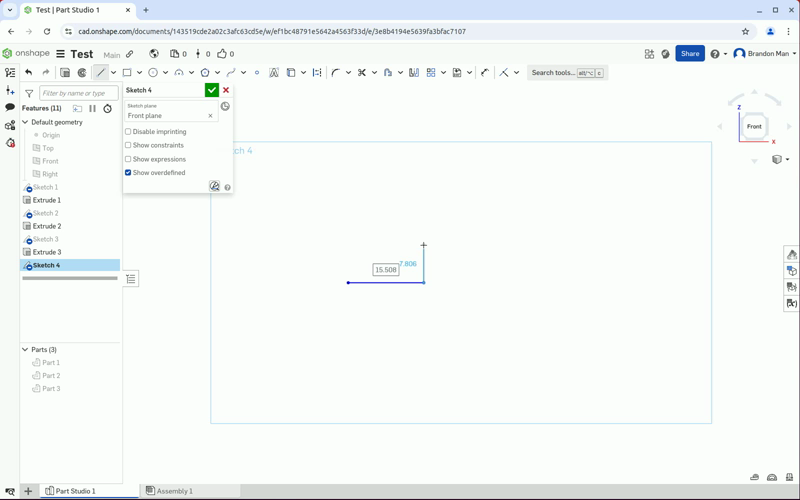
key_up(shift)
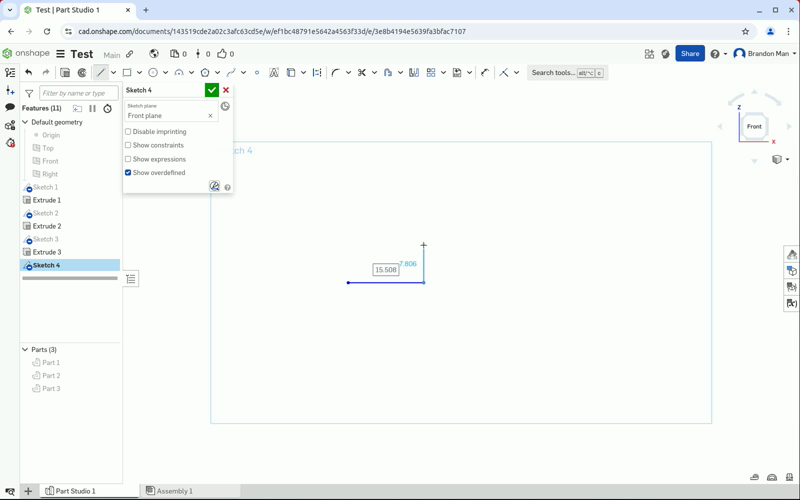
key_down(shift)
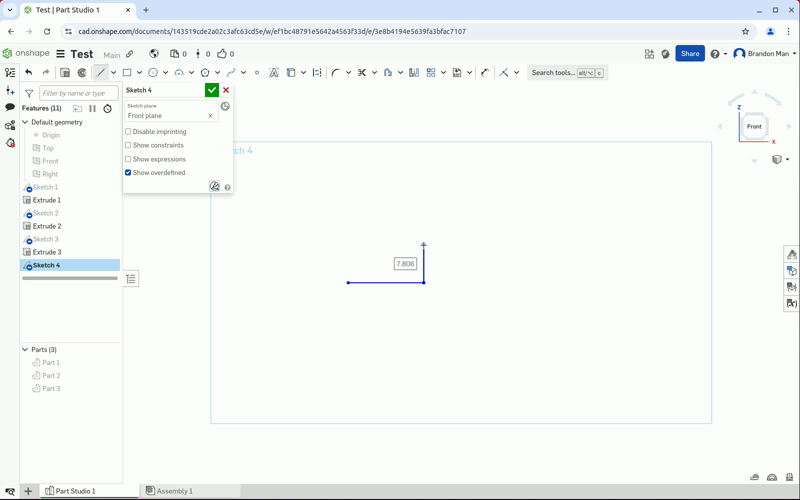
mouse_move(348, 244)
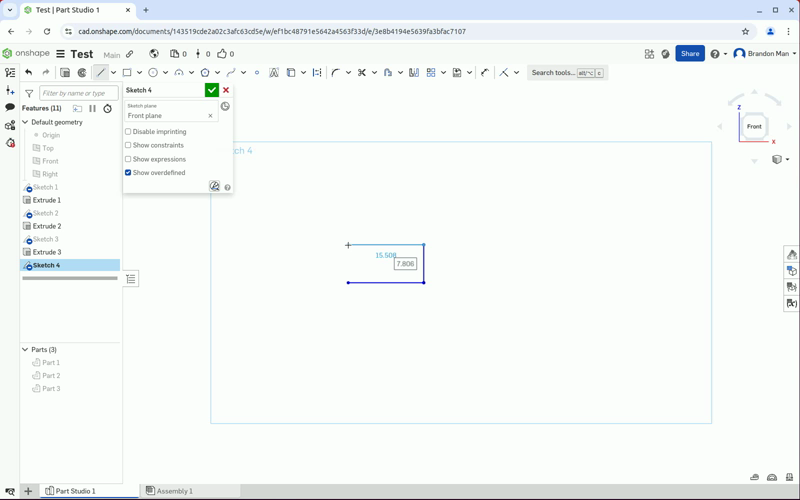
click(348, 244)
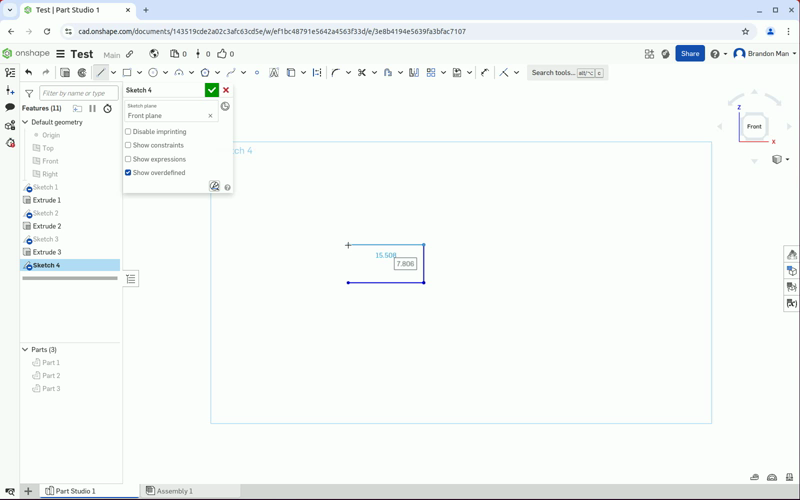
key_up(shift)
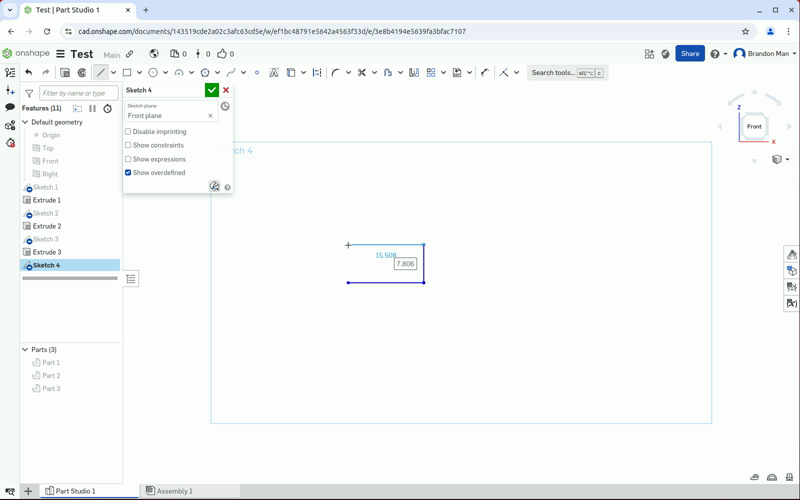
mouse_move(378, 244)
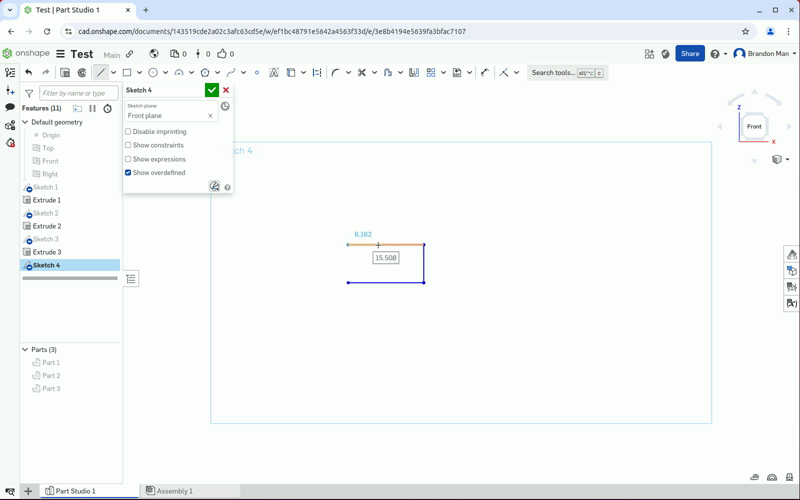
key_down(shift)
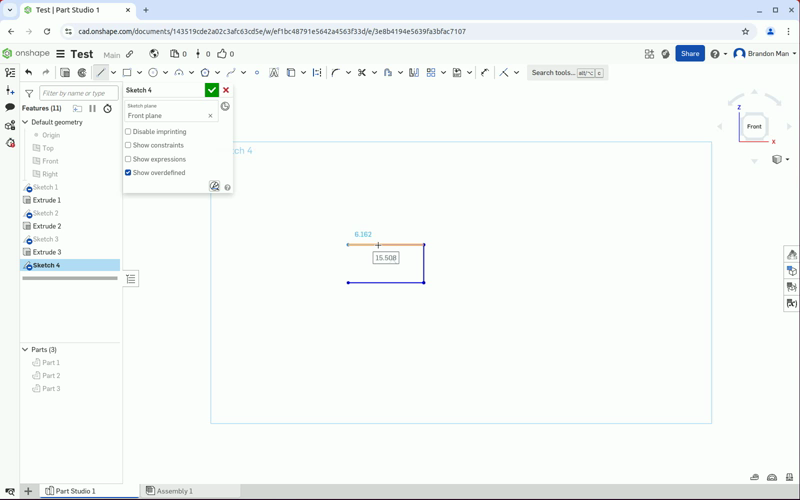
mouse_move(348, 282)
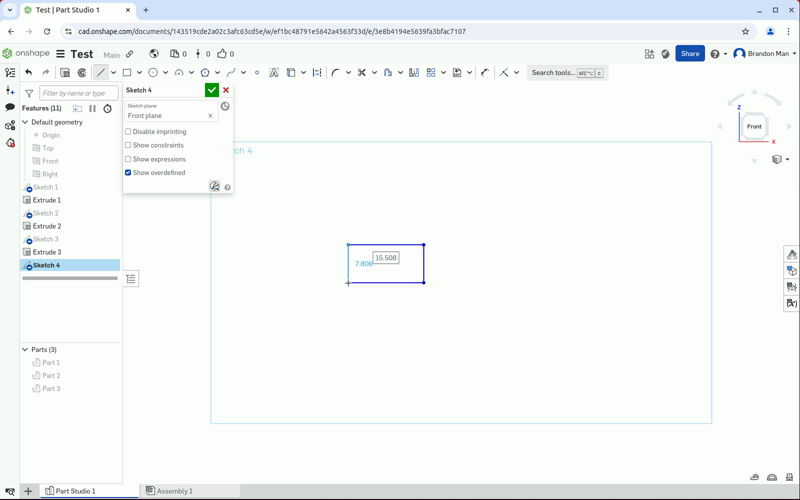
key_up(shift)
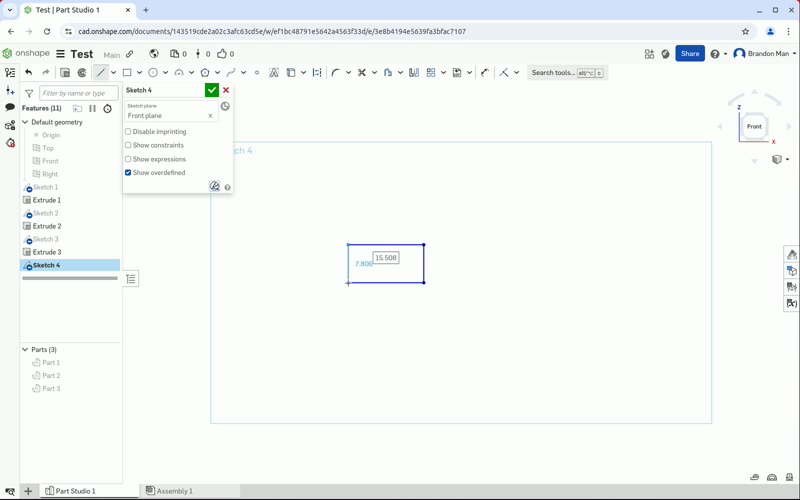
click(348, 282)
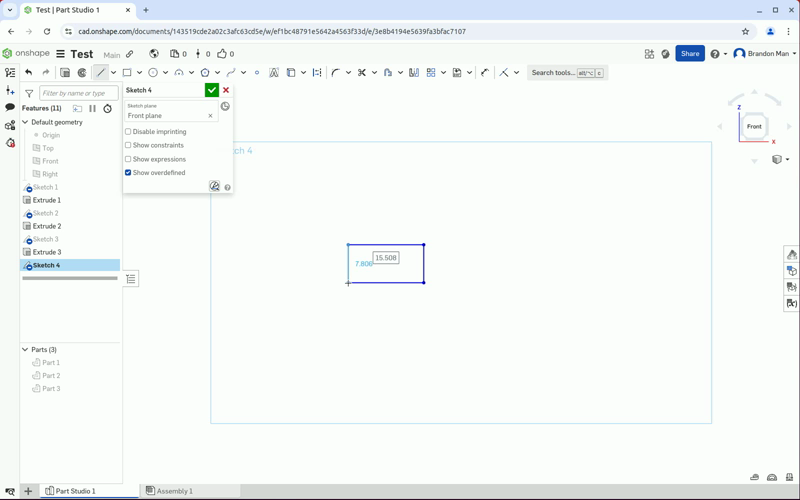
key(esc)
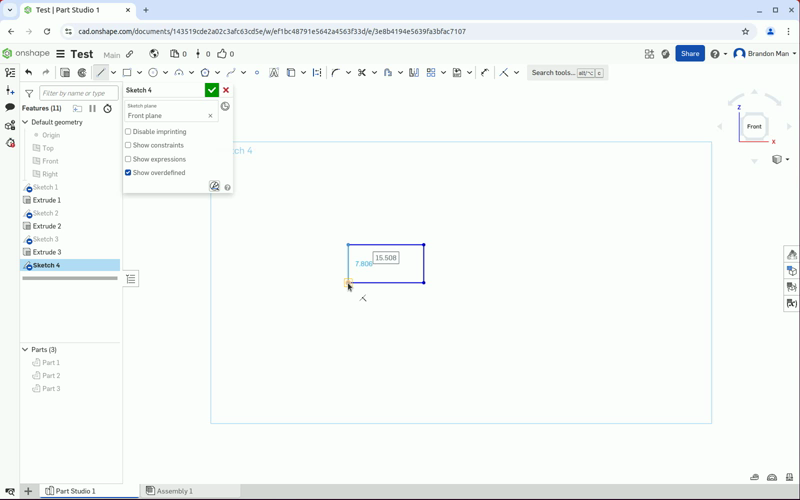
key(c)
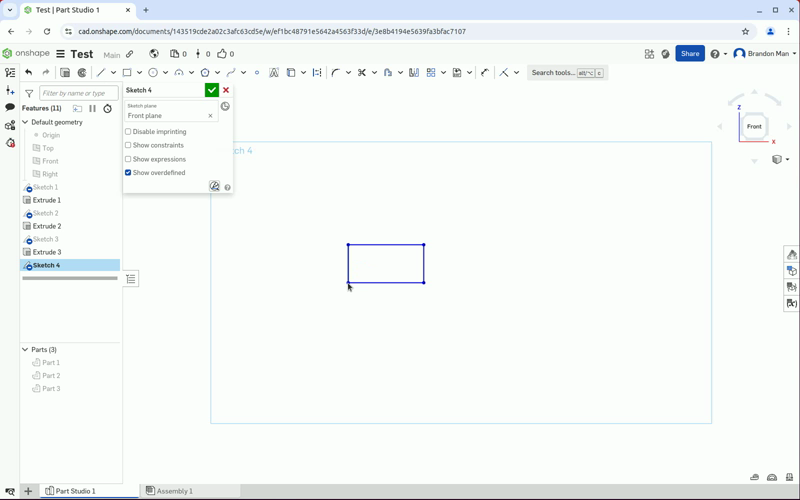
key_down(shift)
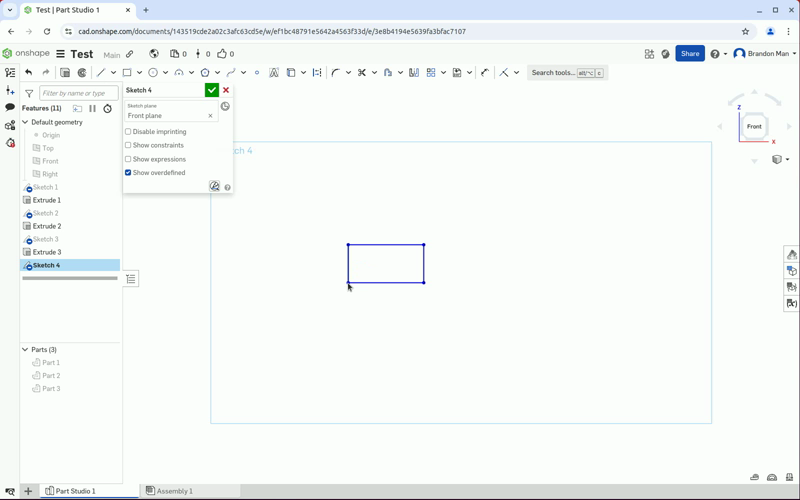
mouse_move(367, 270)
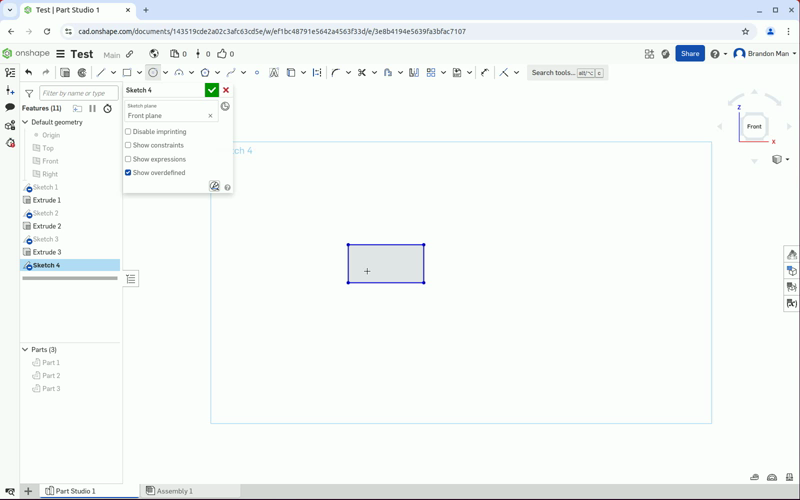
click(367, 270)
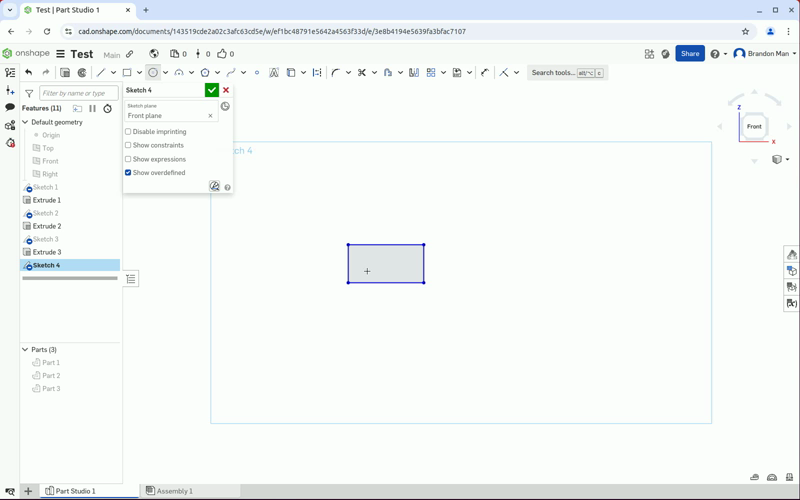
key_up(shift)
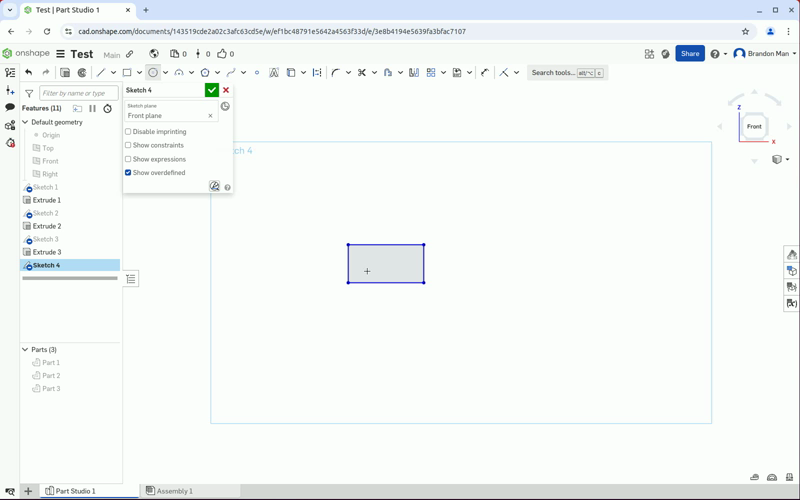
mouse_move(370, 270)
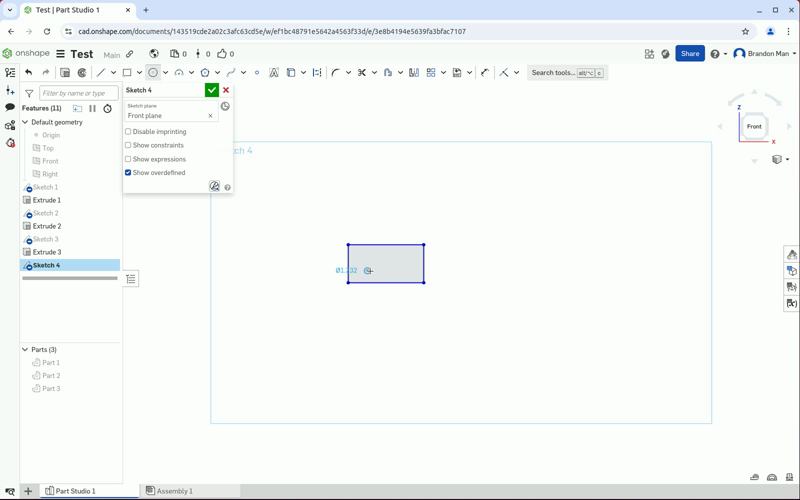
click(370, 270)
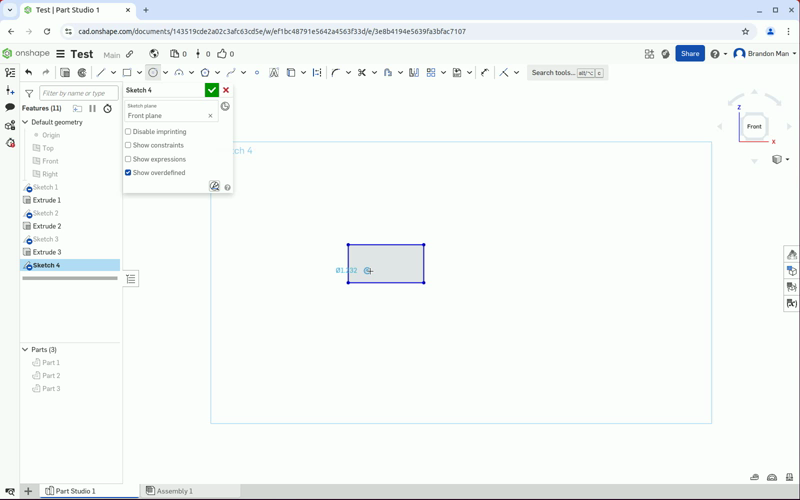
key(esc)
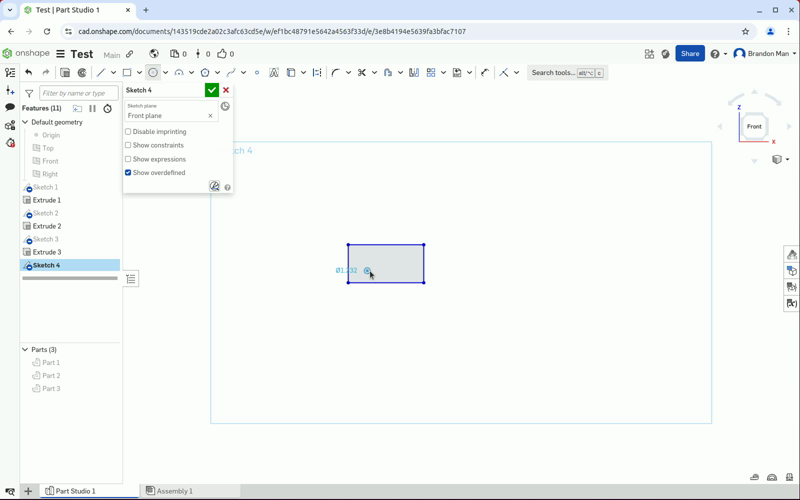
mouse_move(370, 257)
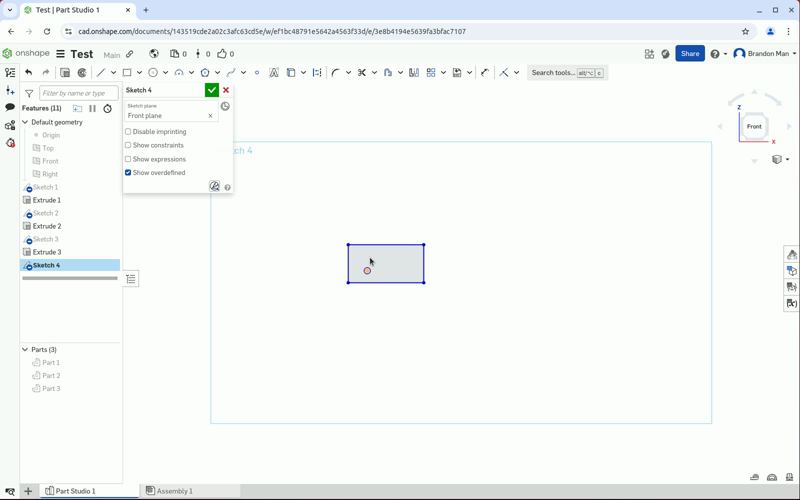
click(370, 257)
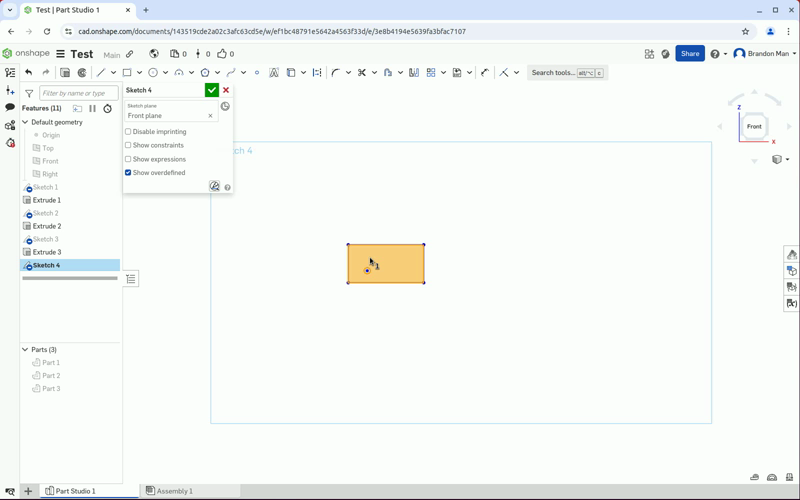
mouse_move(73, 352)
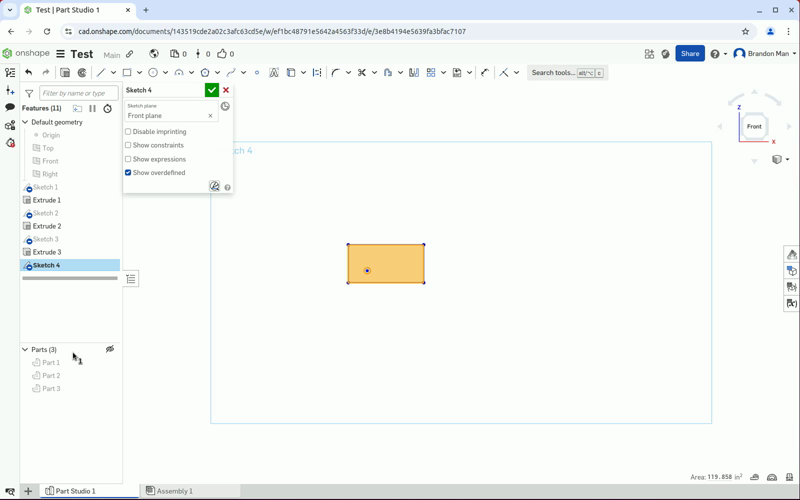
key(shift+y)
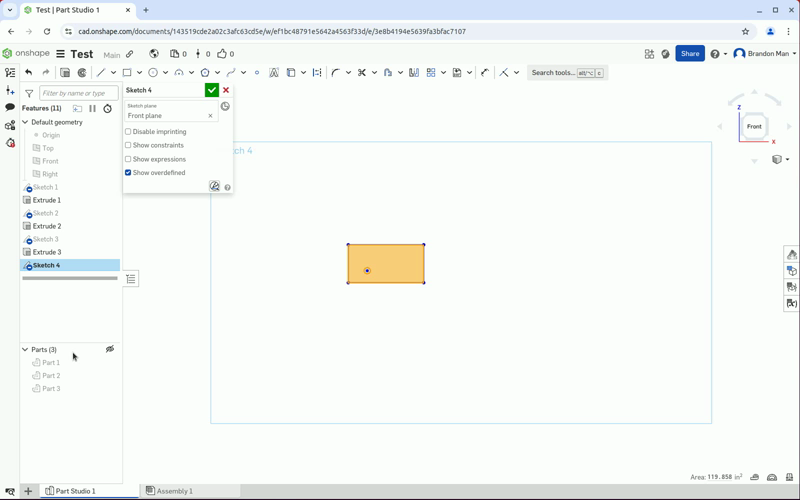
key(shift+e)
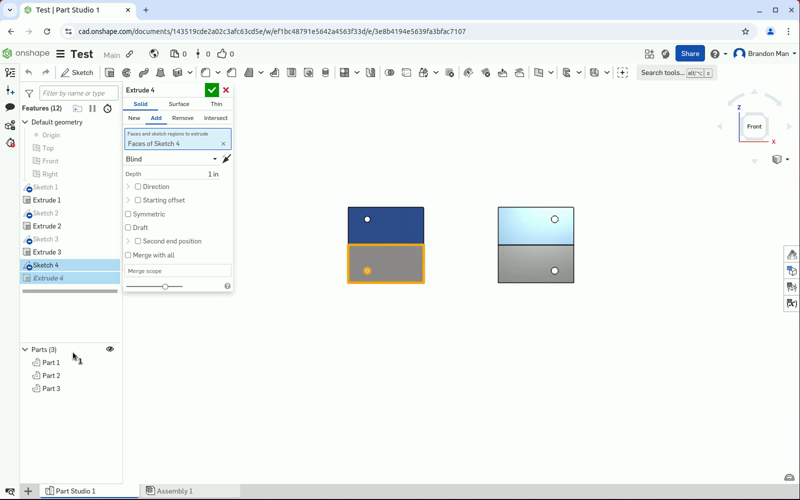
mouse_move(143, 106)
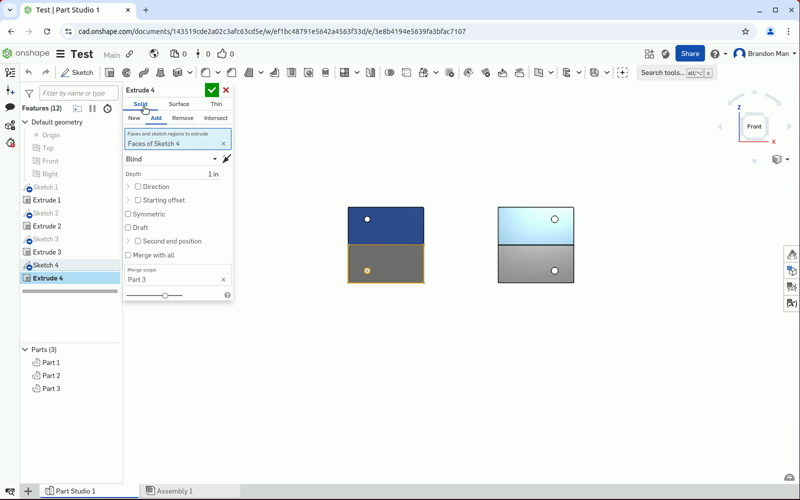
click(143, 106)
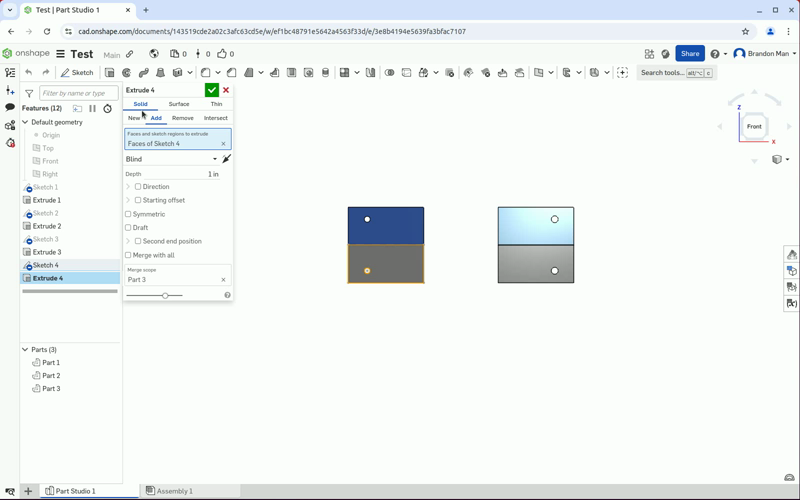
mouse_move(137, 120)
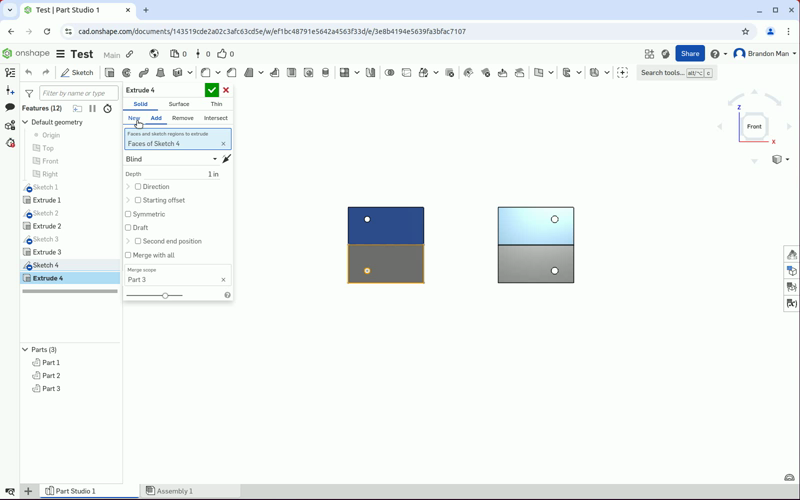
click(137, 120)
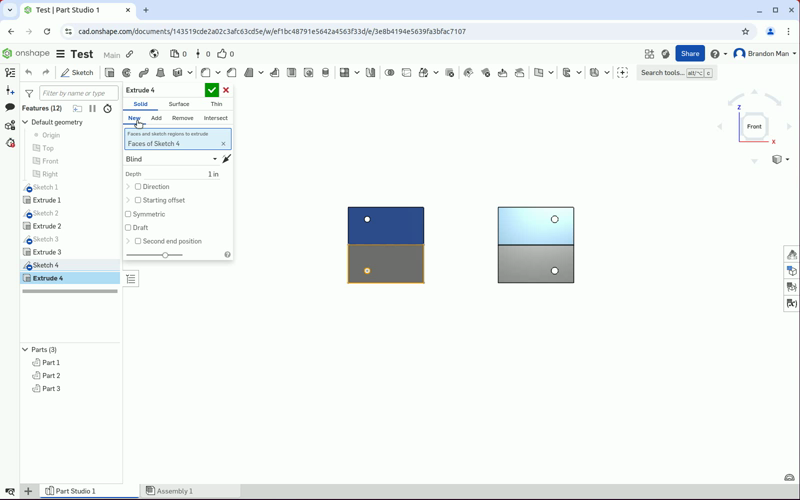
key(tab, 4)
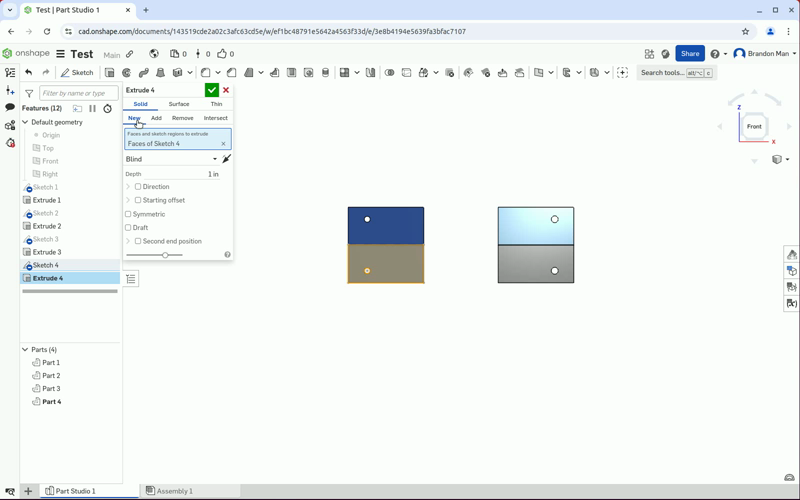
text(1.926)
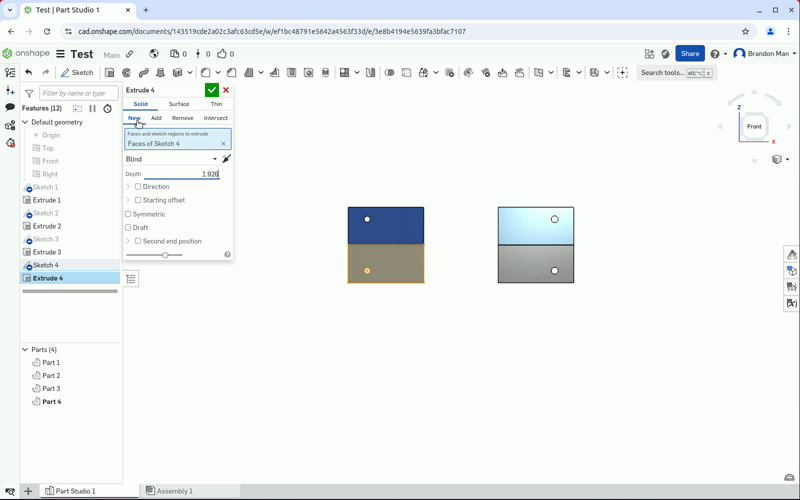
key(enter)
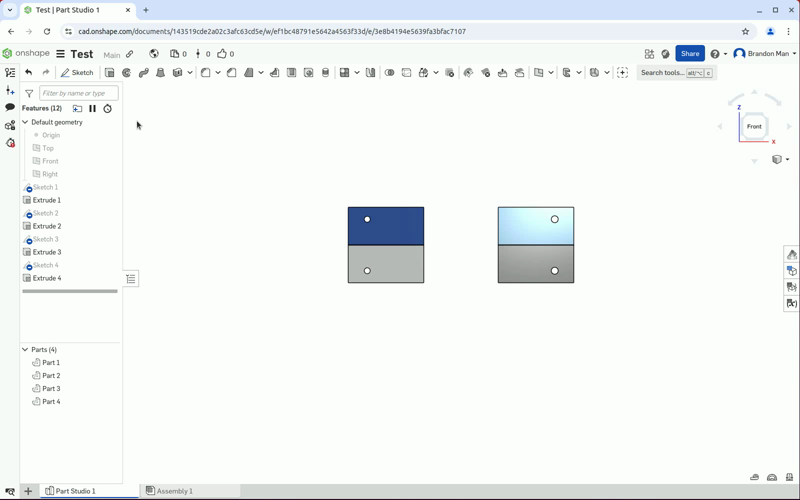
key(shift+h)
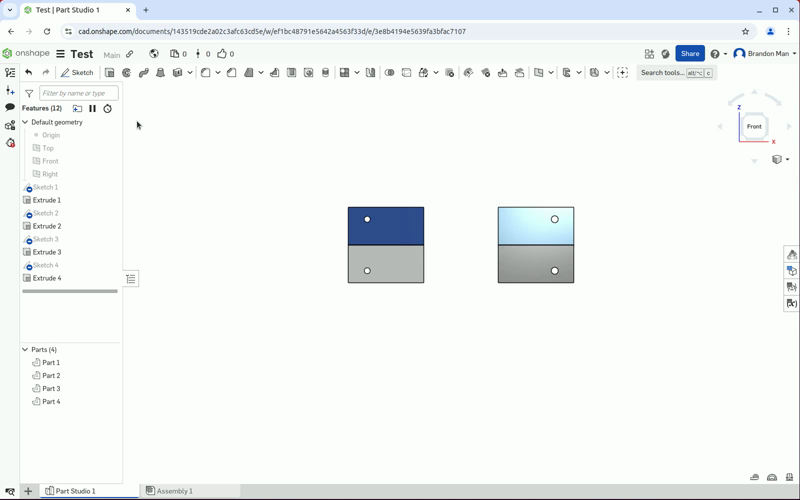
key(shift+h)
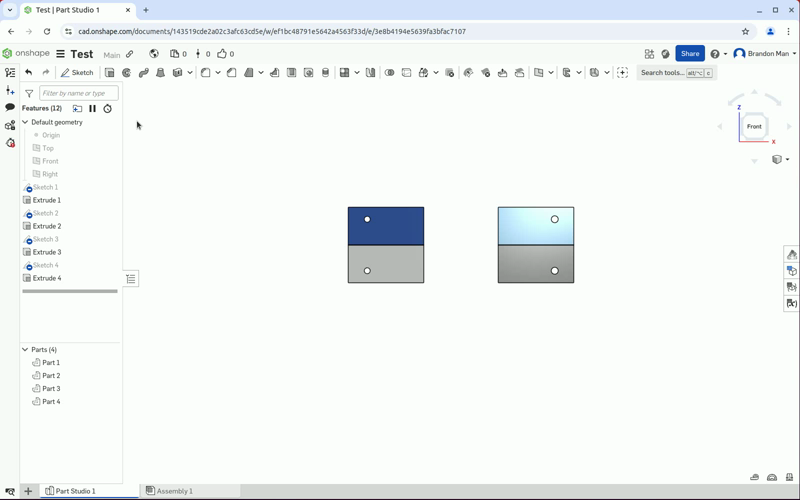
mouse_move(73, 189)
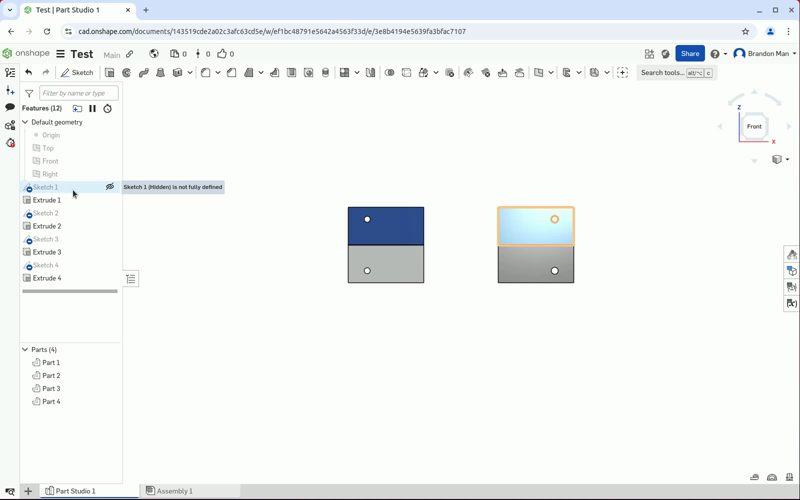
click(73, 189)
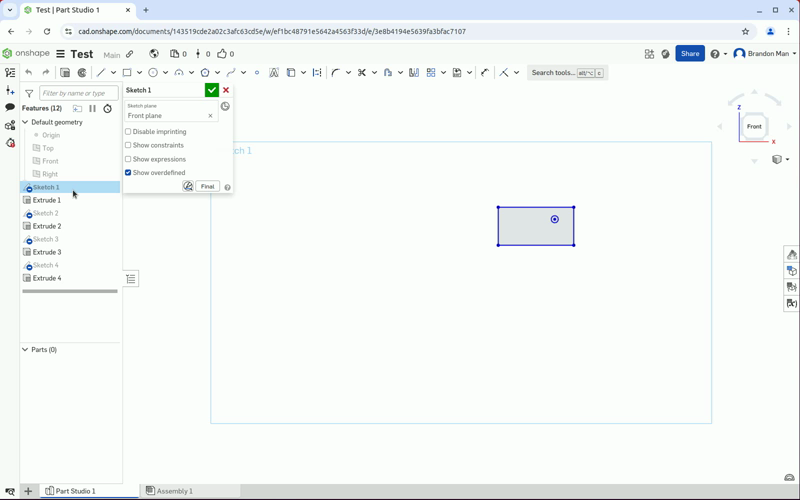
mouse_move(229, 92)
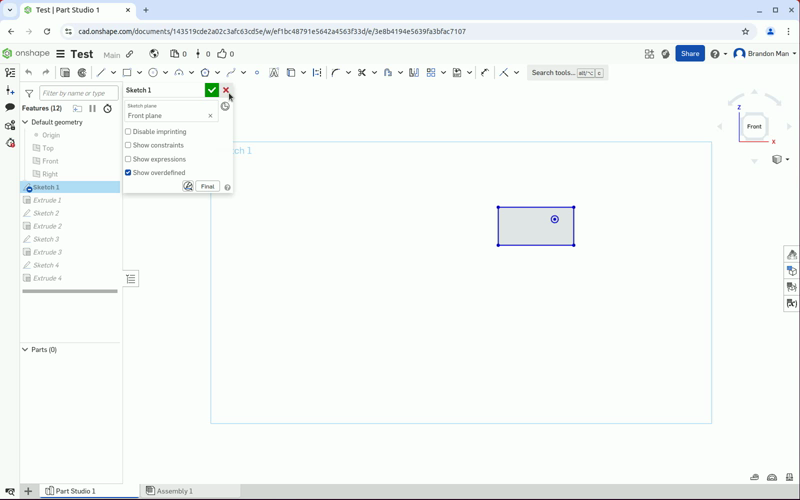
click(229, 92)
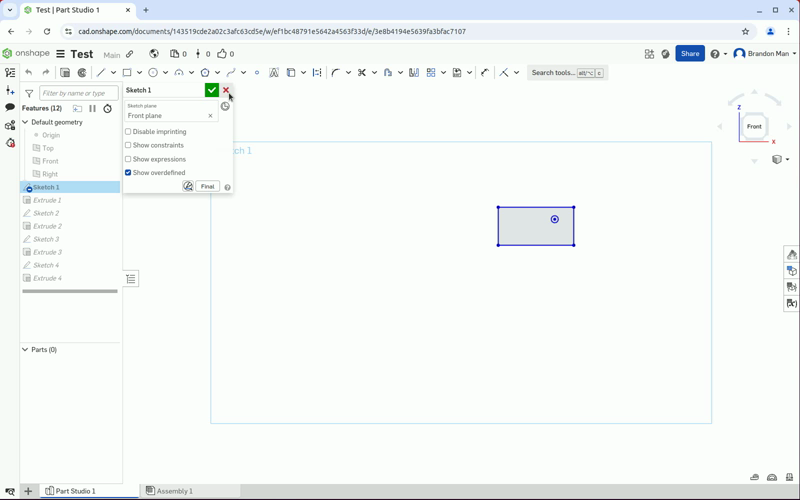
key(shift+s)
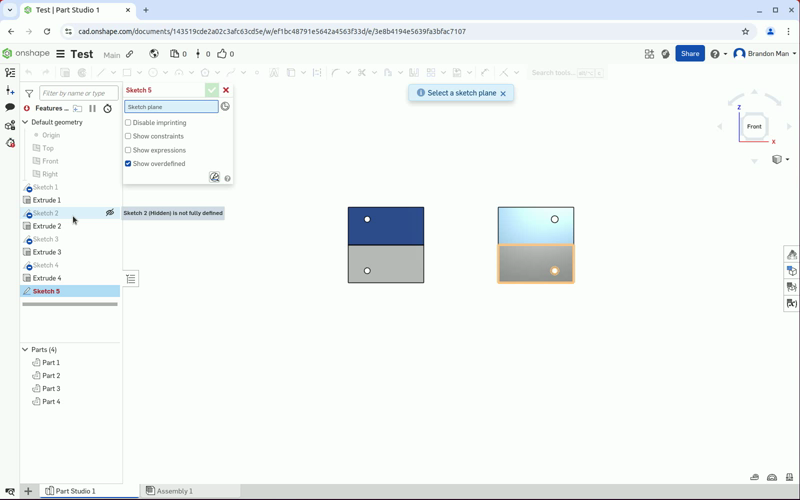
scroll(3)
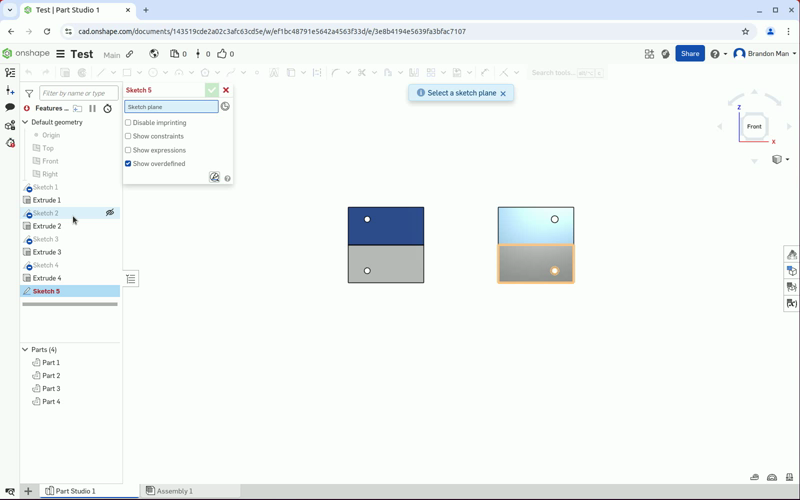
mouse_move(73, 163)
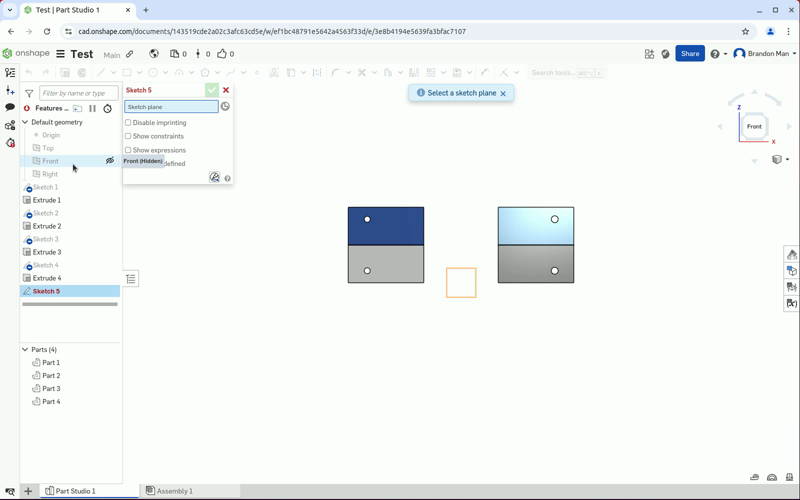
click(73, 163)
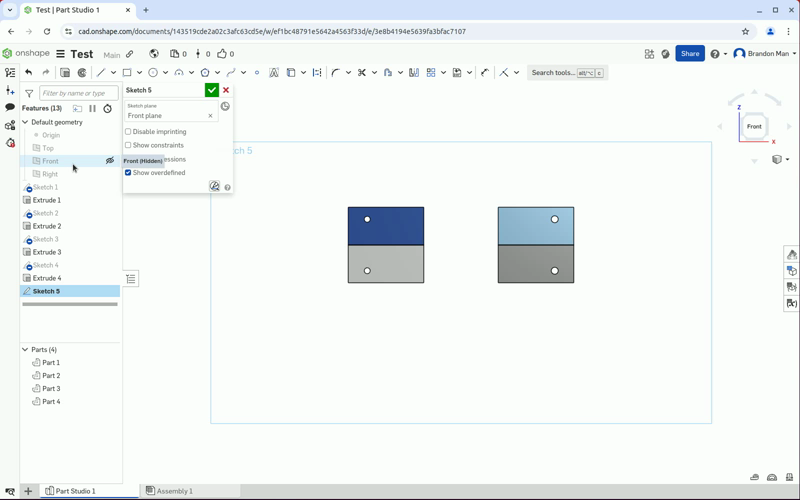
mouse_move(73, 352)
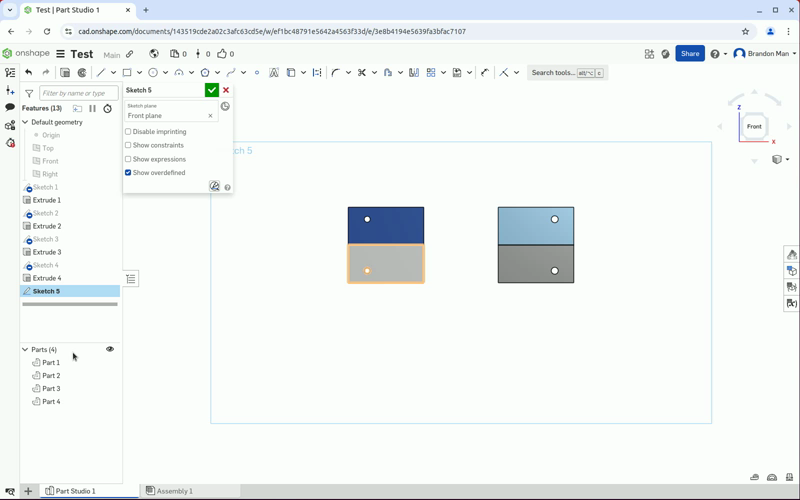
key(y)
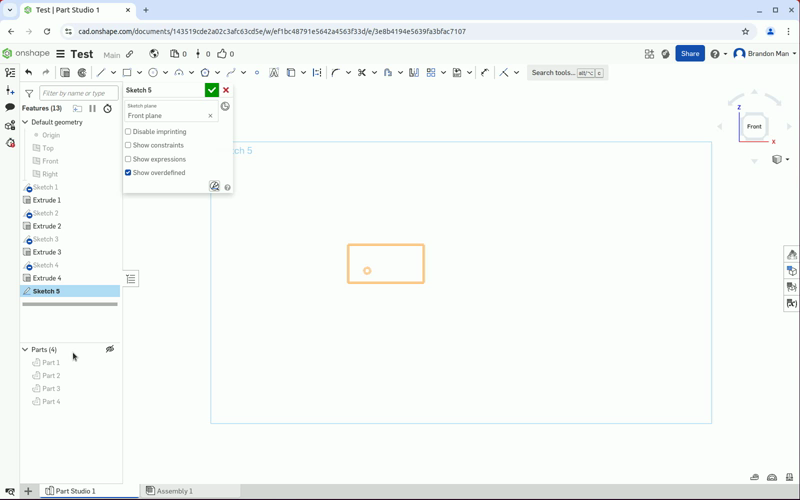
key(l)
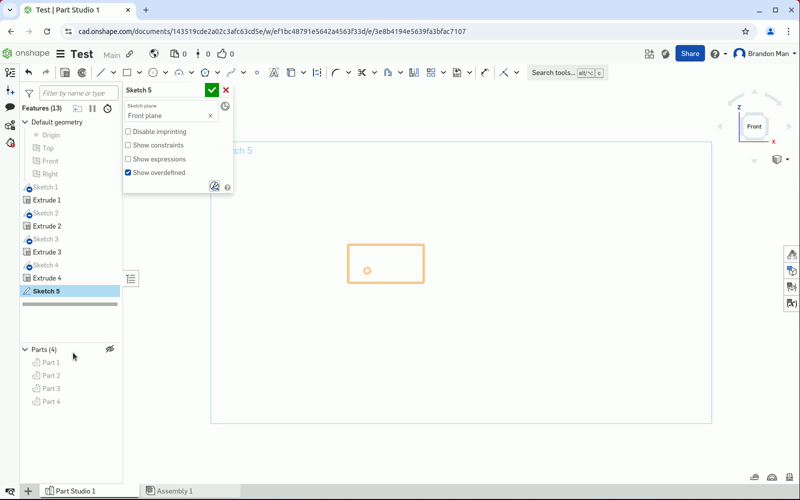
key_down(shift)
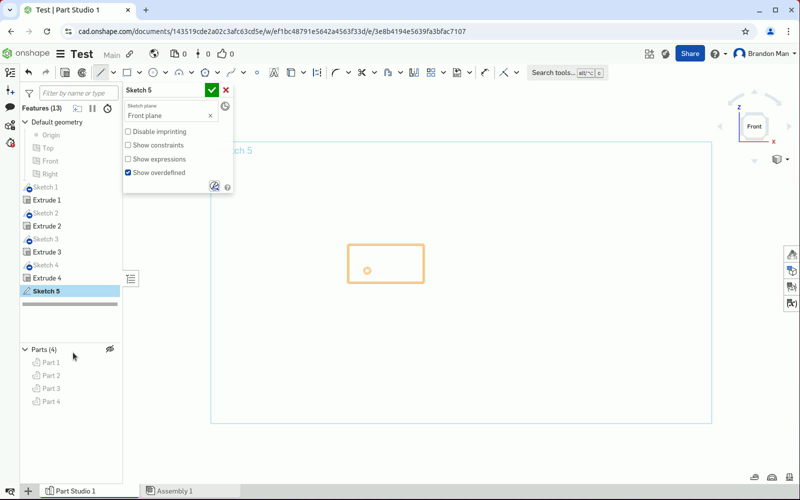
mouse_move(423, 245)
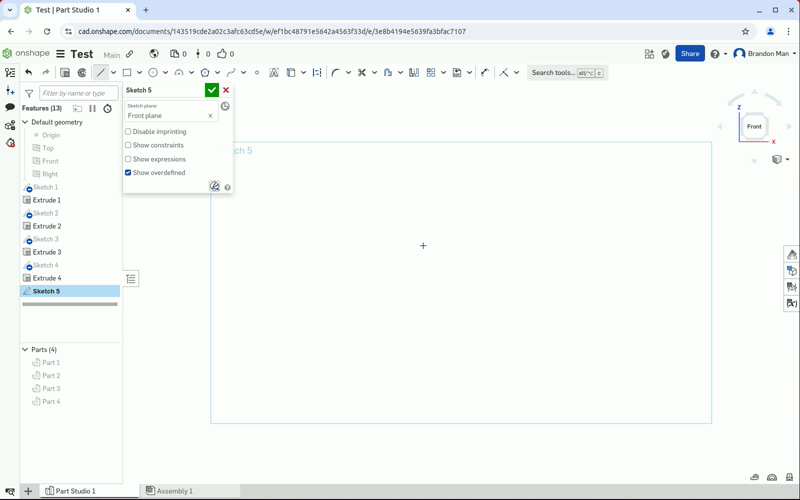
click(423, 245)
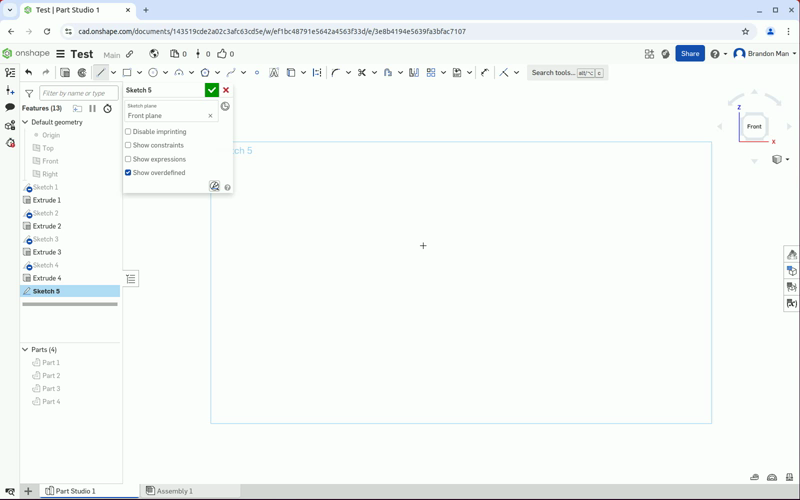
key_up(shift)
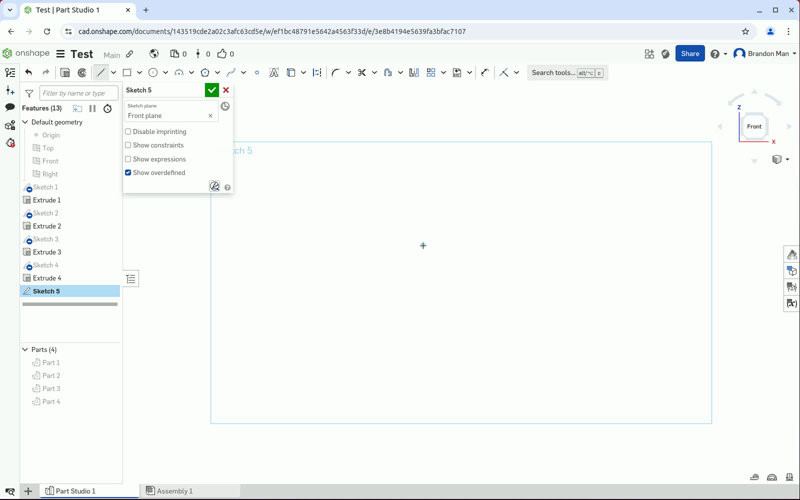
key_down(shift)
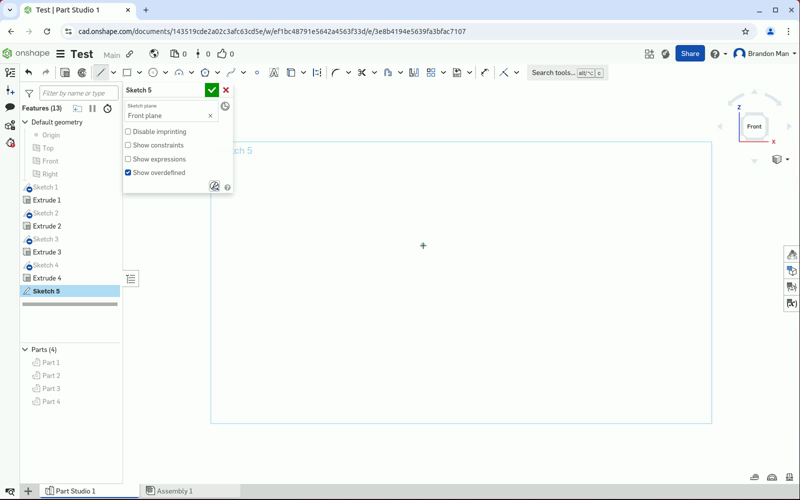
mouse_move(498, 245)
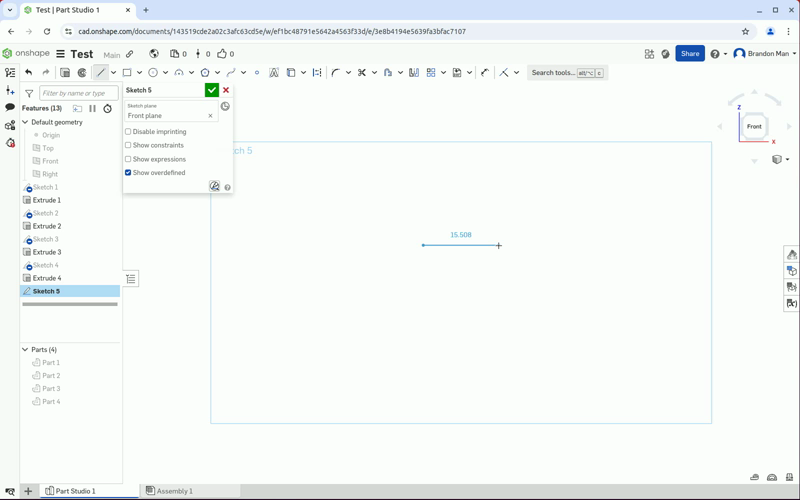
click(498, 245)
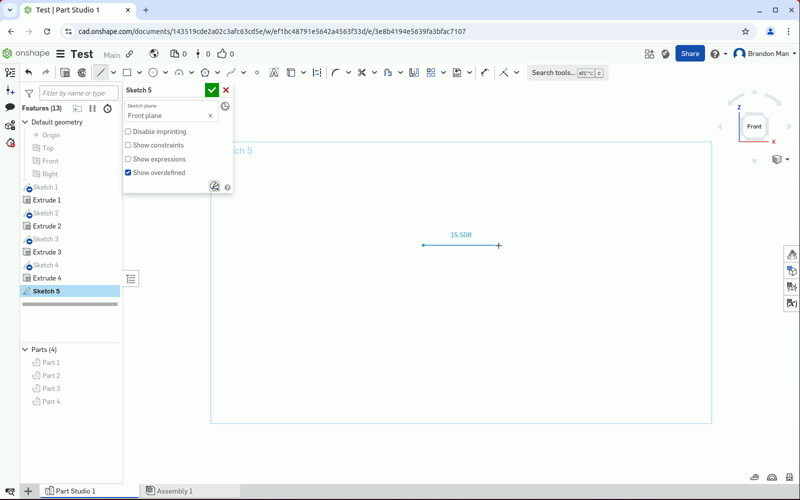
key_up(shift)
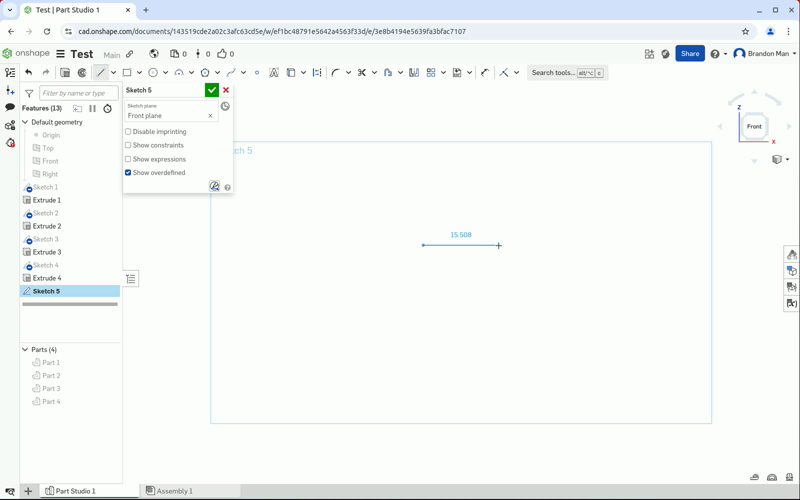
key_down(shift)
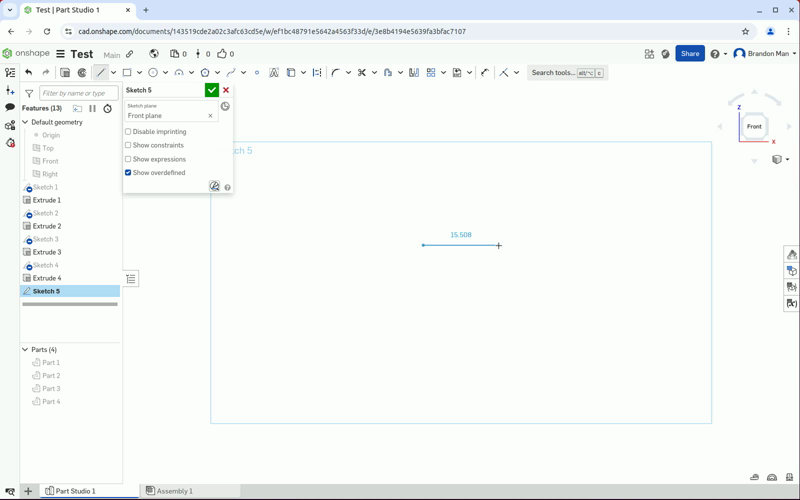
mouse_move(528, 245)
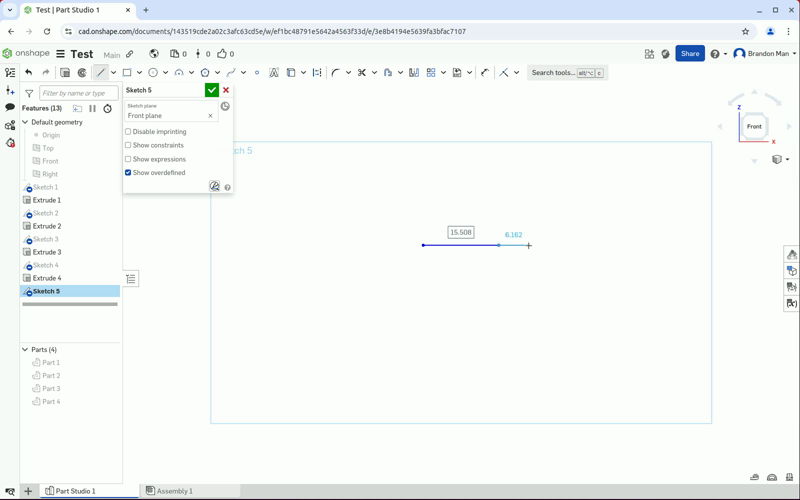
mouse_move(498, 207)
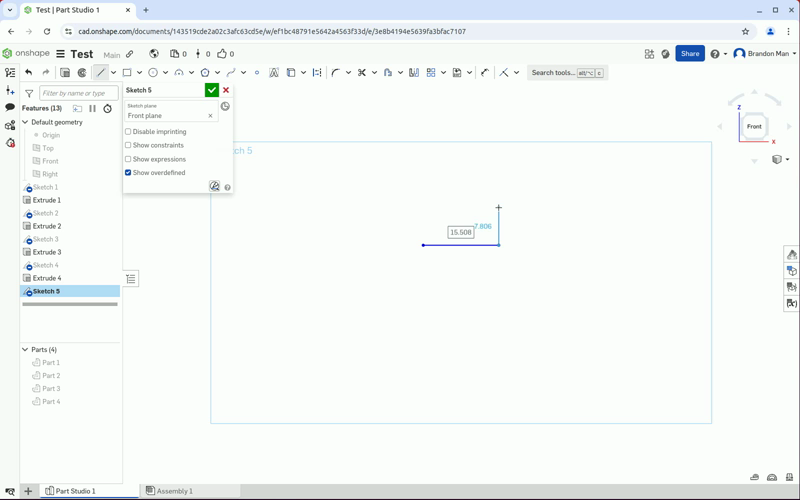
click(498, 207)
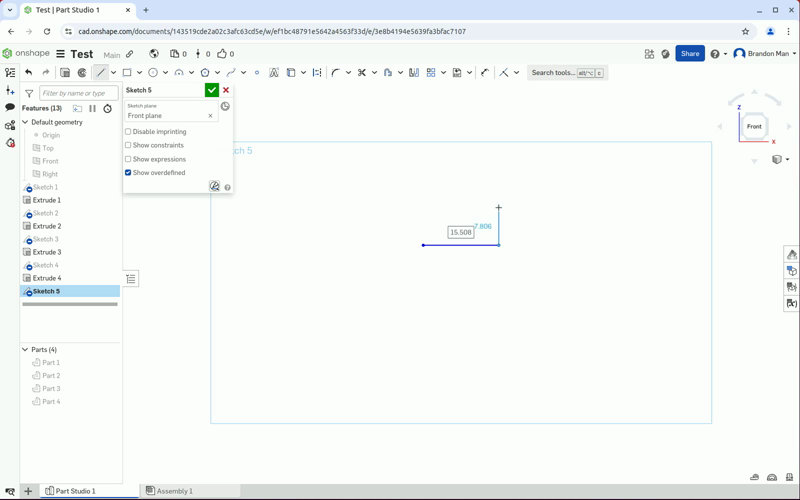
key_up(shift)
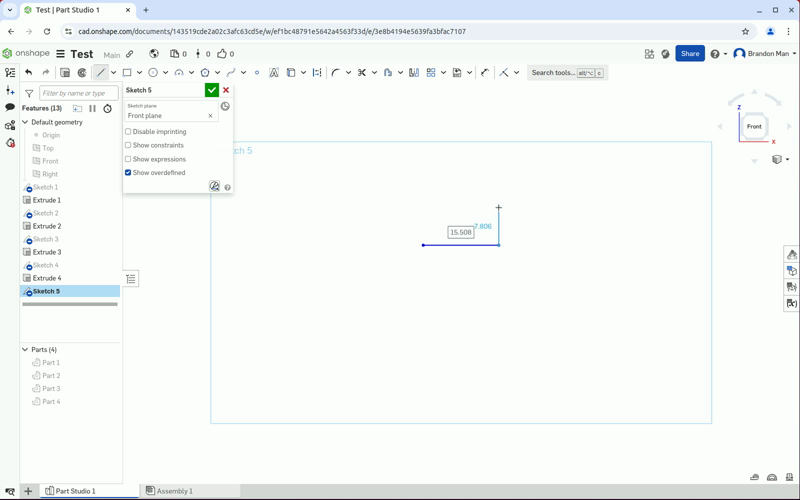
key_down(shift)
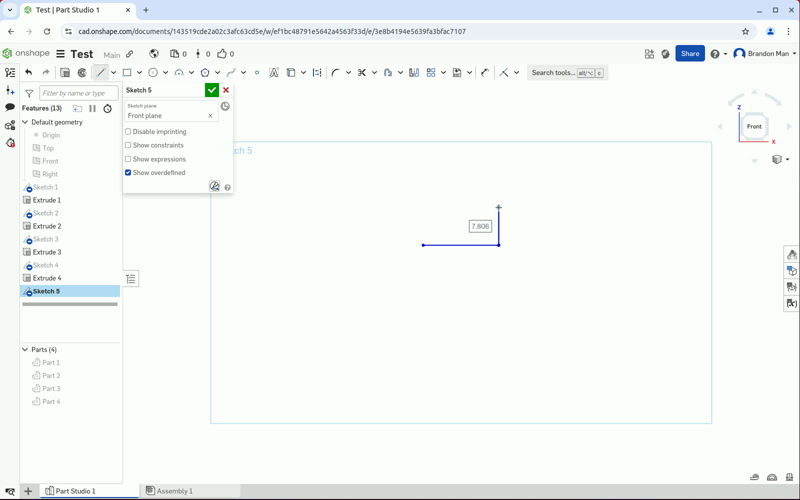
mouse_move(423, 207)
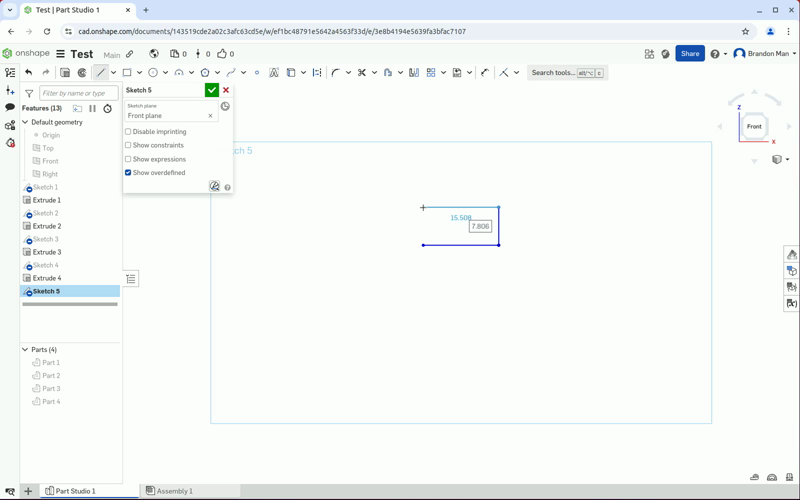
click(423, 207)
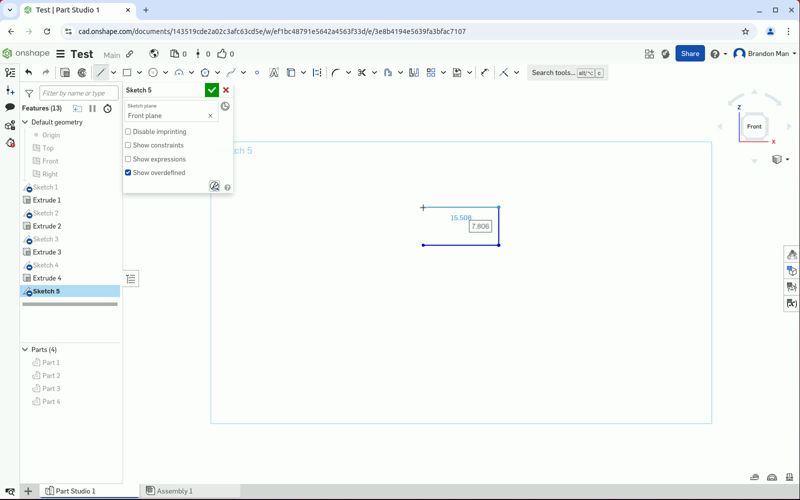
key_up(shift)
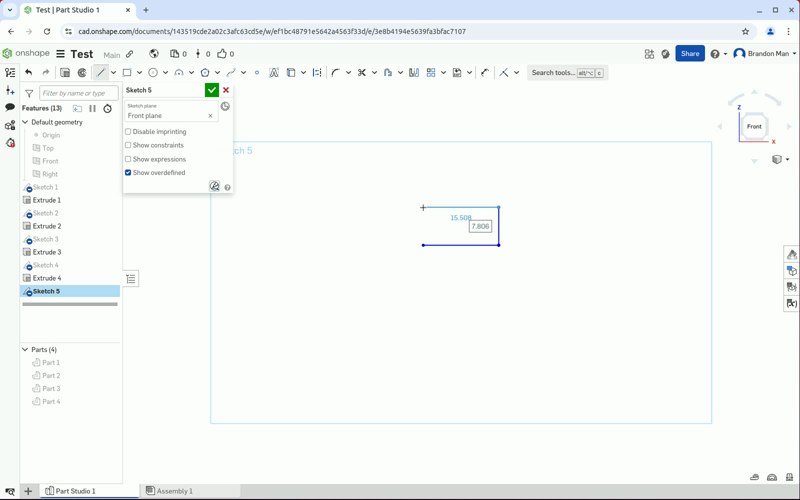
mouse_move(453, 207)
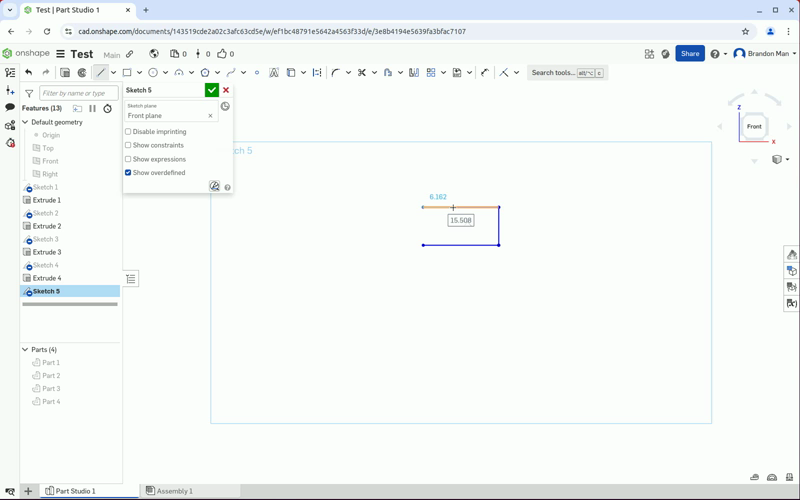
key_down(shift)
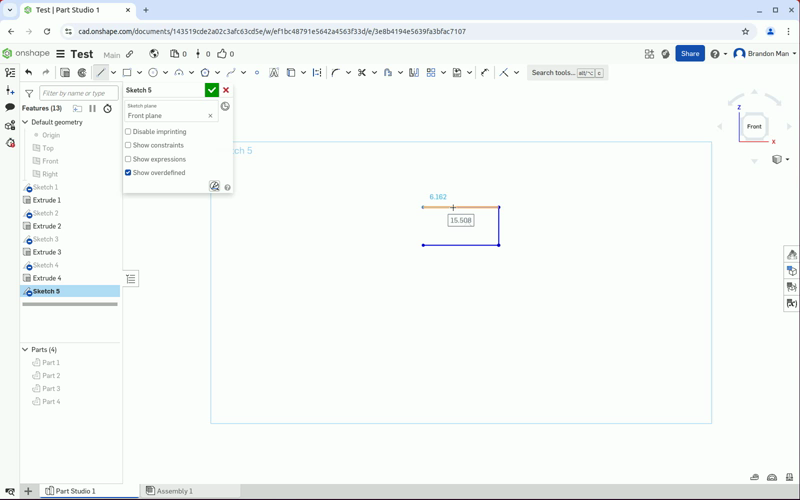
mouse_move(423, 245)
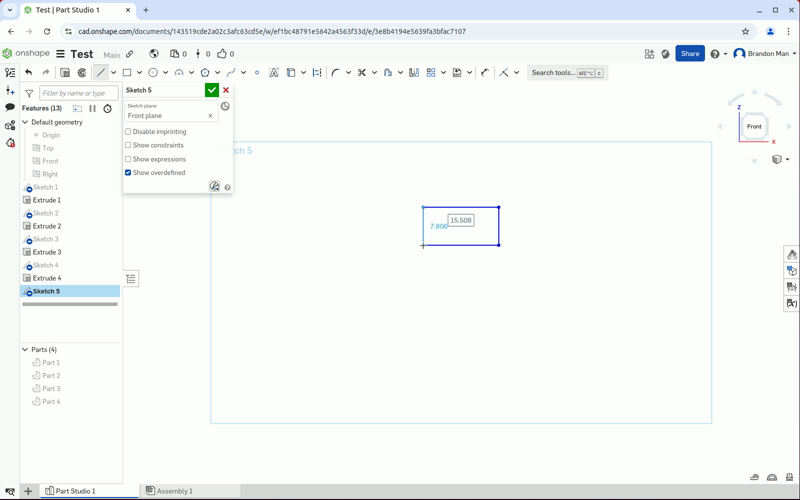
key_up(shift)
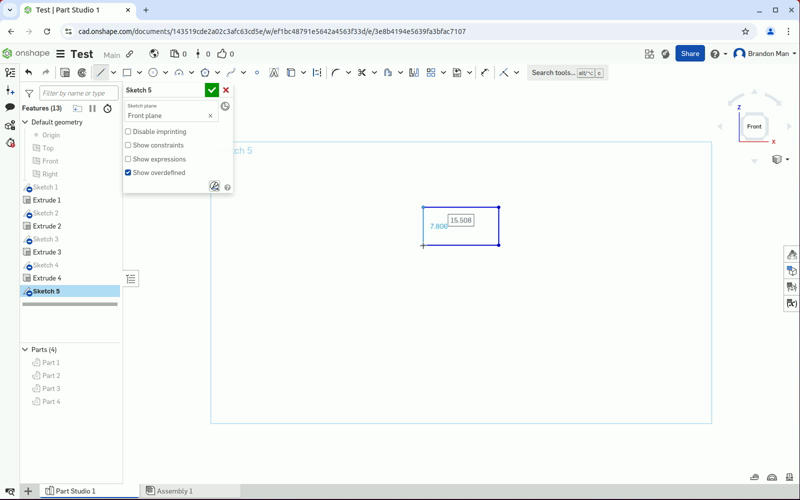
click(423, 245)
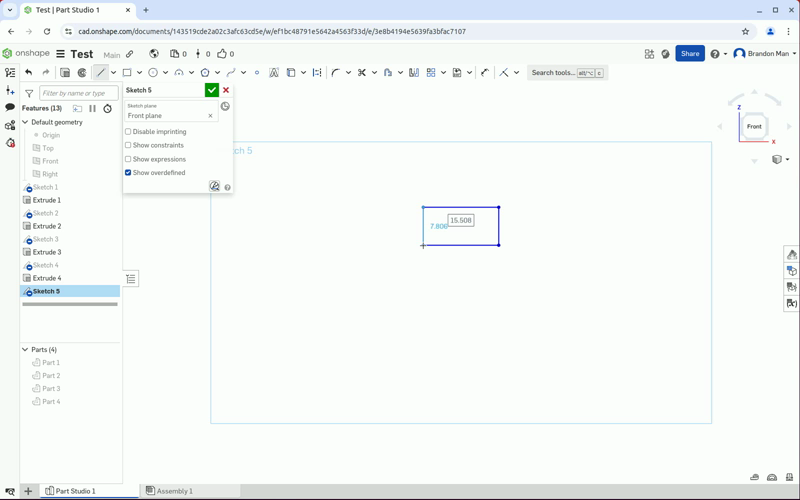
key(esc)
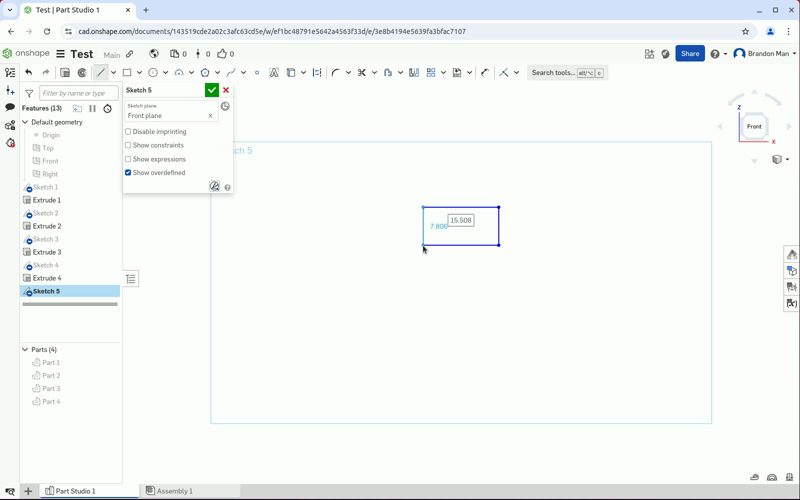
key(c)
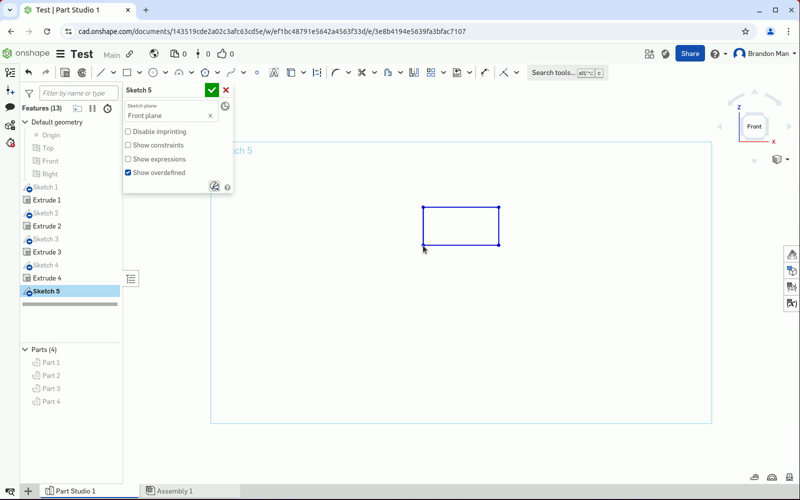
key_down(shift)
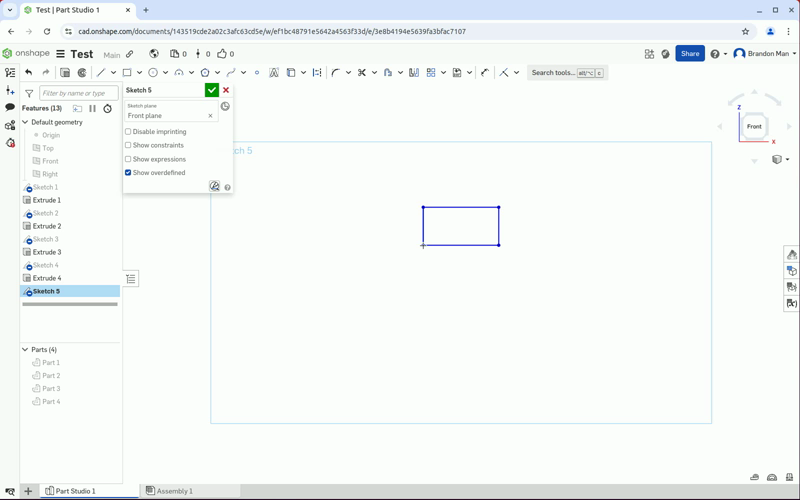
mouse_move(435, 219)
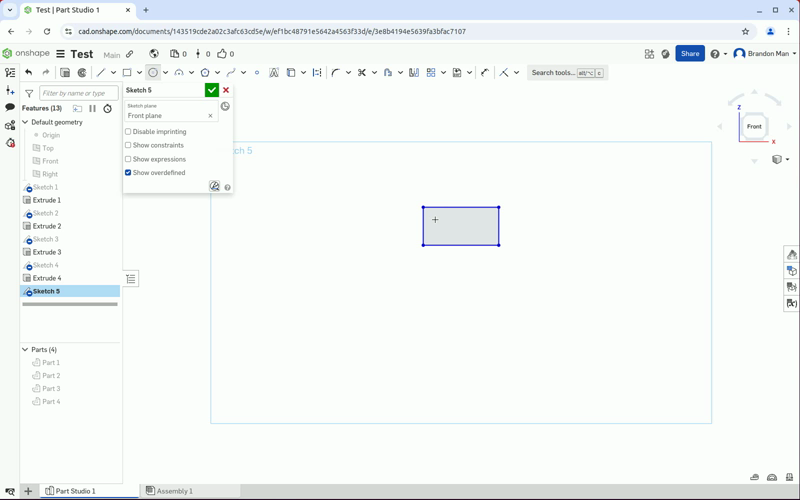
click(435, 219)
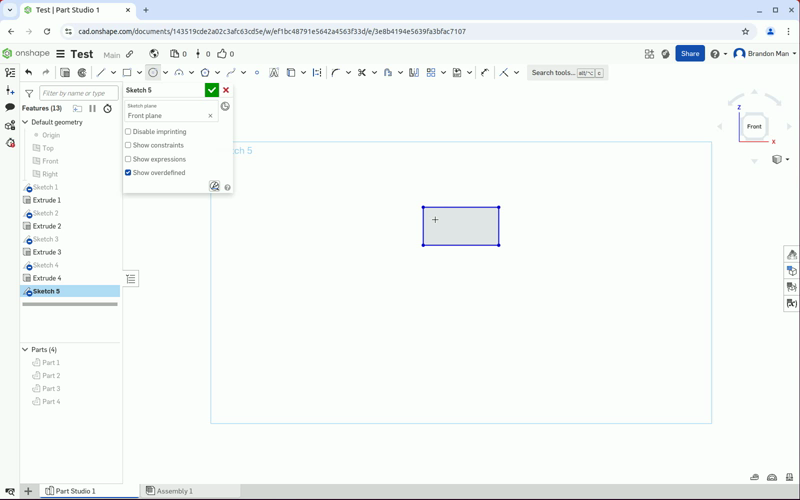
key_up(shift)
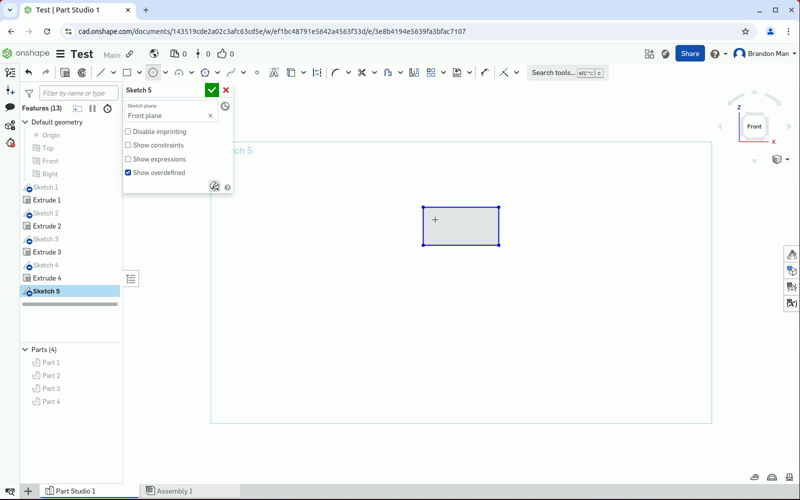
mouse_move(438, 219)
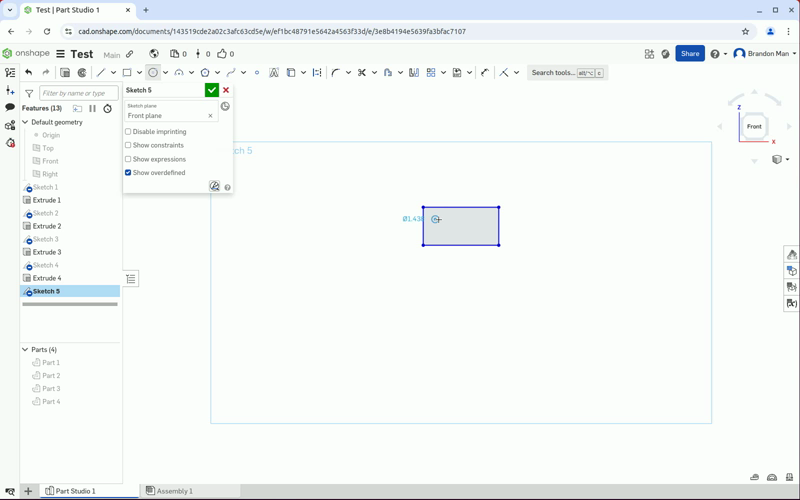
click(438, 219)
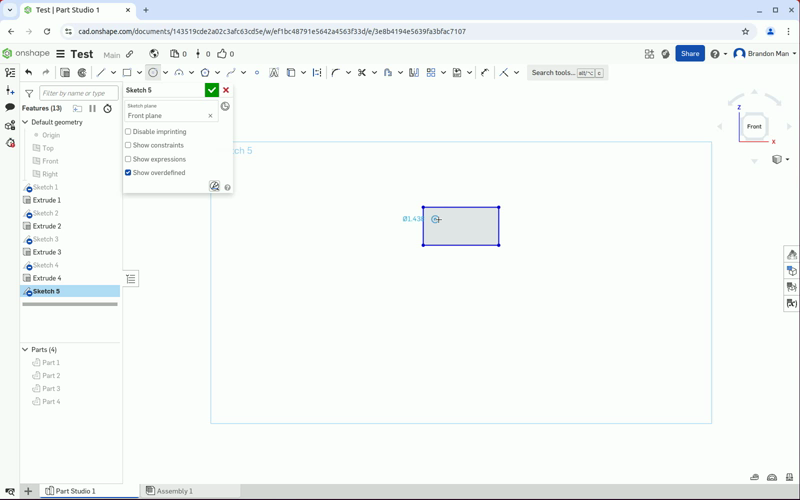
key(esc)
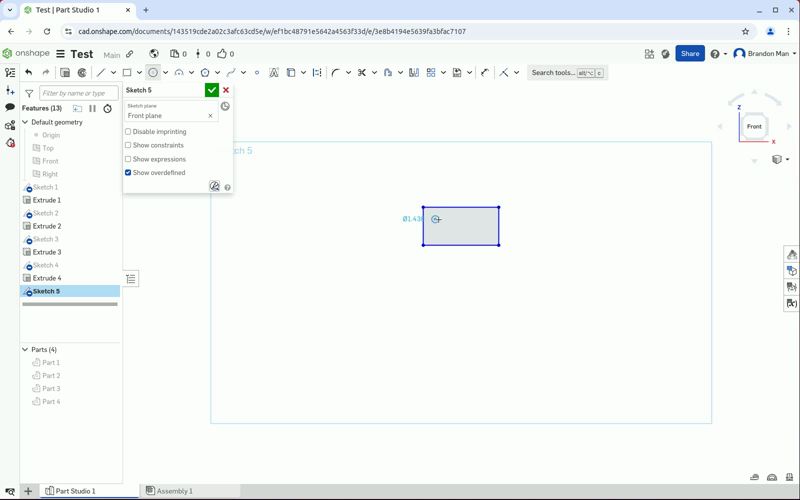
key(c)
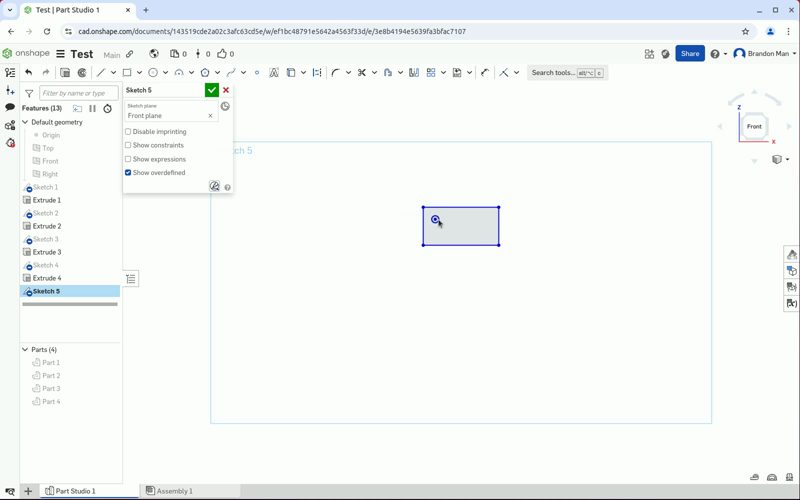
key_down(shift)
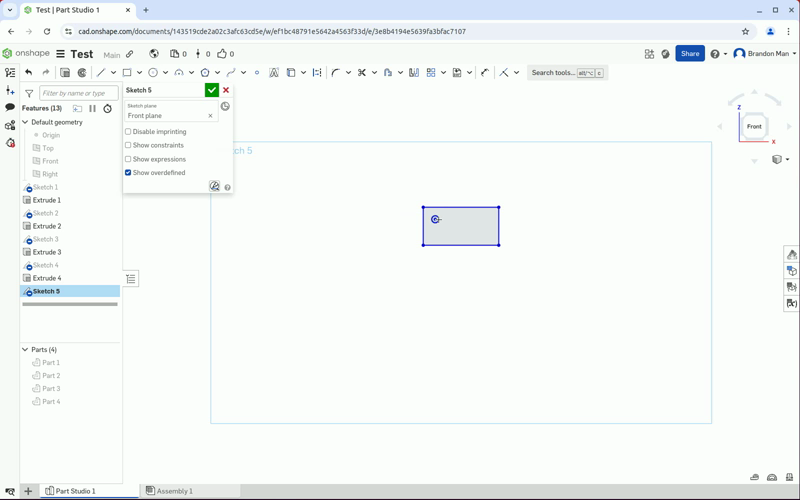
mouse_move(486, 219)
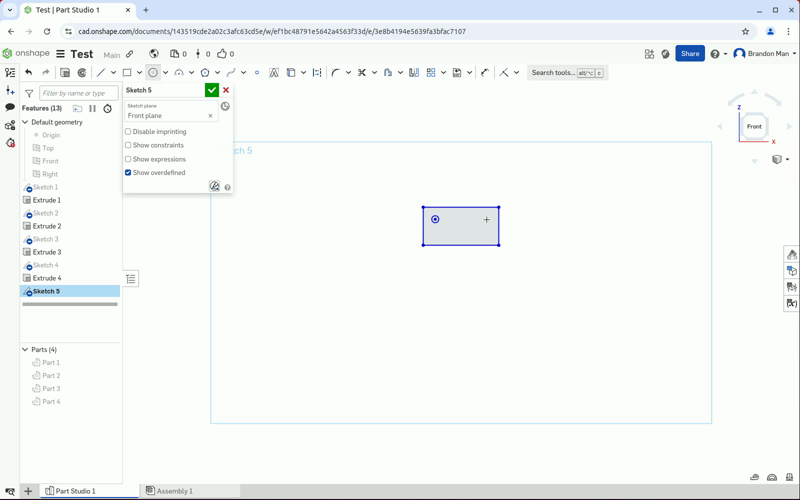
click(486, 219)
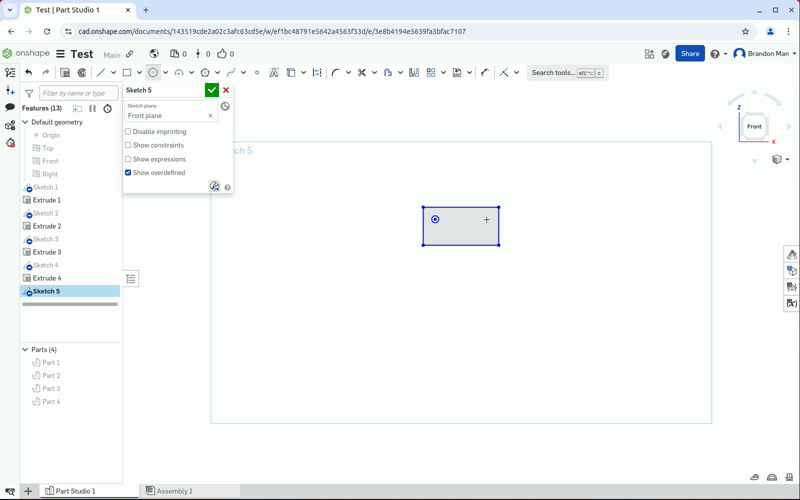
key_up(shift)
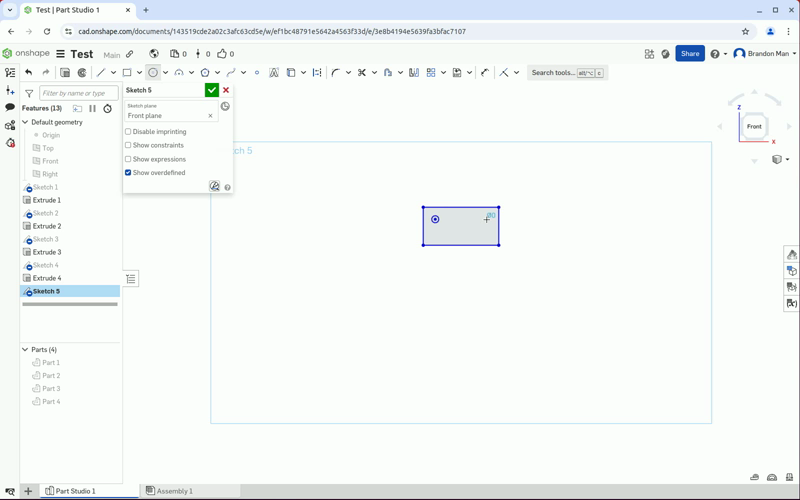
mouse_move(490, 219)
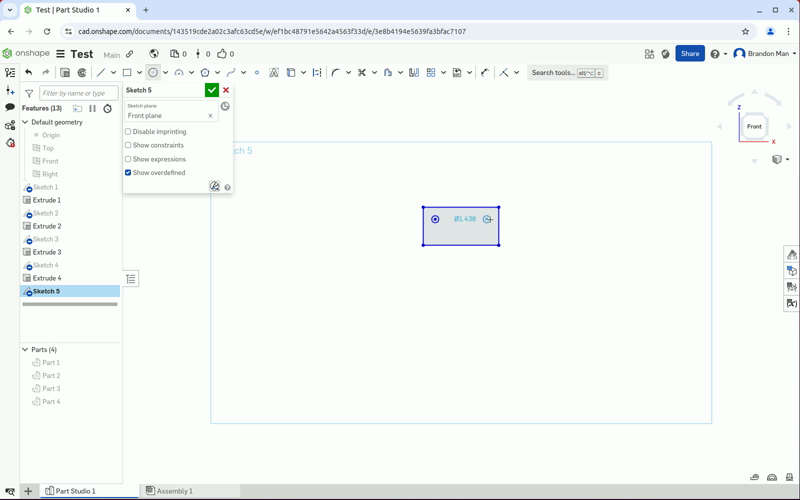
click(490, 219)
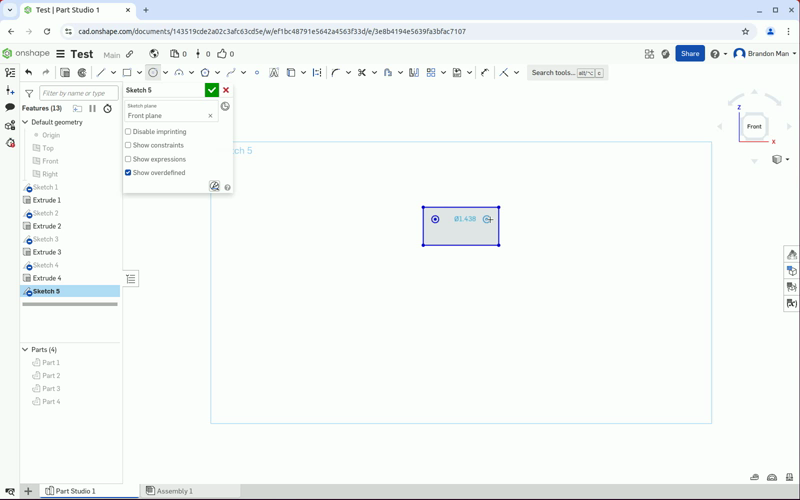
key(esc)
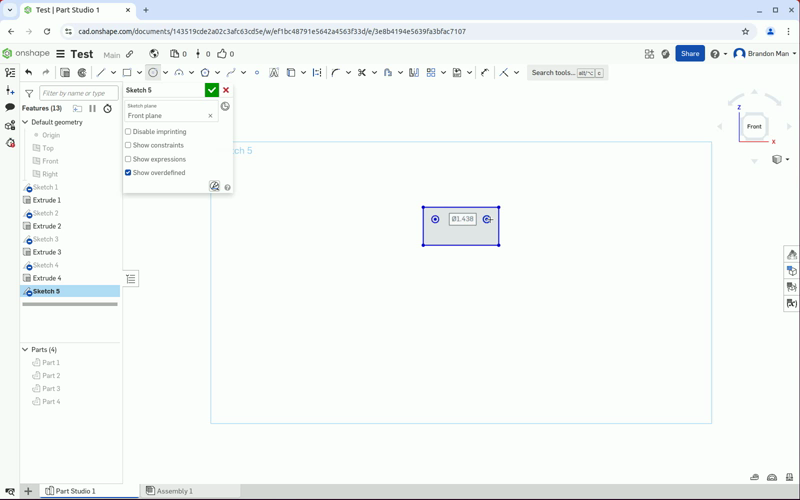
mouse_move(451, 241)
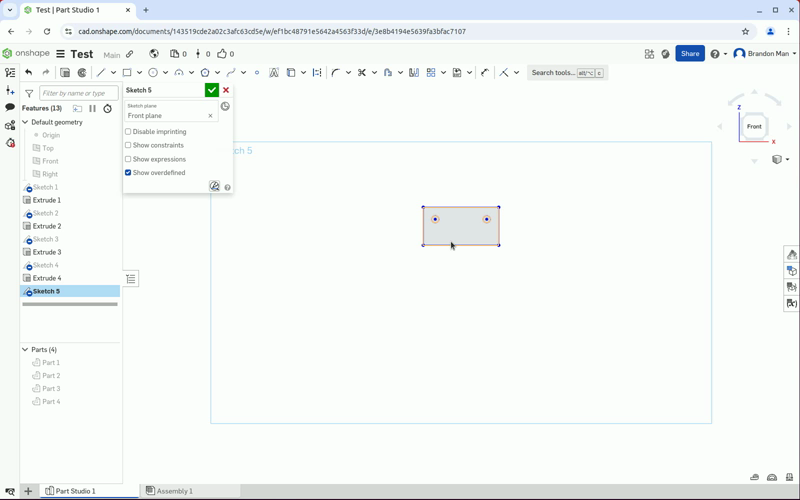
click(451, 241)
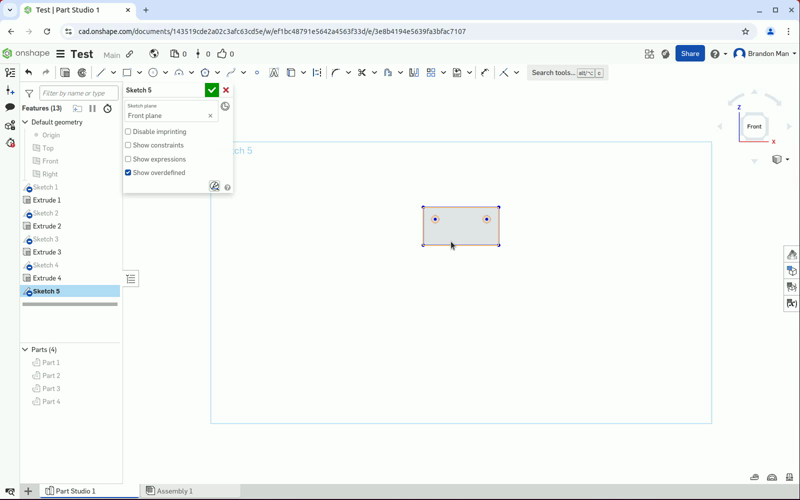
mouse_move(73, 352)
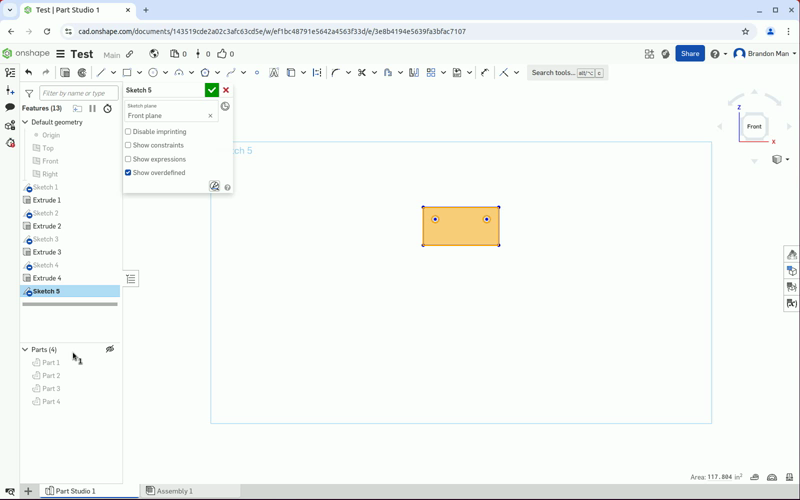
key(shift+y)
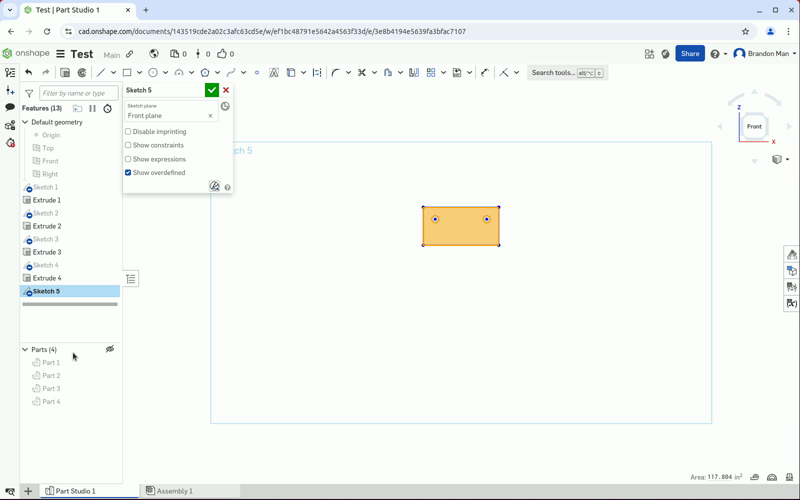
key(shift+e)
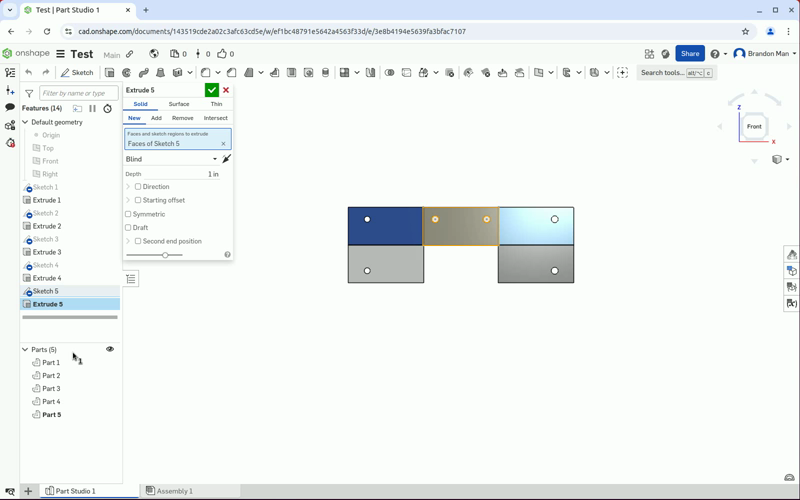
mouse_move(143, 106)
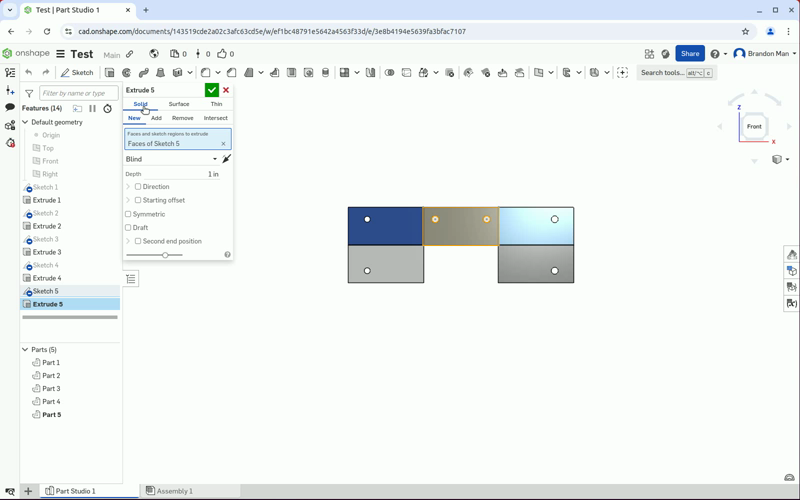
click(143, 106)
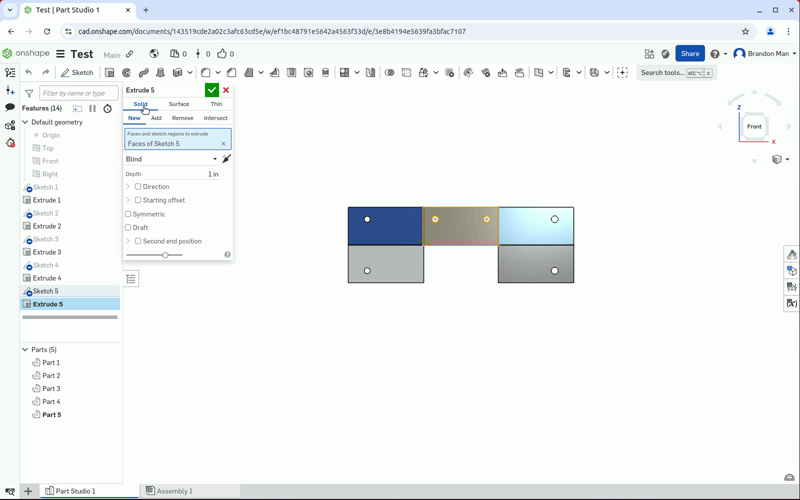
mouse_move(137, 120)
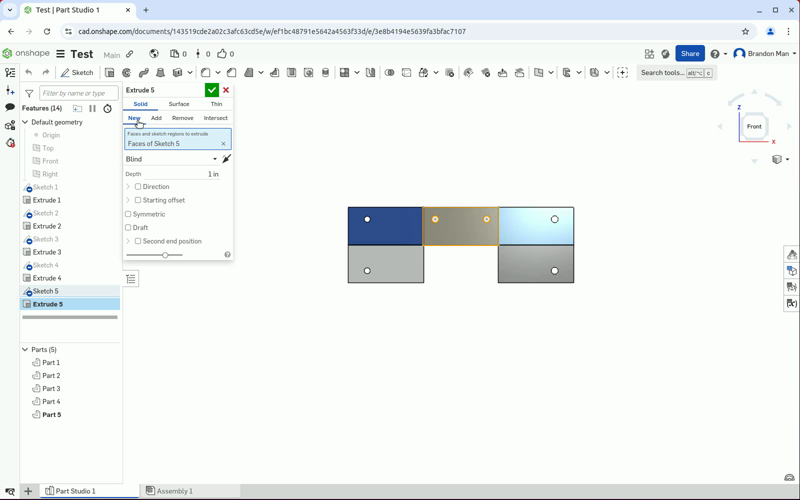
click(137, 120)
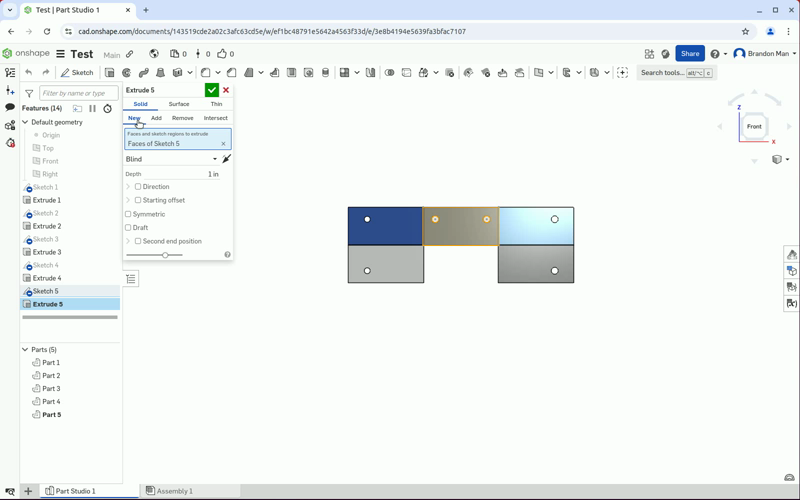
key(tab, 4)
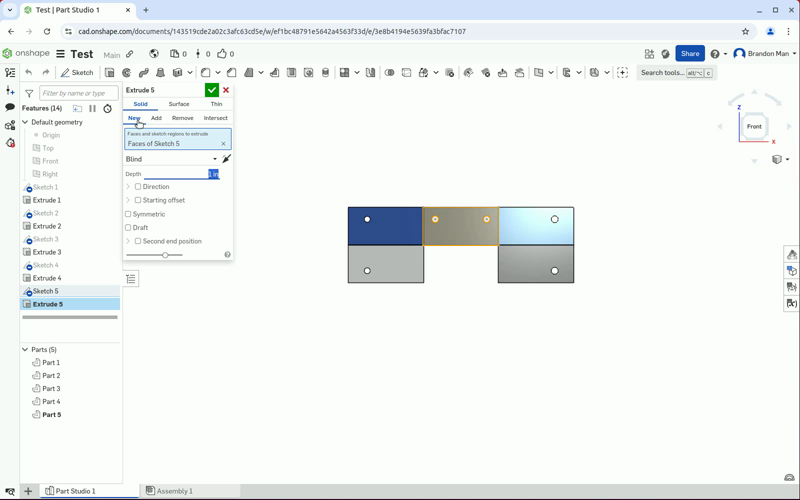
text(1.926)
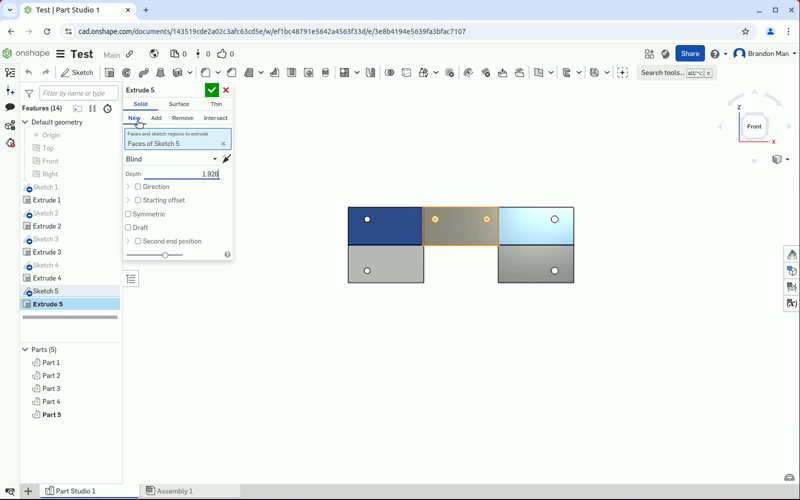
key(enter)
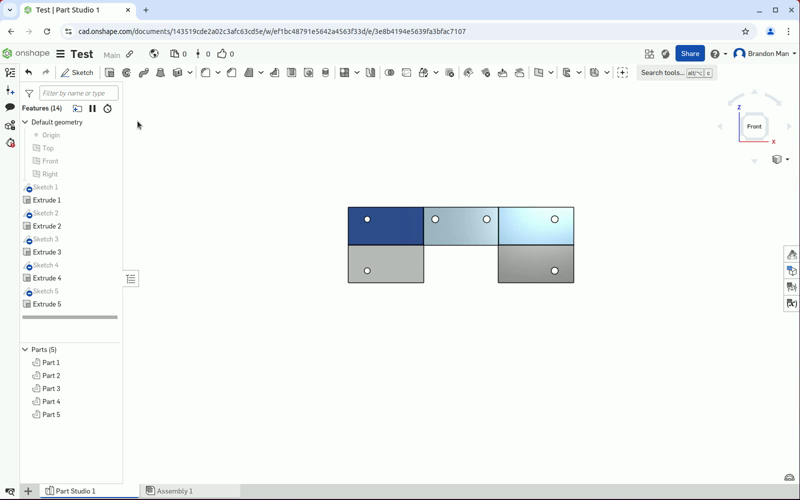
key(shift+h)
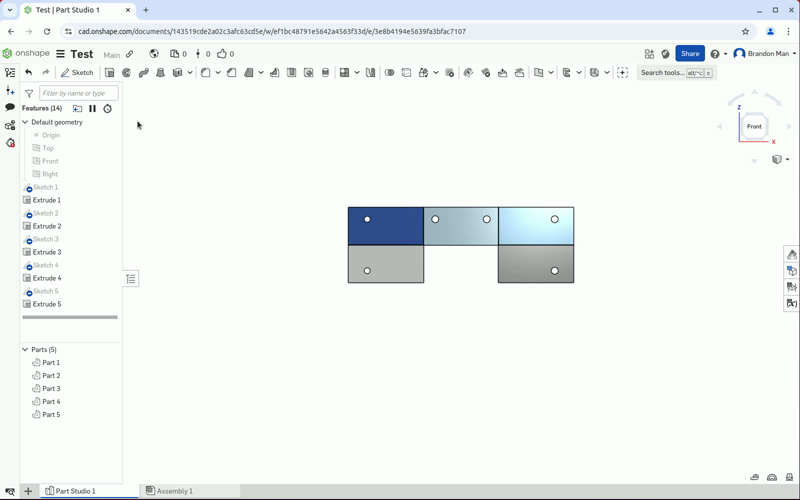
key(shift+h)
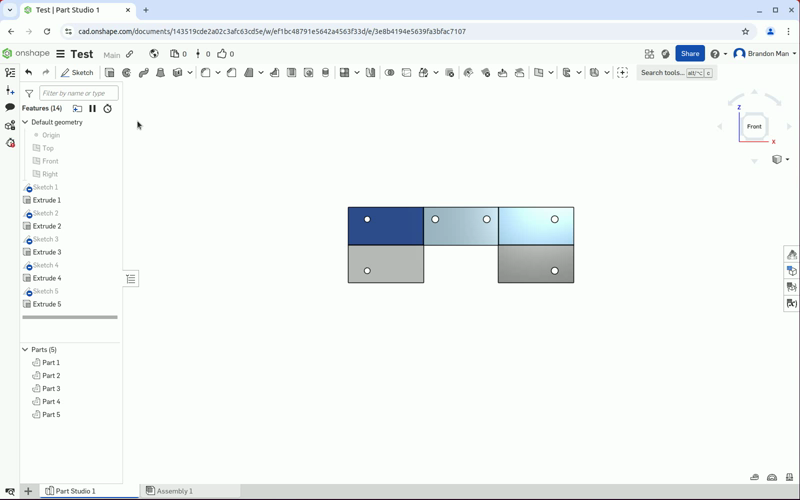
mouse_move(73, 189)
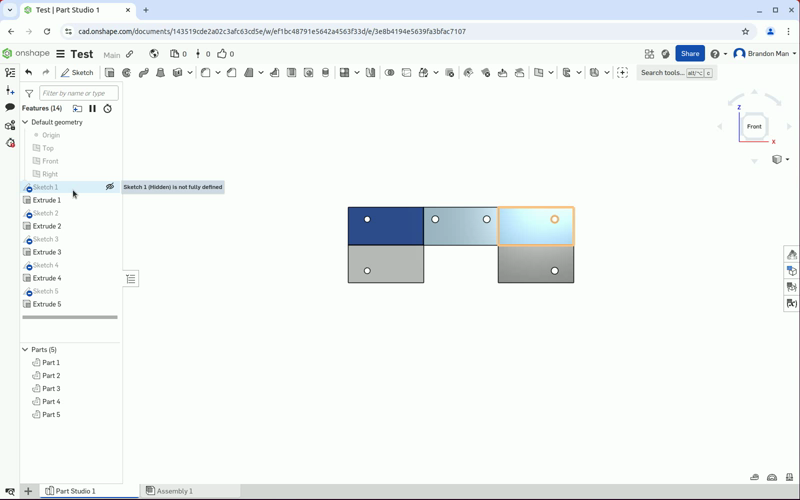
click(73, 189)
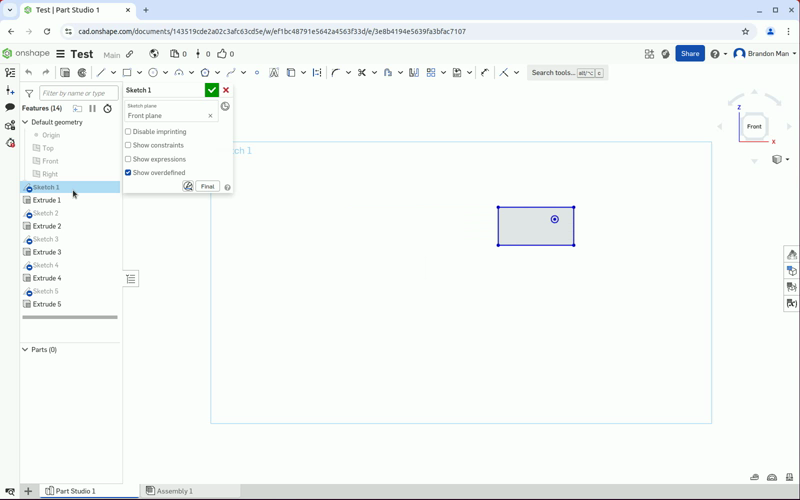
mouse_move(229, 92)
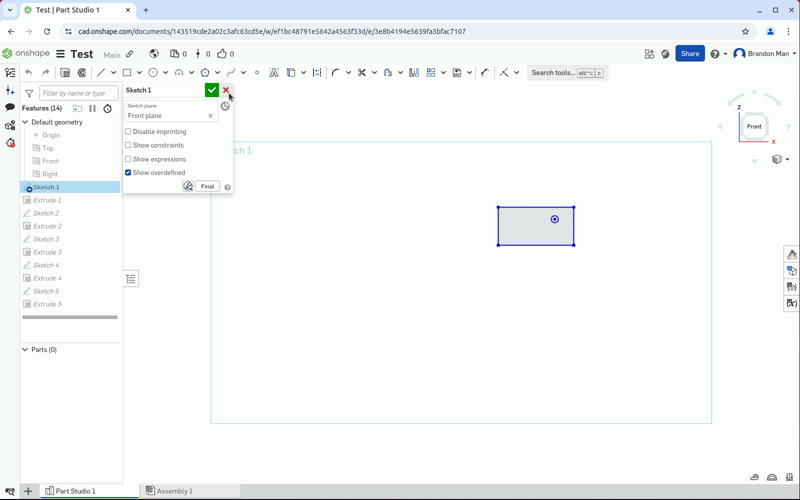
click(229, 92)
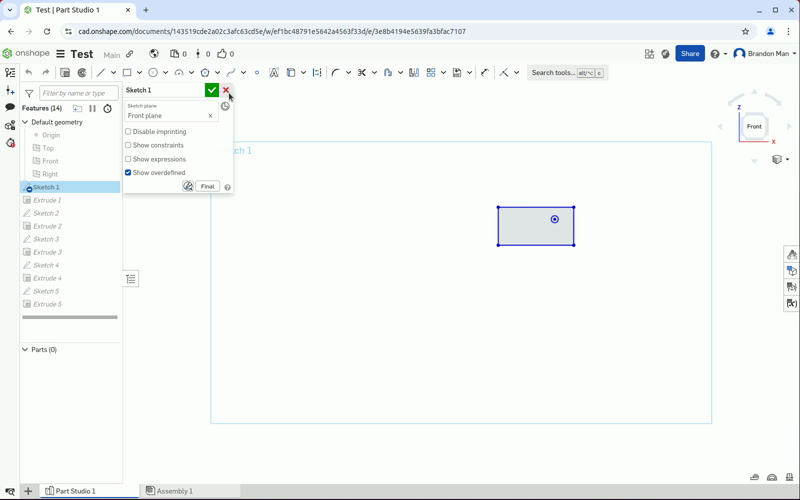
key(shift+s)
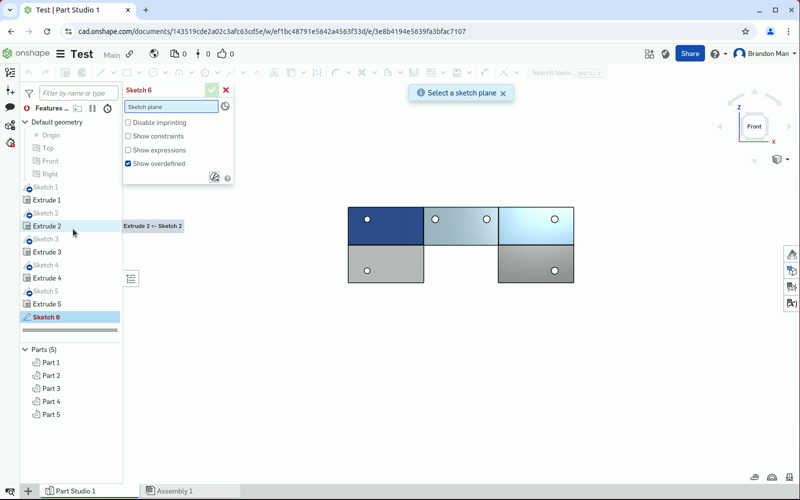
scroll(3)
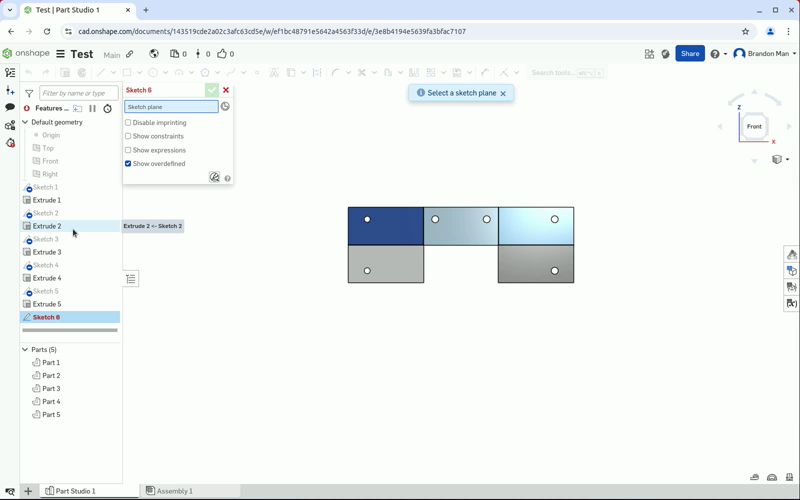
mouse_move(73, 163)
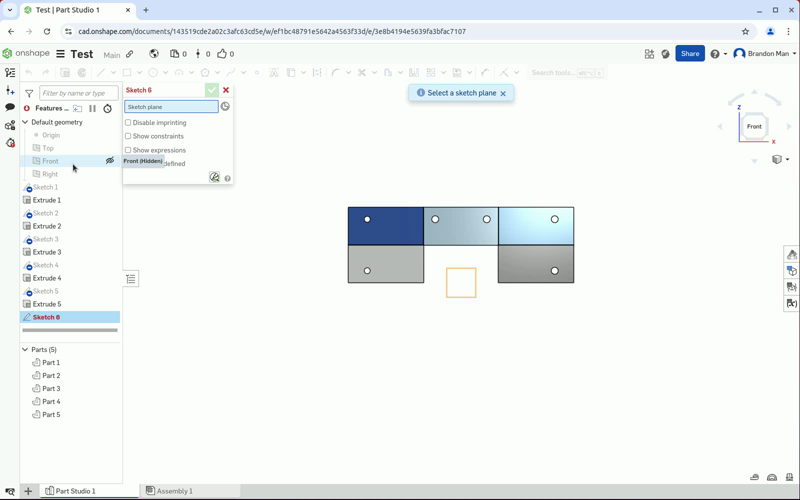
click(73, 163)
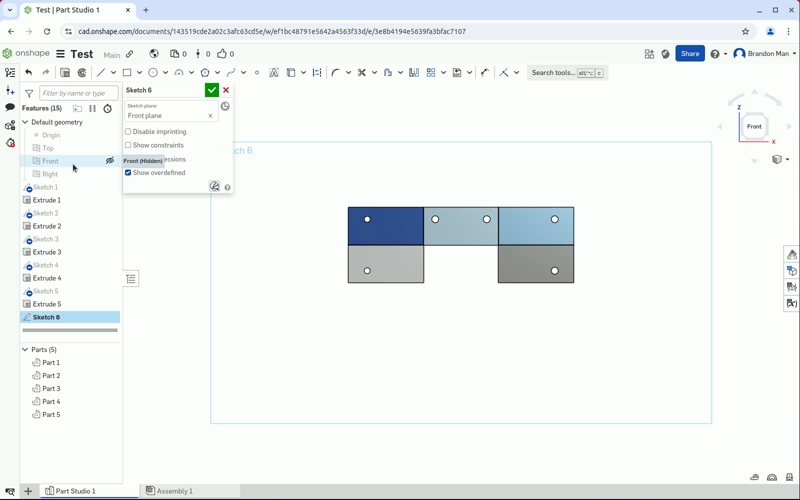
mouse_move(73, 352)
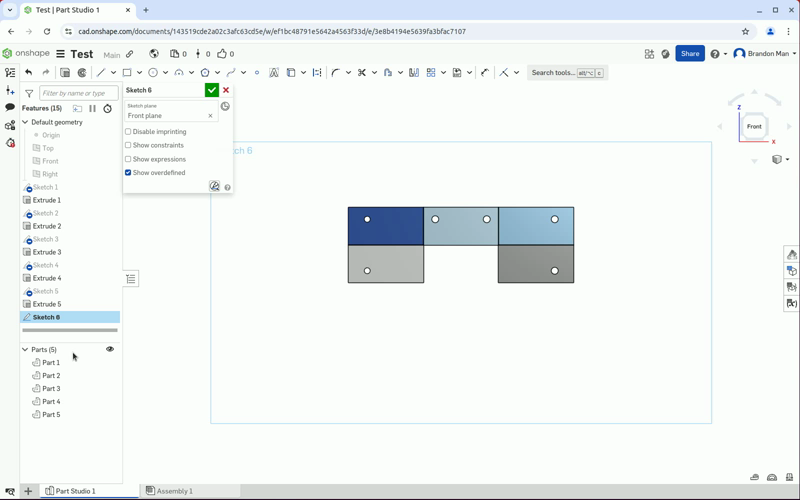
key(y)
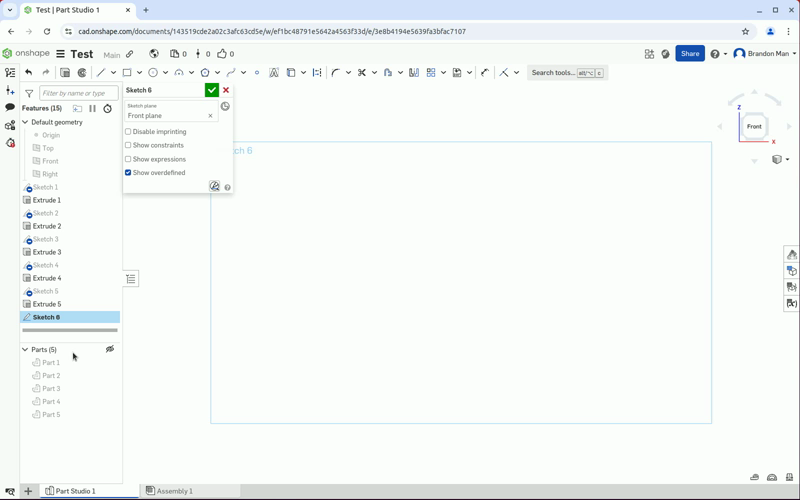
key(l)
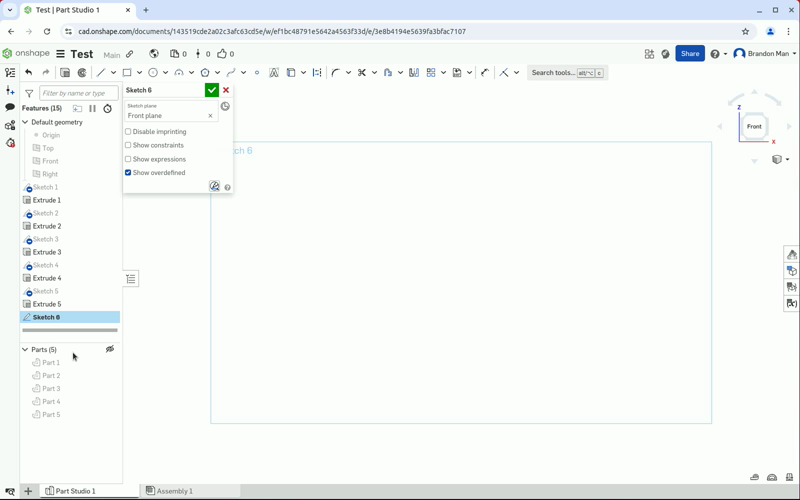
key_down(shift)
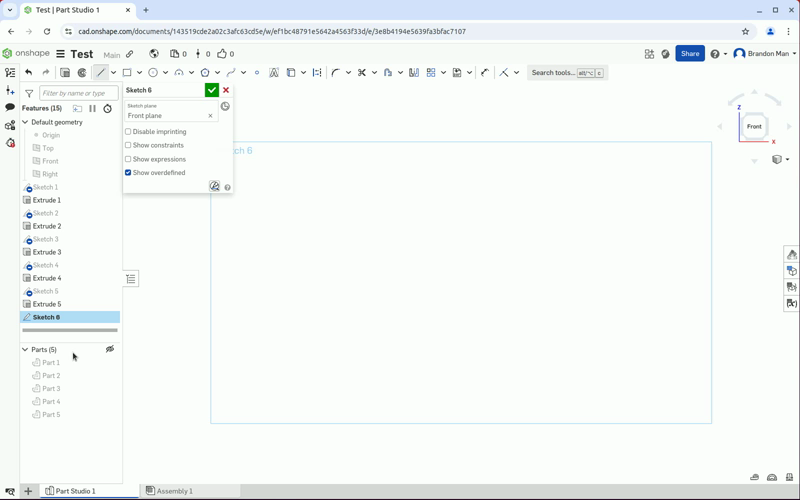
mouse_move(423, 357)
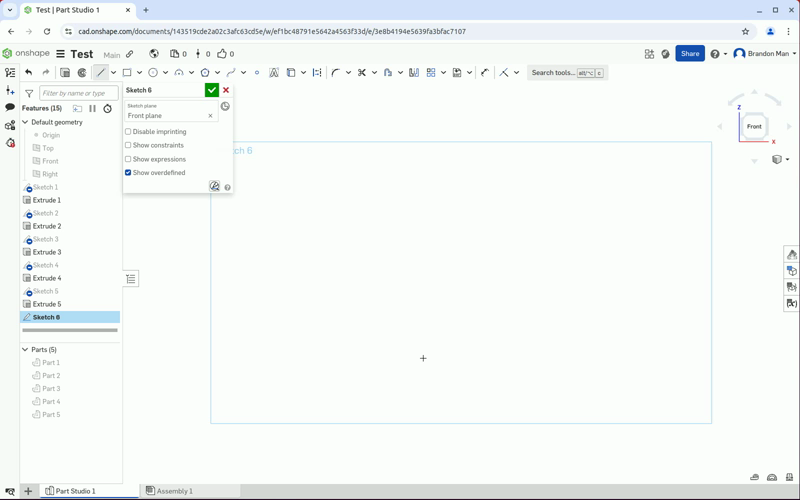
click(423, 357)
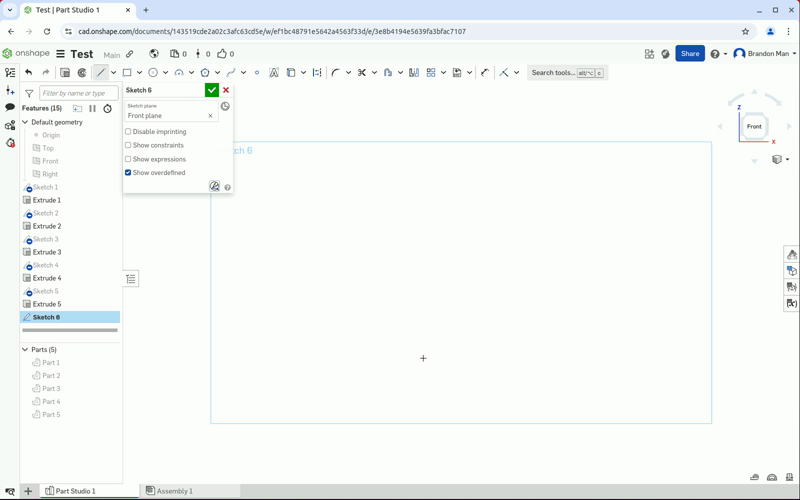
key_up(shift)
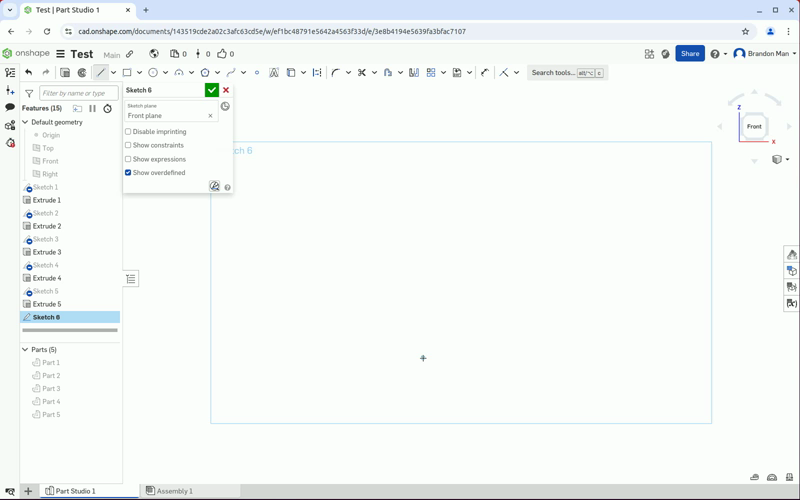
key_down(shift)
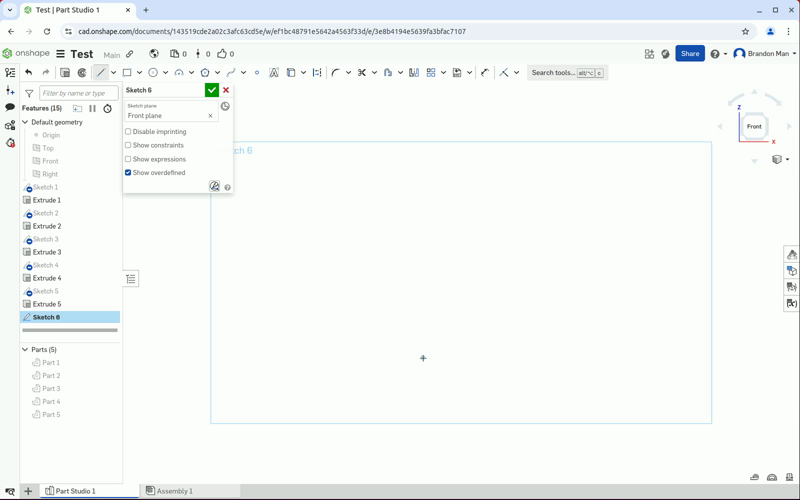
mouse_move(498, 357)
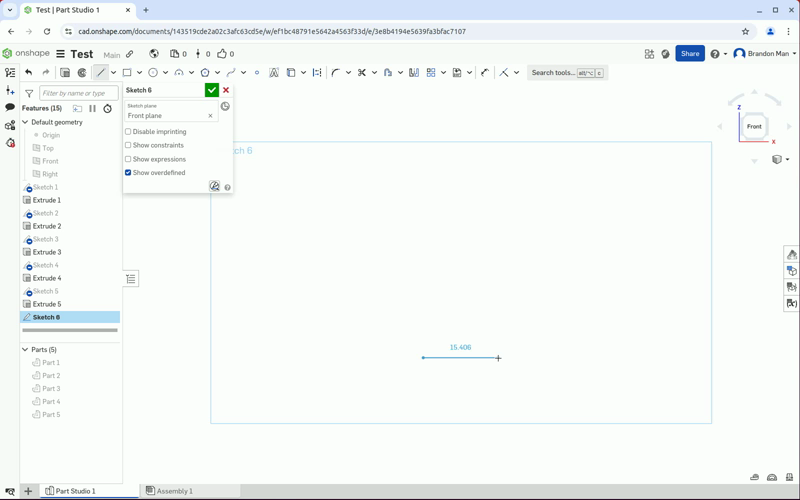
click(498, 357)
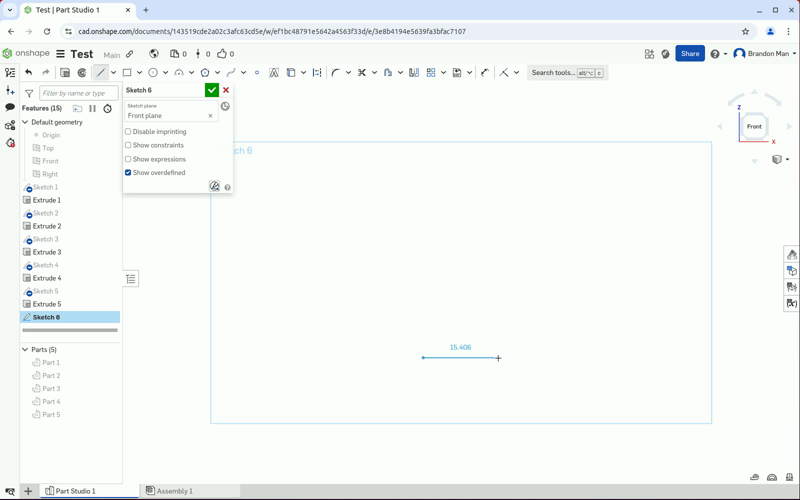
key_up(shift)
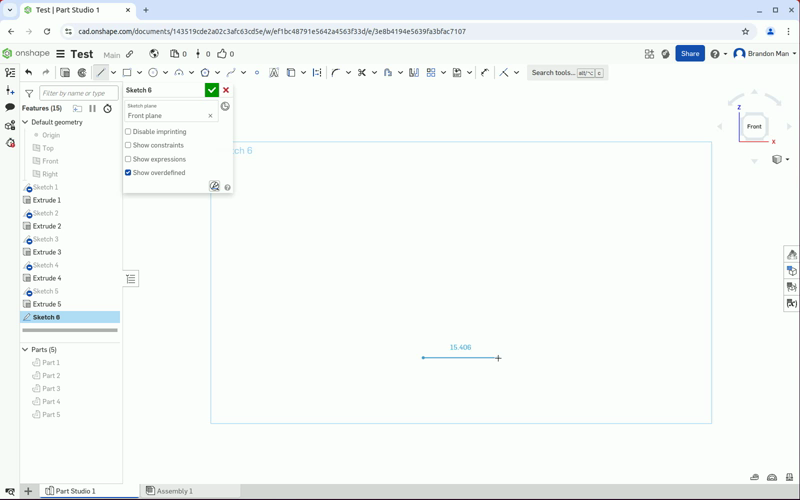
key_down(shift)
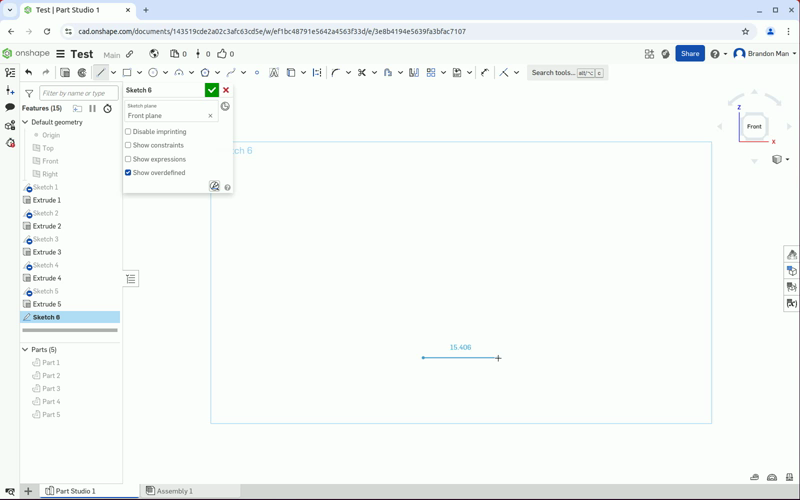
mouse_move(498, 283)
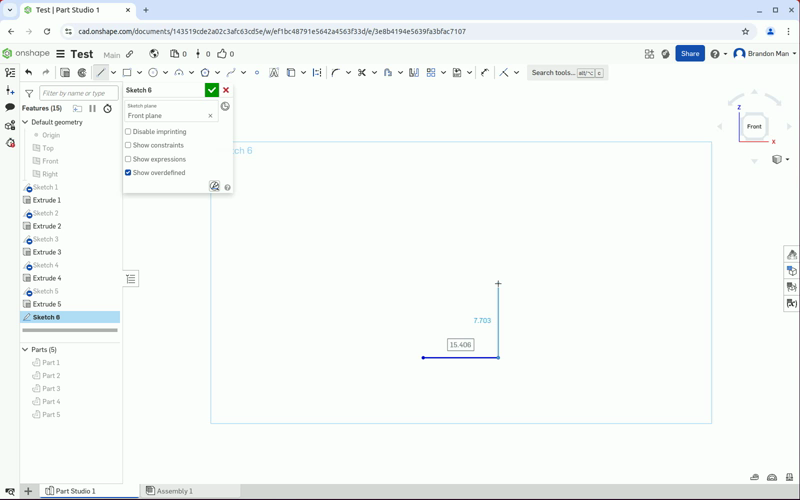
click(498, 283)
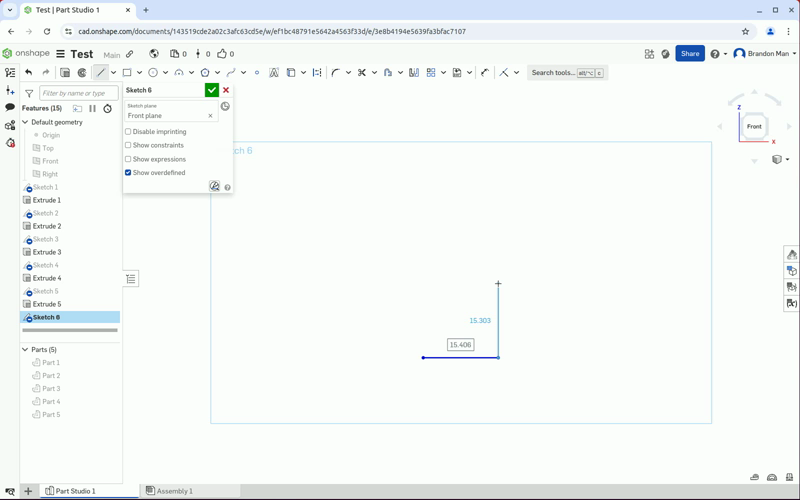
key_up(shift)
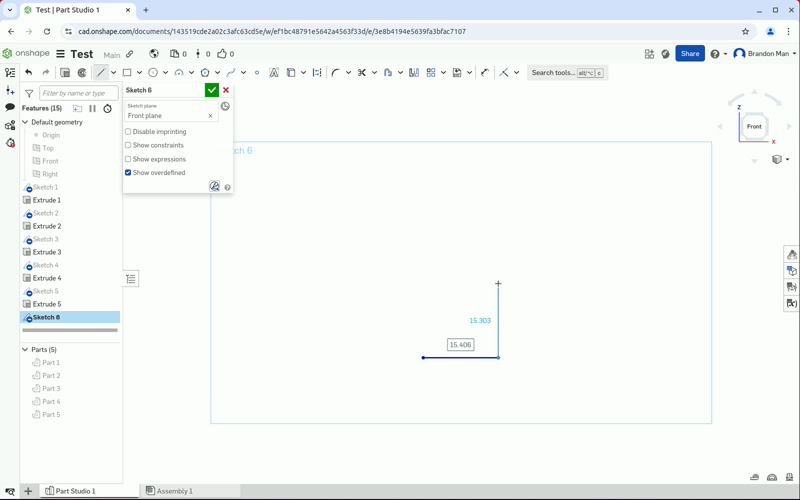
key_down(shift)
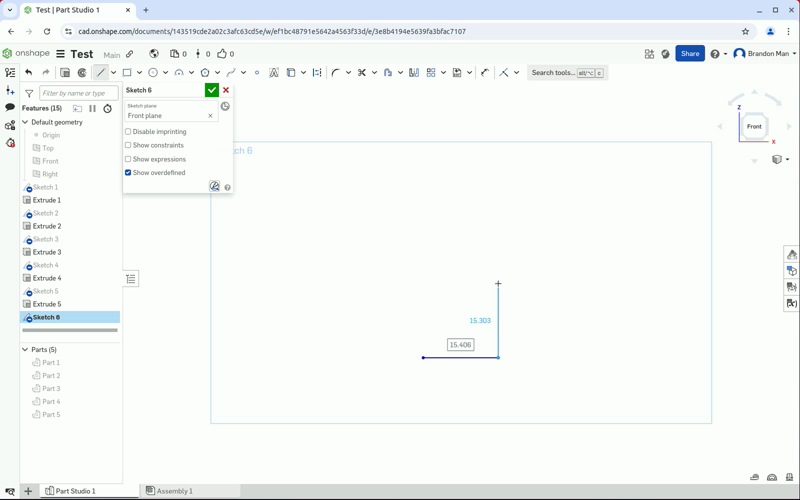
mouse_move(528, 283)
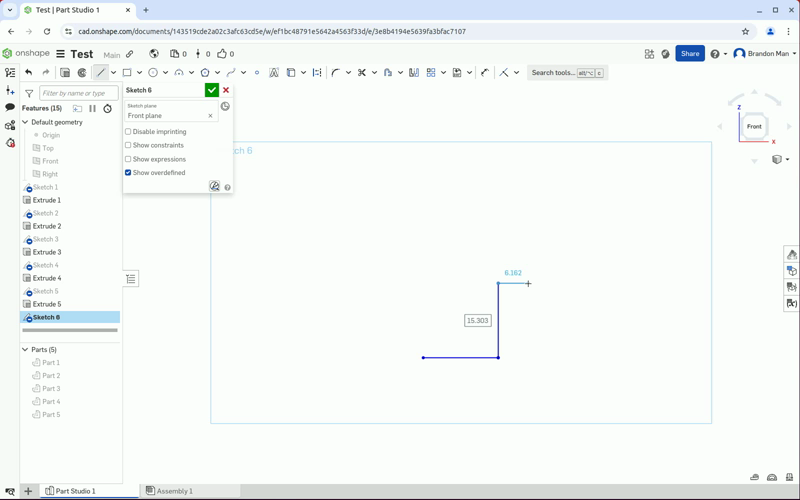
mouse_move(498, 245)
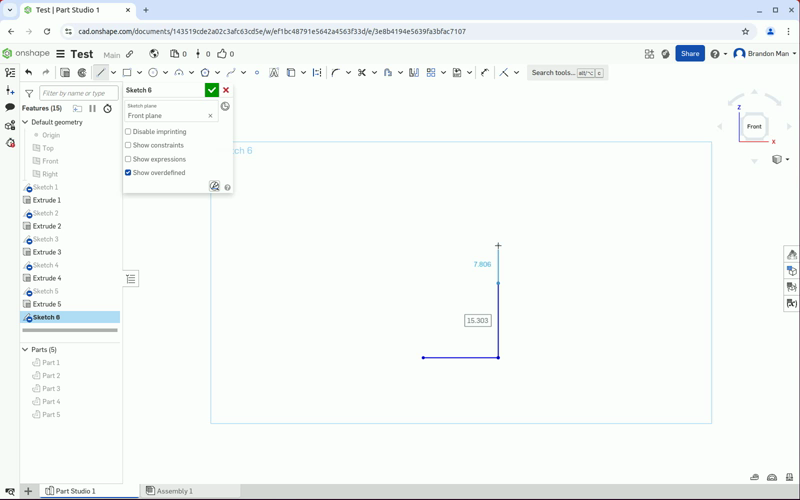
click(498, 245)
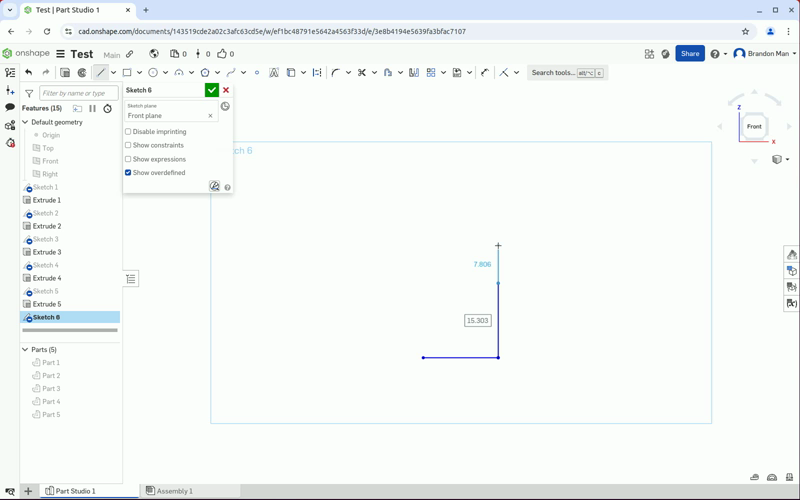
key_up(shift)
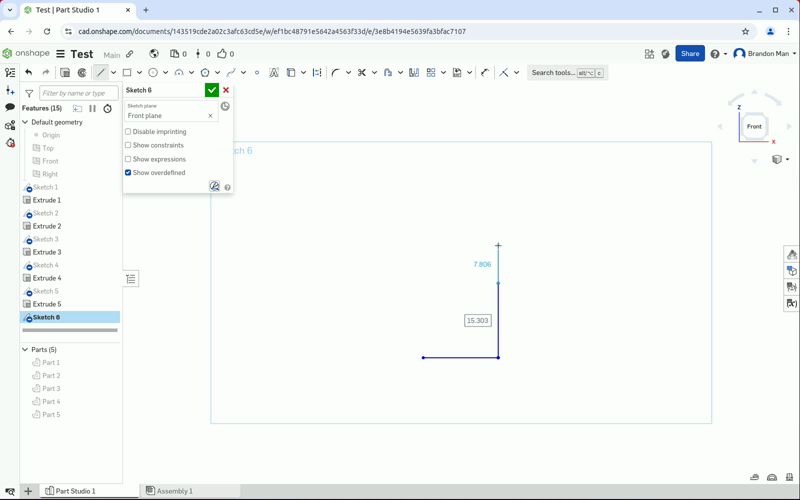
key_down(shift)
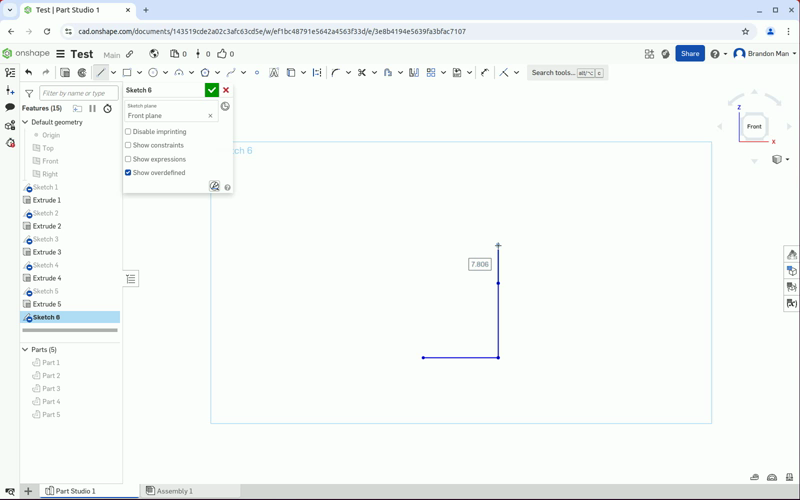
mouse_move(423, 245)
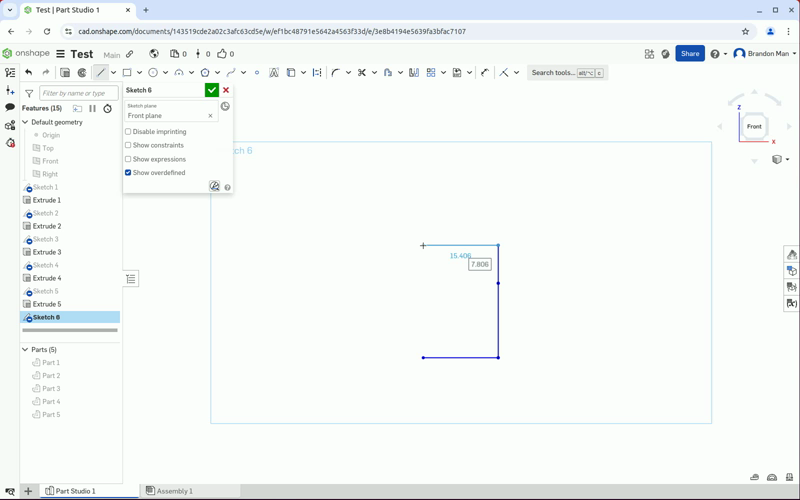
click(423, 245)
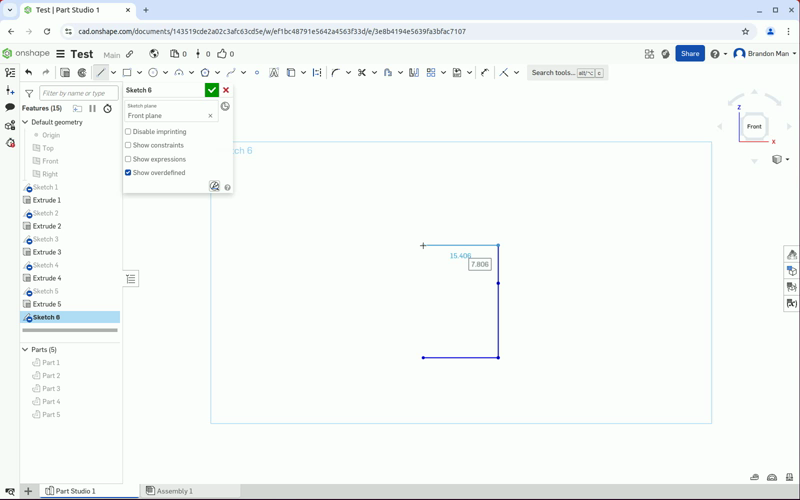
key_up(shift)
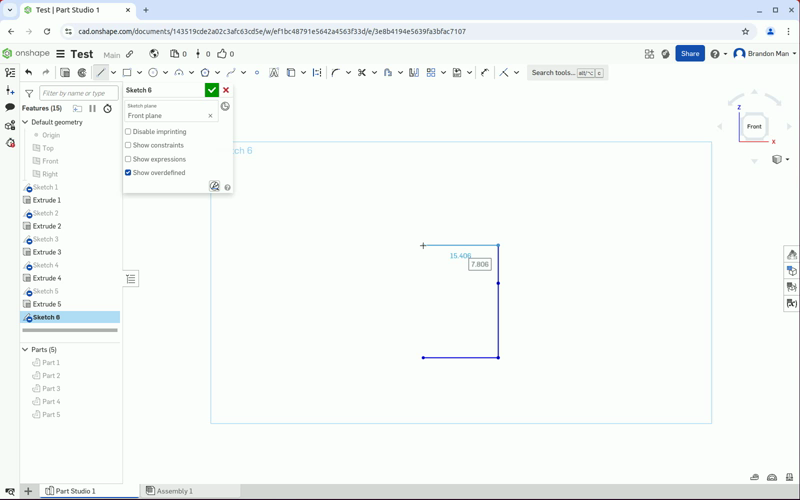
key_down(shift)
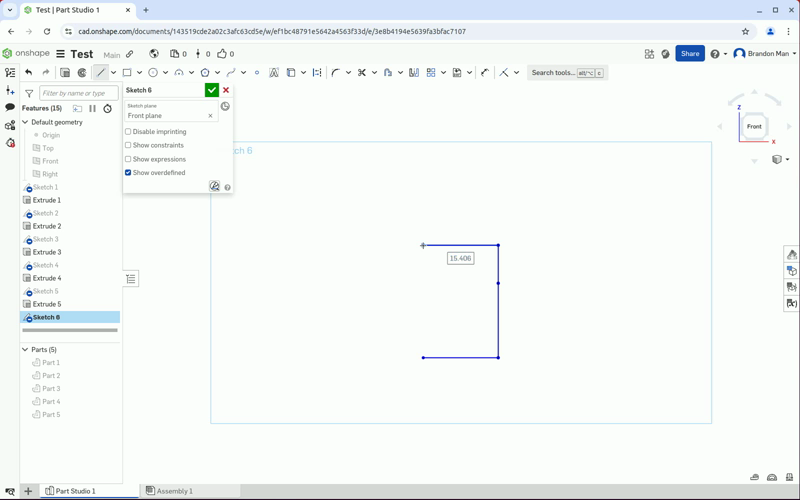
mouse_move(453, 245)
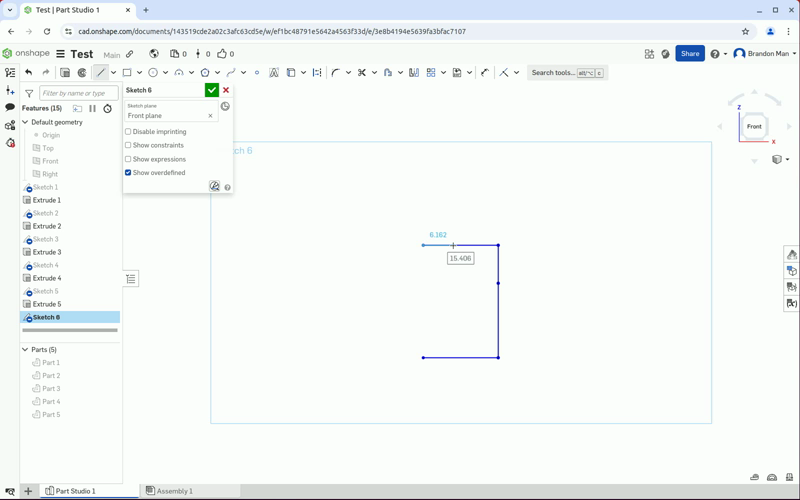
mouse_move(423, 283)
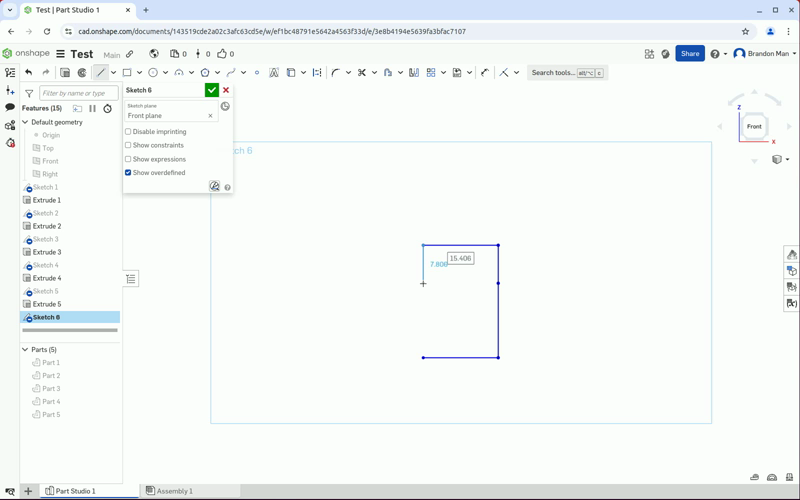
click(423, 283)
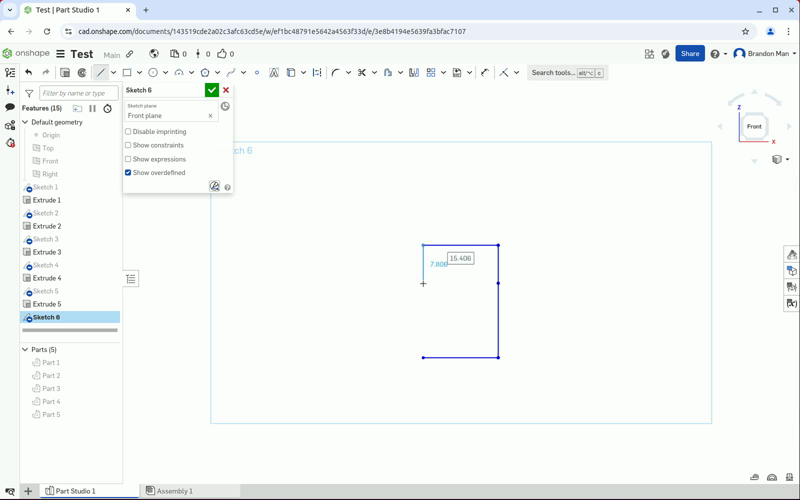
key_up(shift)
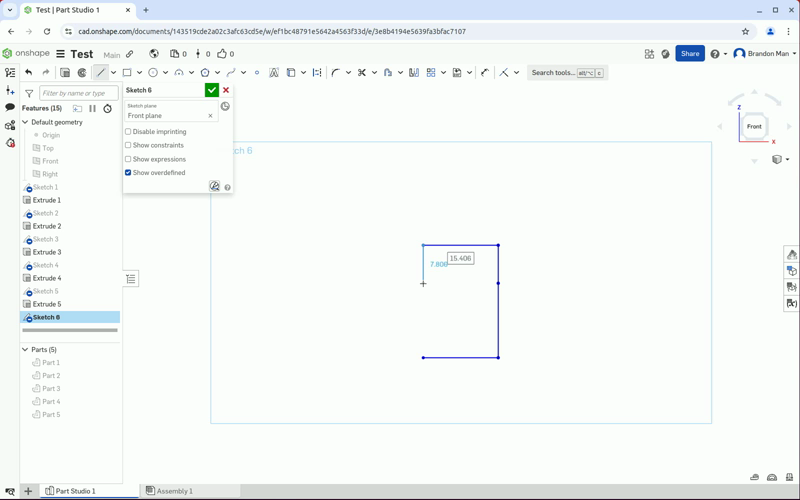
key_down(shift)
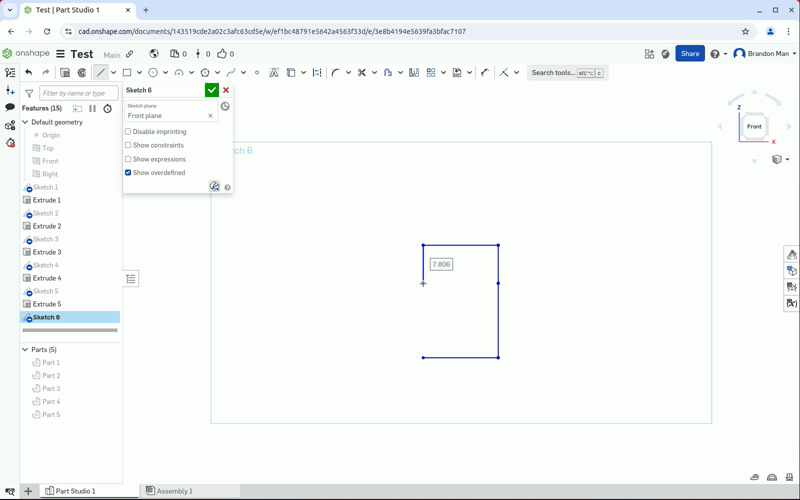
mouse_move(423, 357)
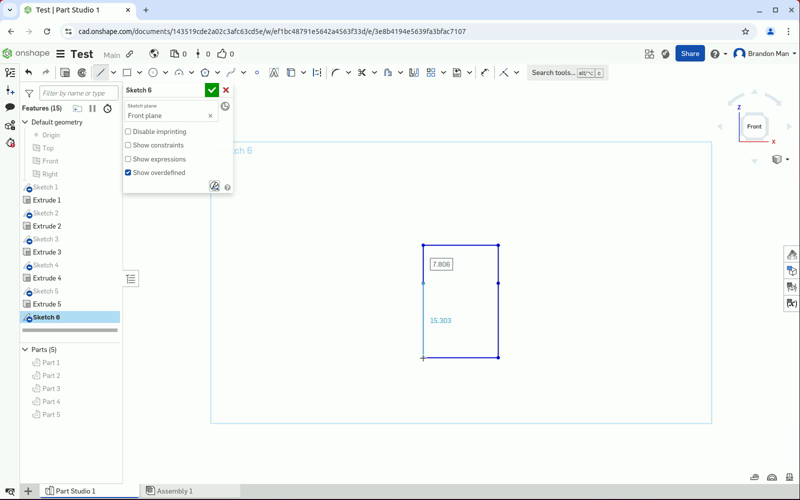
key_up(shift)
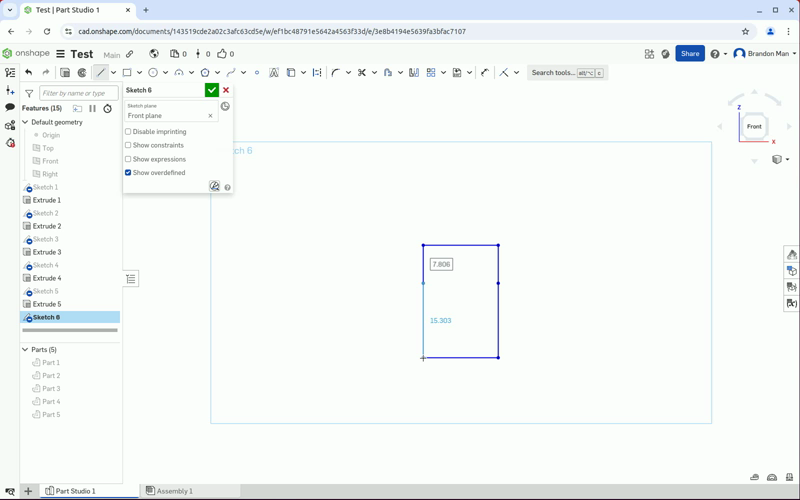
click(423, 357)
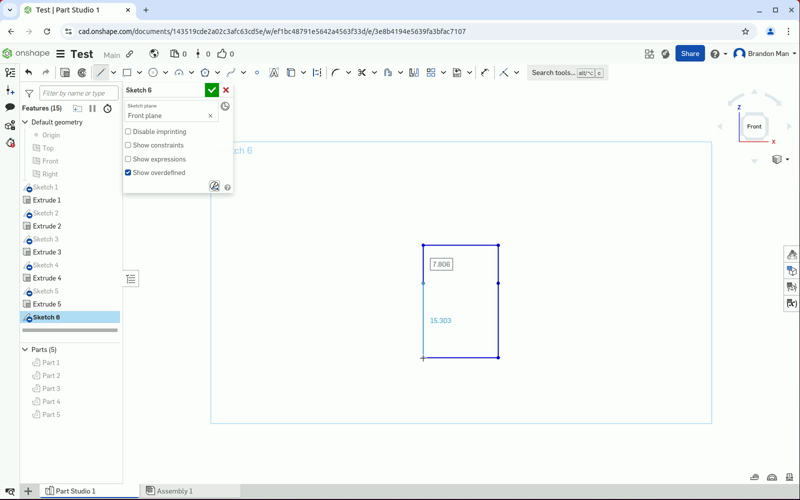
key(esc)
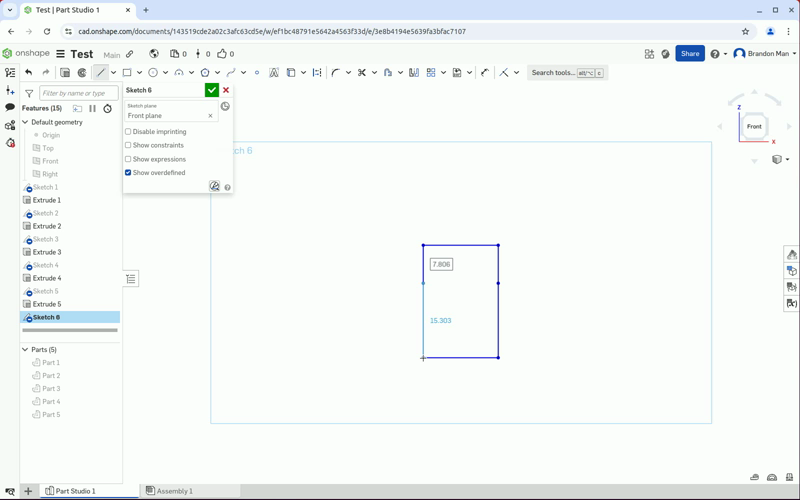
key(c)
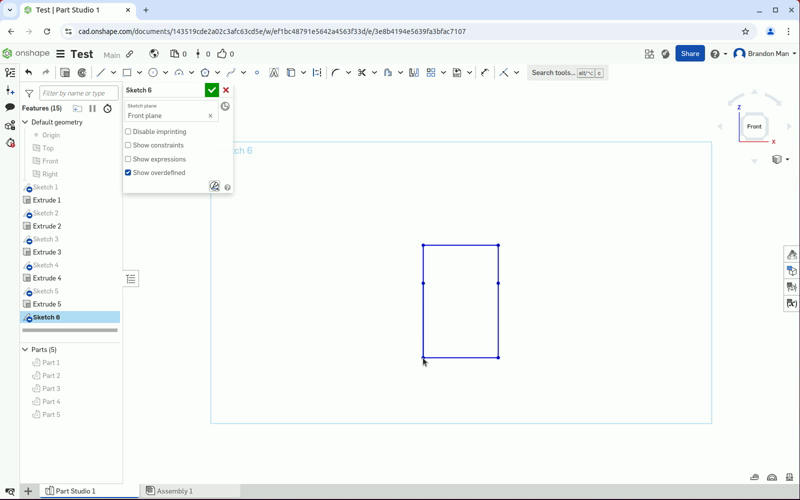
key_down(shift)
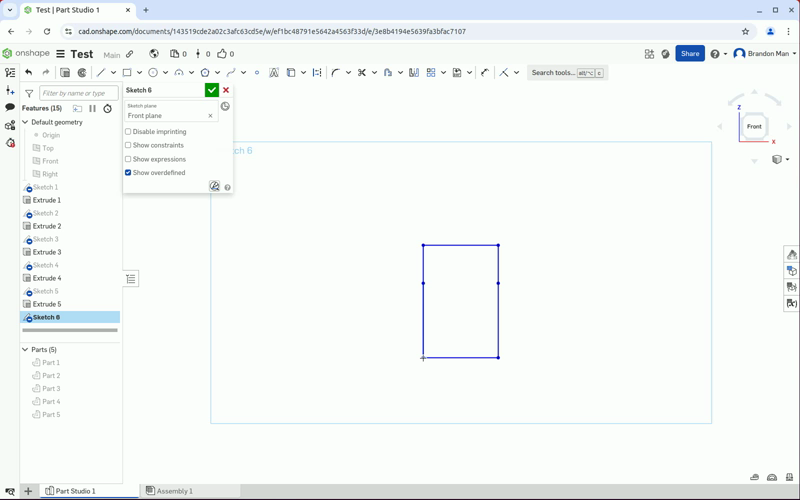
mouse_move(434, 339)
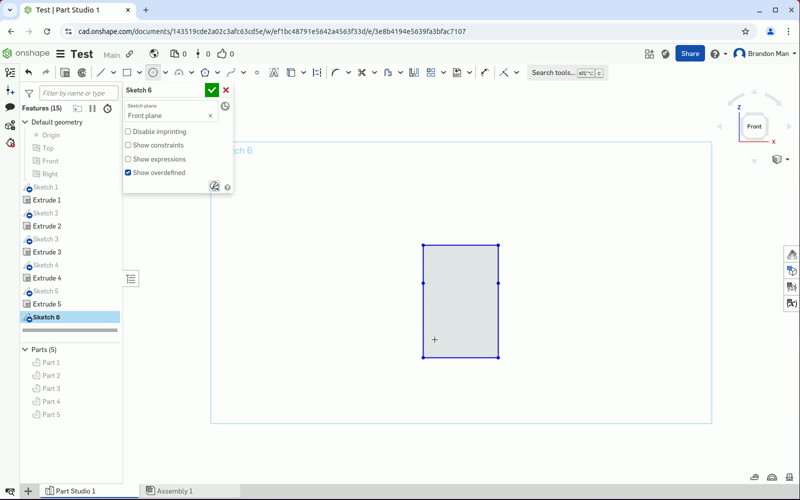
click(434, 339)
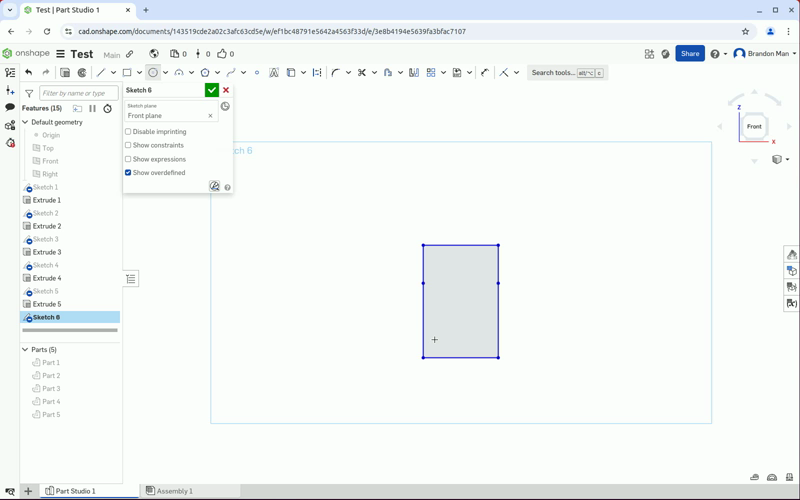
key_up(shift)
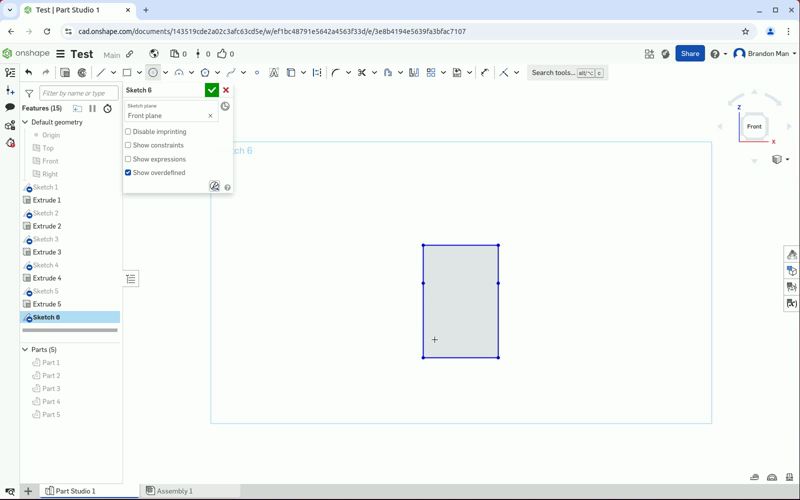
mouse_move(438, 339)
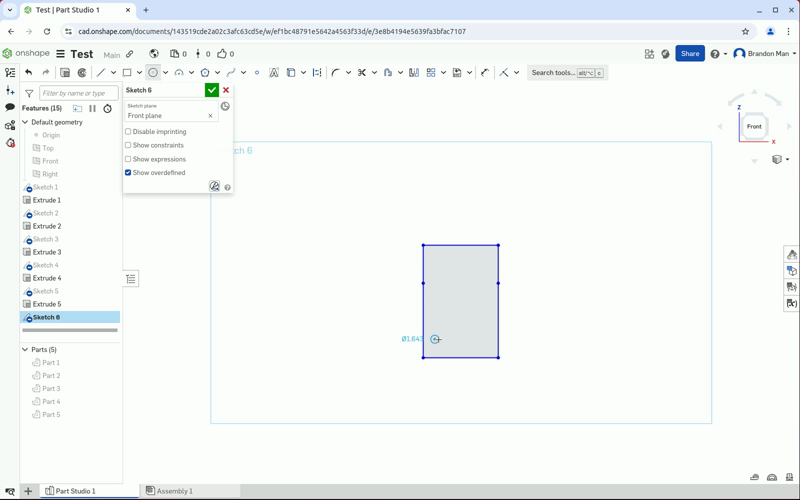
click(438, 339)
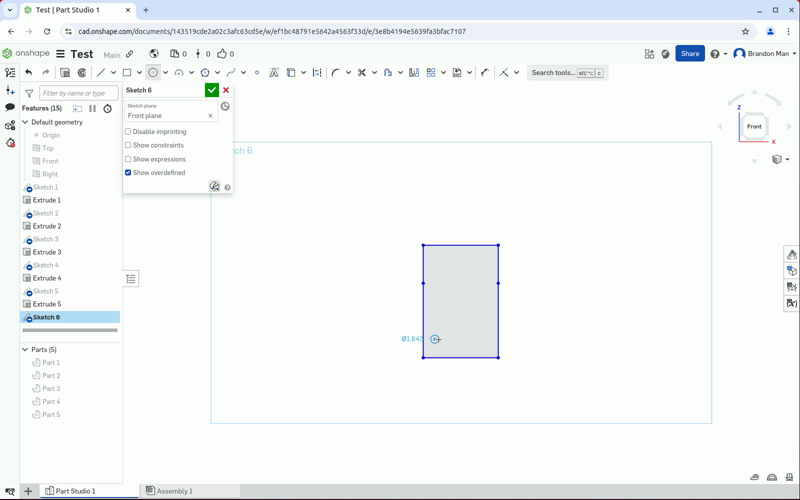
key(esc)
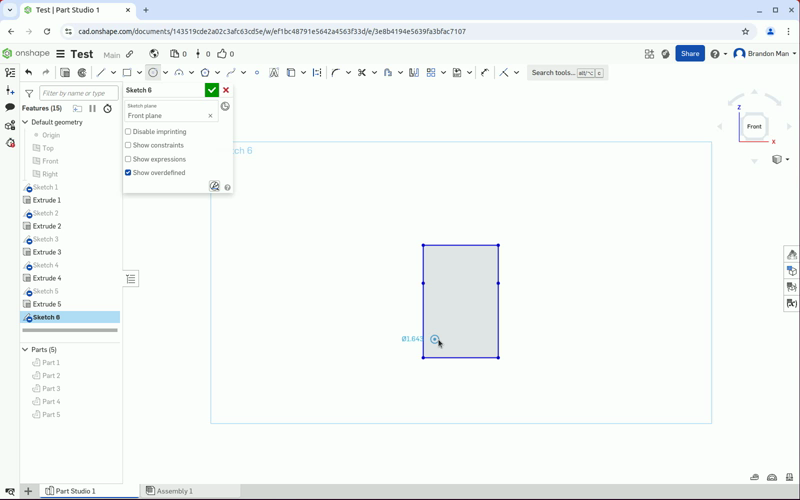
key(c)
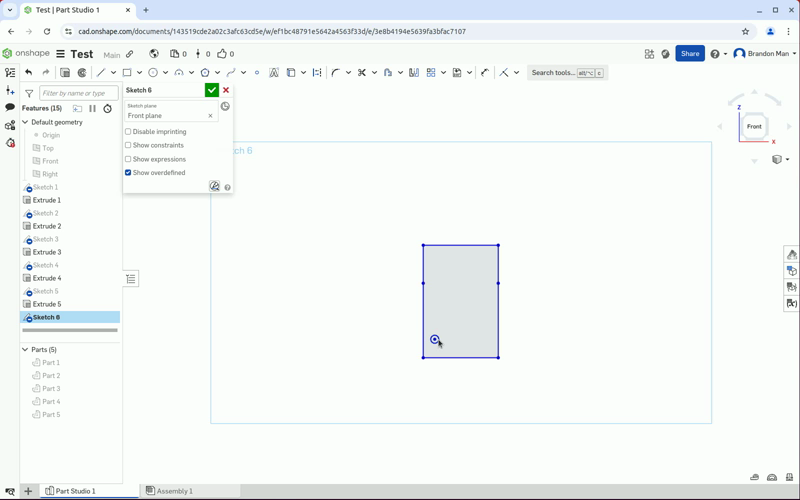
key_down(shift)
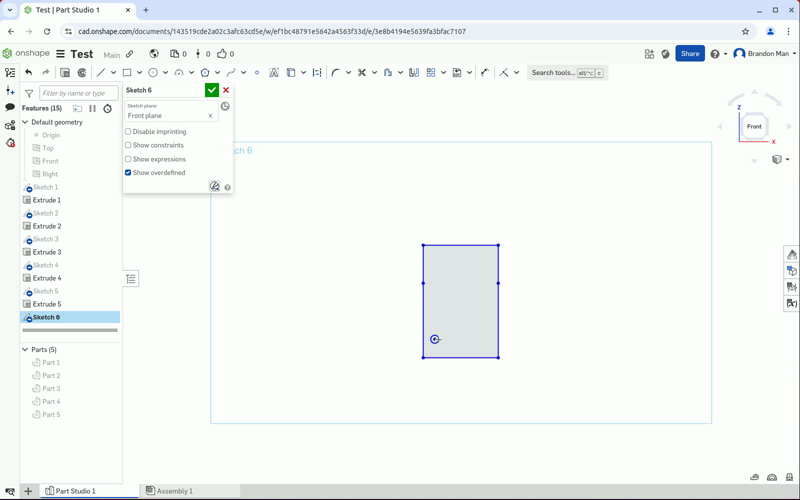
mouse_move(486, 339)
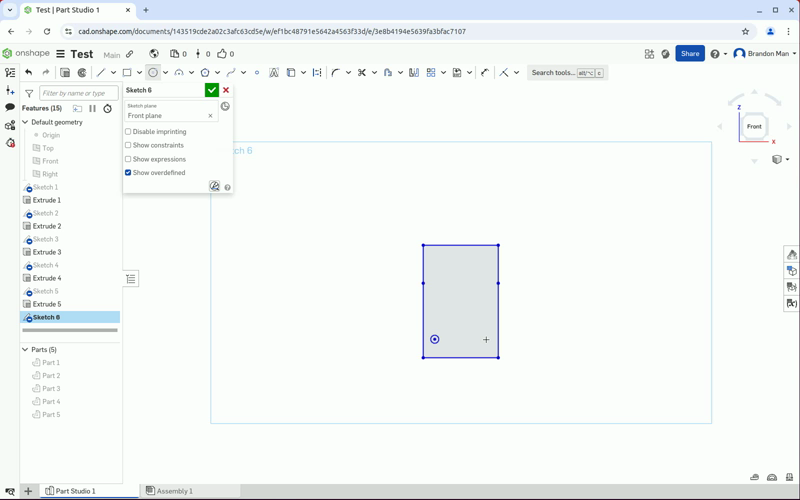
click(486, 339)
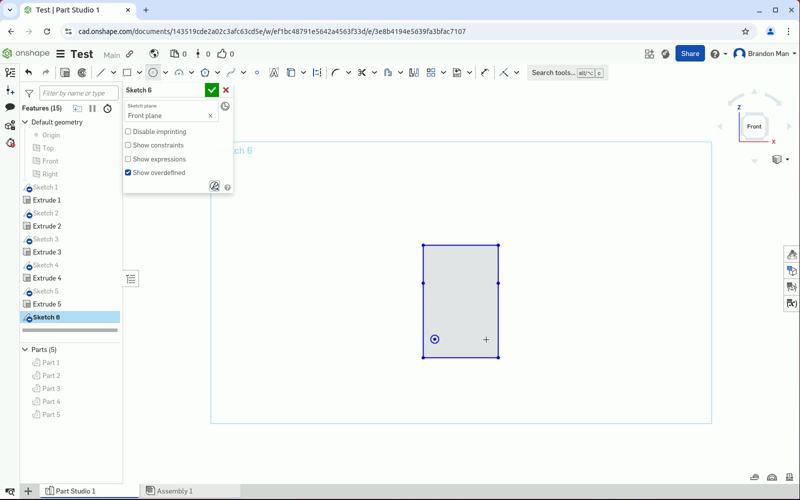
key_up(shift)
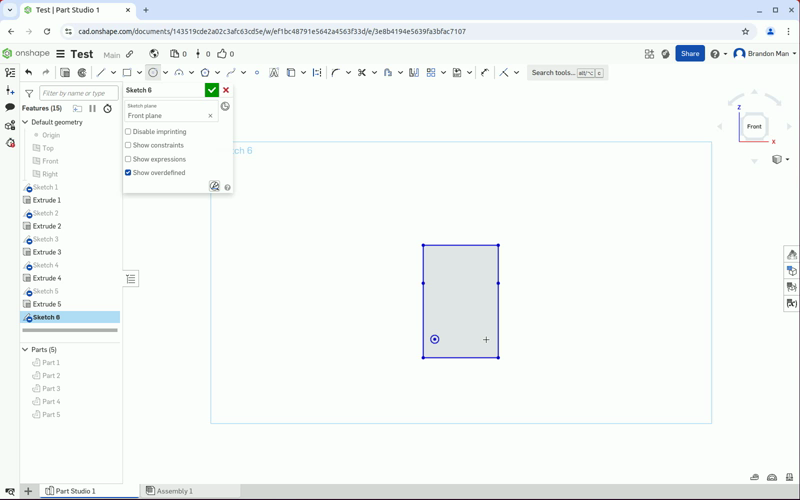
mouse_move(489, 339)
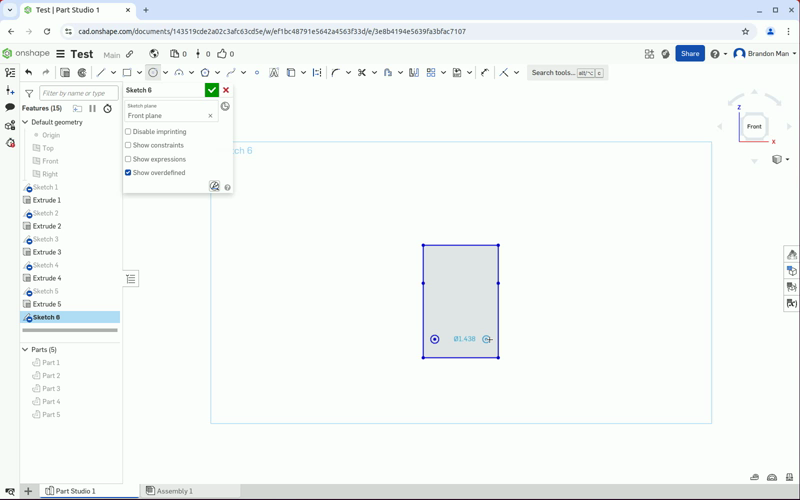
click(489, 339)
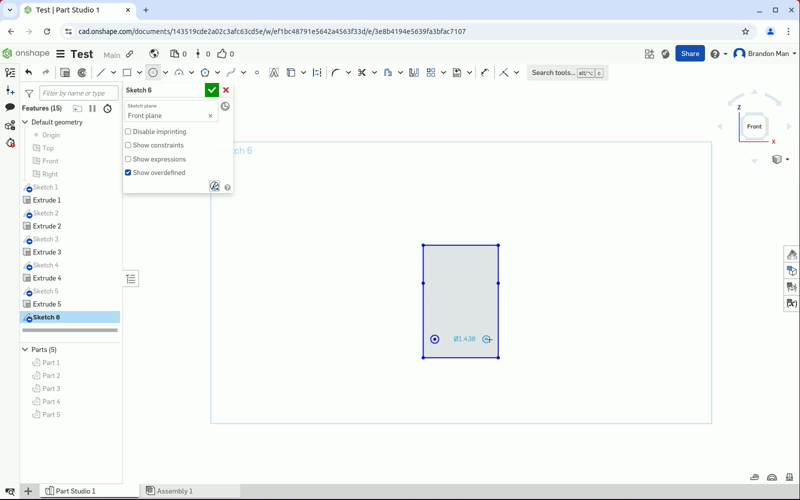
key(esc)
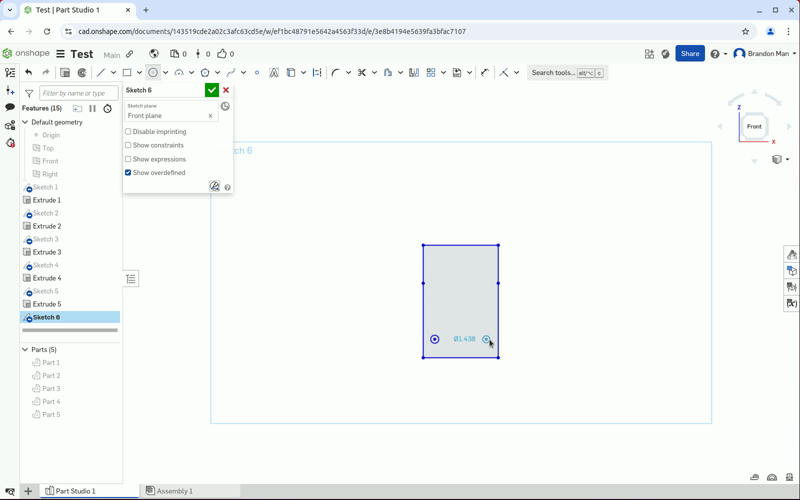
mouse_move(434, 349)
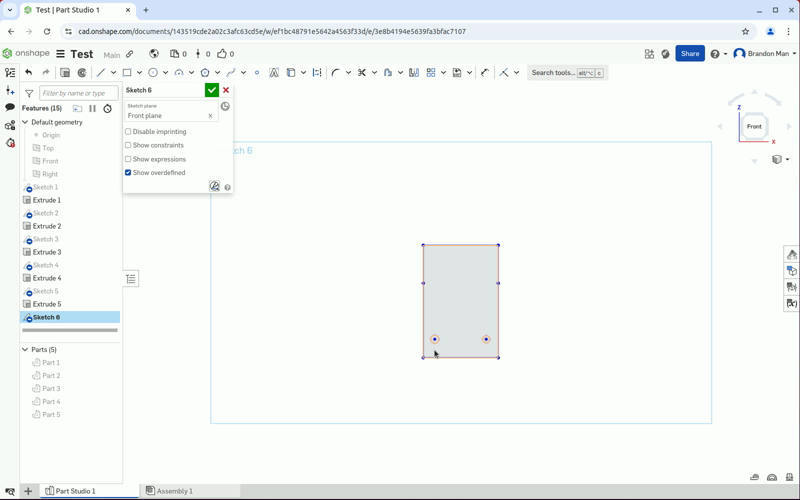
click(434, 349)
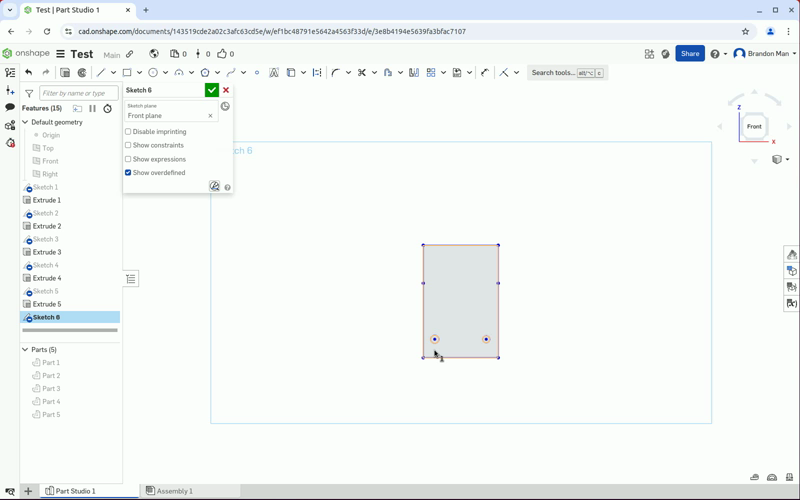
mouse_move(73, 352)
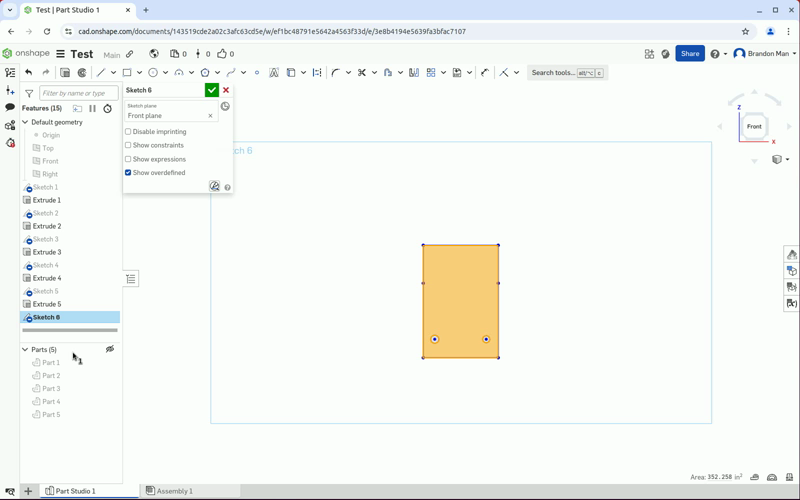
key(shift+y)
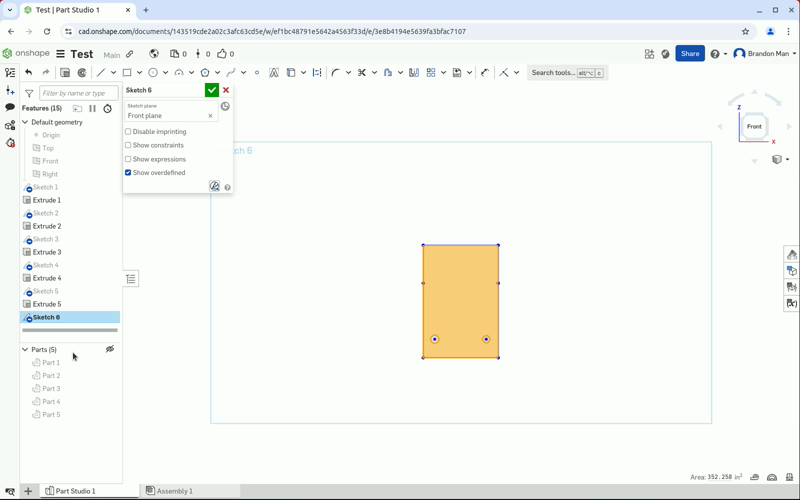
key(shift+e)
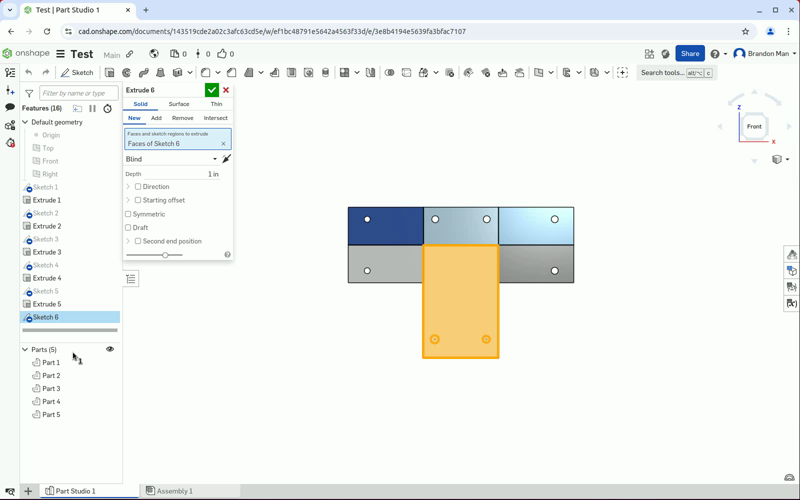
mouse_move(143, 106)
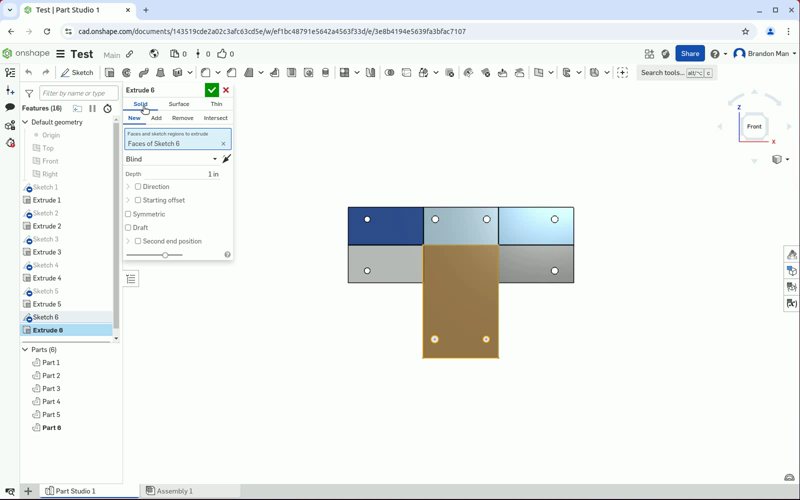
click(143, 106)
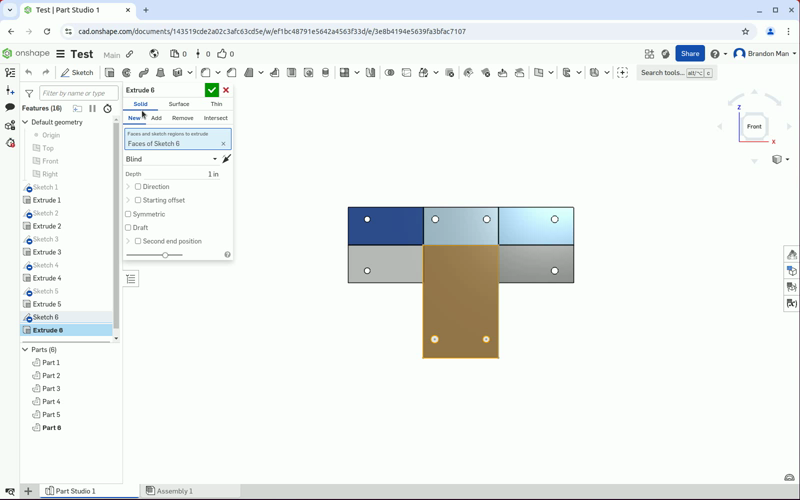
mouse_move(137, 120)
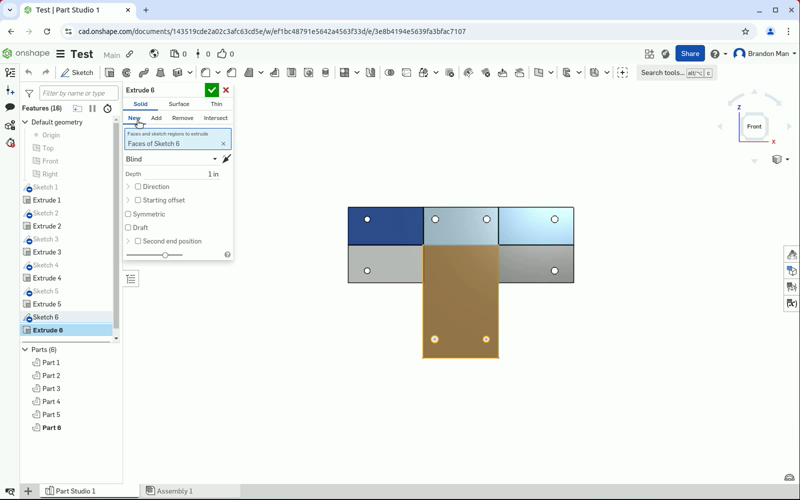
click(137, 120)
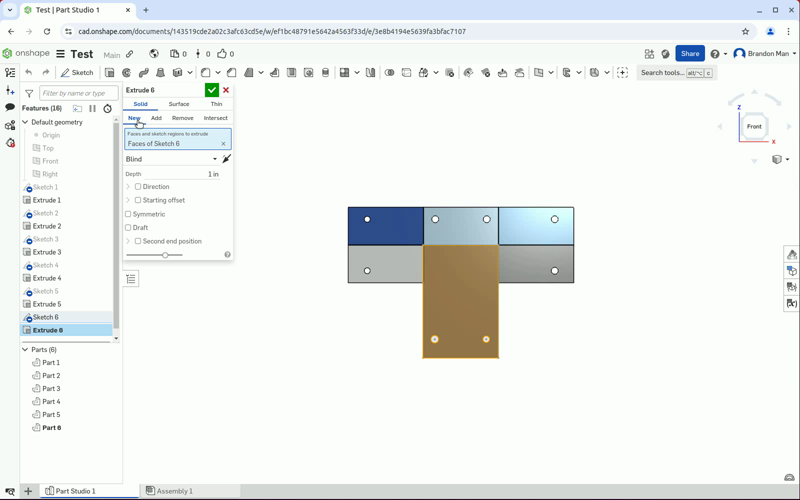
key(tab, 4)
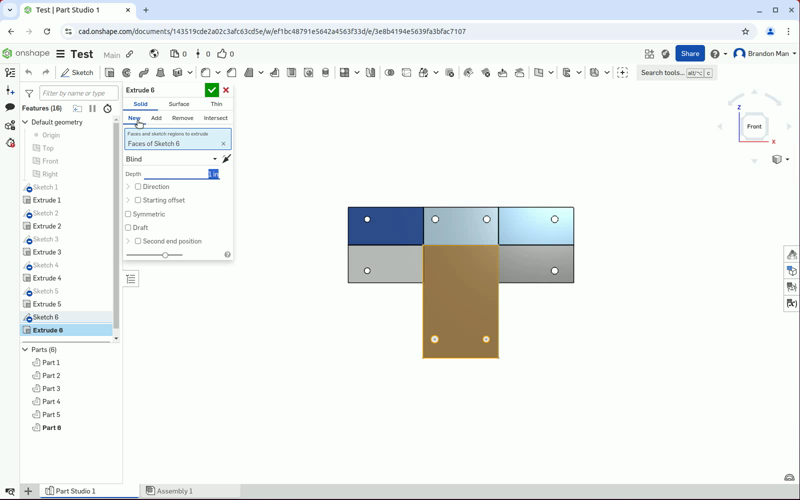
text(1.926)
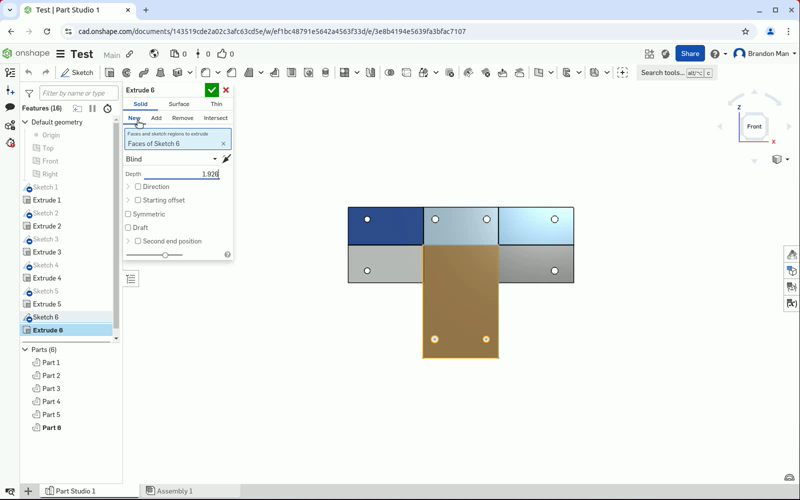
key(enter)
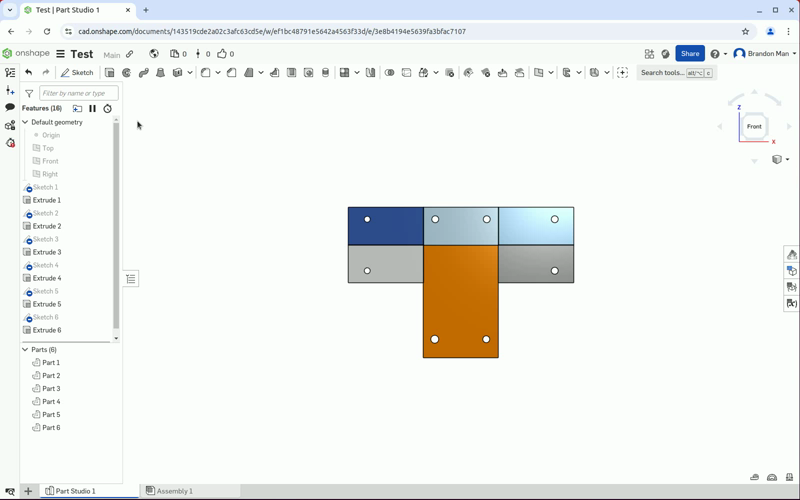
key(shift+h)
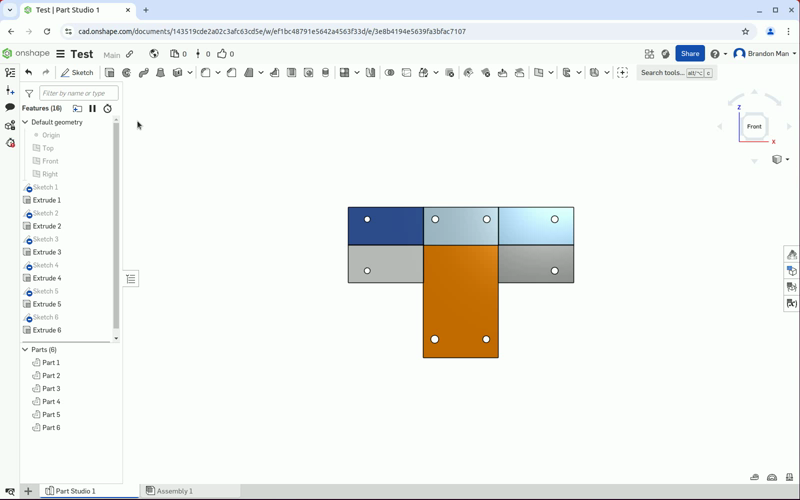
key(shift+h)
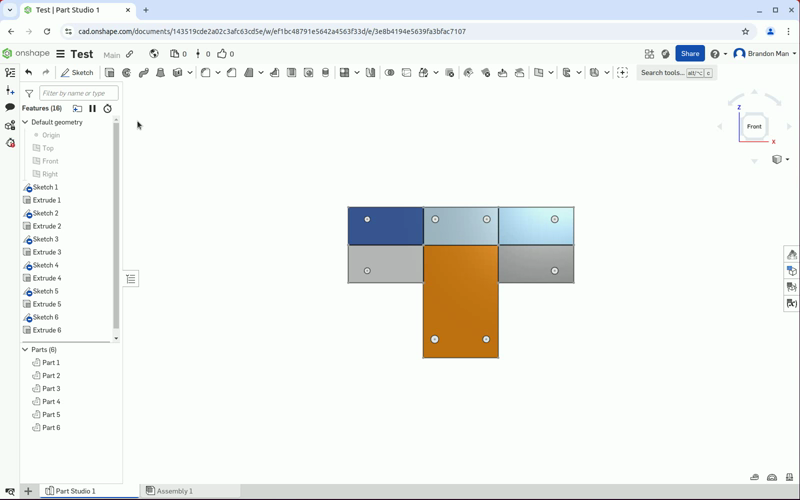
key(shift+7)
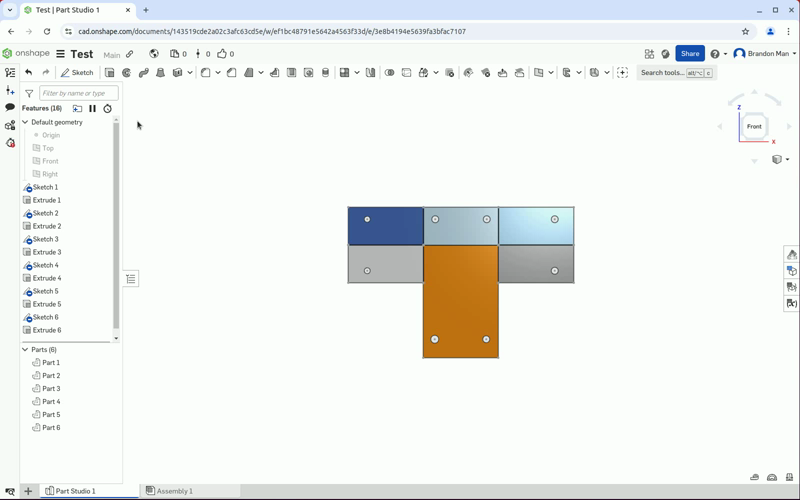
key(left, 2)
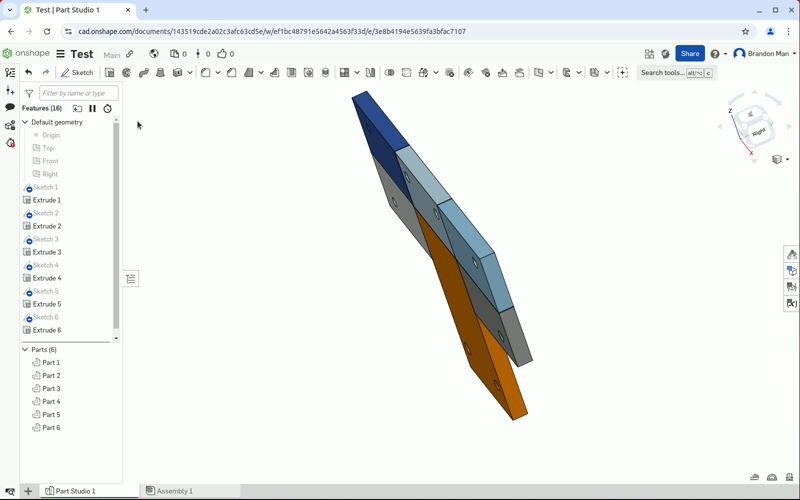
key(down, 2)
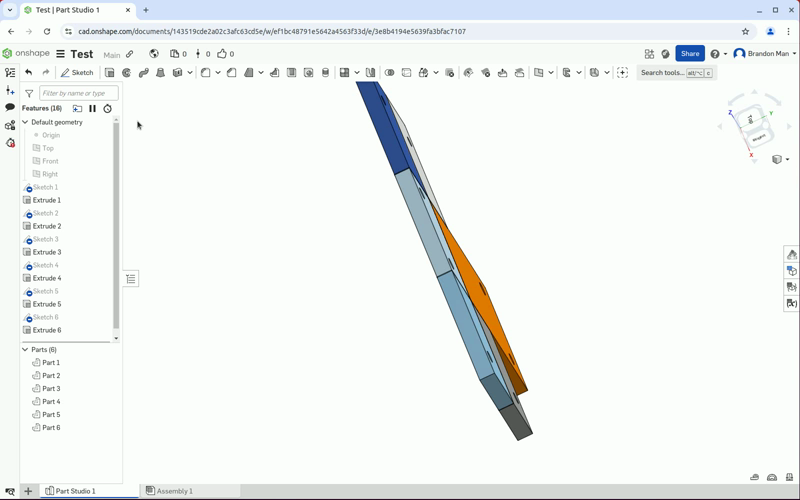
key(up, 2)
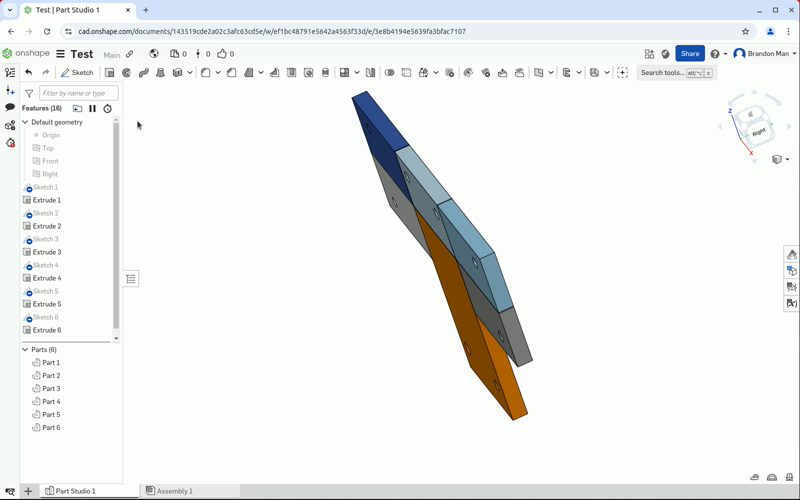
key(right, 2)
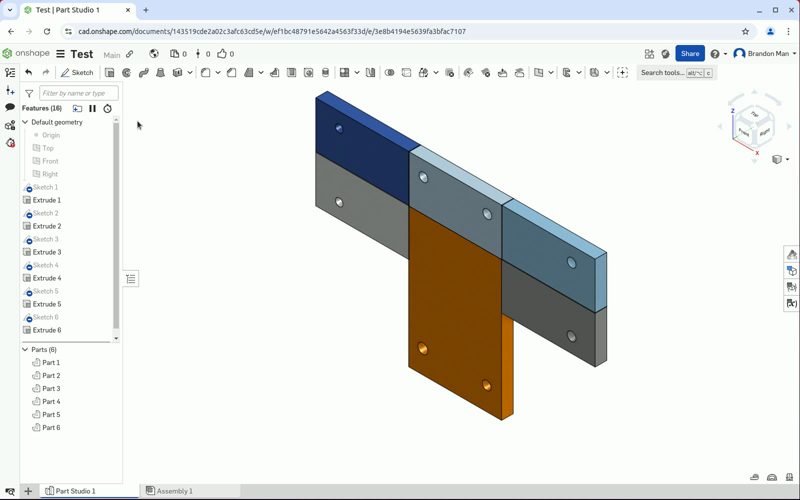
mouse_move(69, 189)
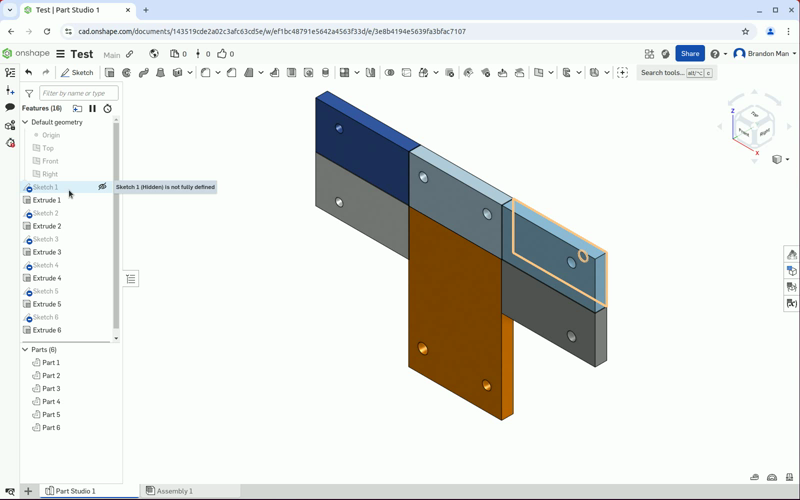
click(69, 189)